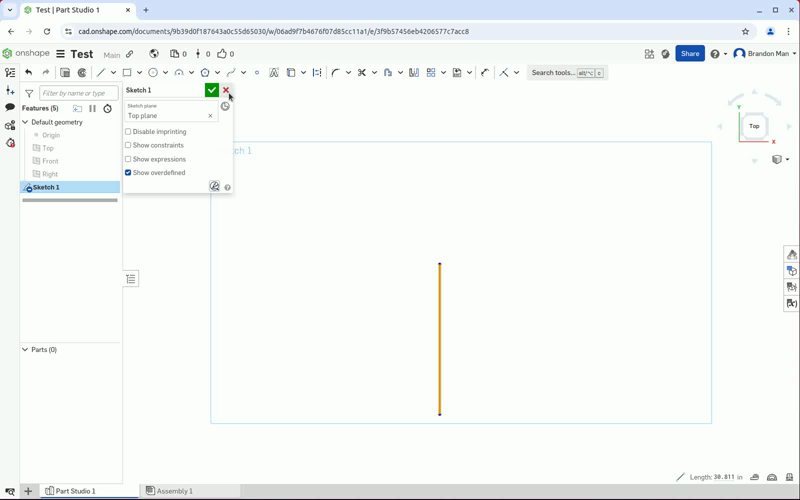
key(shift+h)
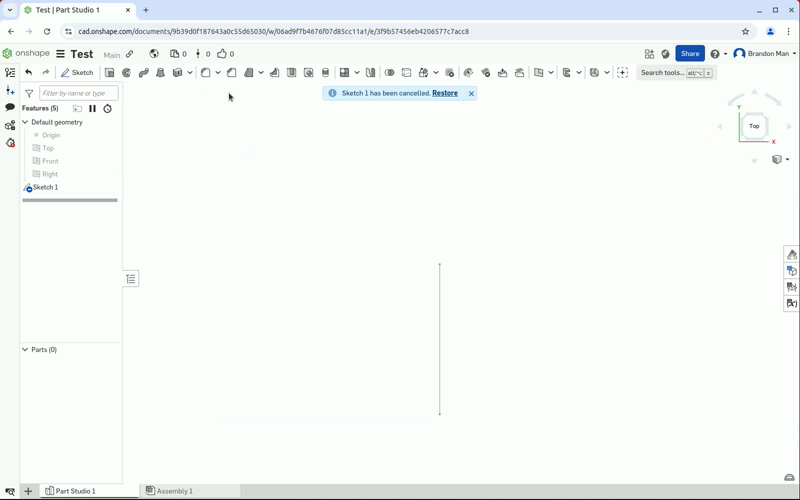
key(shift+s)
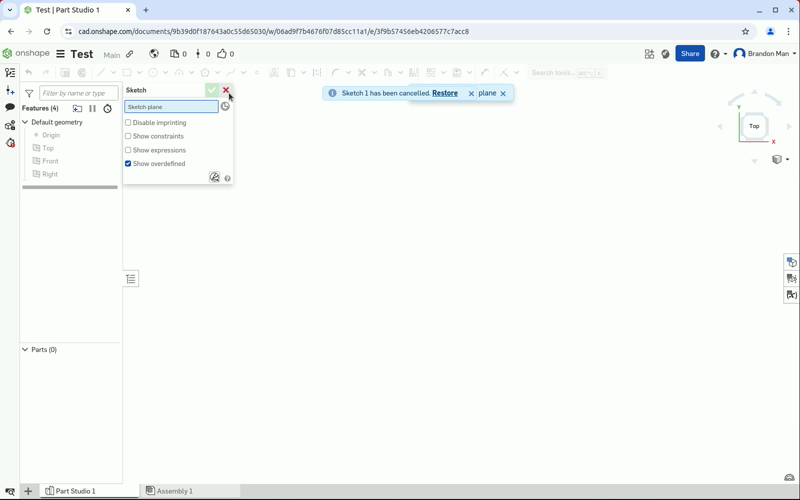
mouse_move(73, 150)
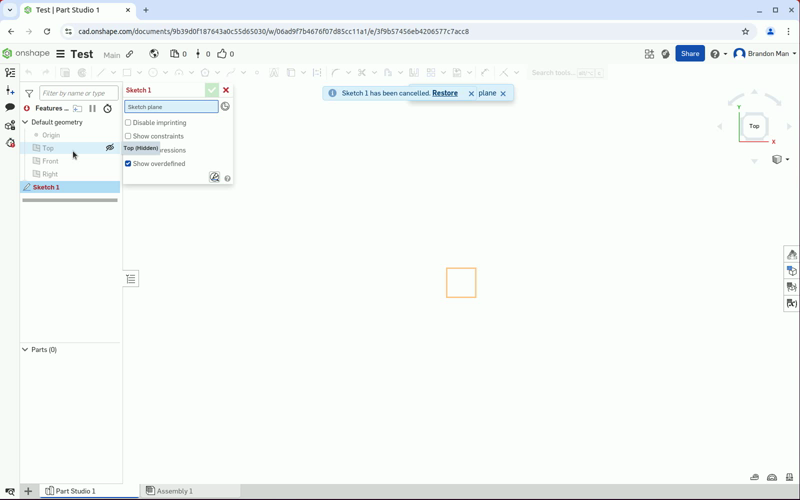
click(73, 150)
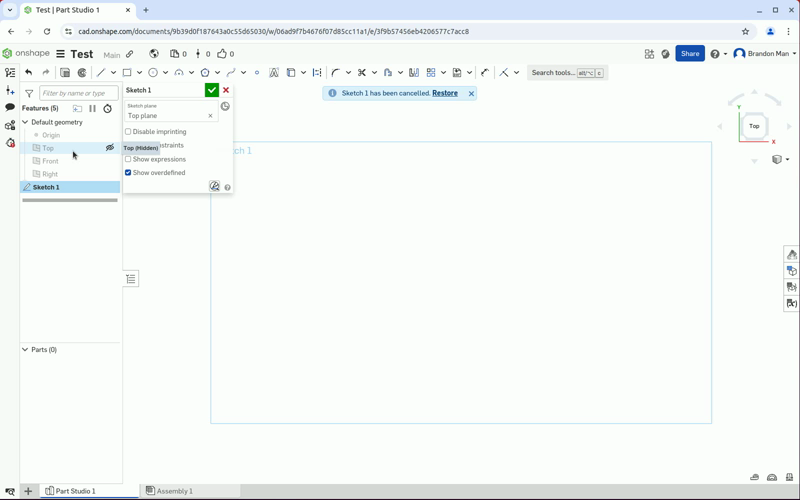
mouse_move(73, 352)
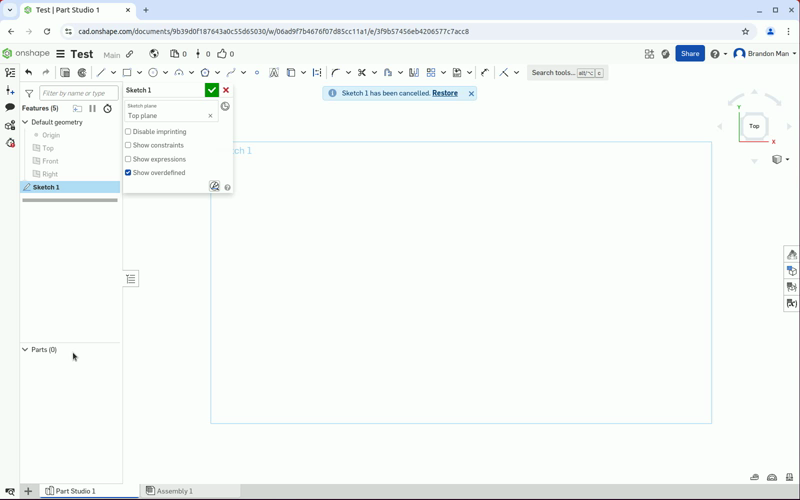
key(y)
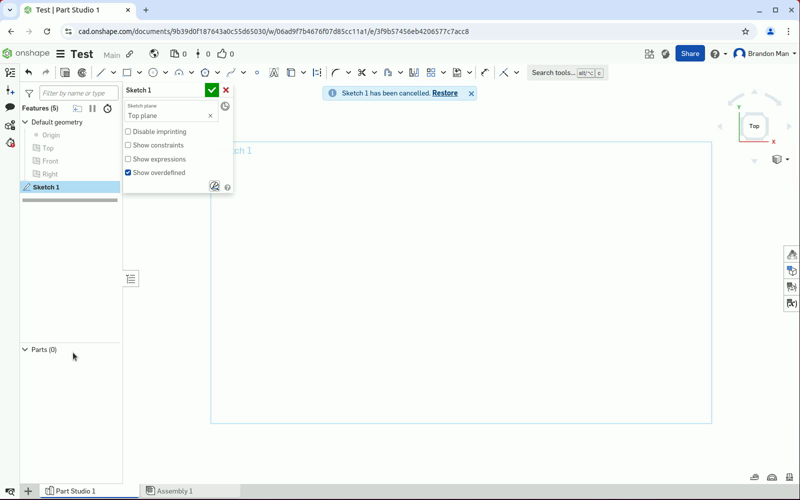
key(l)
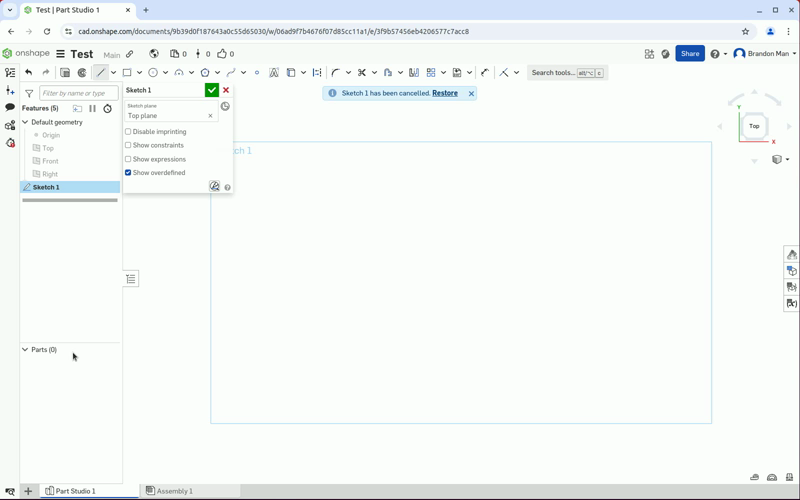
key_down(shift)
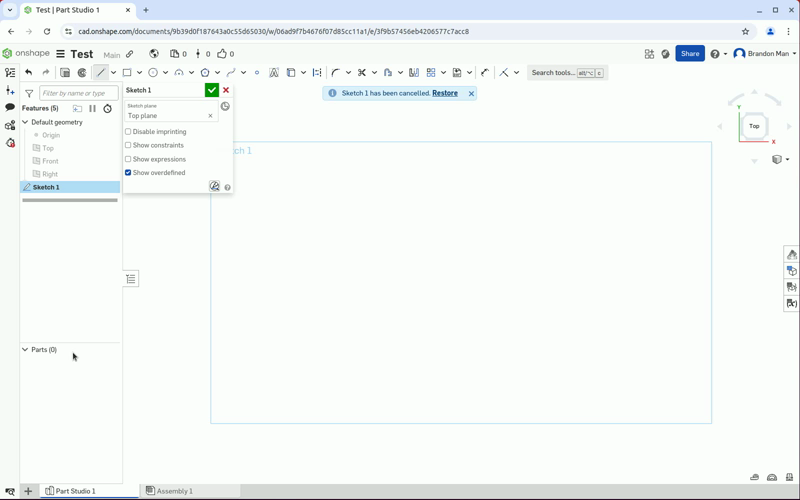
mouse_move(351, 335)
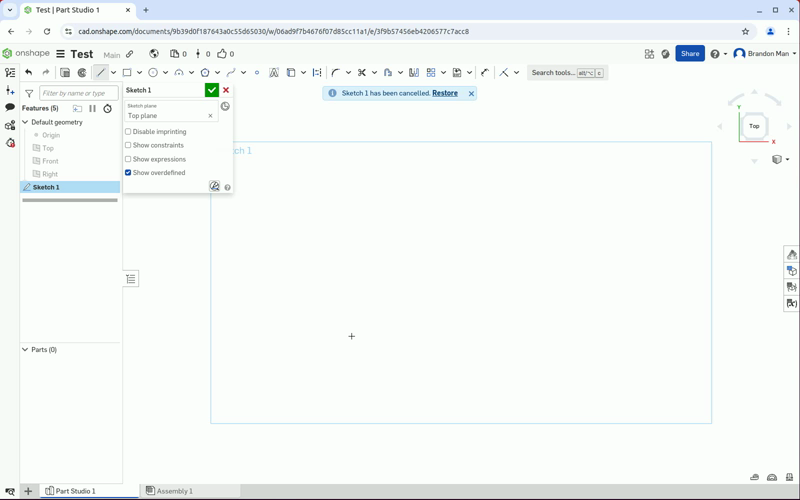
click(351, 335)
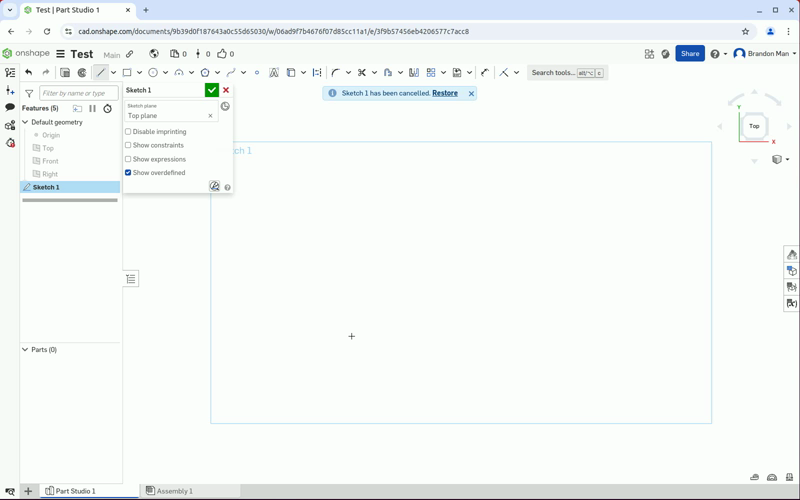
key_up(shift)
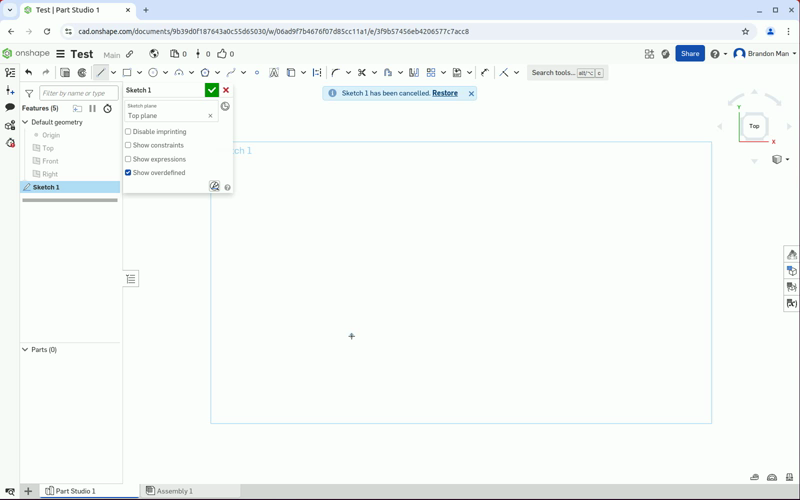
key_down(shift)
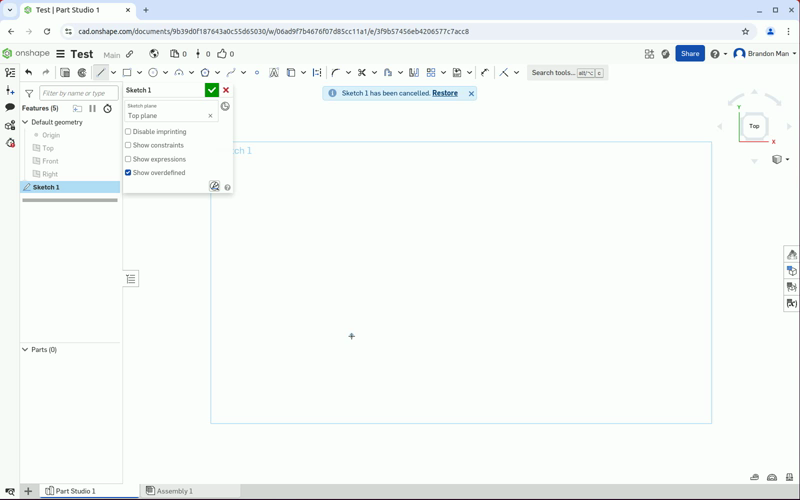
mouse_move(569, 335)
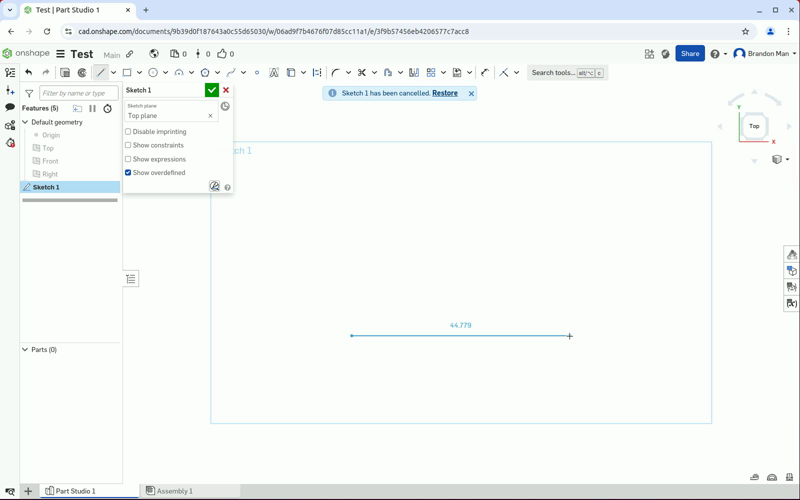
click(569, 335)
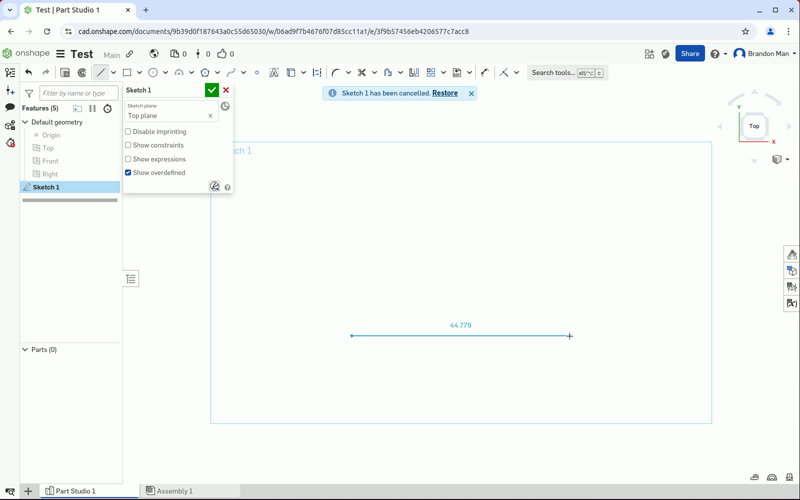
key_up(shift)
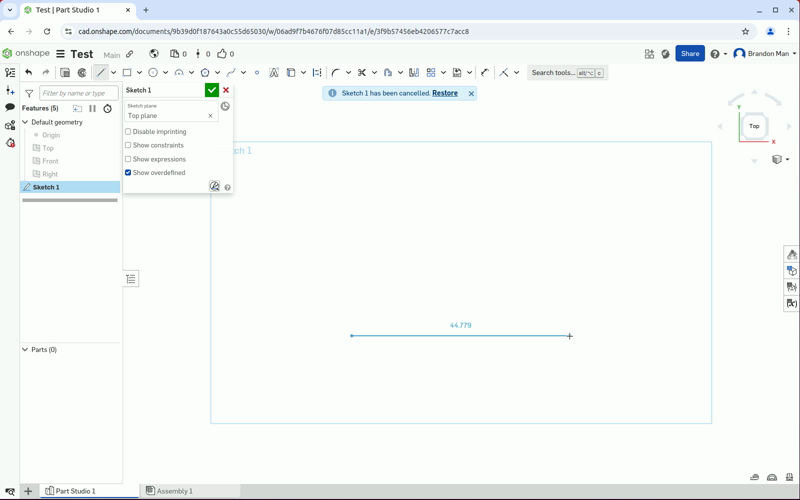
key_down(shift)
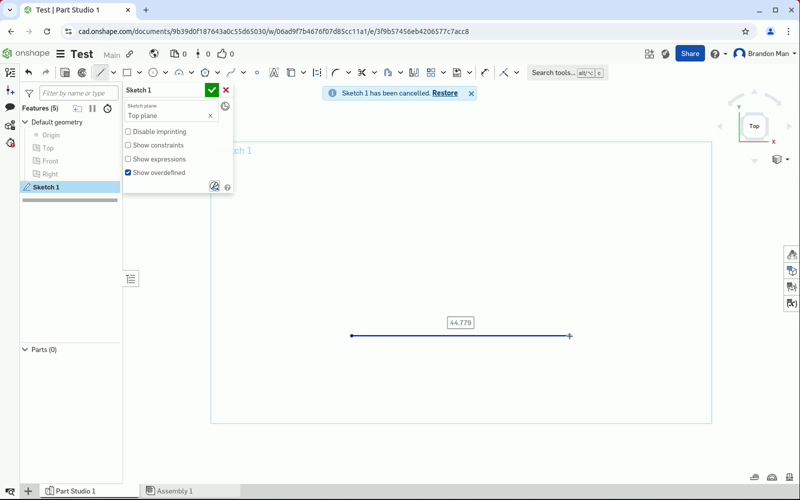
mouse_move(569, 230)
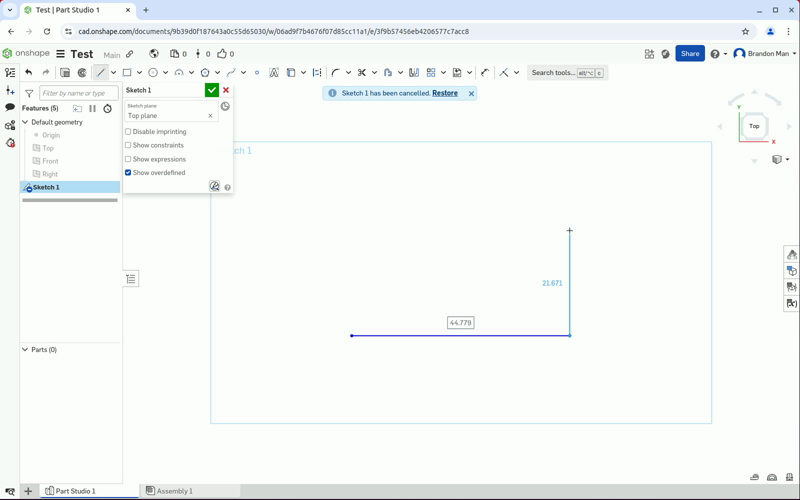
click(569, 230)
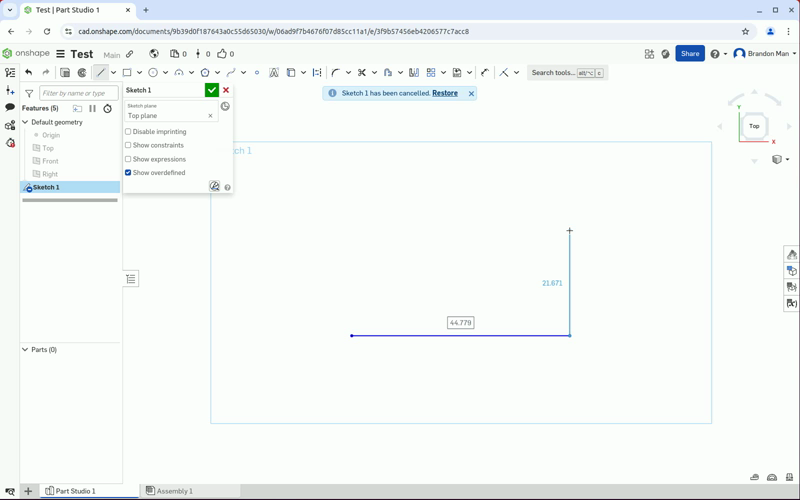
key_up(shift)
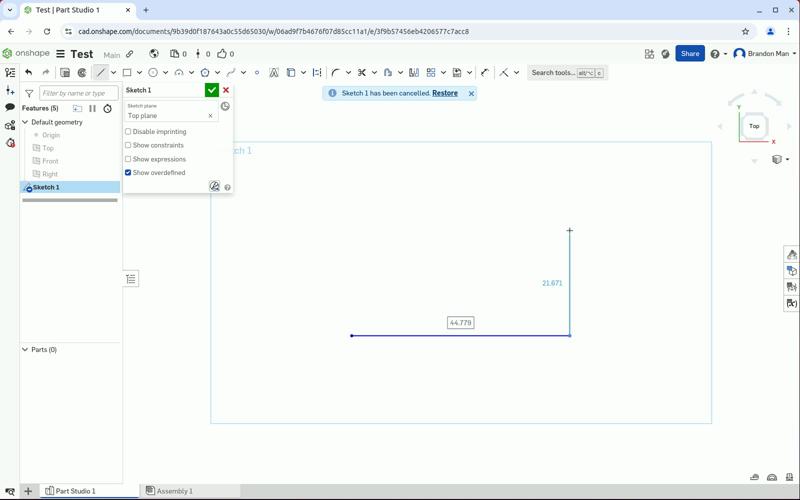
key_down(shift)
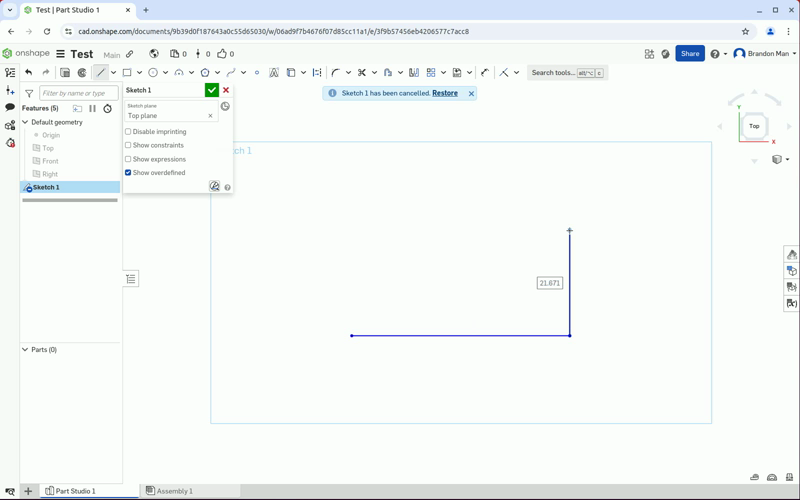
mouse_move(351, 230)
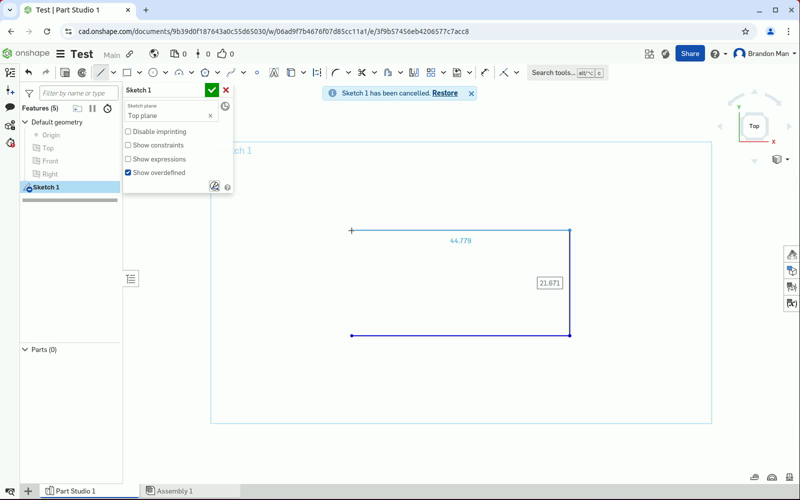
click(351, 230)
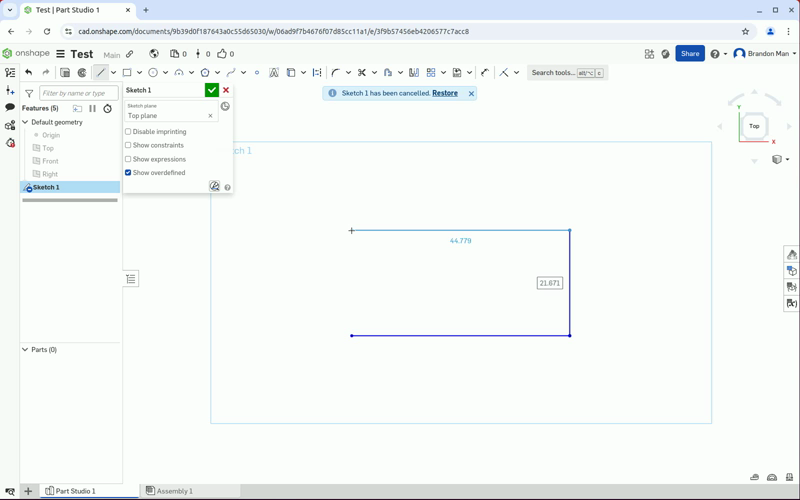
key_up(shift)
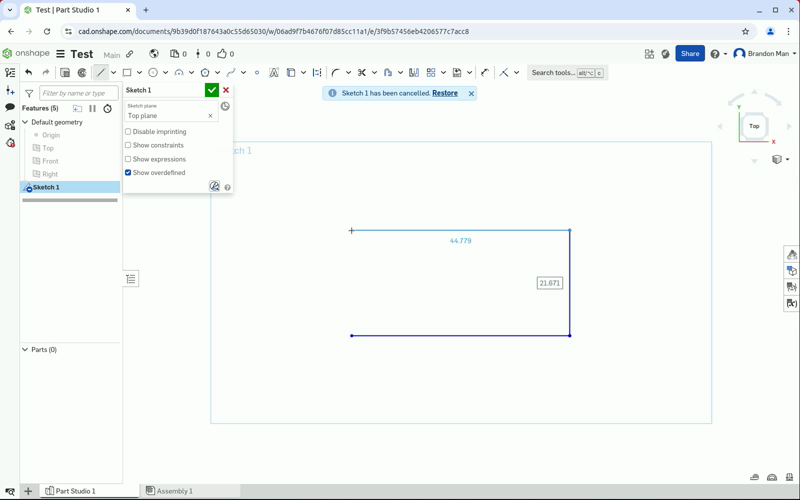
key_down(shift)
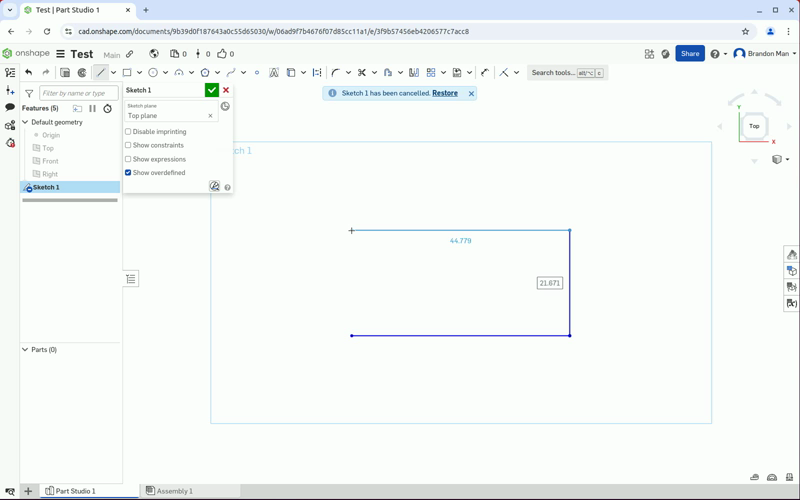
mouse_move(351, 335)
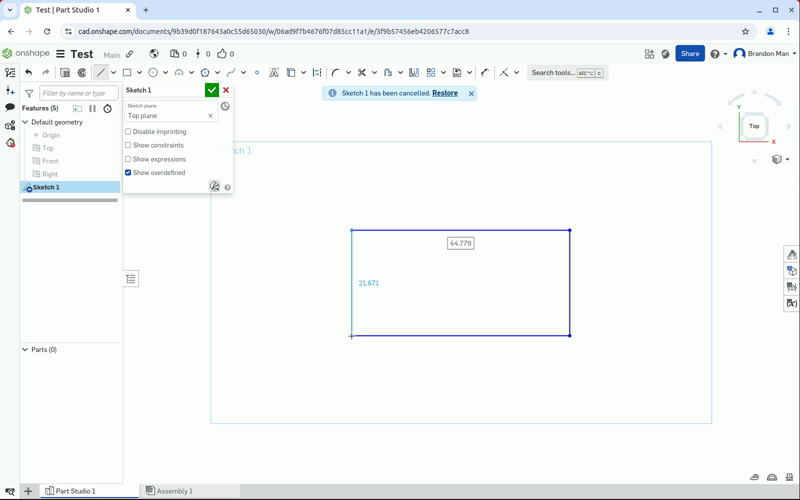
key_up(shift)
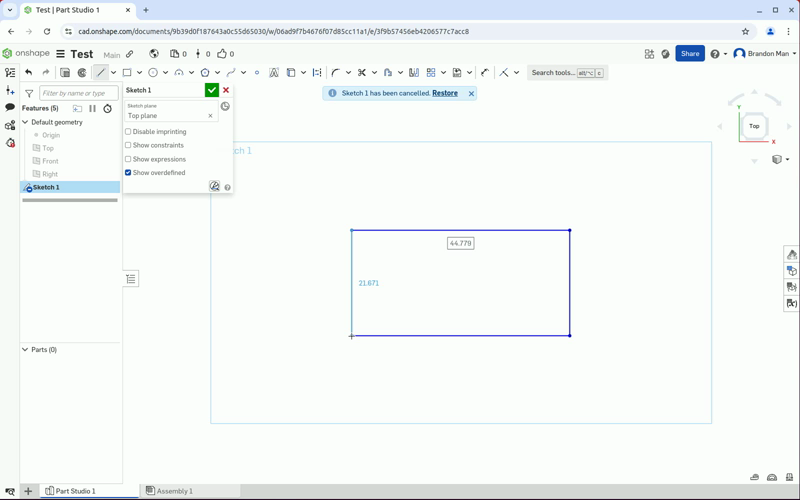
click(351, 335)
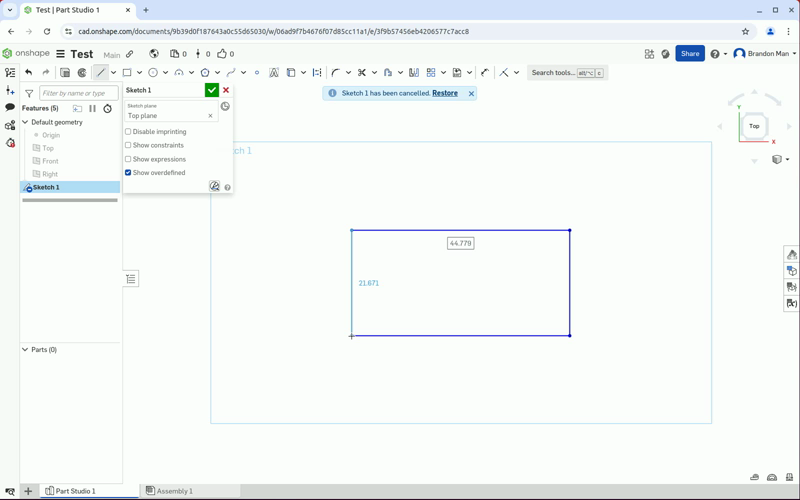
key(esc)
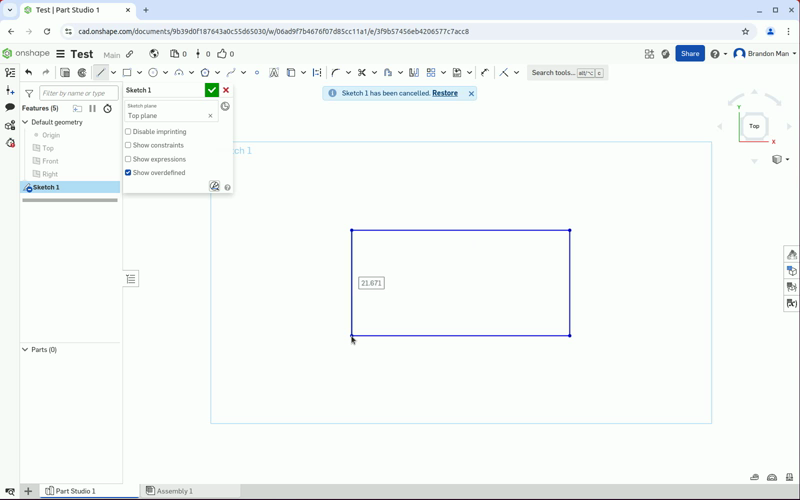
mouse_move(390, 247)
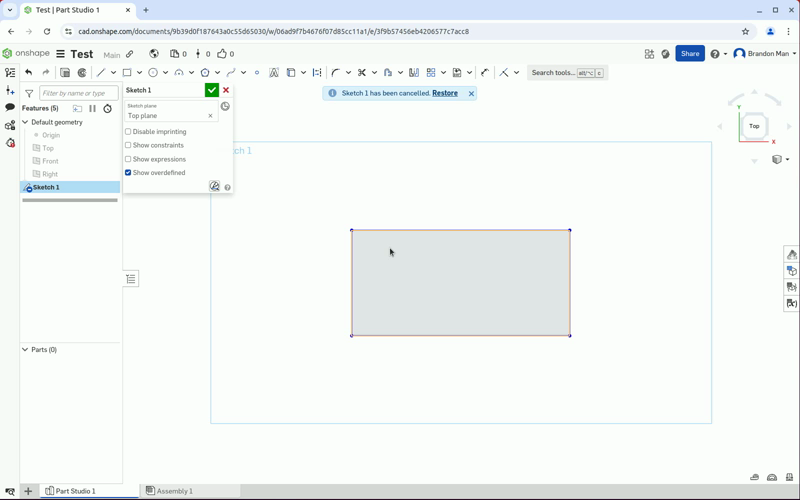
click(390, 247)
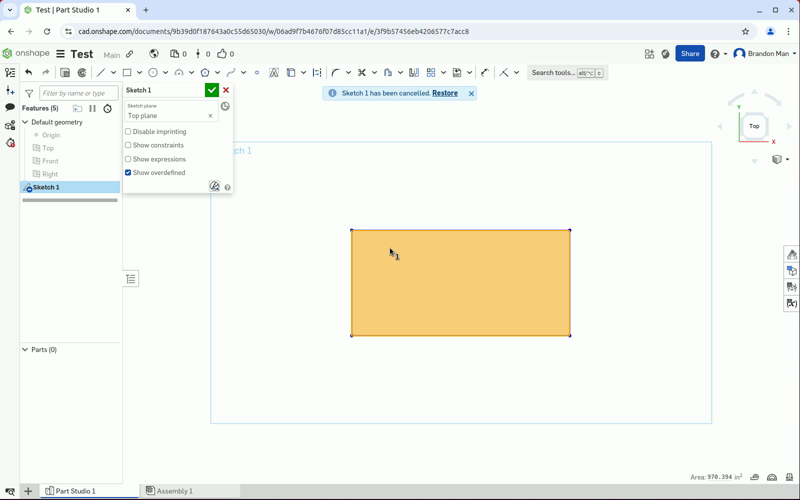
mouse_move(73, 352)
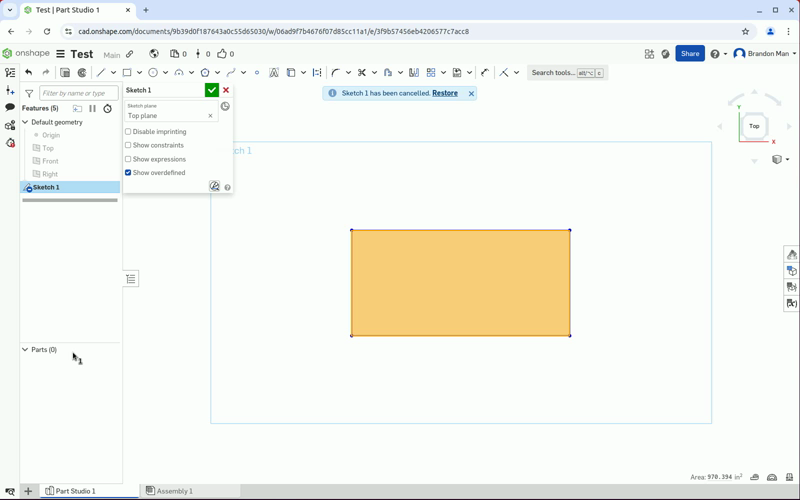
key(shift+y)
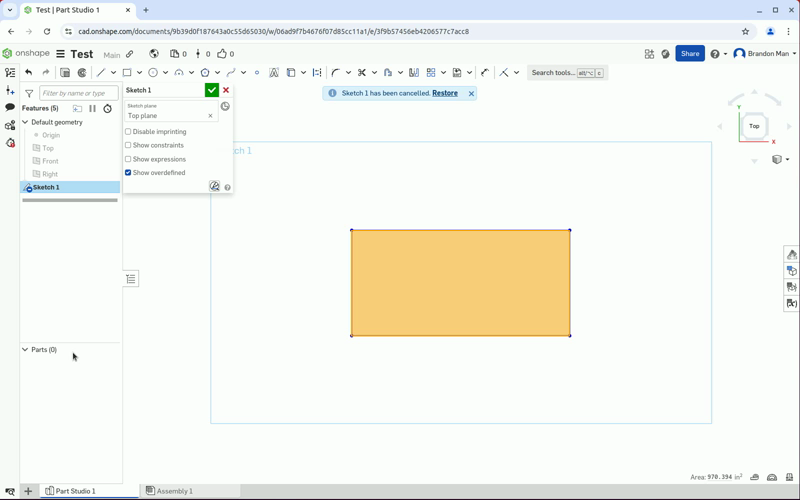
key(shift+e)
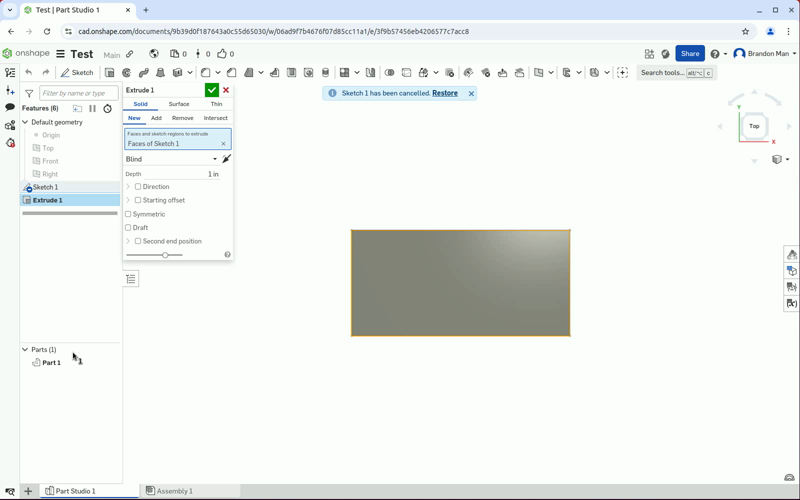
mouse_move(143, 106)
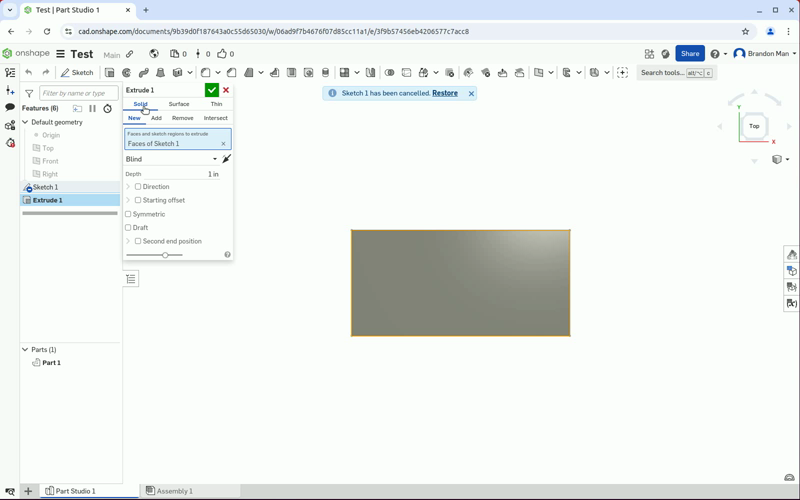
click(143, 106)
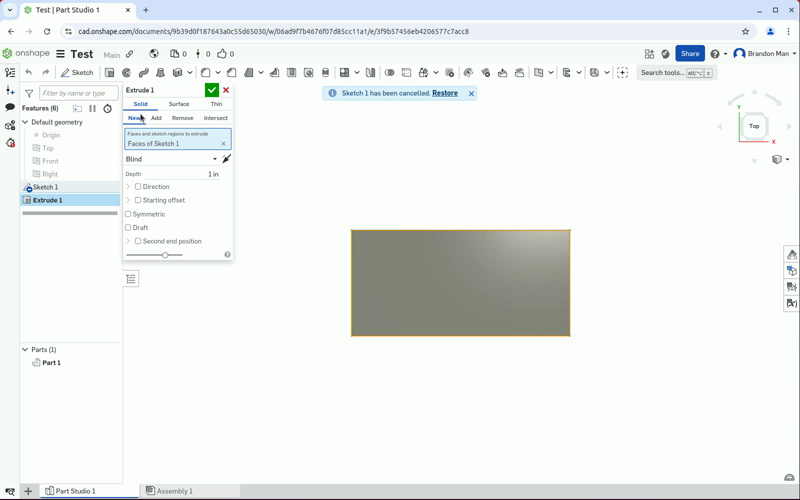
mouse_move(137, 120)
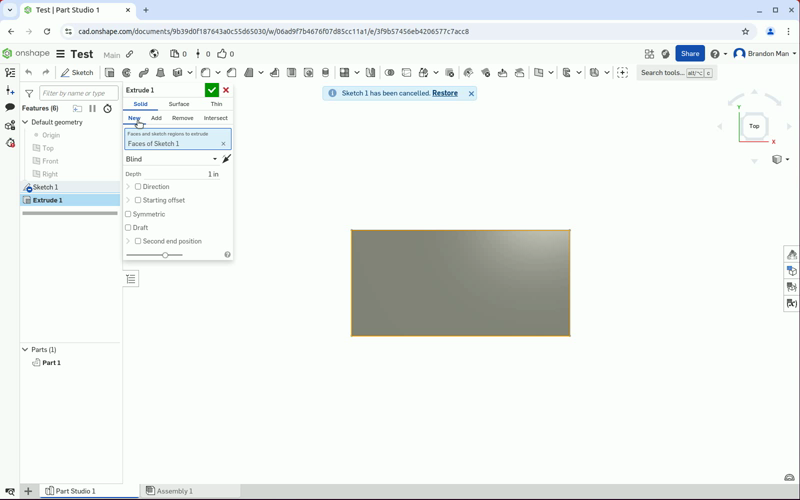
click(137, 120)
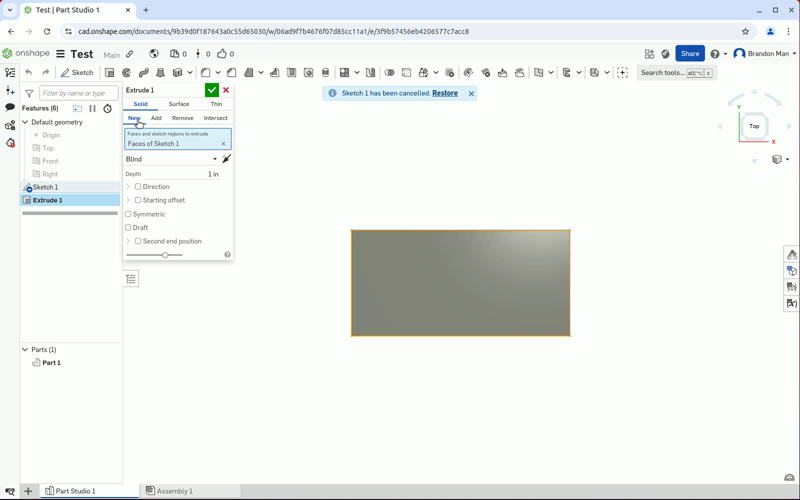
key(tab, 4)
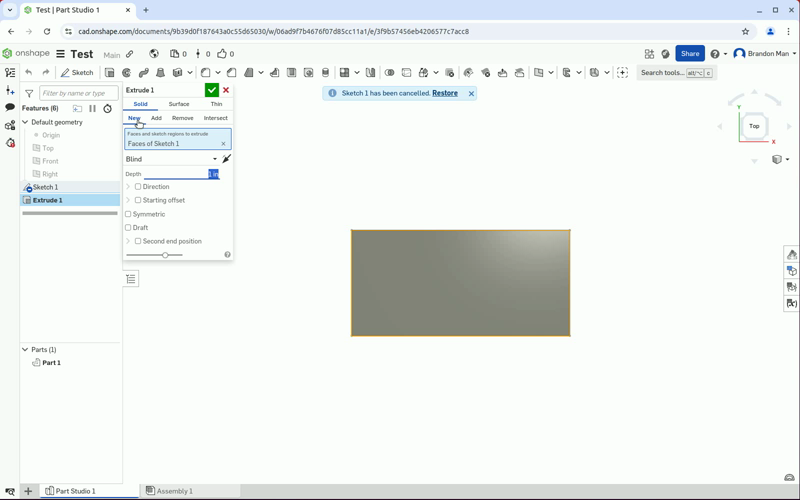
text(4.574)
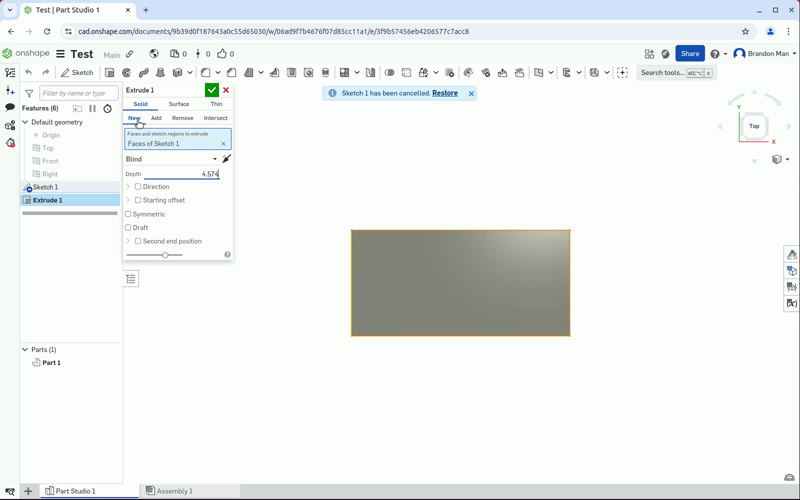
key(enter)
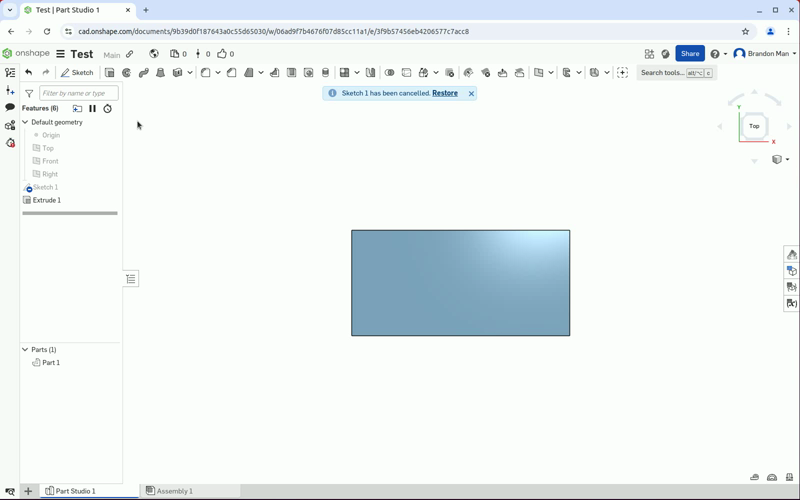
key(shift+h)
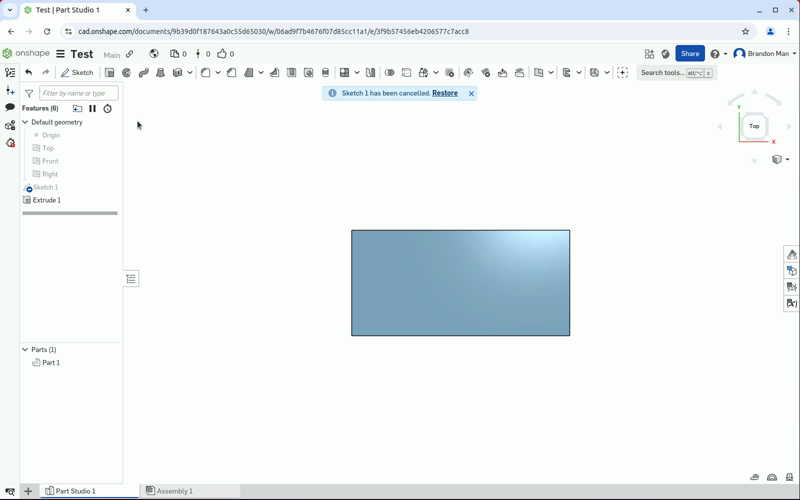
key(shift+h)
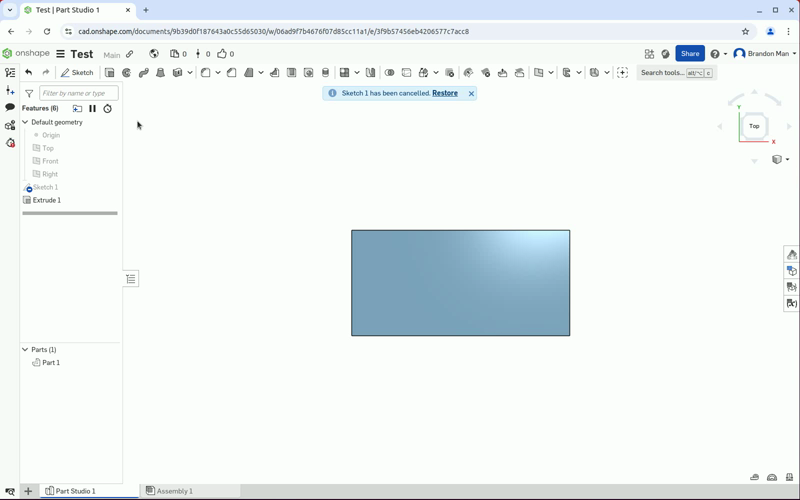
mouse_move(73, 189)
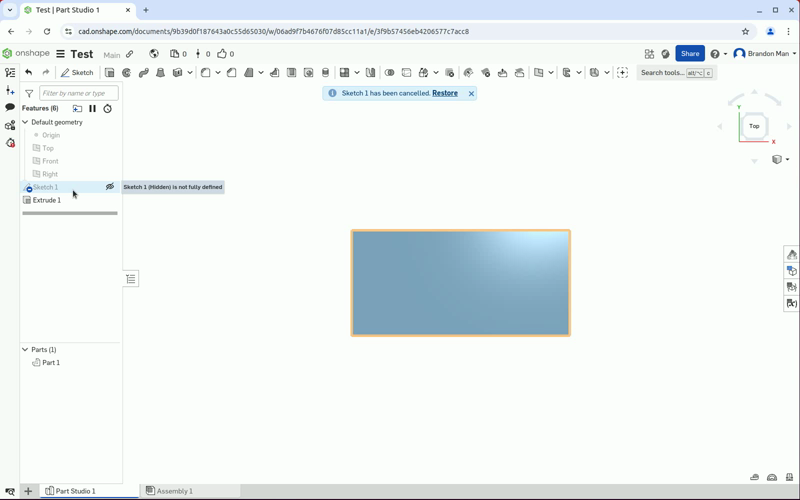
click(73, 189)
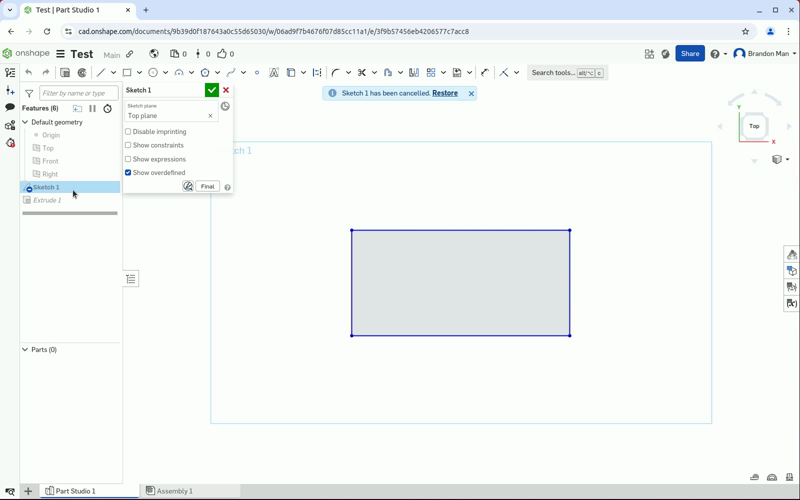
mouse_move(229, 92)
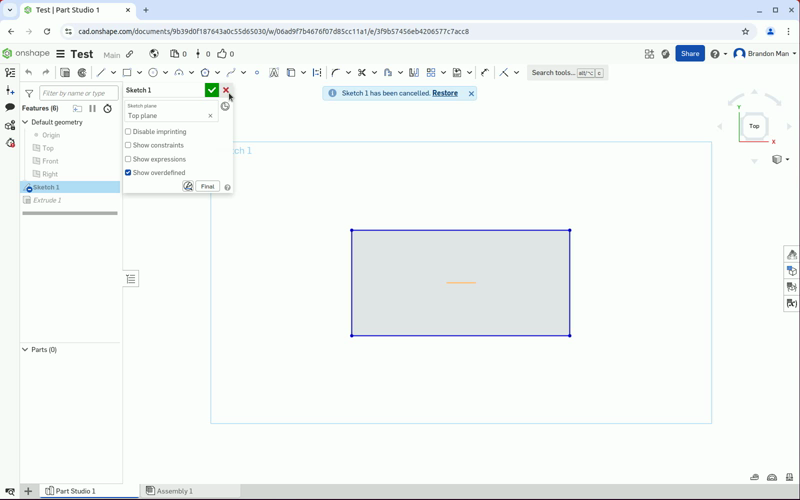
click(229, 92)
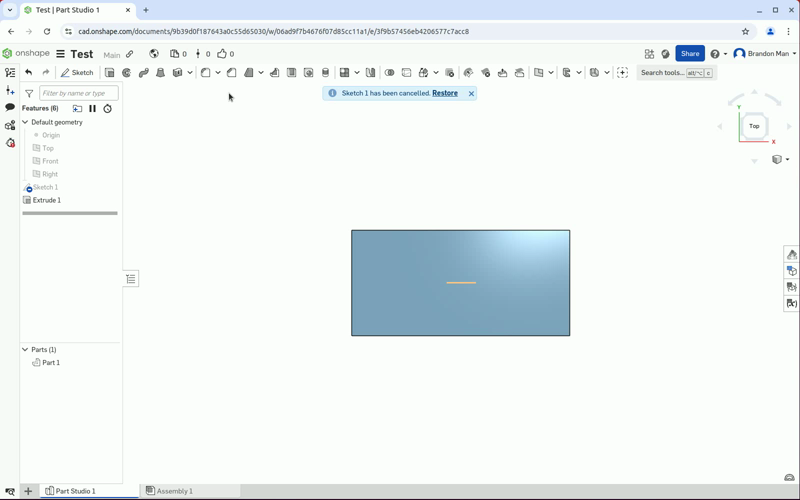
mouse_move(73, 352)
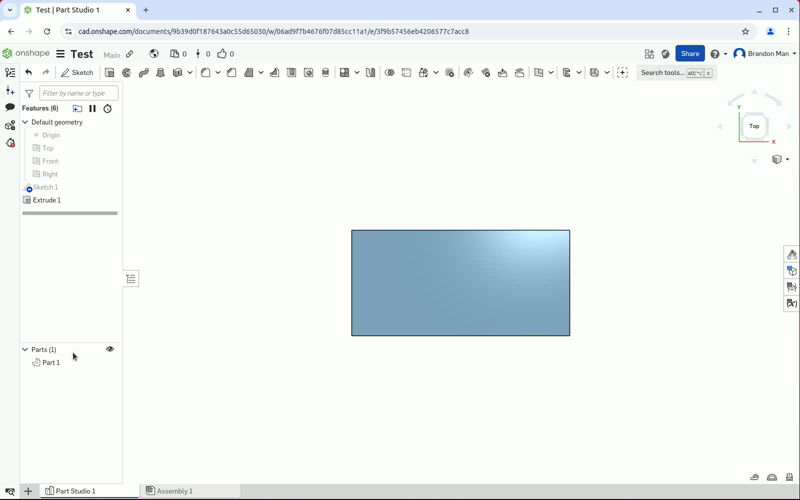
key(y)
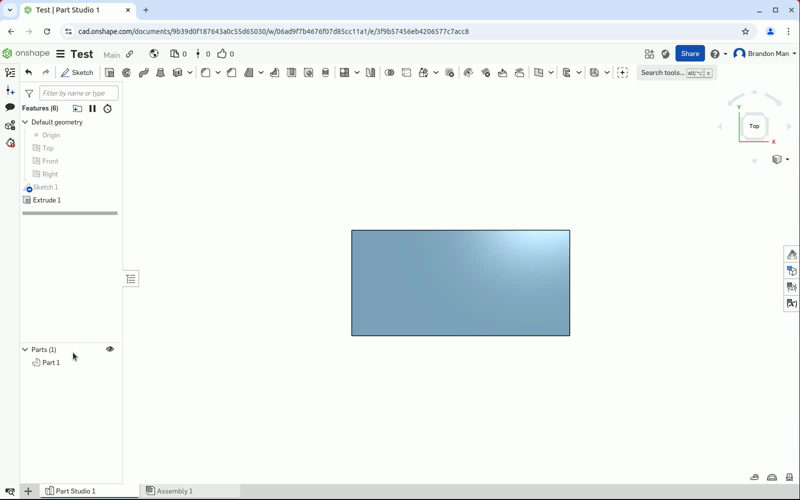
key(shift+p)
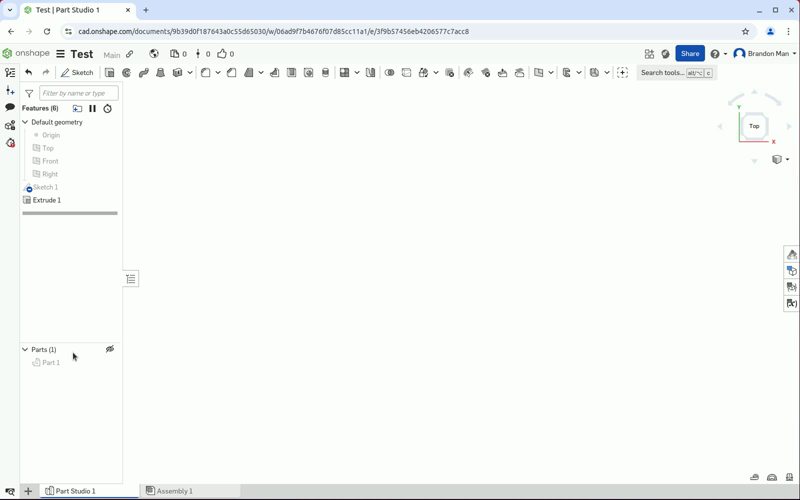
key(space)
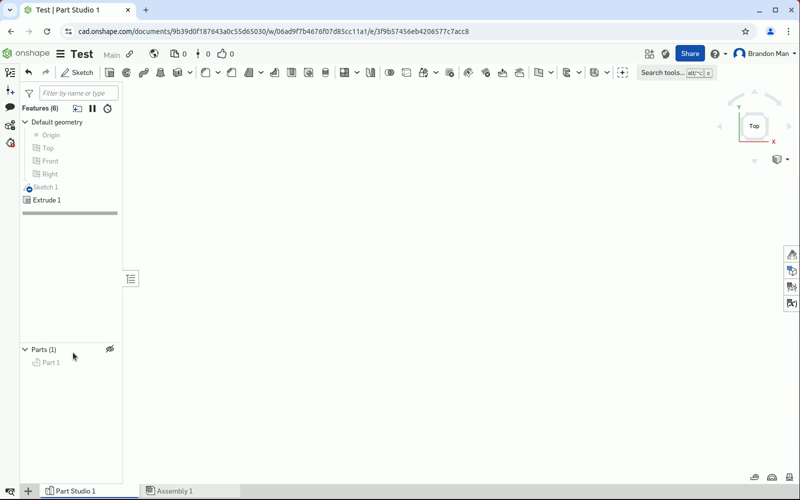
key_down(shift)
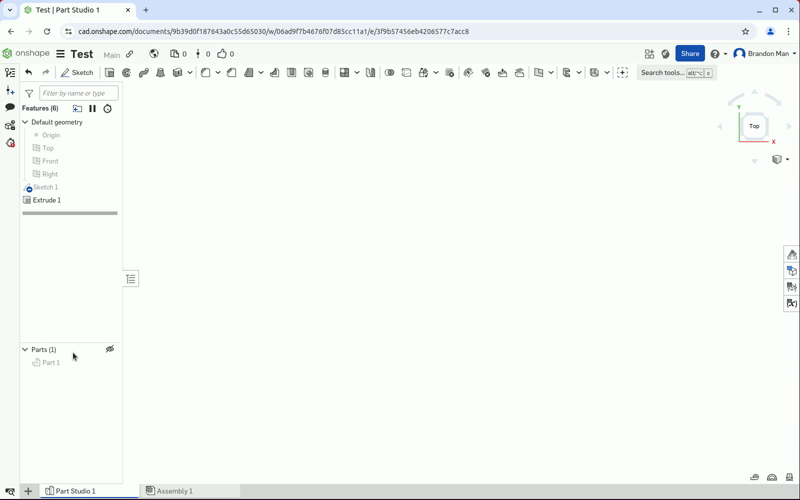
key(up)
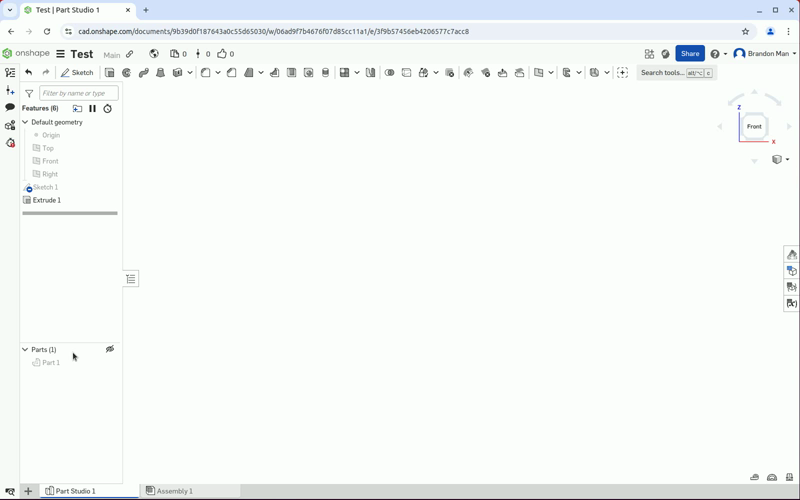
key_up(shift)
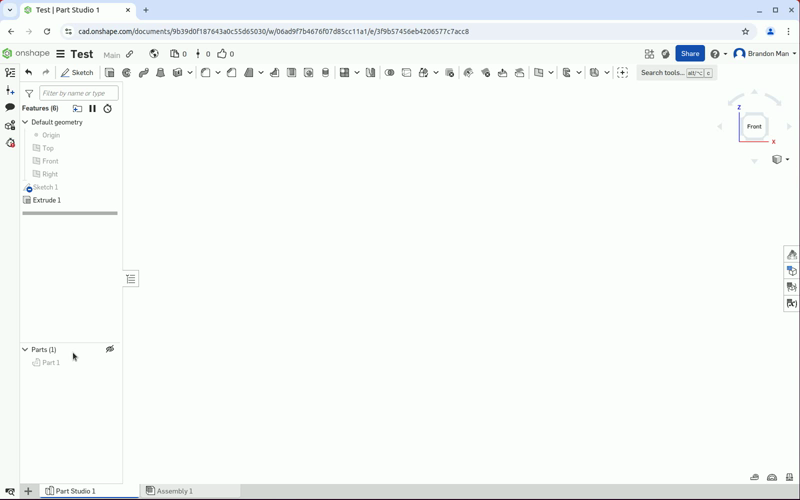
key(space)
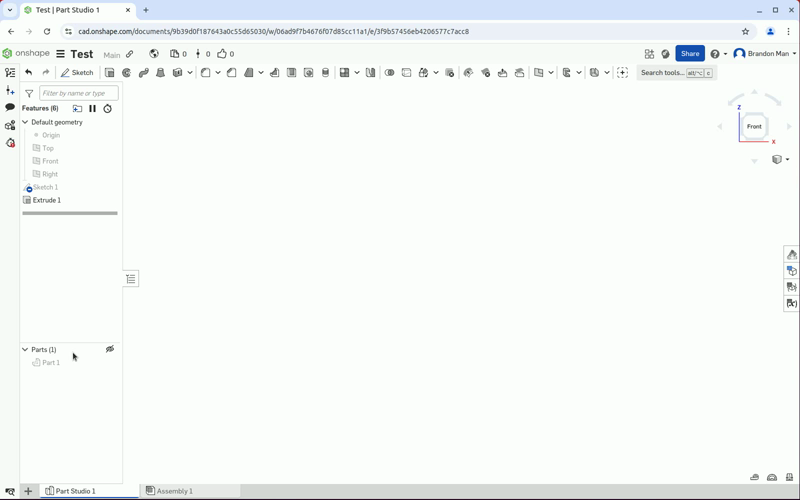
key_down(shift)
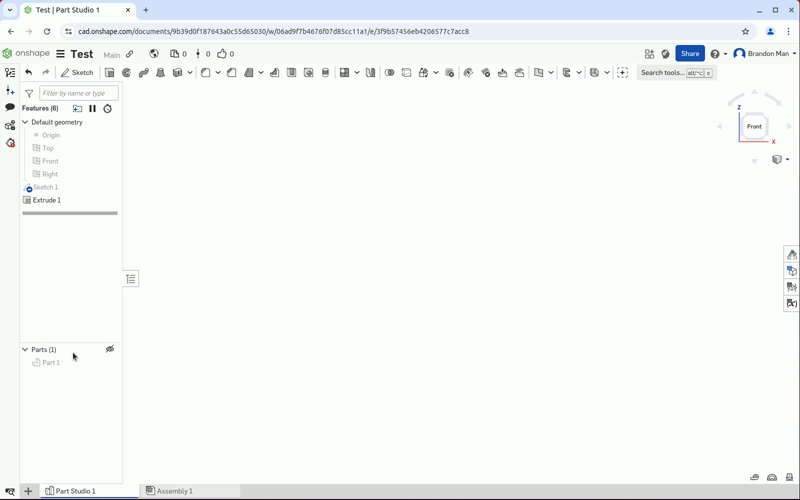
key(left)
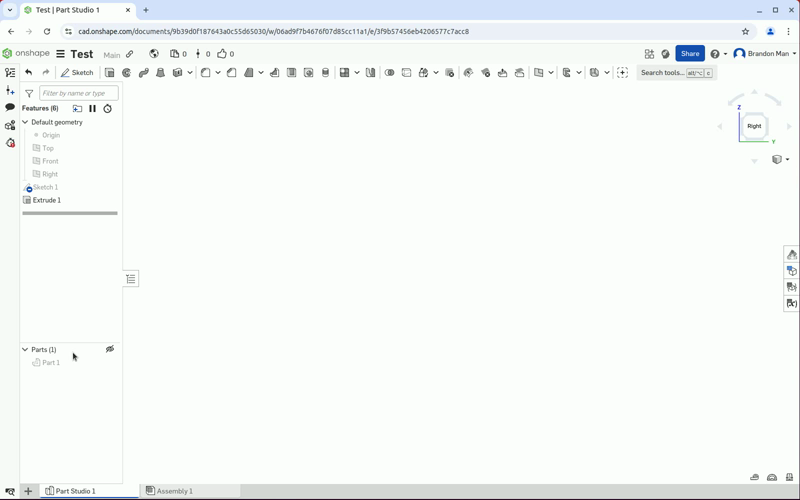
key_up(shift)
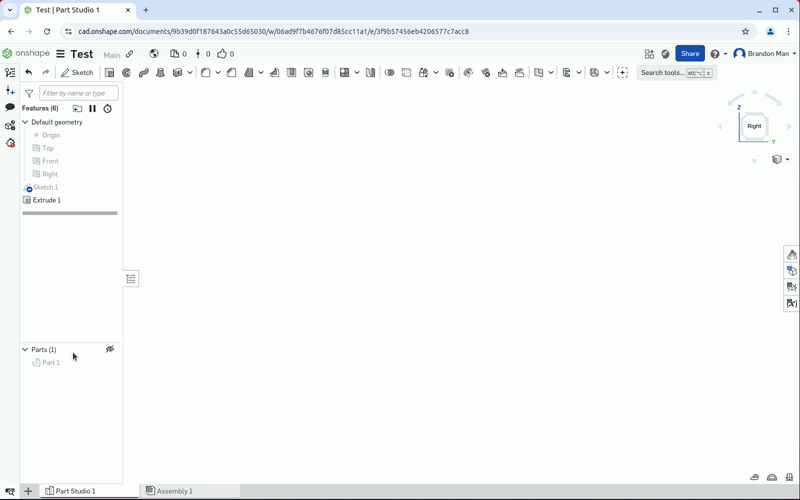
mouse_move(73, 352)
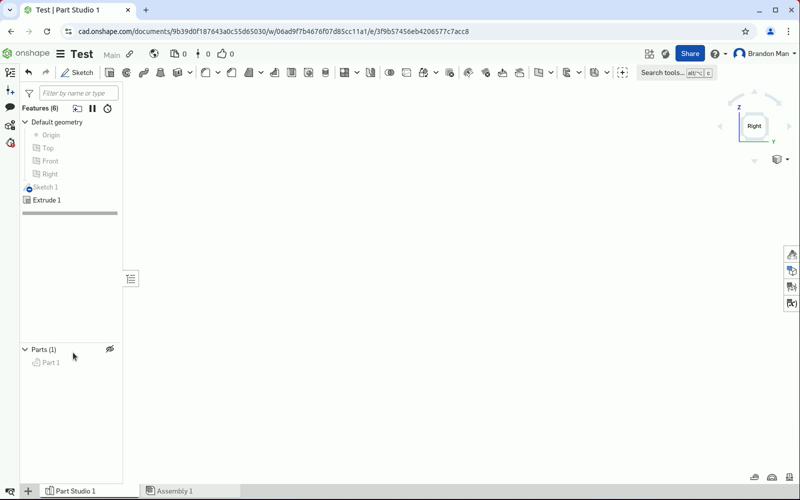
key(shift+y)
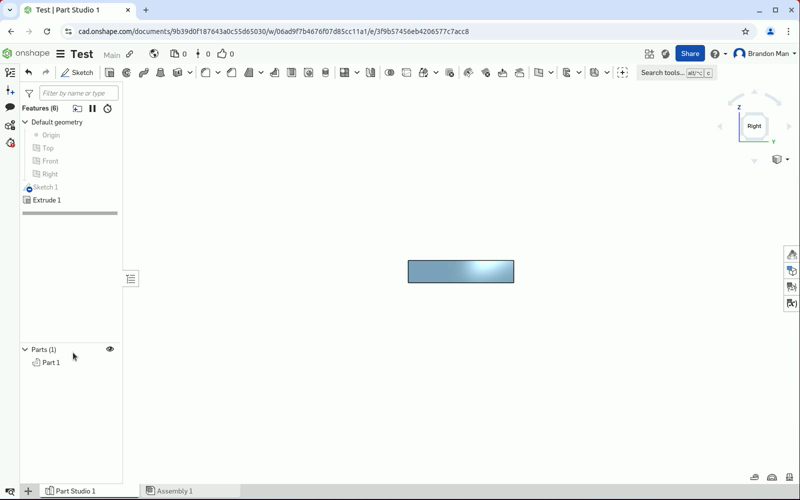
mouse_move(541, 75)
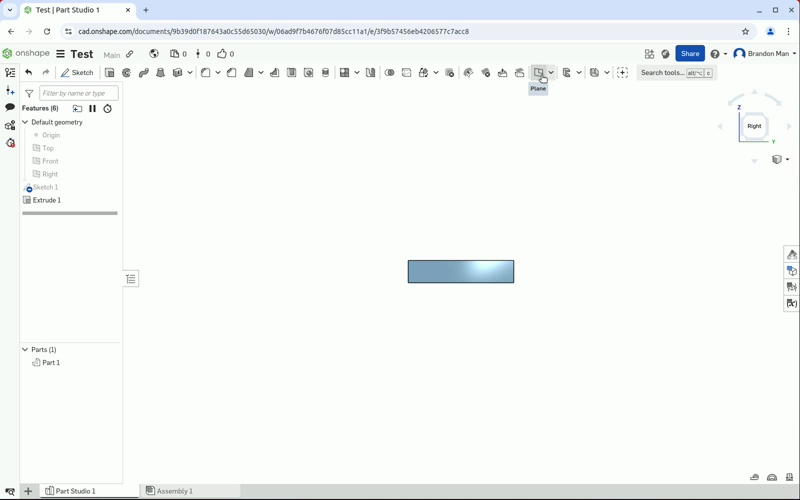
click(541, 75)
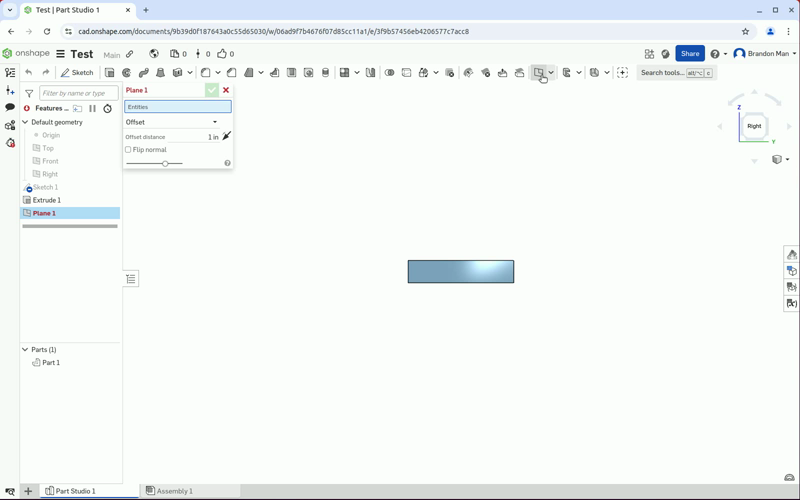
mouse_move(73, 176)
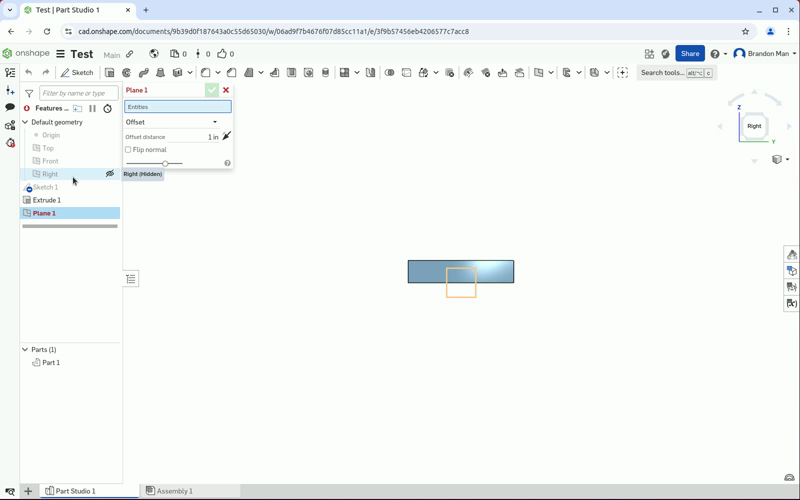
click(73, 176)
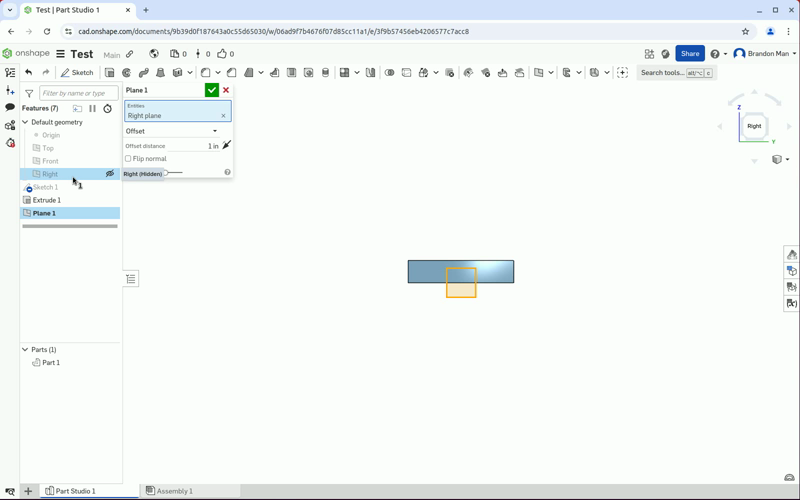
key(tab, 2)
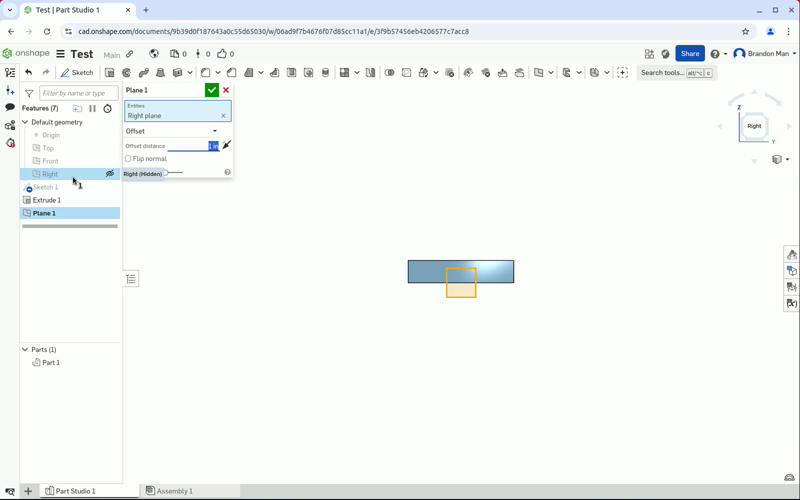
text(22.4)
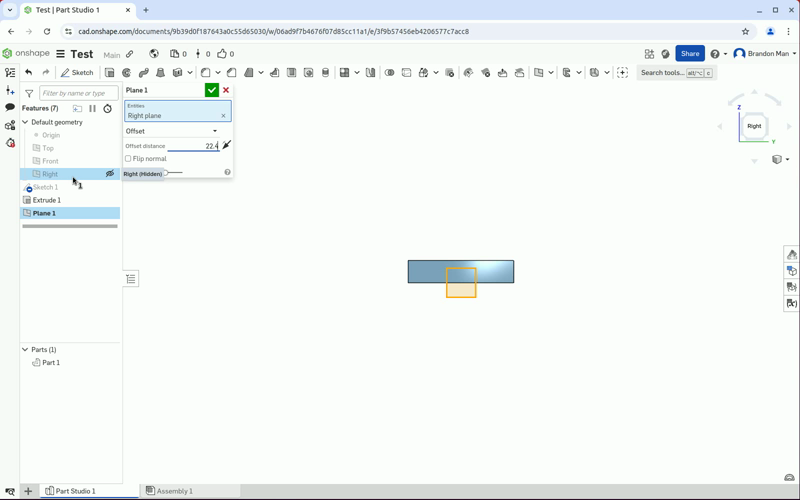
key(enter, 2)
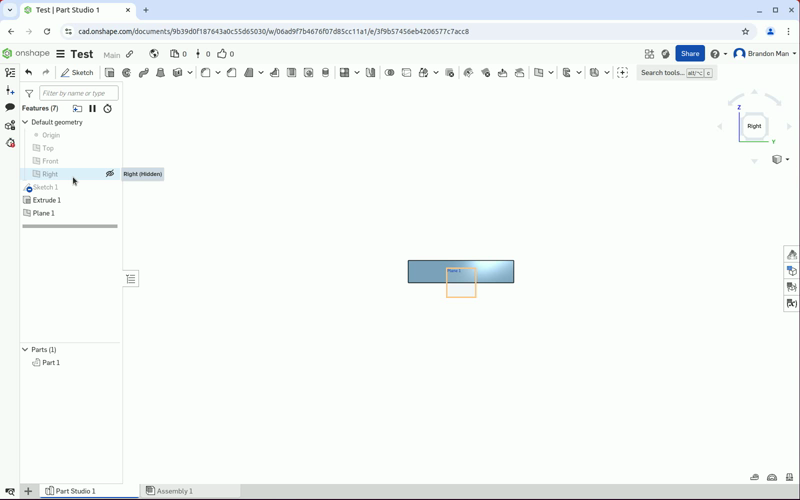
key(shift+s)
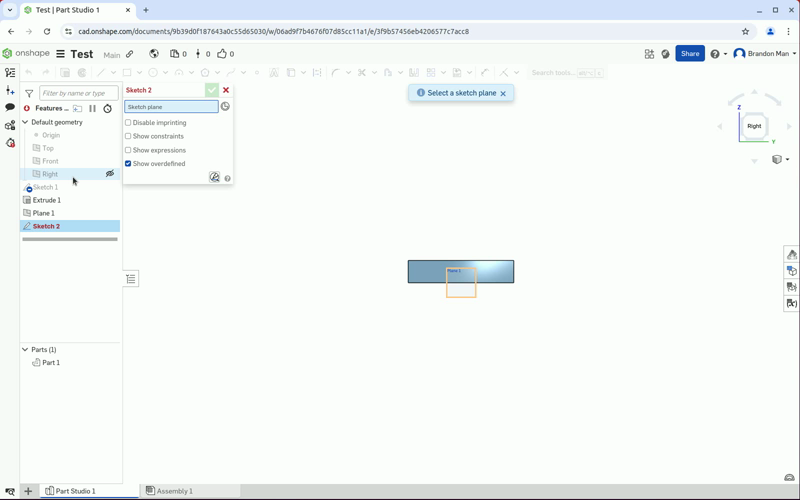
mouse_move(73, 215)
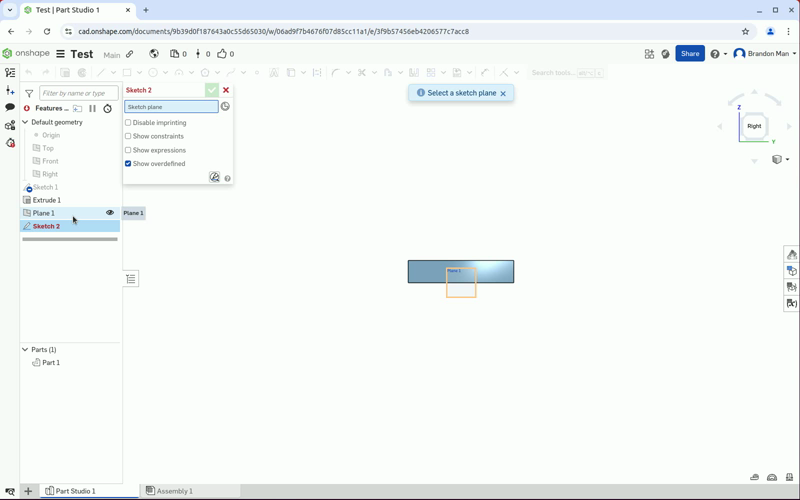
click(73, 215)
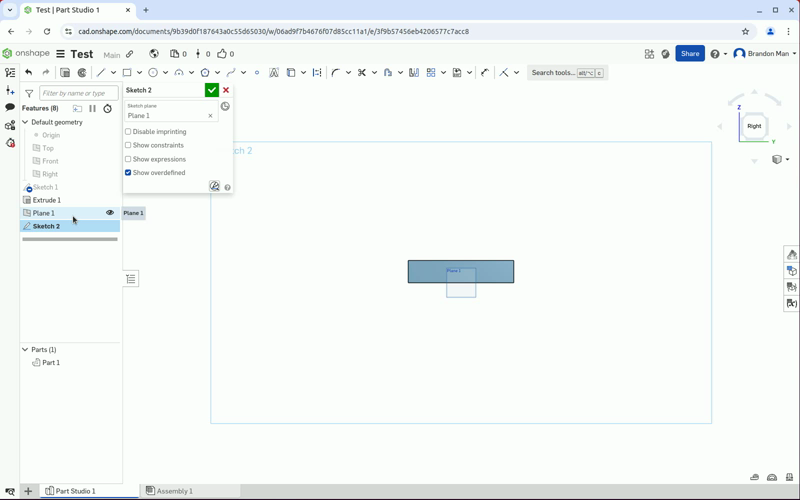
mouse_move(73, 352)
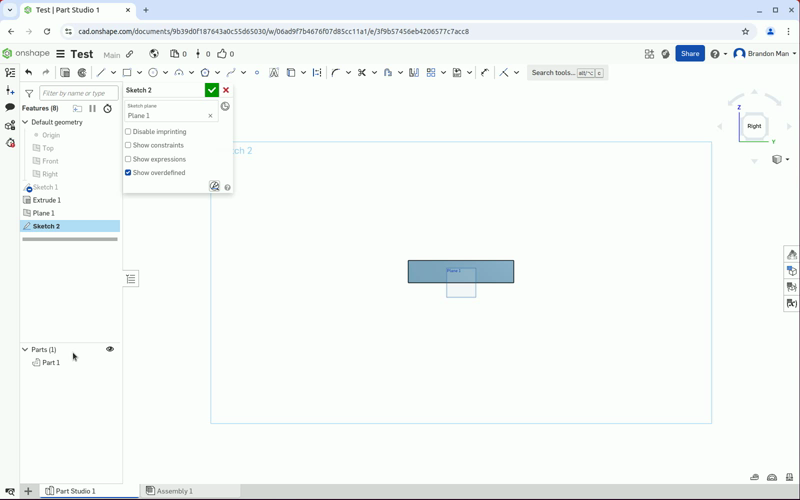
key(y)
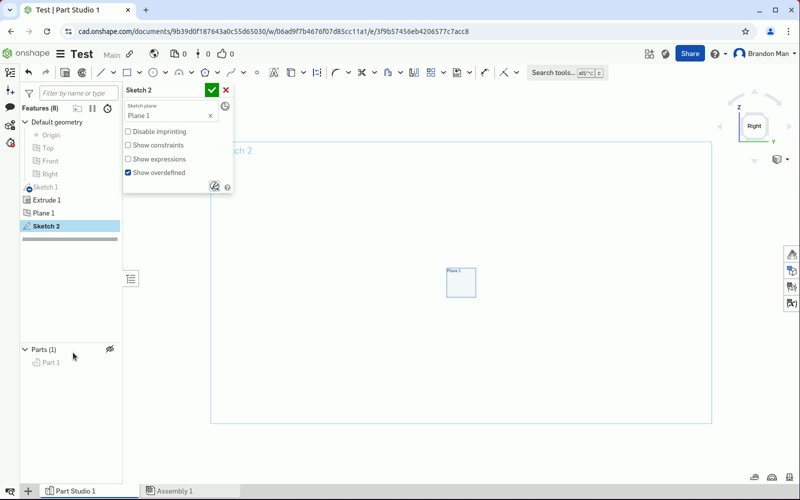
key(l)
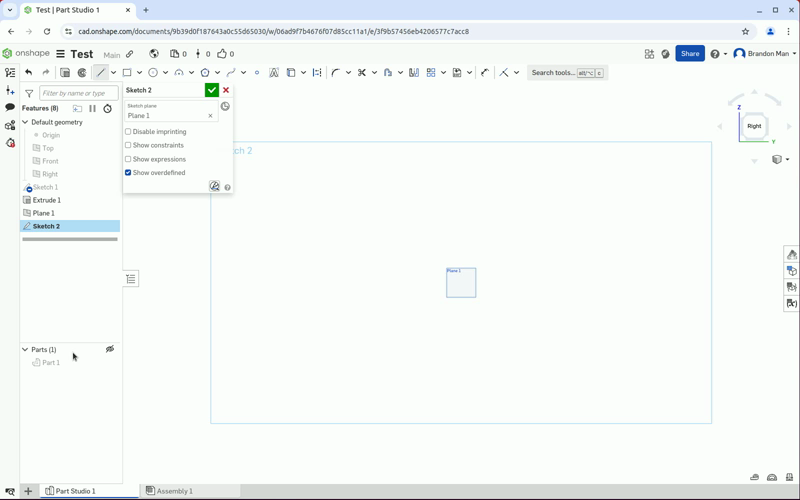
key_down(shift)
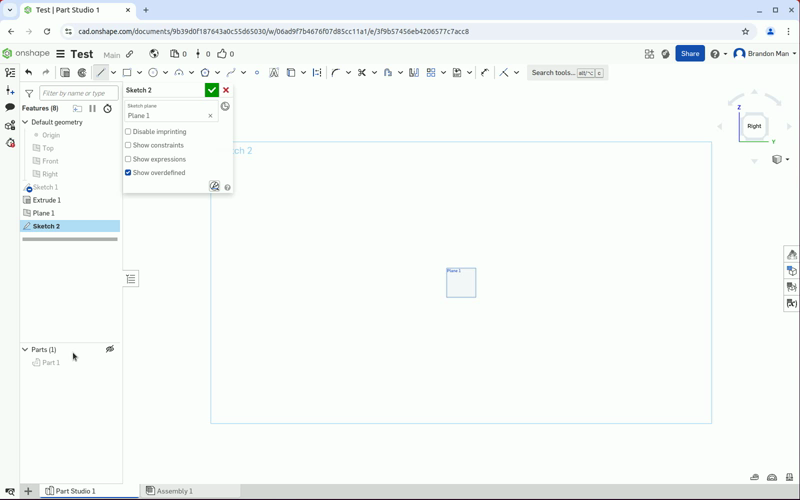
mouse_move(407, 282)
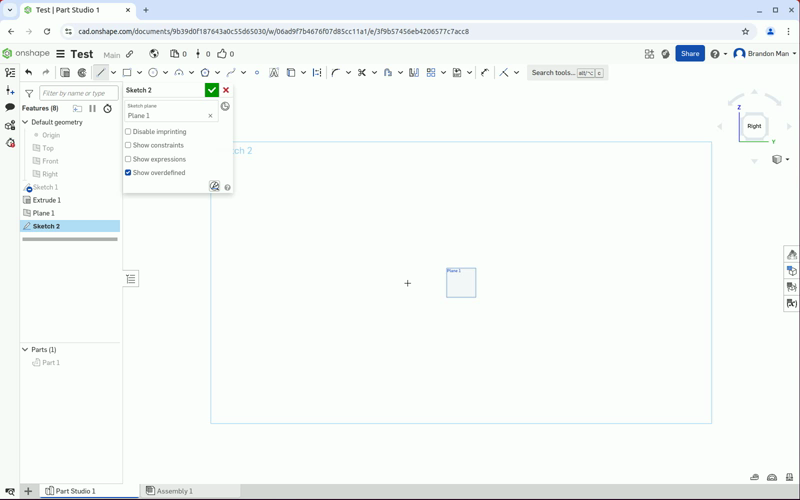
click(407, 282)
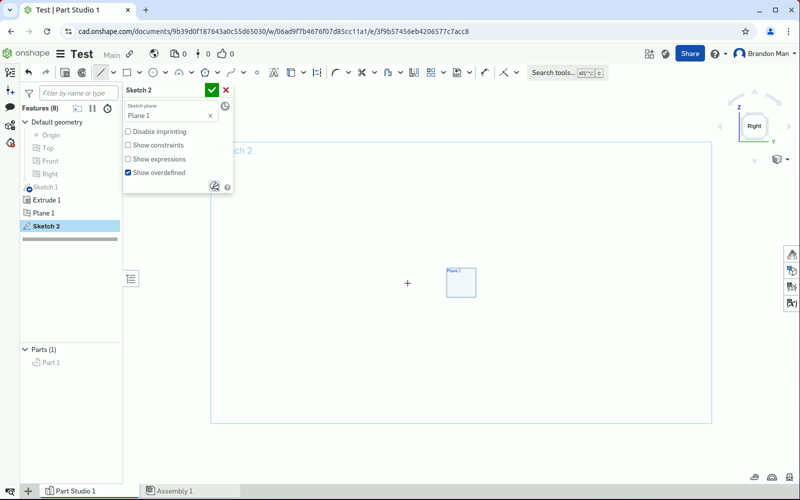
key_up(shift)
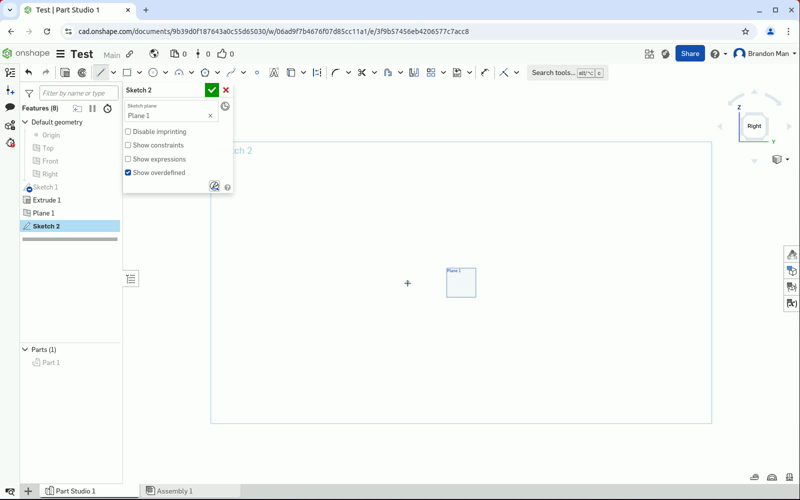
key_down(shift)
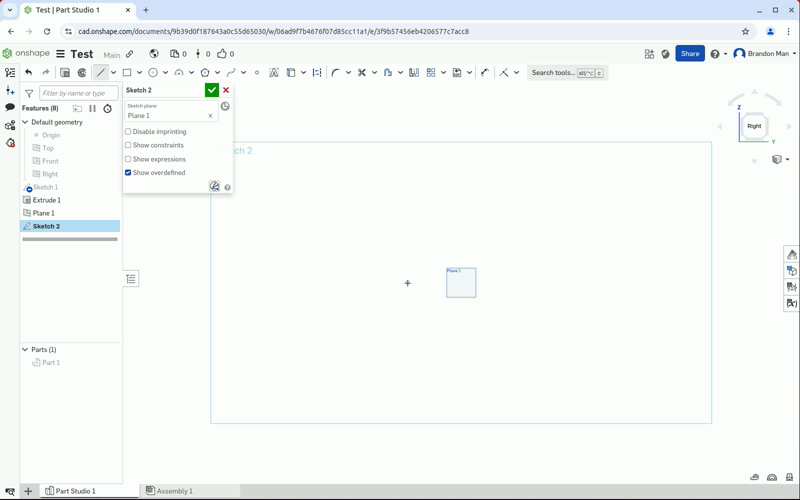
mouse_move(513, 282)
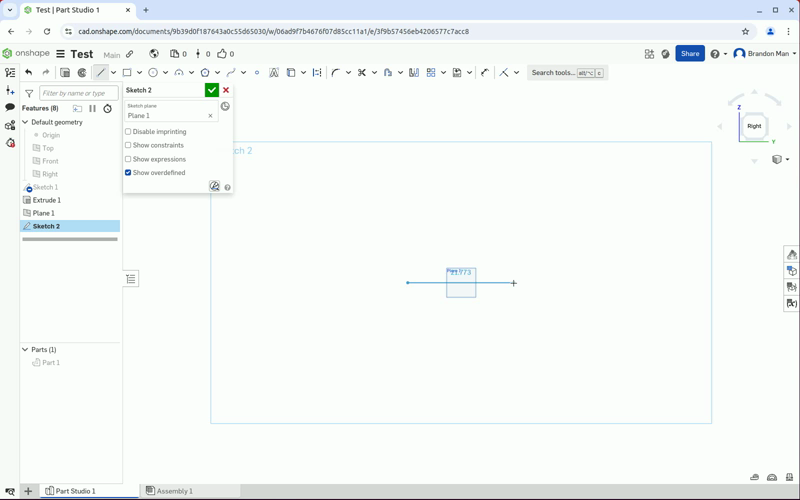
click(513, 282)
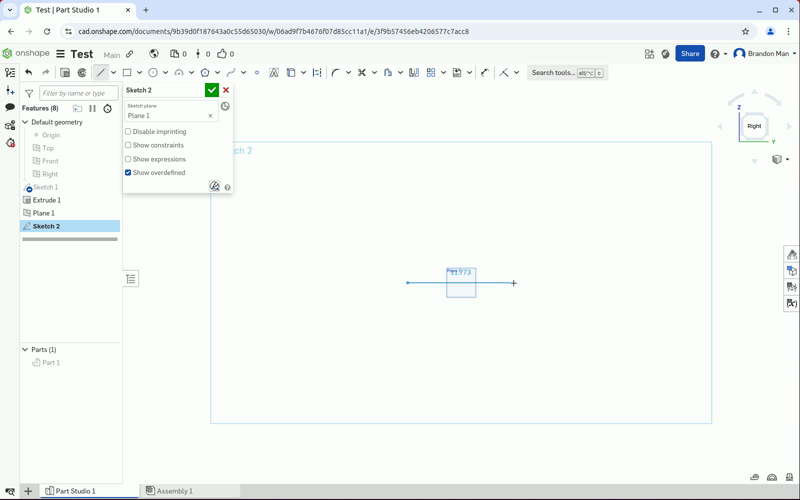
key_up(shift)
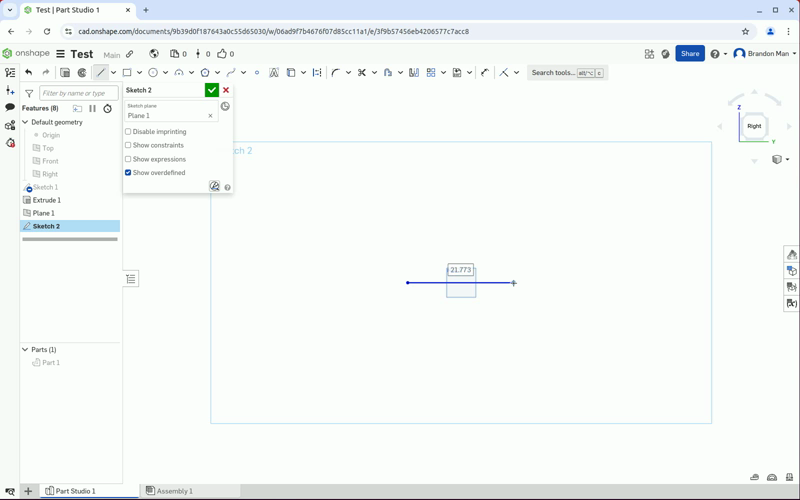
key_down(shift)
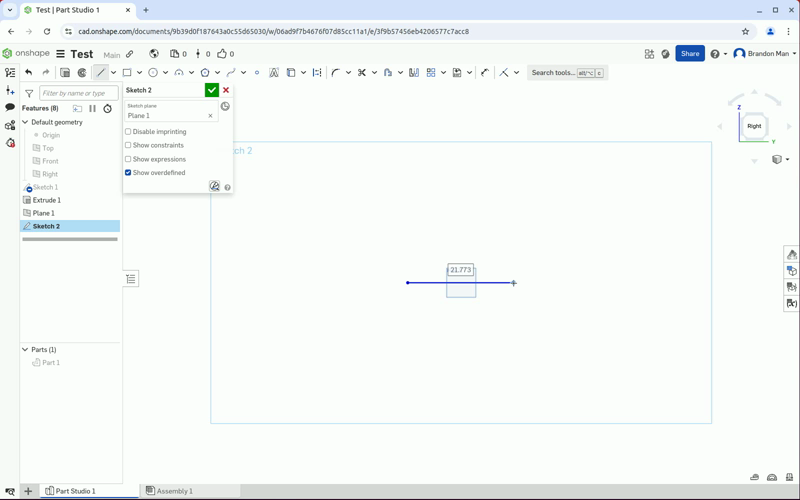
mouse_move(543, 282)
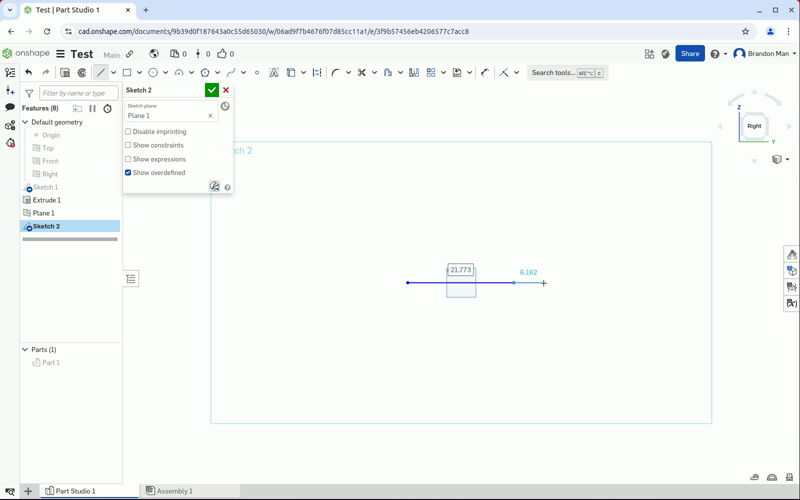
mouse_move(513, 260)
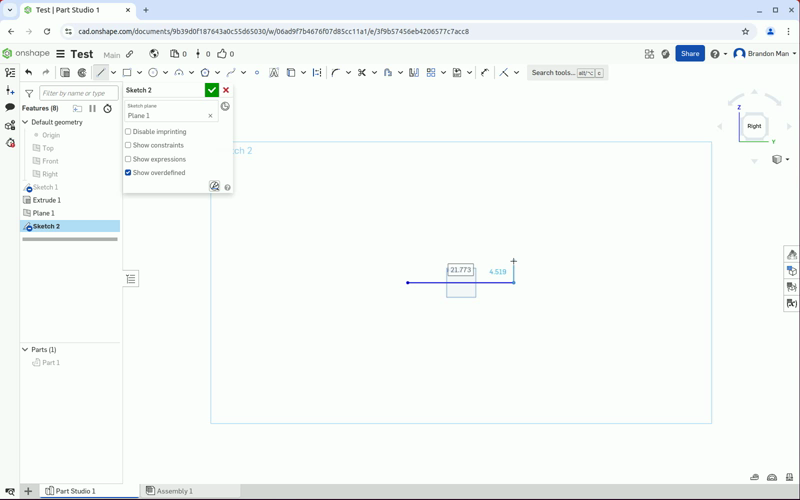
click(513, 260)
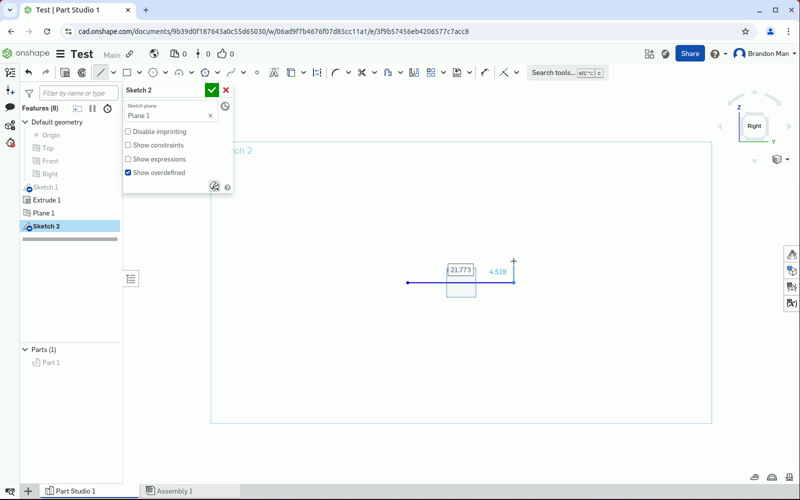
key_up(shift)
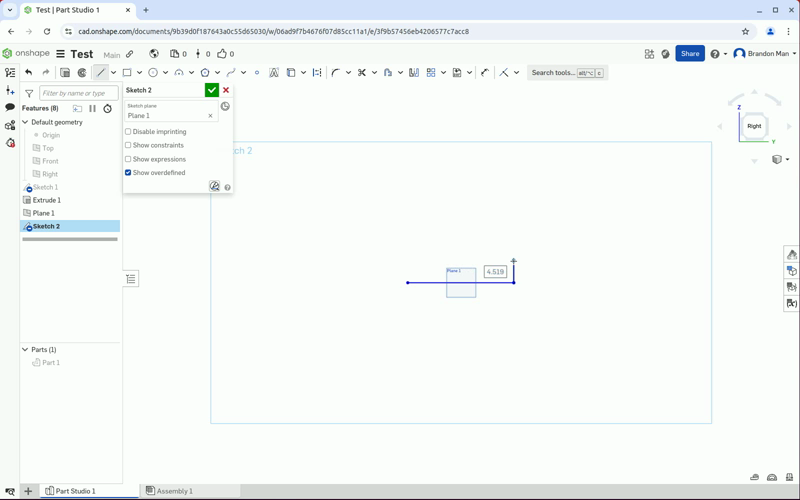
key_down(shift)
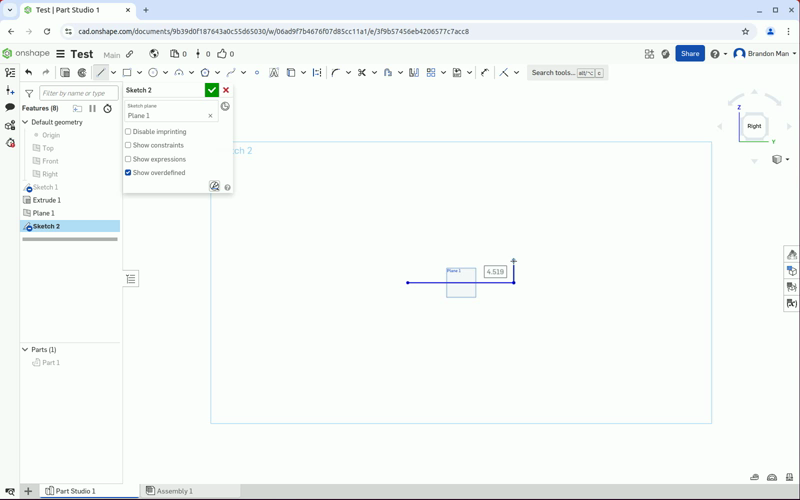
mouse_move(407, 260)
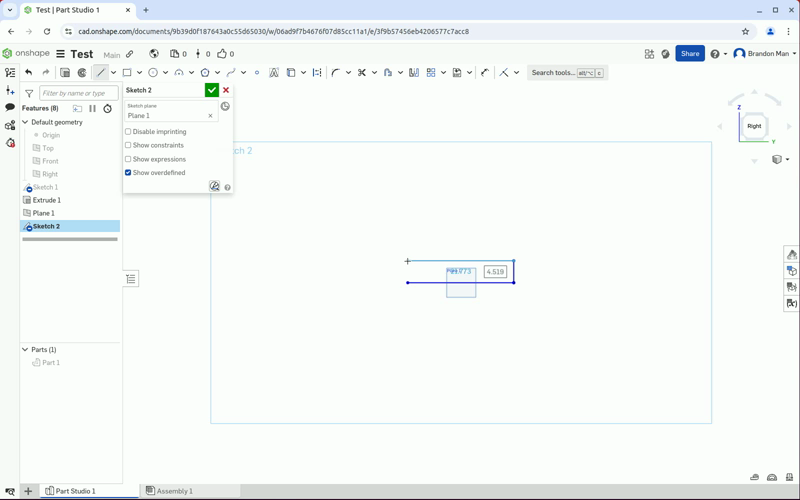
click(407, 260)
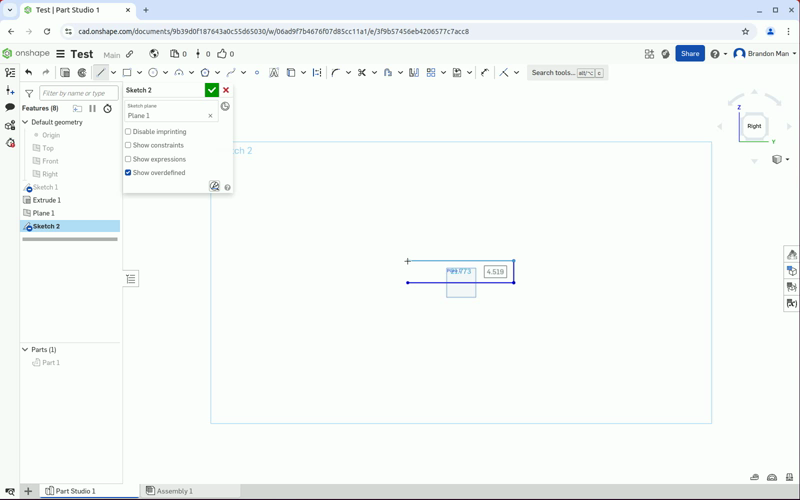
key_up(shift)
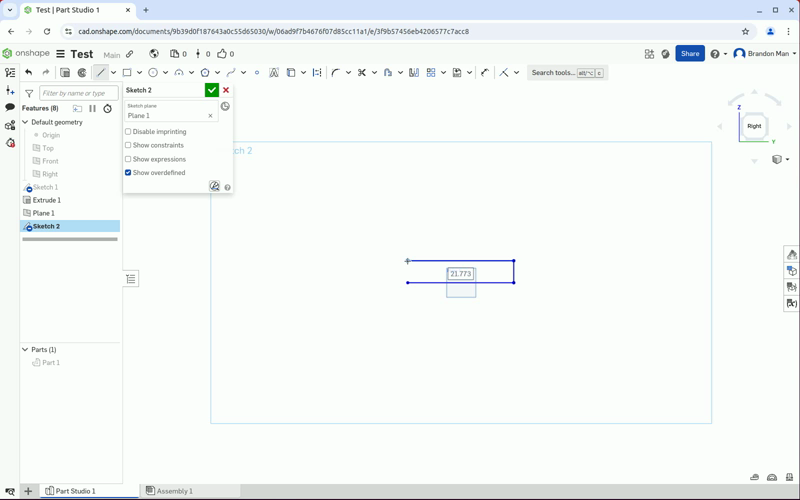
mouse_move(437, 260)
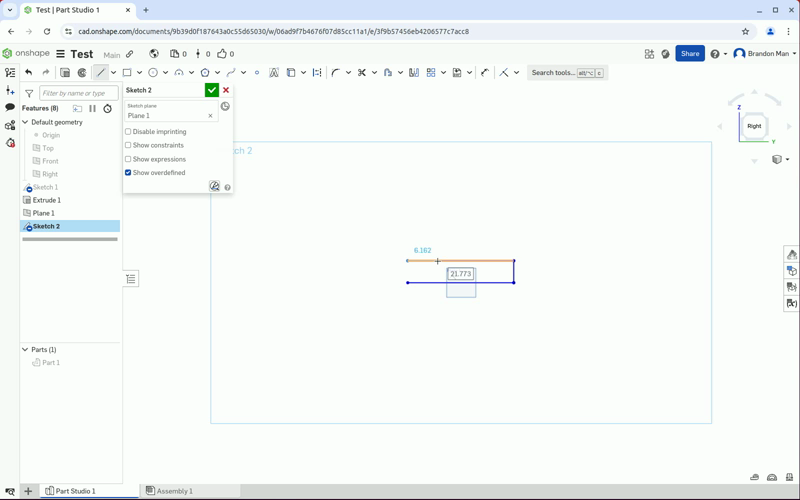
key_down(shift)
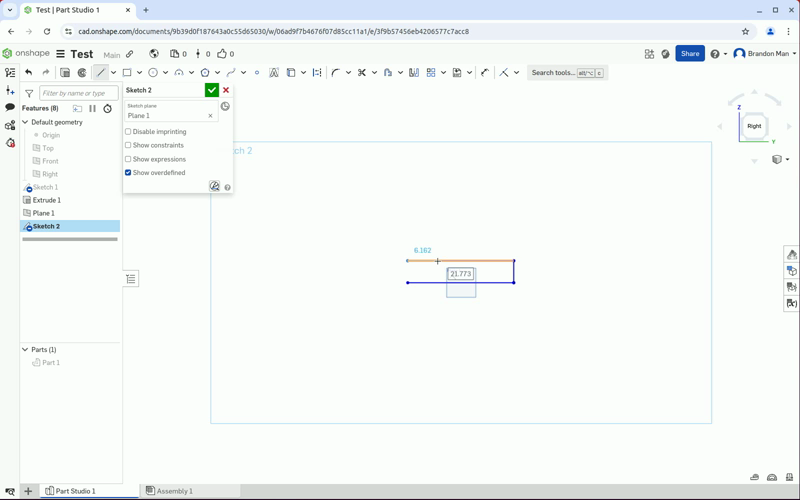
mouse_move(407, 282)
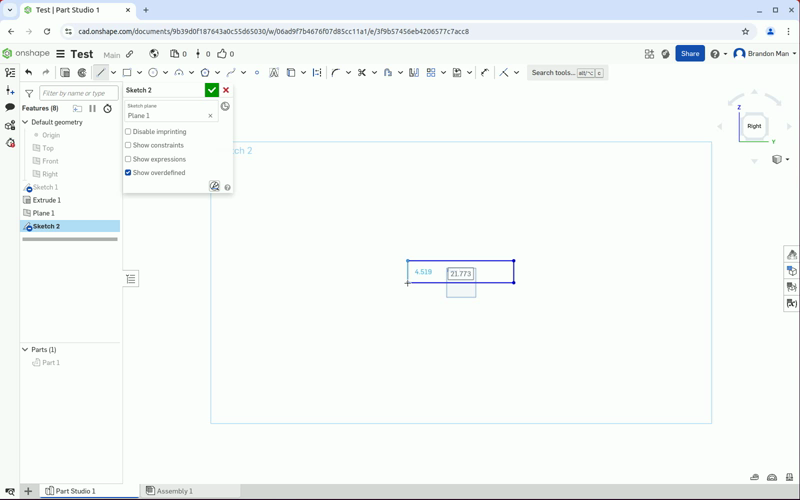
key_up(shift)
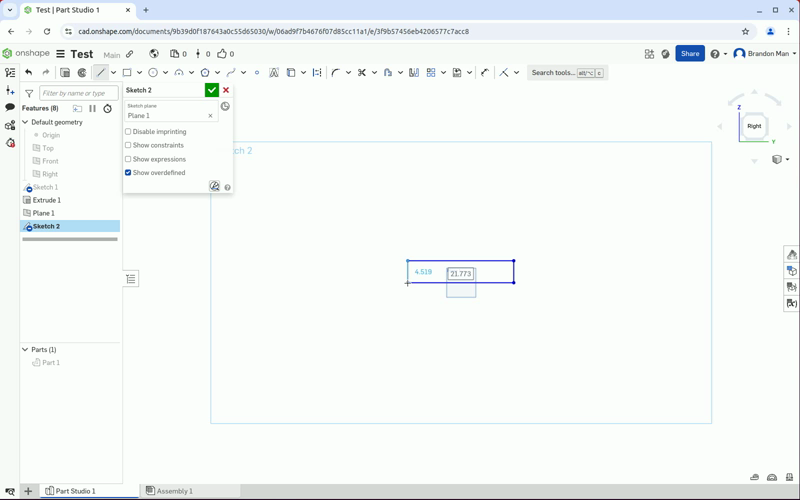
click(407, 282)
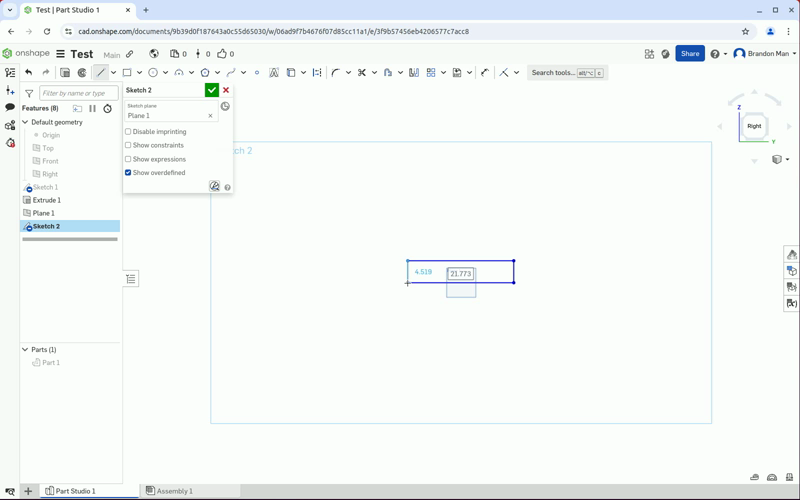
key(esc)
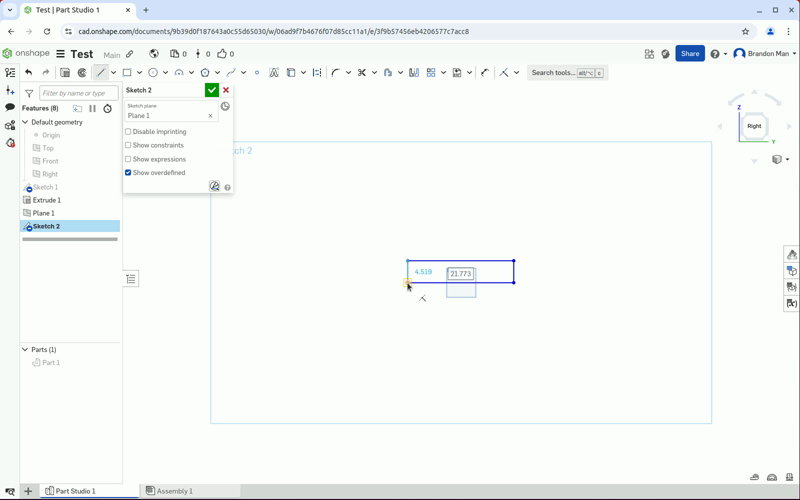
mouse_move(431, 276)
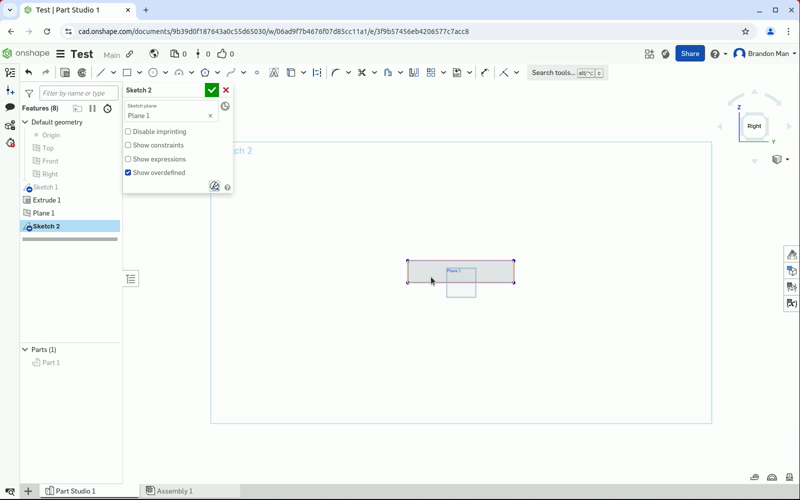
click(431, 276)
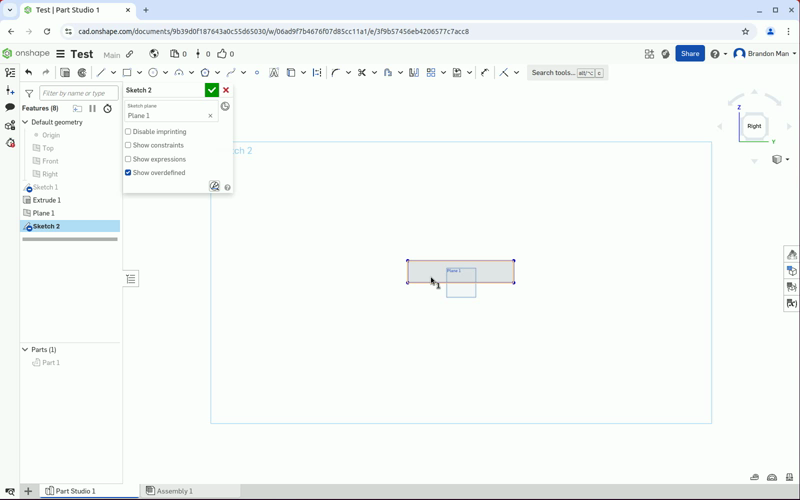
mouse_move(73, 352)
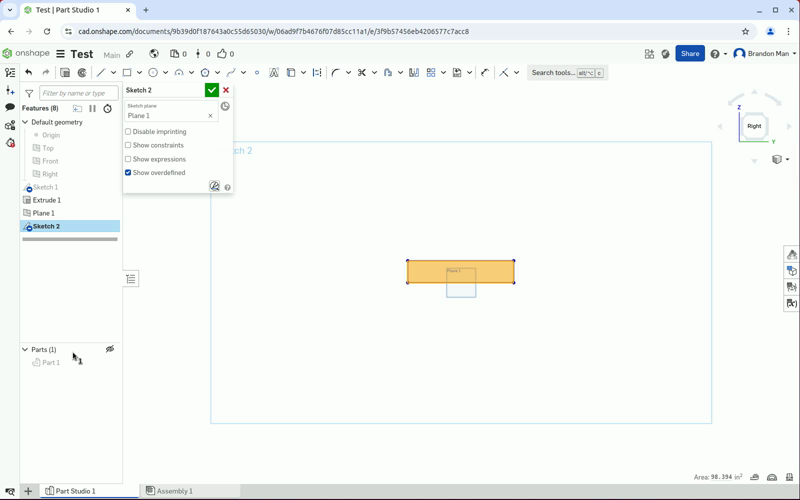
key(shift+y)
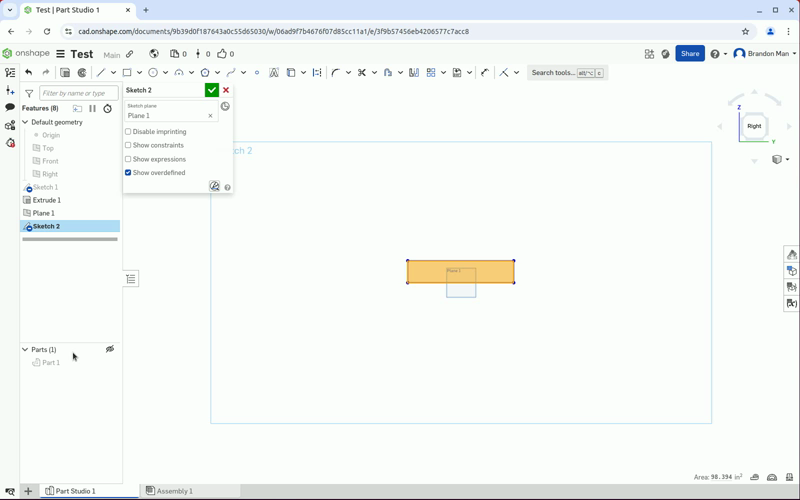
key(shift+e)
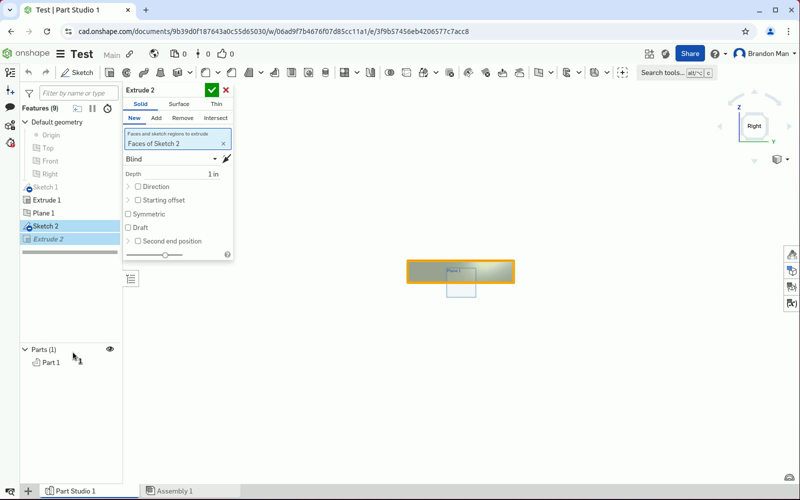
mouse_move(143, 106)
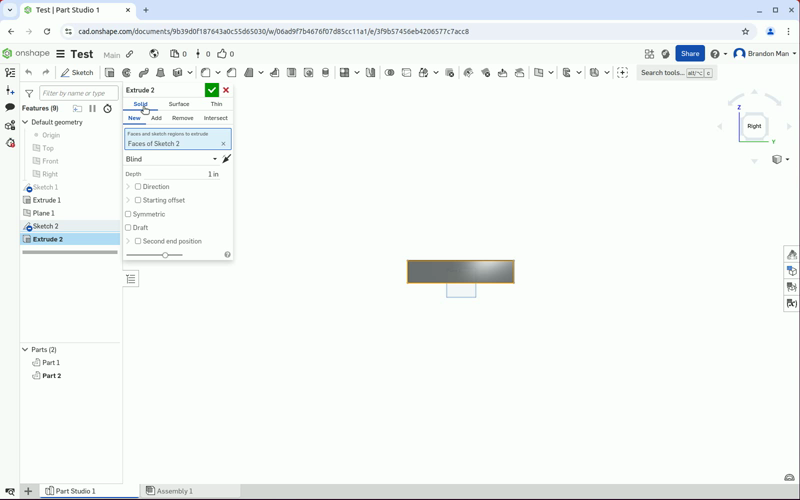
click(143, 106)
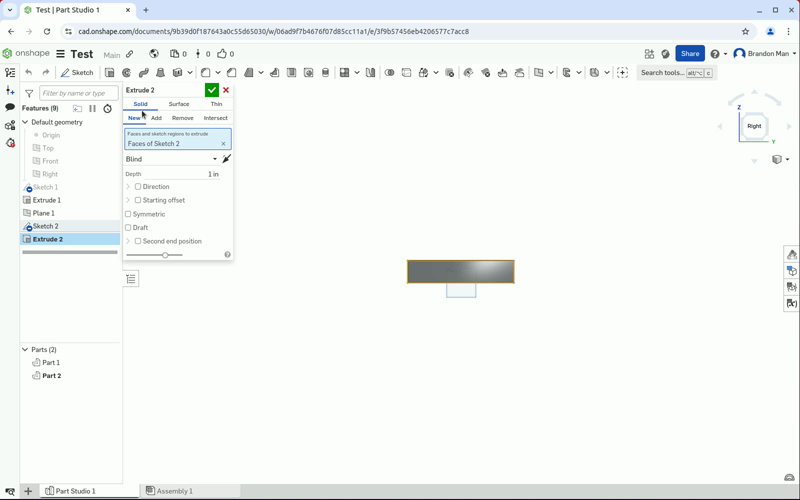
mouse_move(137, 120)
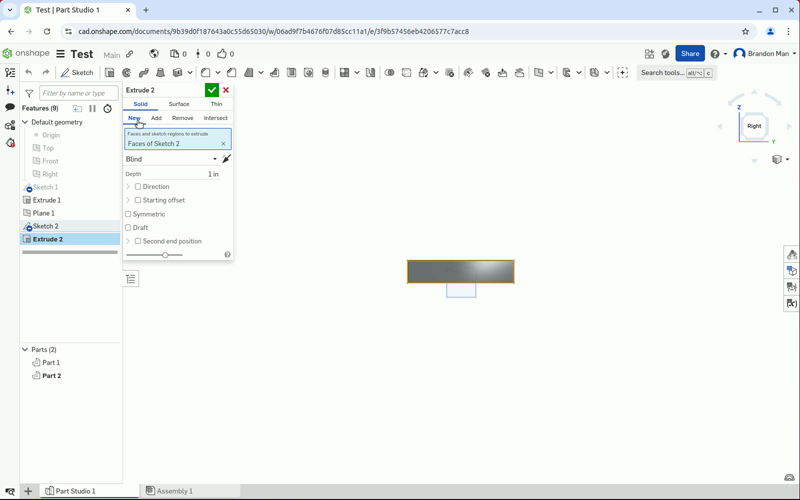
click(137, 120)
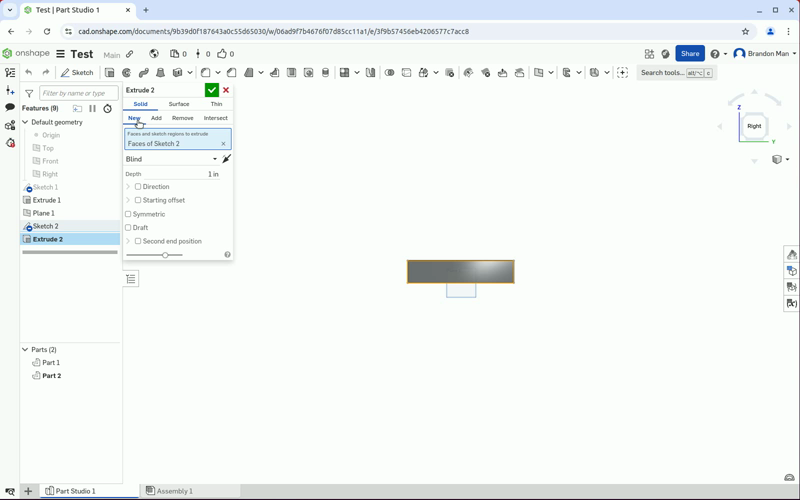
key(tab, 4)
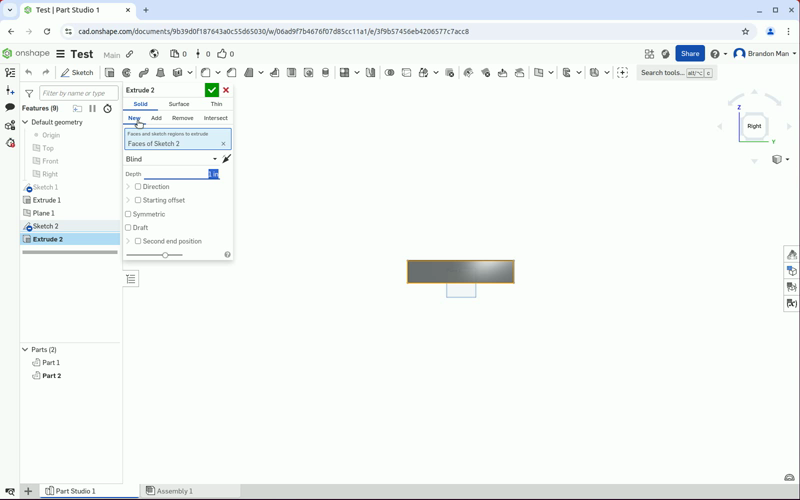
text(0.722)
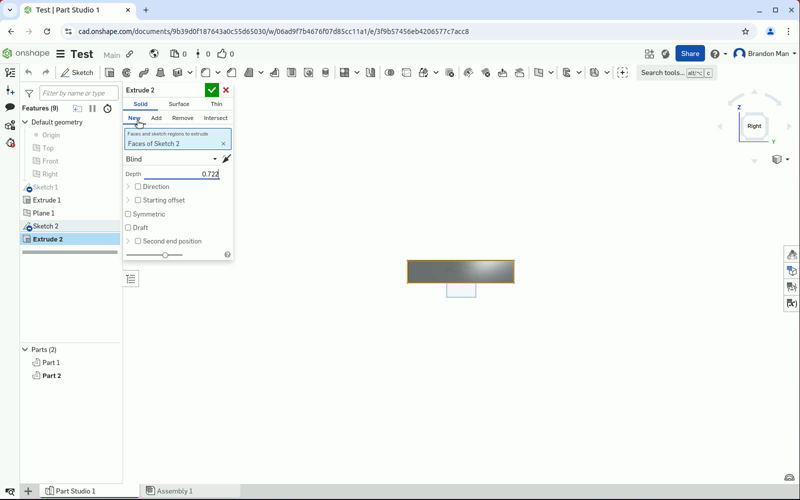
key(enter)
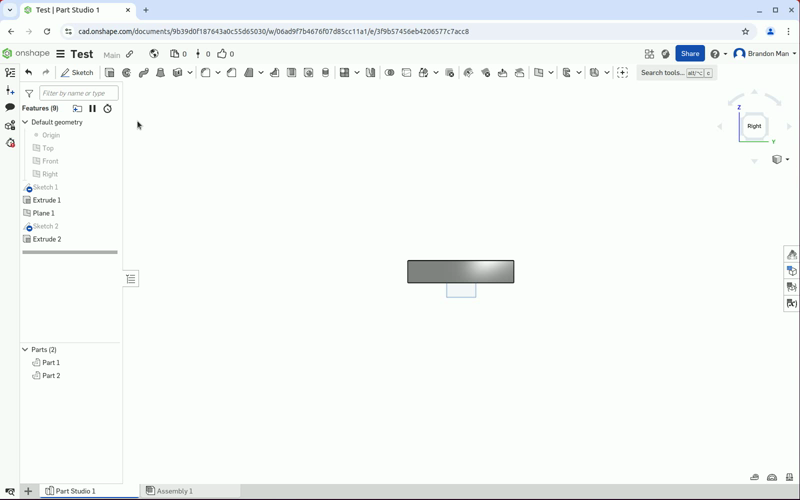
key(shift+h)
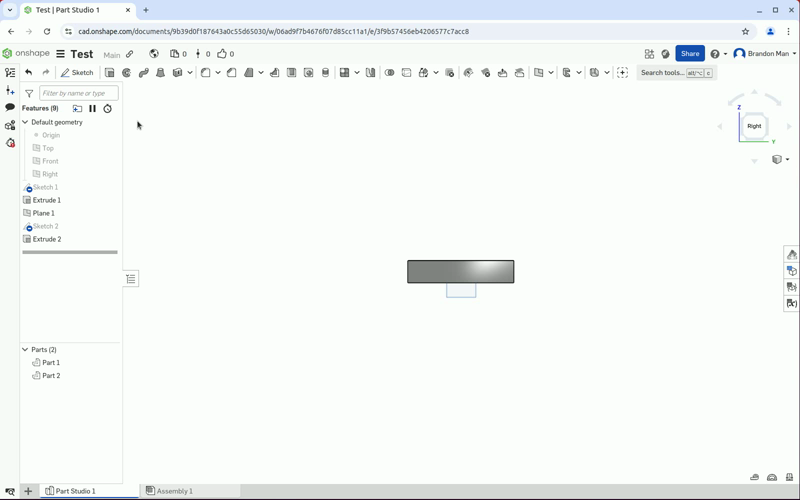
key(shift+h)
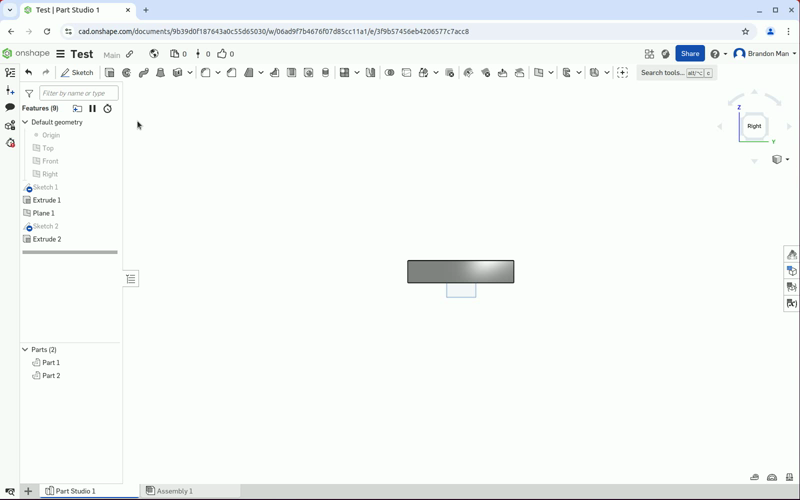
mouse_move(73, 189)
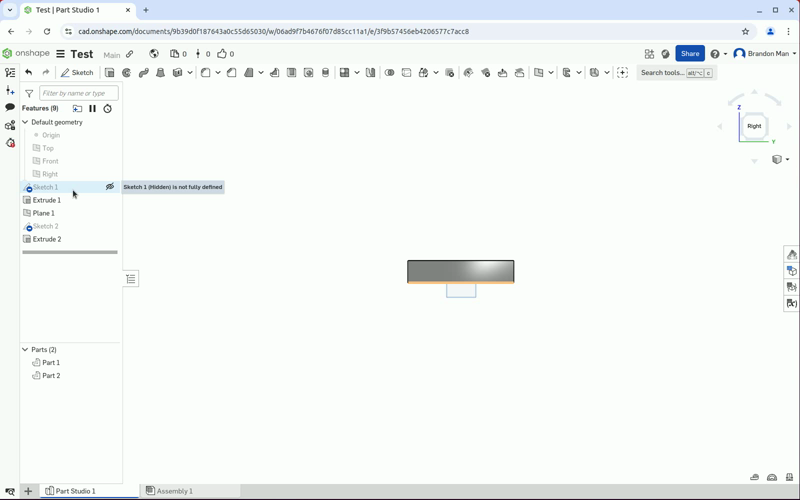
click(73, 189)
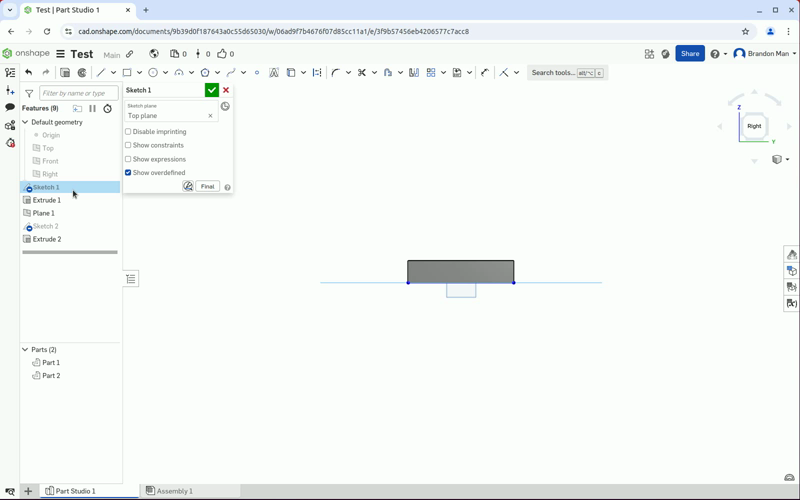
mouse_move(229, 92)
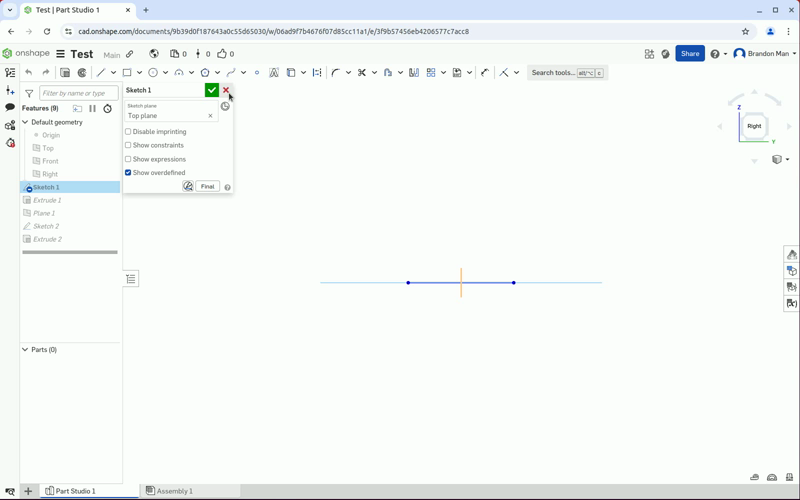
click(229, 92)
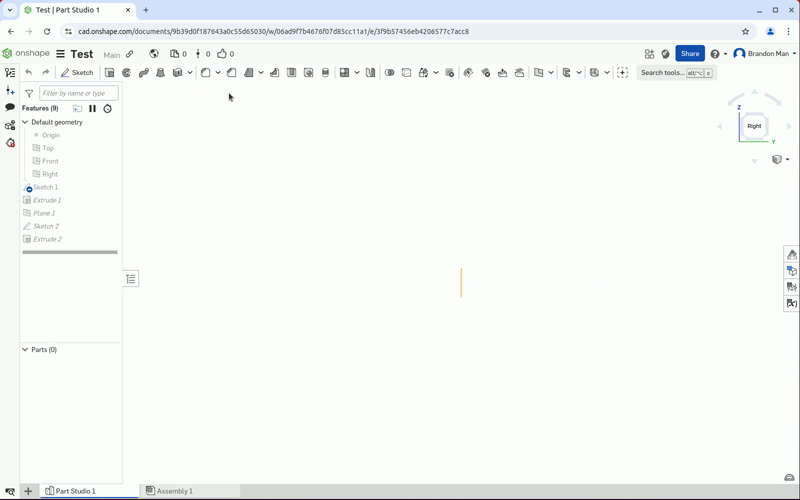
key(shift+s)
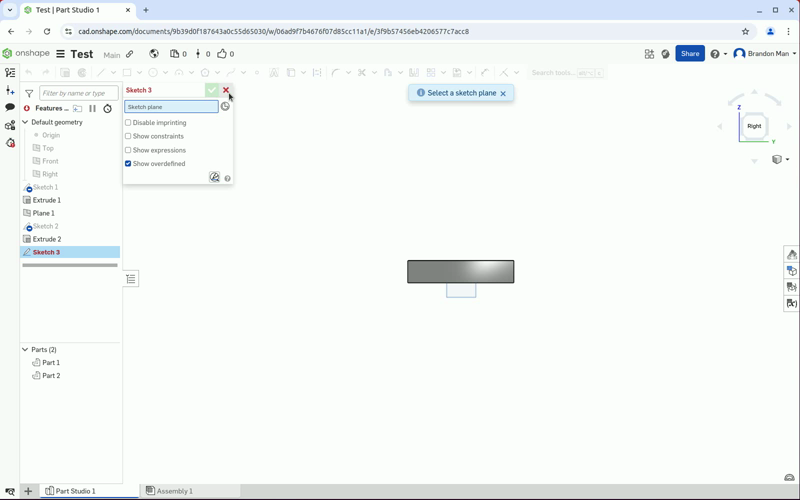
mouse_move(73, 215)
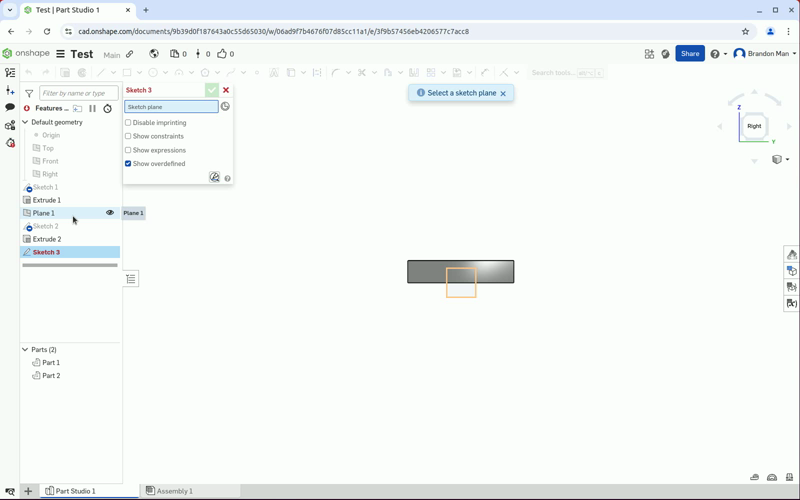
click(73, 215)
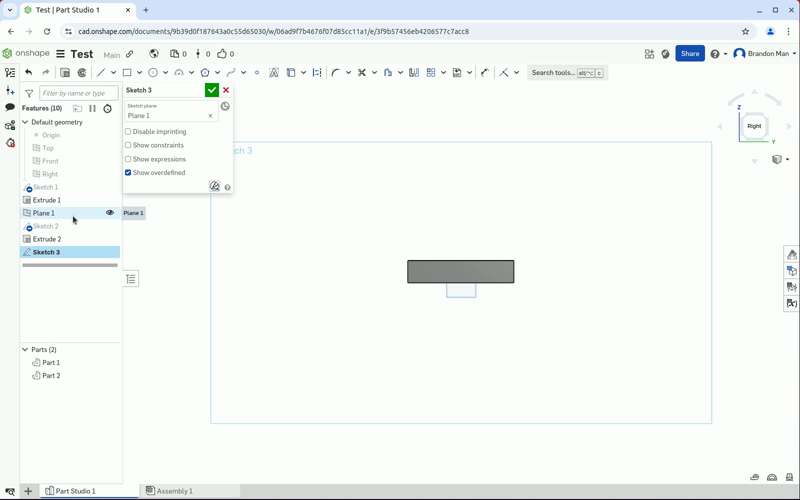
mouse_move(73, 352)
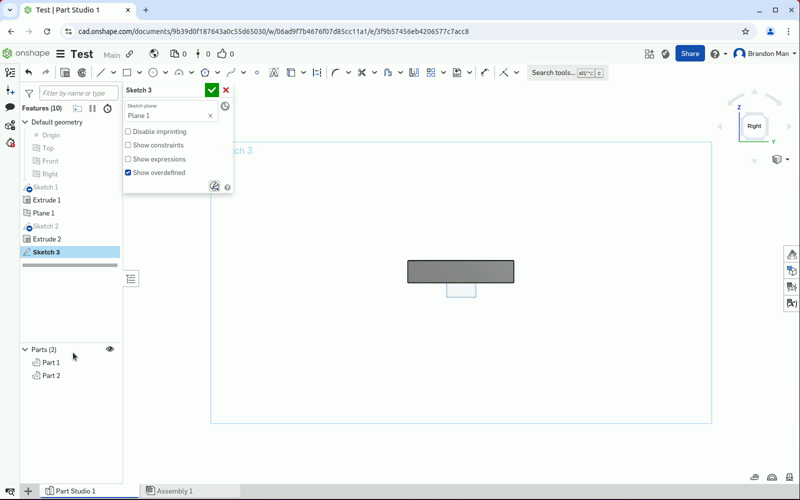
key(y)
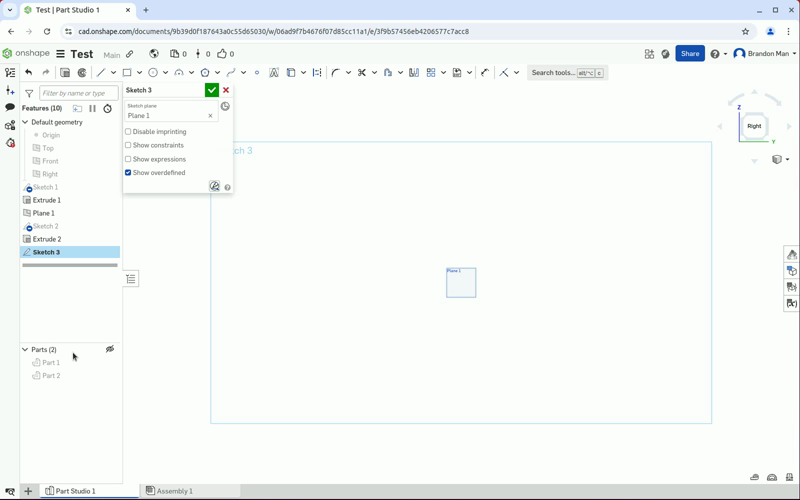
key(l)
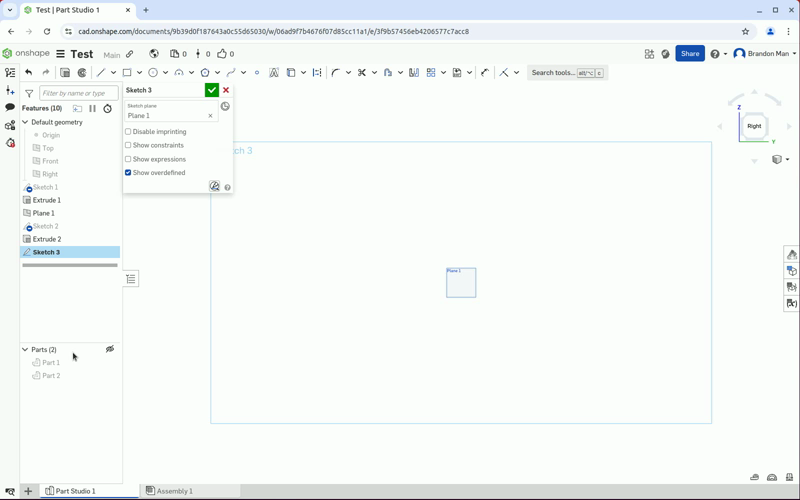
key_down(shift)
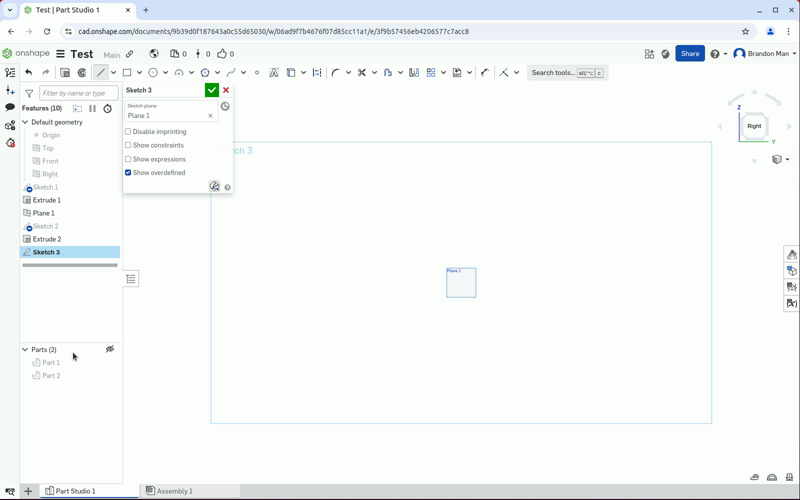
mouse_move(407, 260)
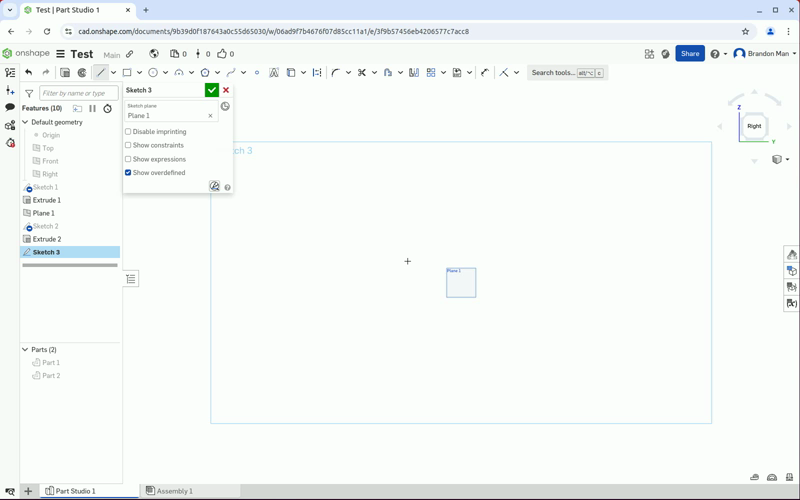
click(407, 260)
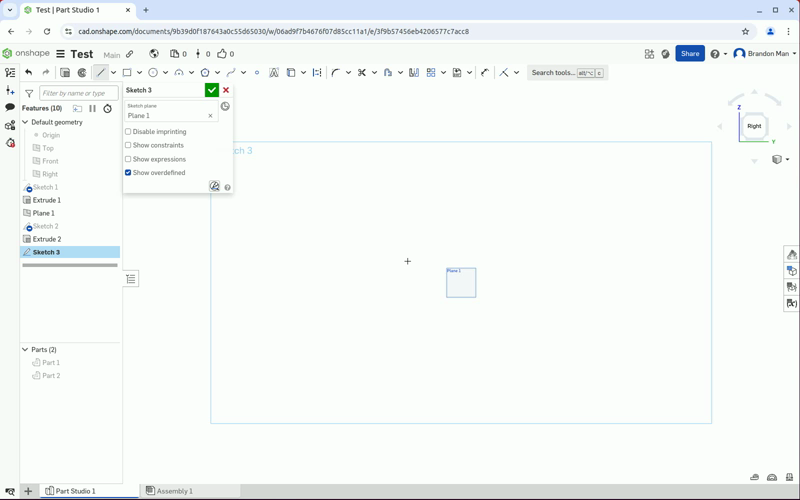
key_up(shift)
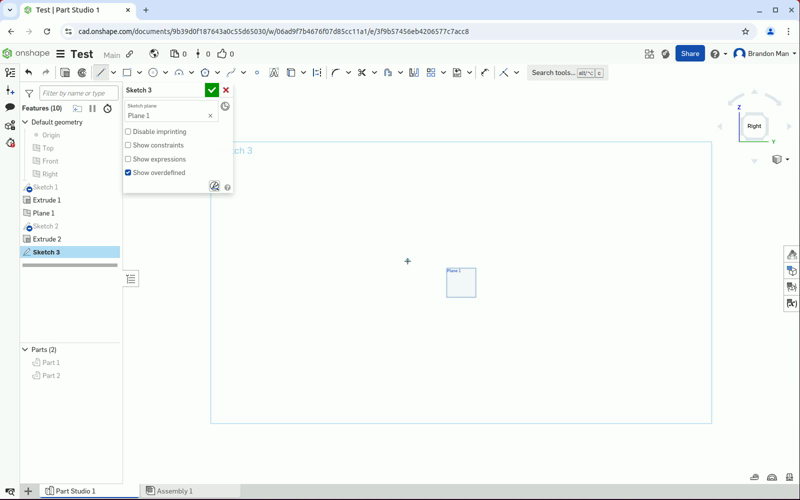
key_down(shift)
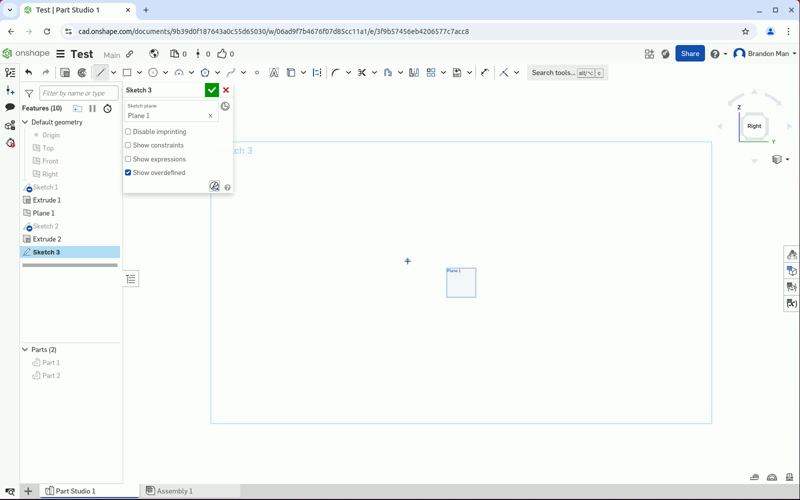
mouse_move(513, 260)
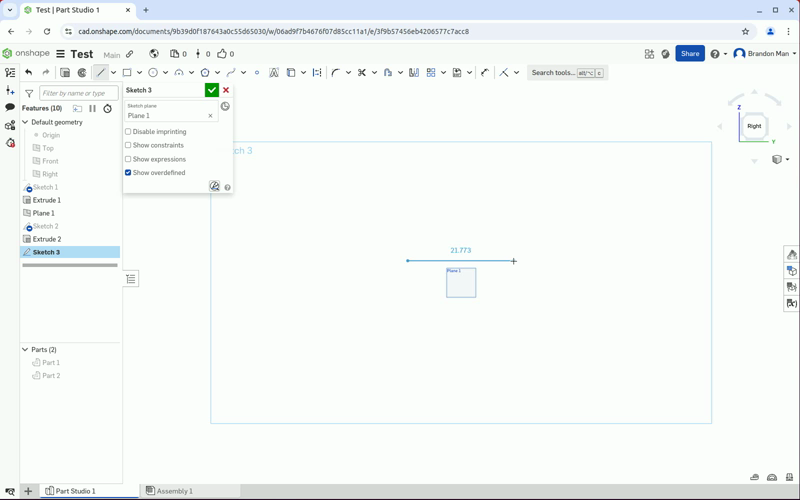
click(513, 260)
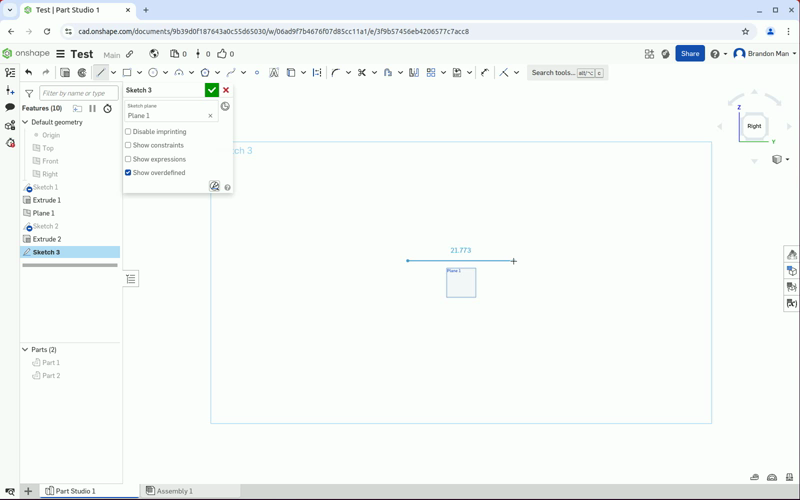
key_up(shift)
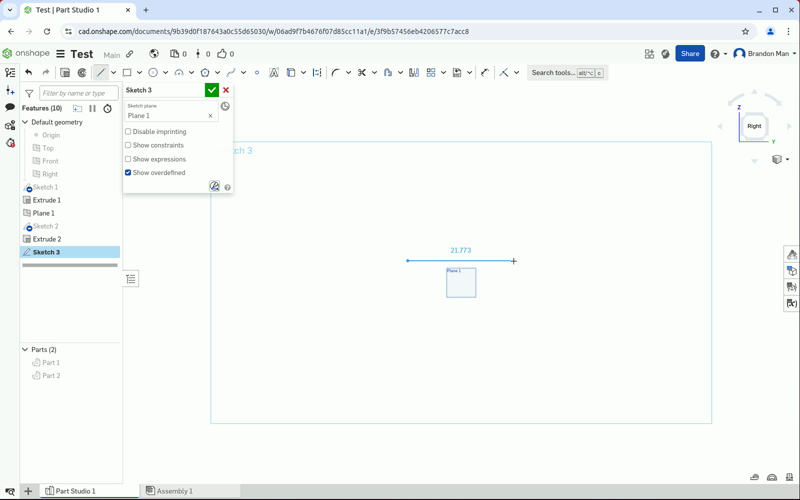
key_down(shift)
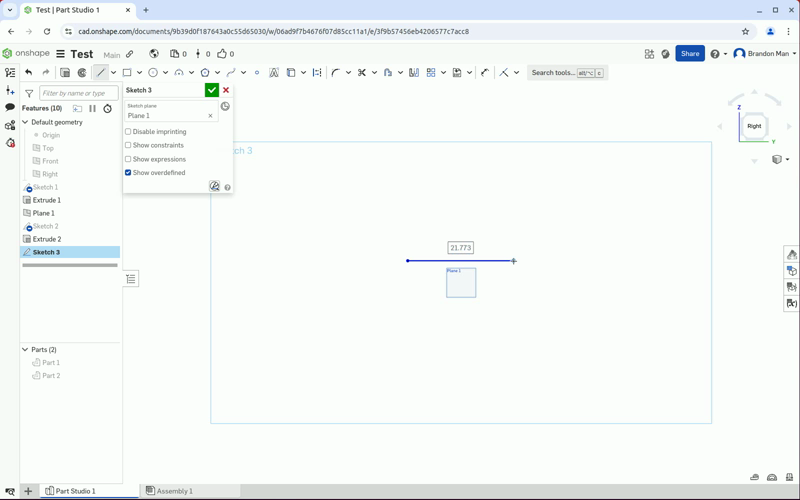
mouse_move(543, 260)
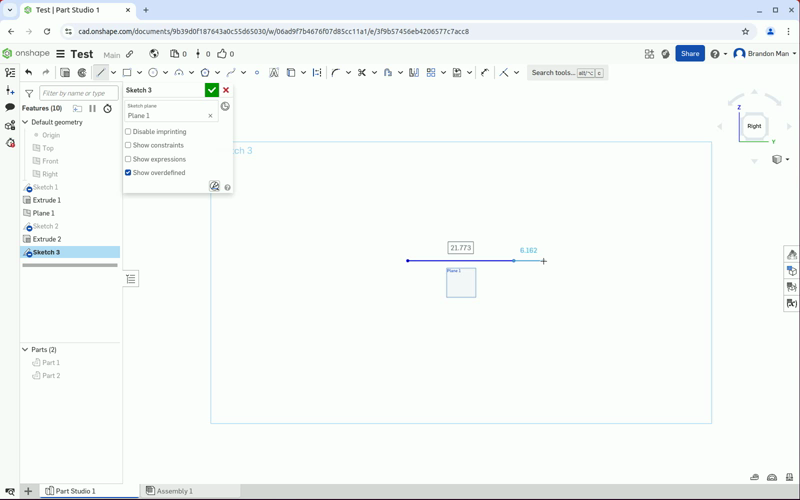
mouse_move(513, 257)
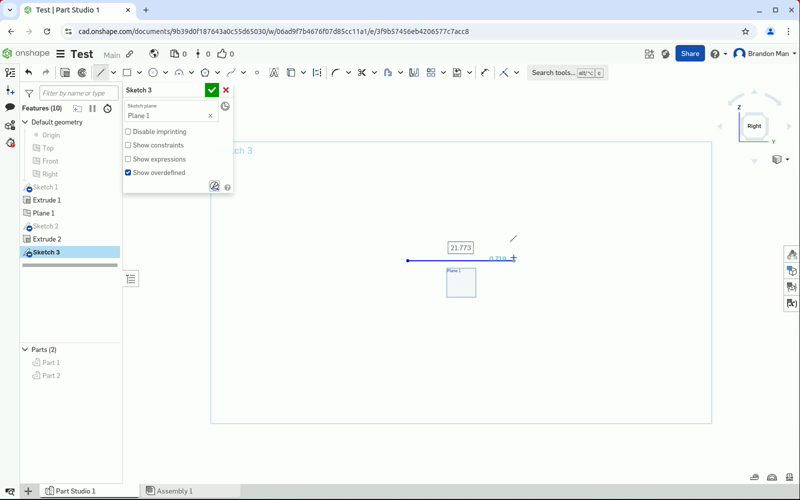
scroll(6)
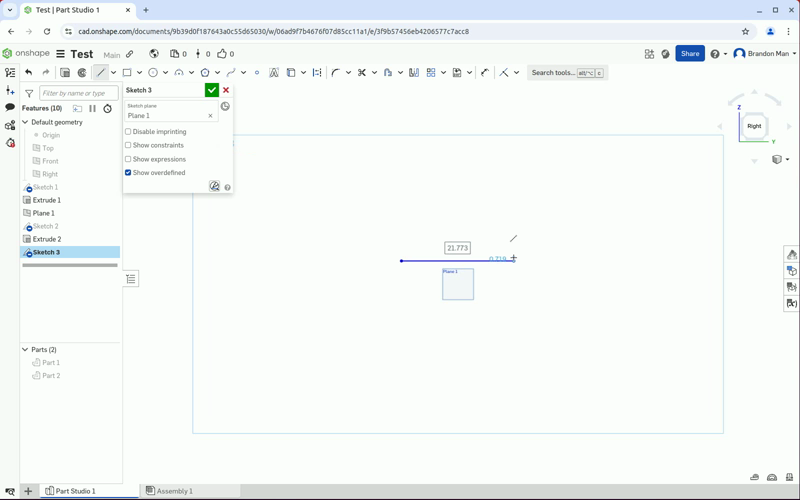
scroll(6)
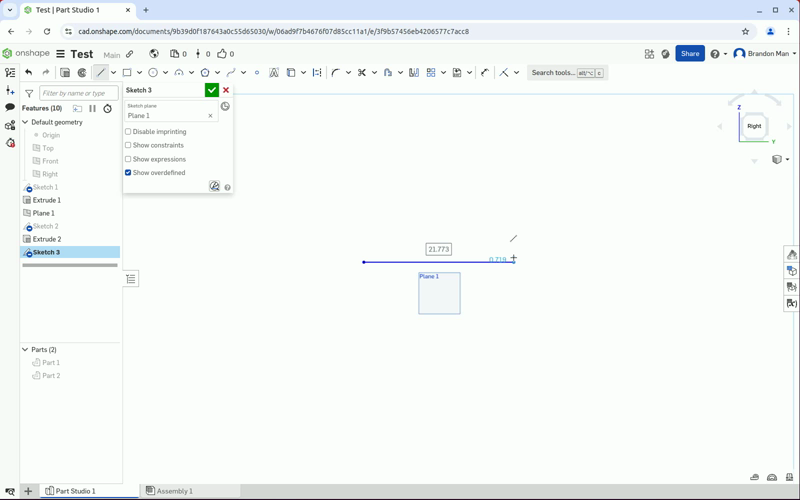
scroll(6)
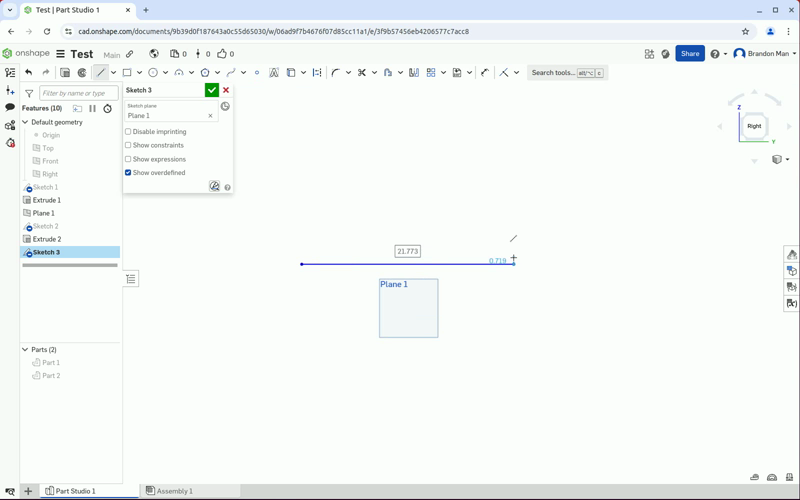
scroll(6)
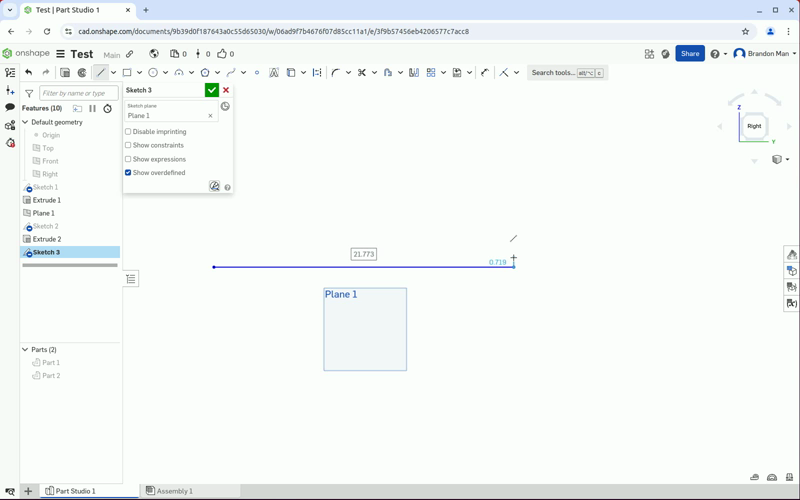
scroll(6)
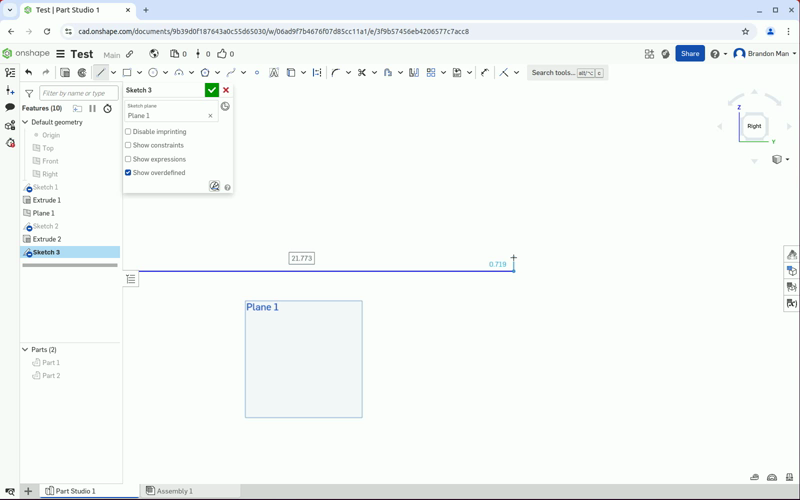
scroll(6)
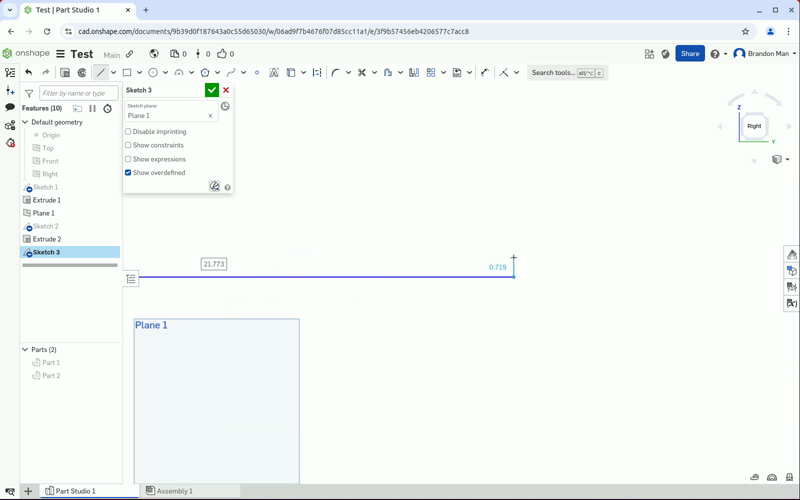
scroll(6)
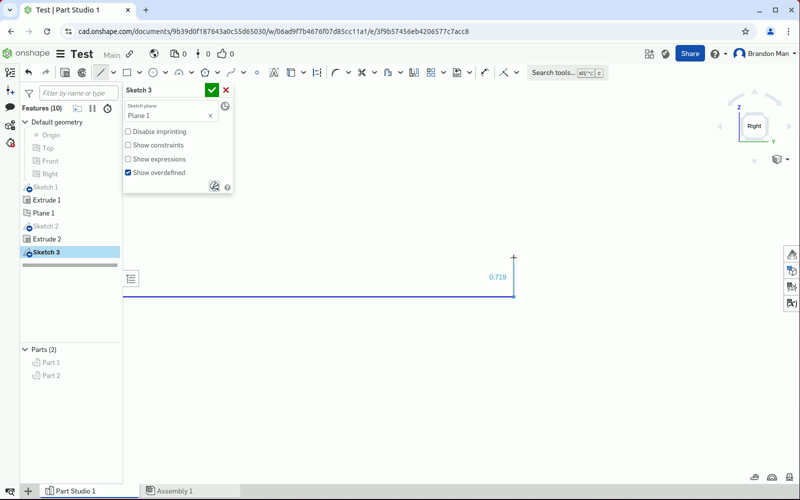
click(513, 257)
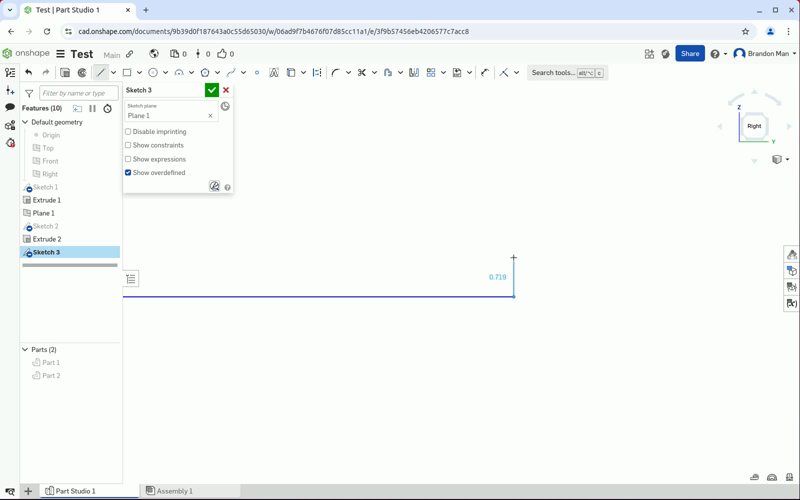
scroll(-6)
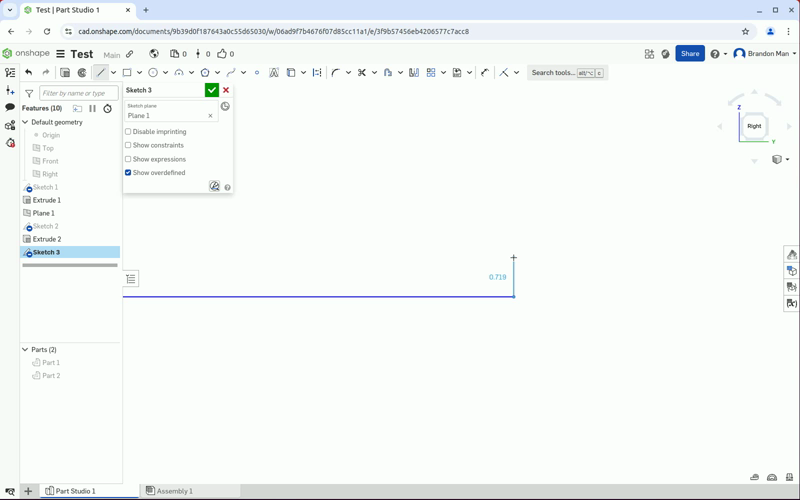
scroll(-6)
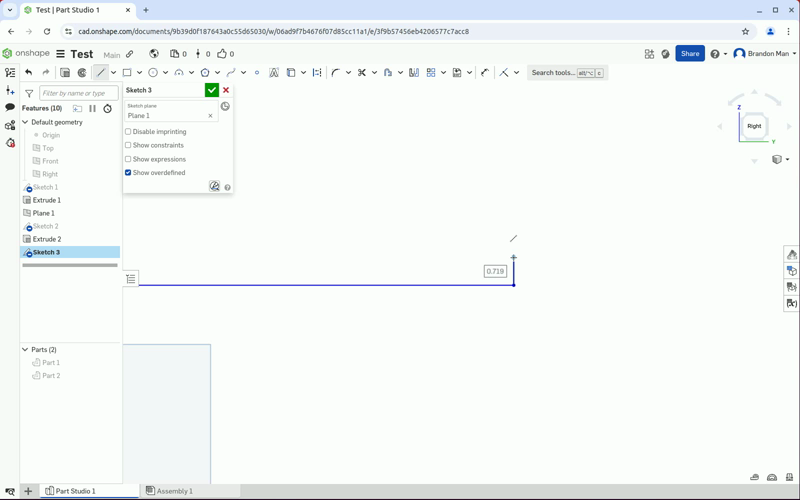
scroll(-6)
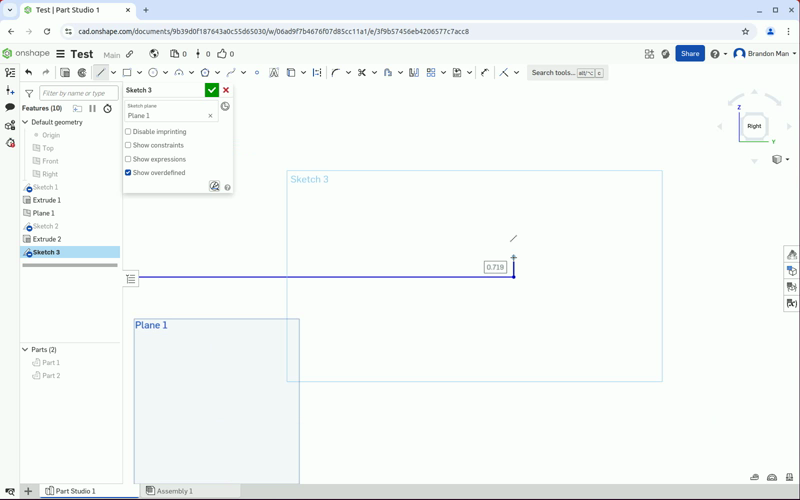
scroll(-6)
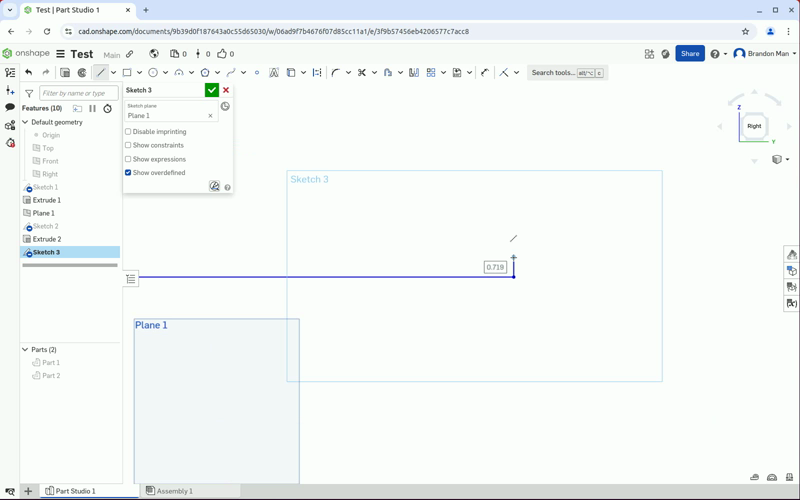
scroll(-6)
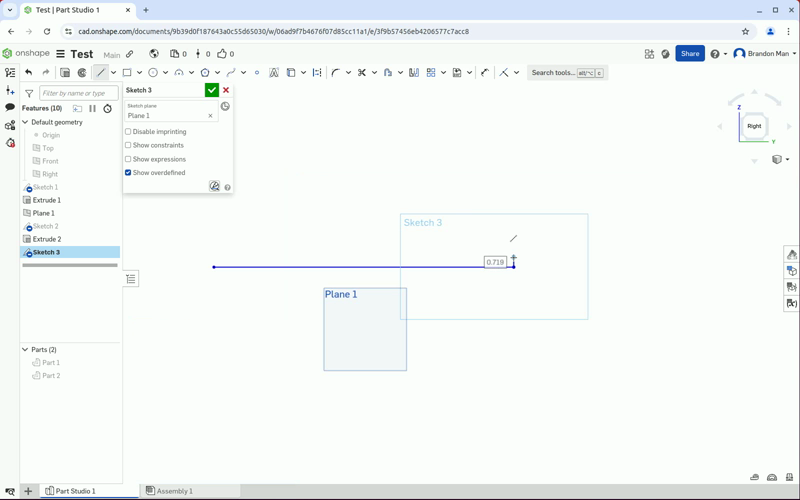
scroll(-6)
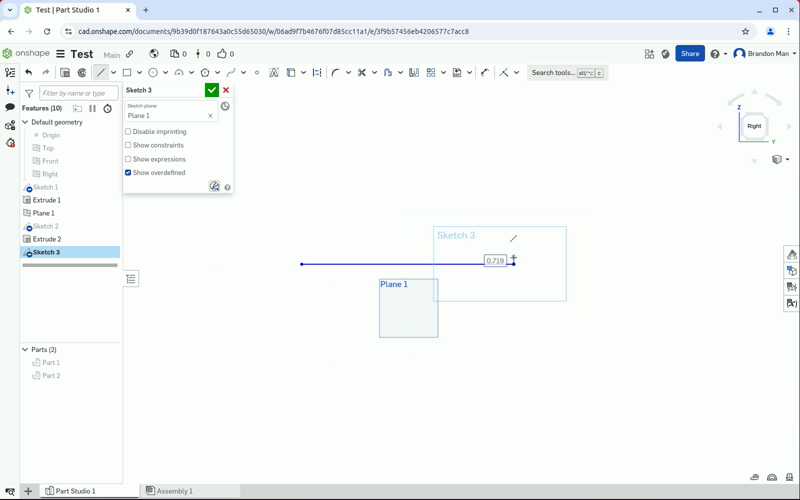
scroll(-6)
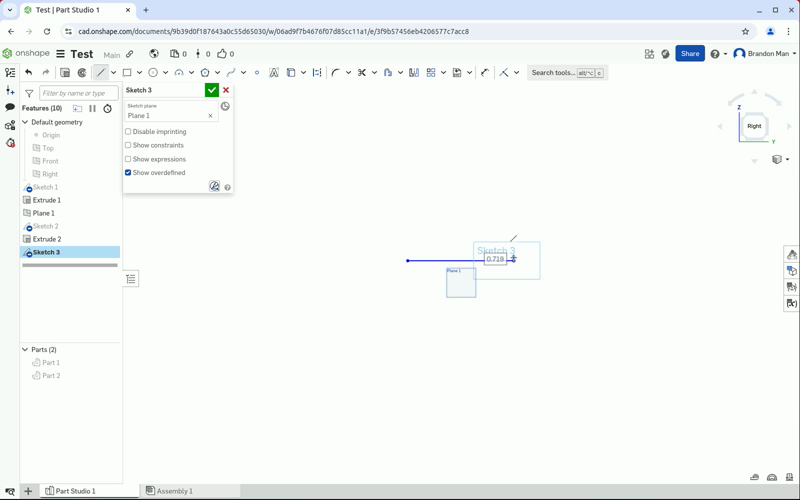
key_up(shift)
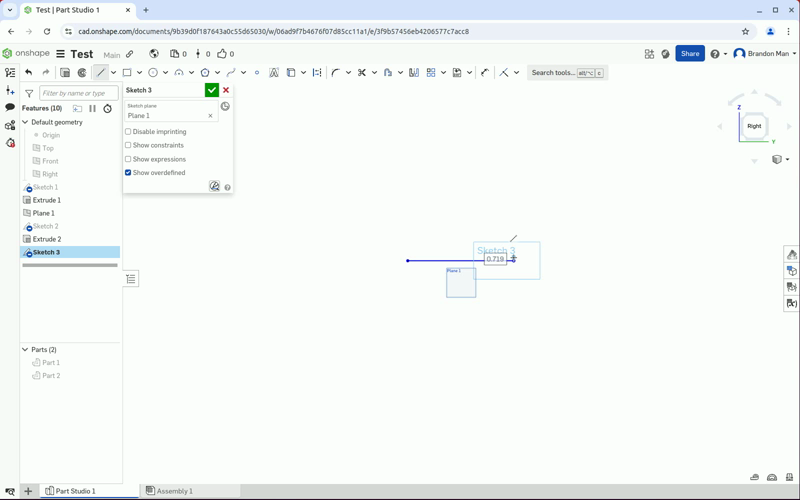
key_down(shift)
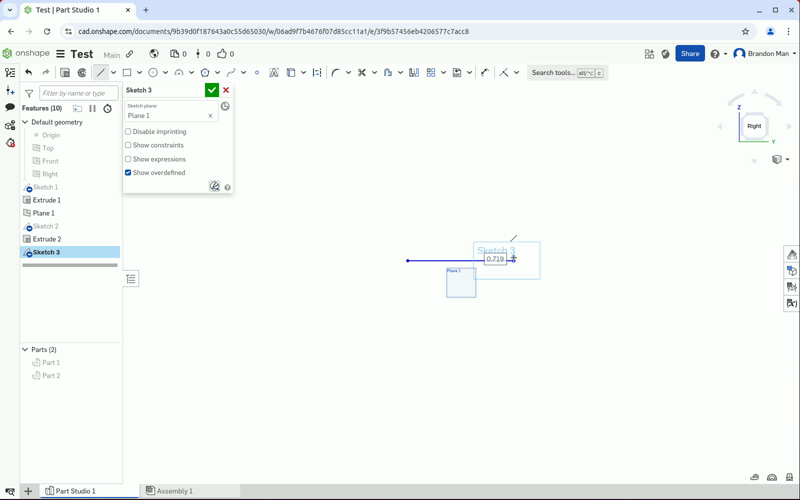
mouse_move(407, 257)
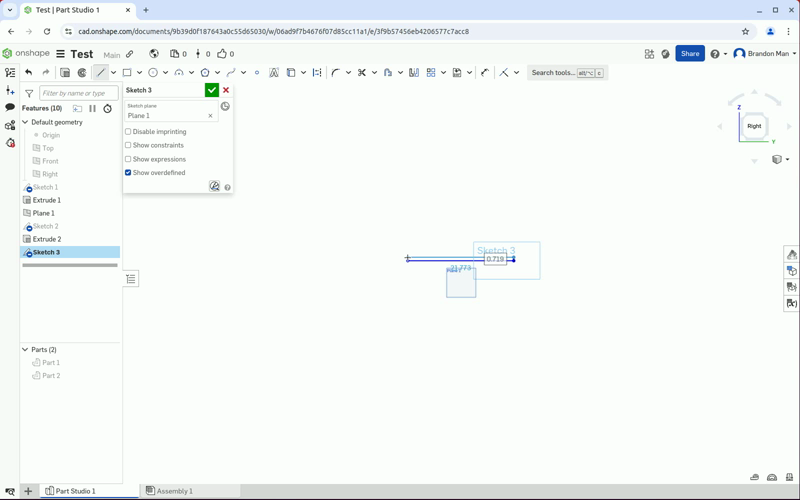
scroll(6)
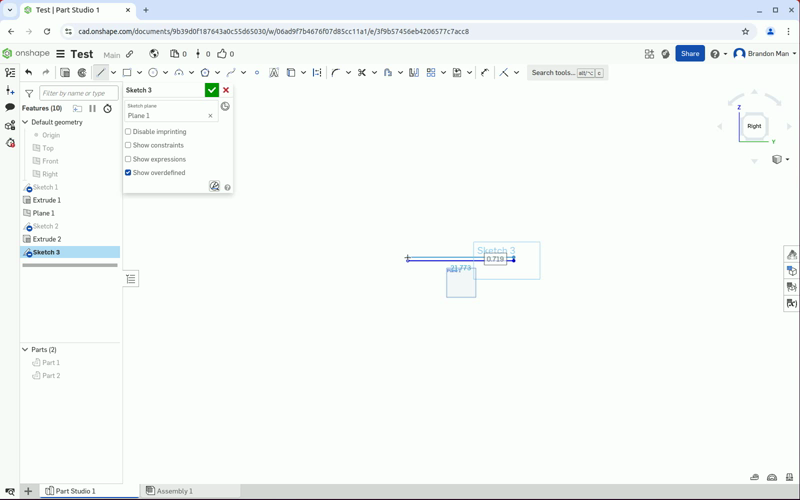
scroll(6)
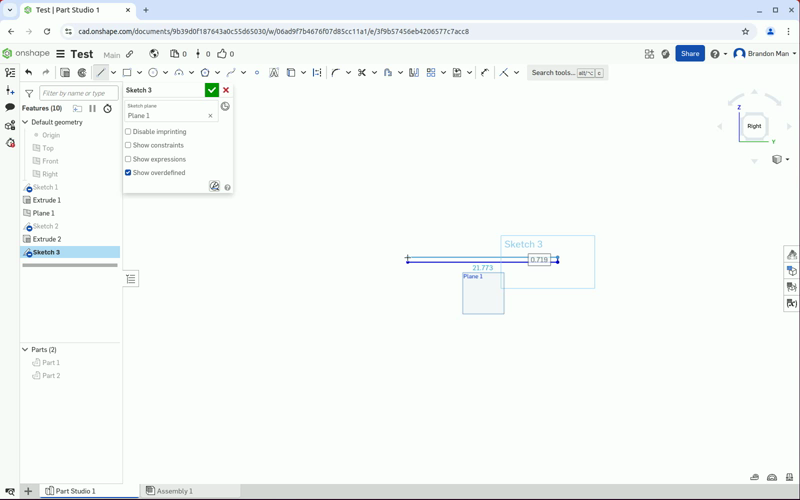
scroll(6)
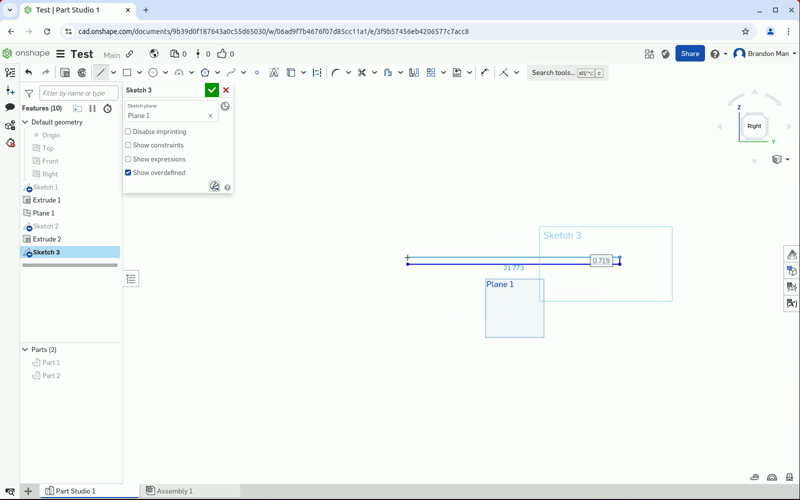
scroll(6)
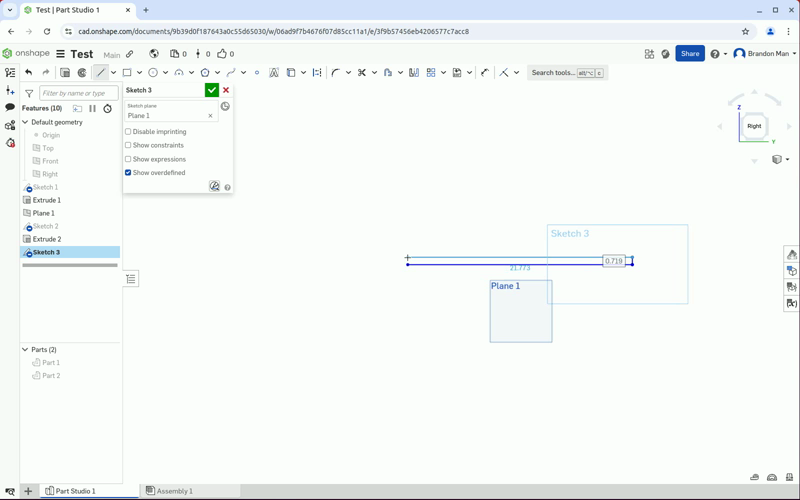
scroll(6)
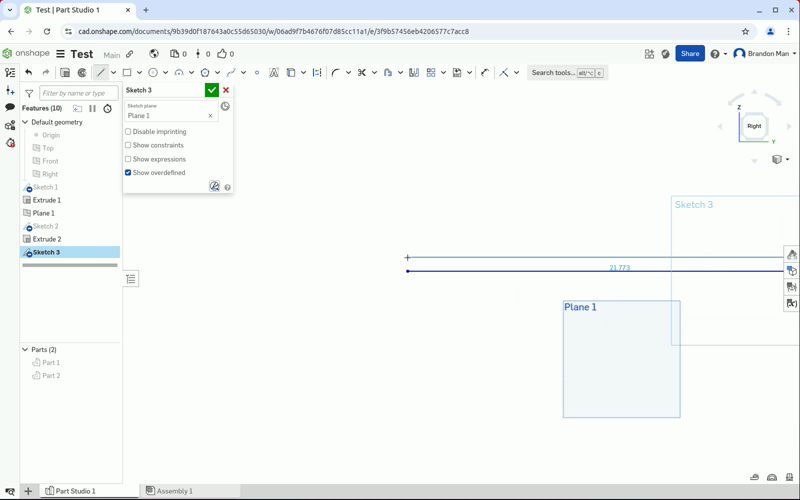
scroll(6)
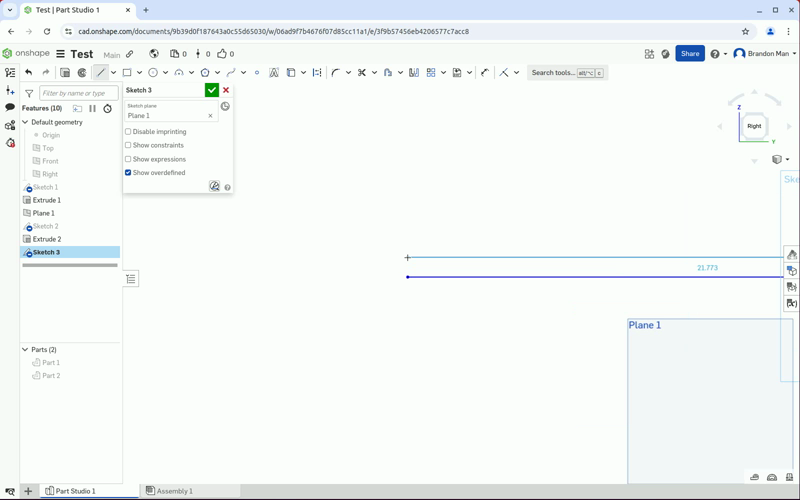
scroll(6)
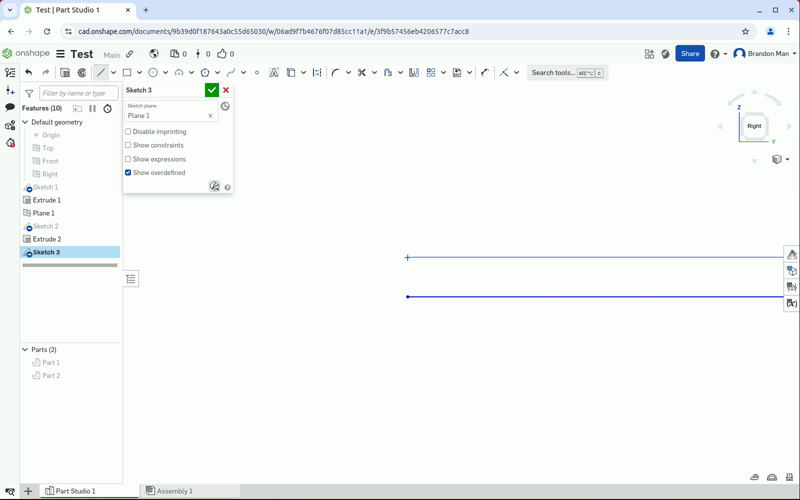
click(407, 257)
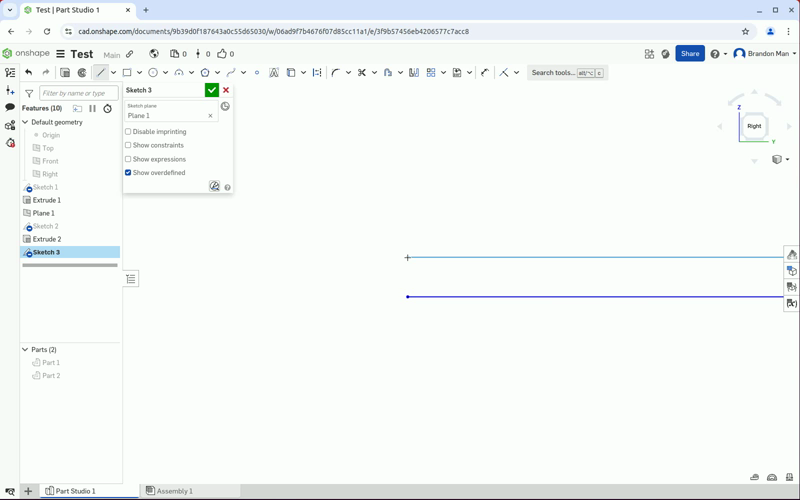
scroll(-6)
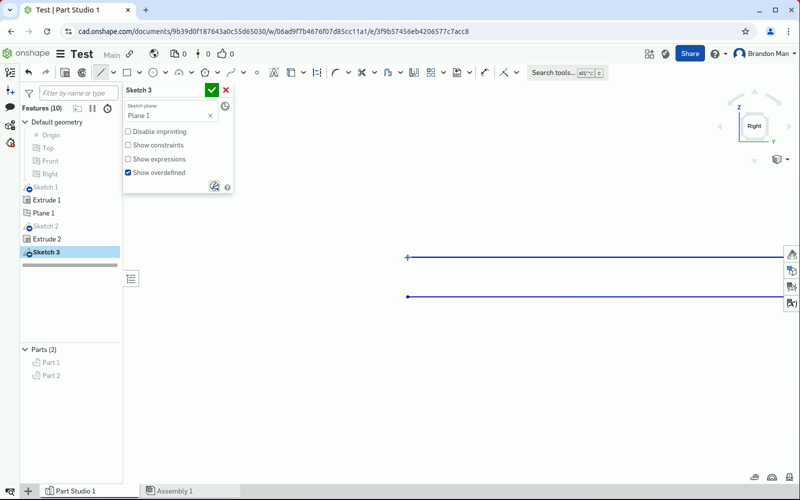
scroll(-6)
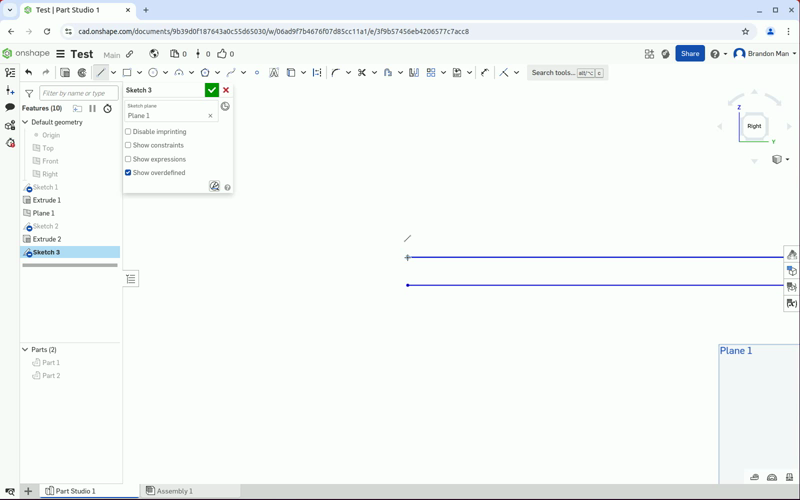
scroll(-6)
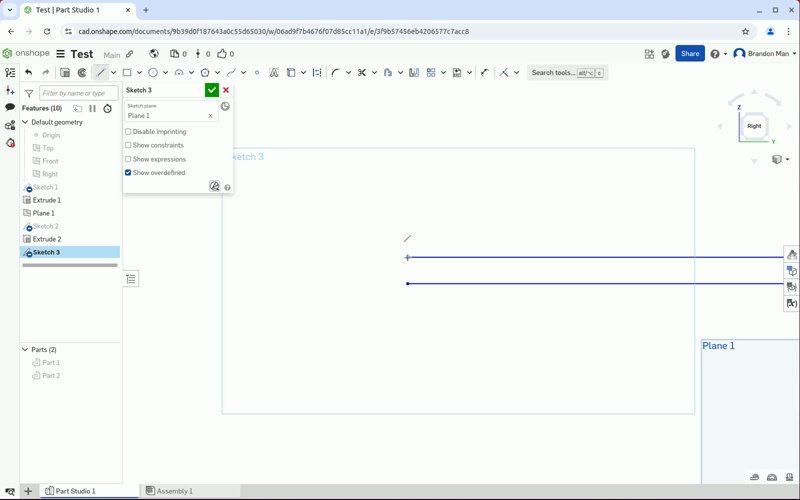
scroll(-6)
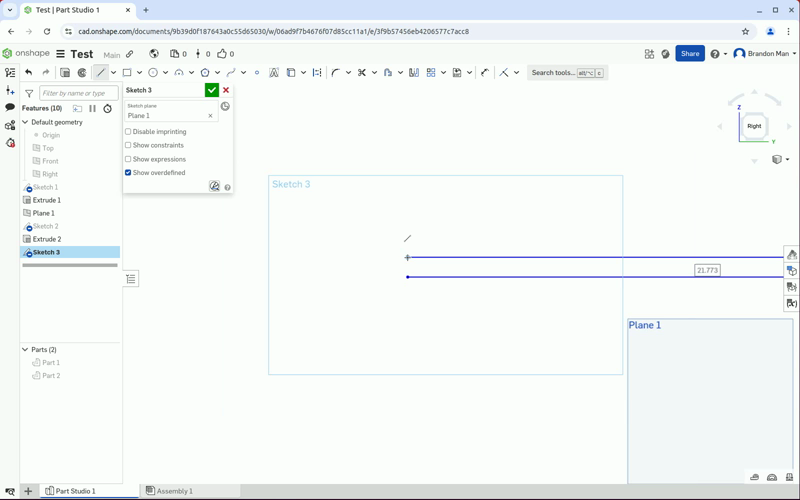
scroll(-6)
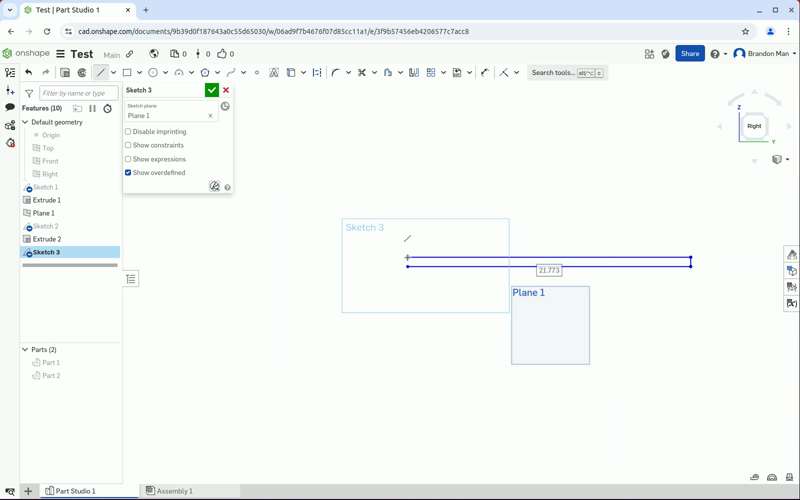
scroll(-6)
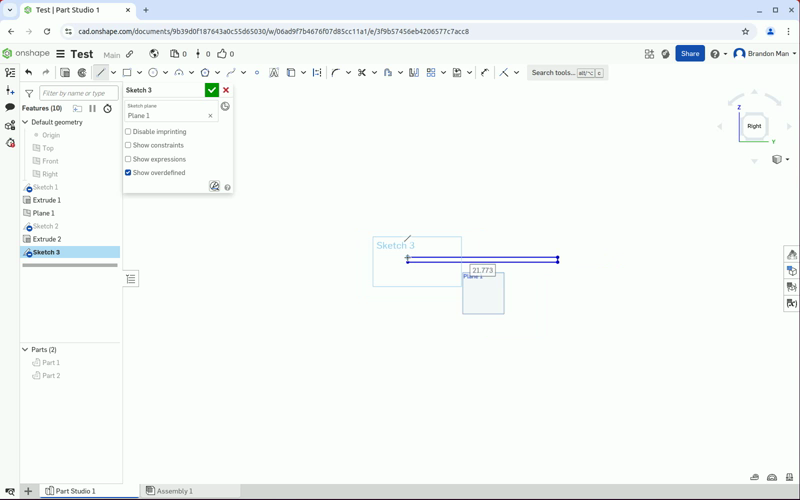
scroll(-6)
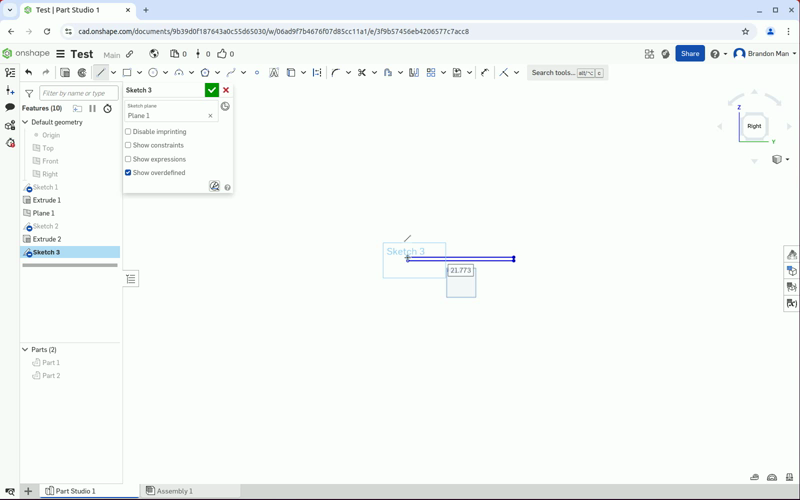
key_up(shift)
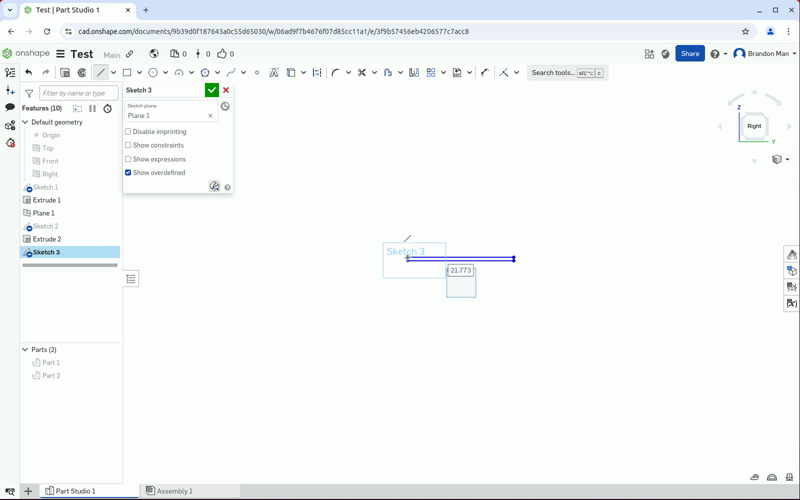
mouse_move(437, 257)
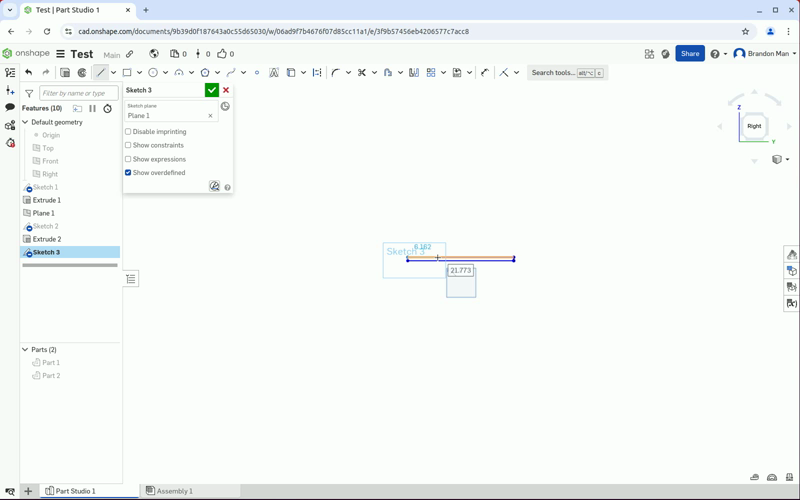
key_down(shift)
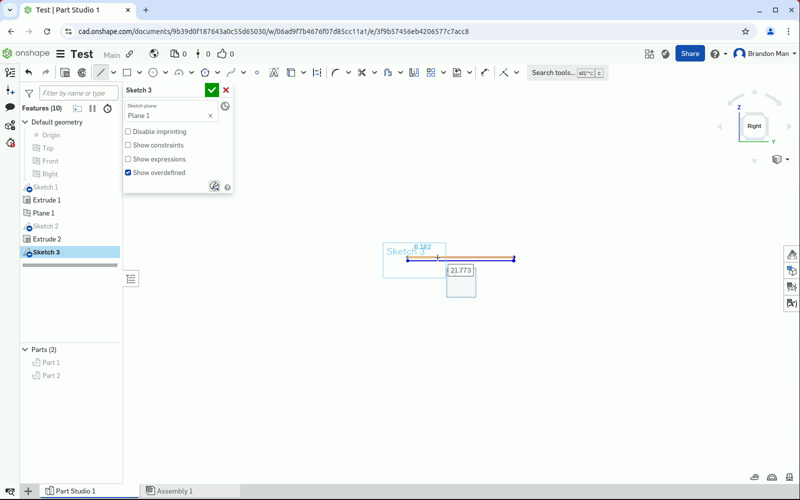
mouse_move(407, 260)
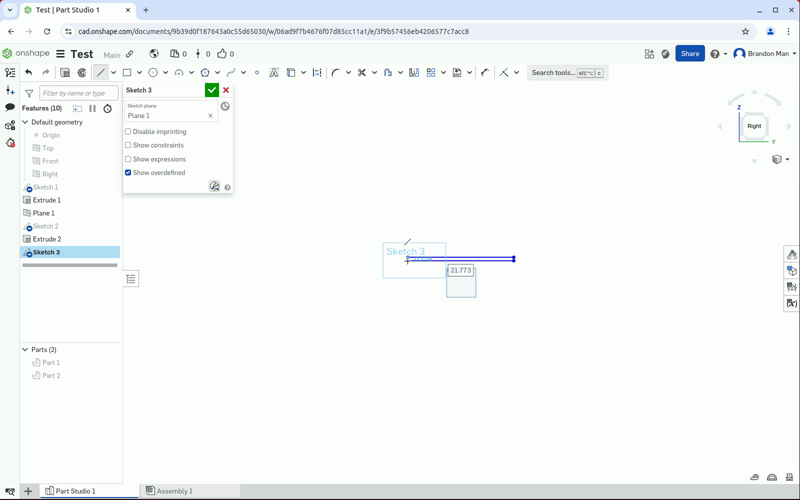
scroll(6)
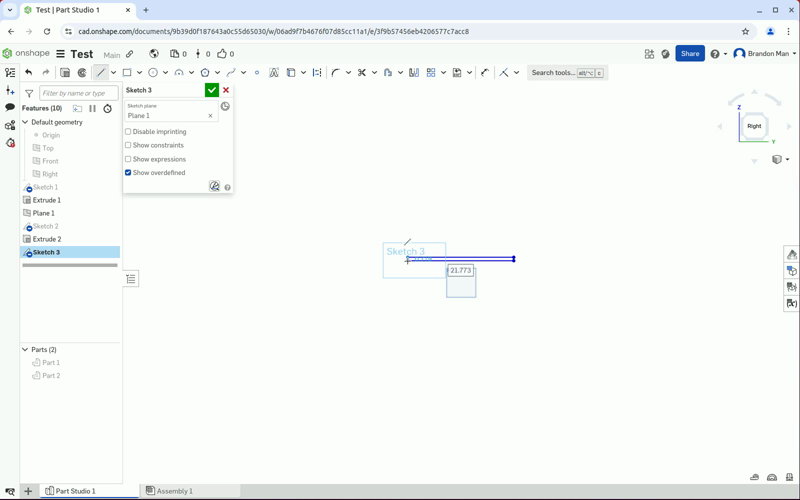
scroll(6)
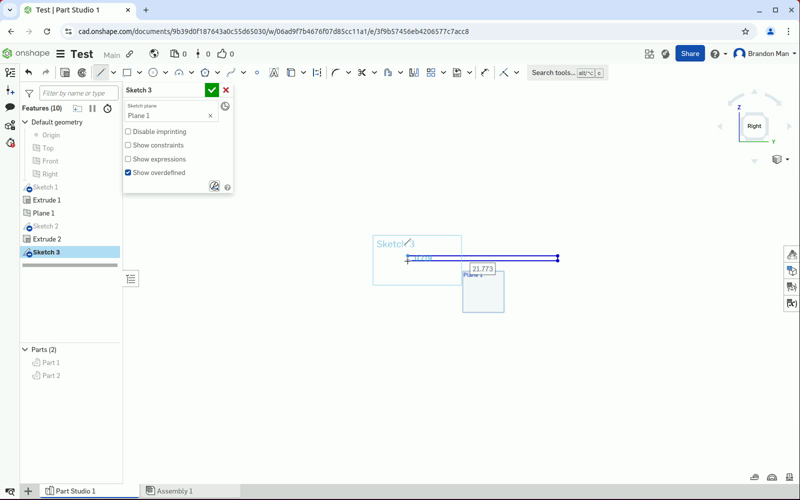
scroll(6)
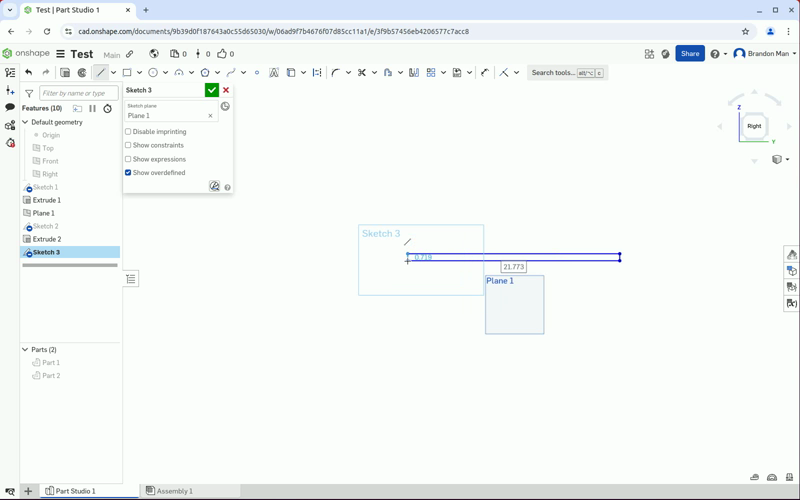
scroll(6)
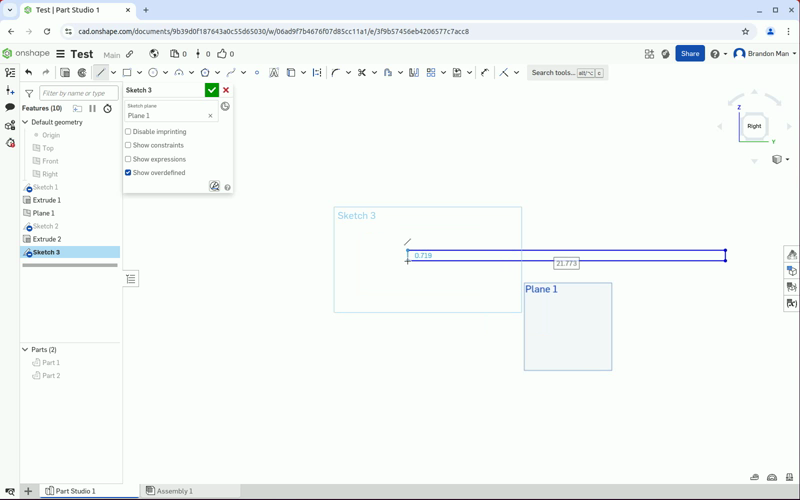
scroll(6)
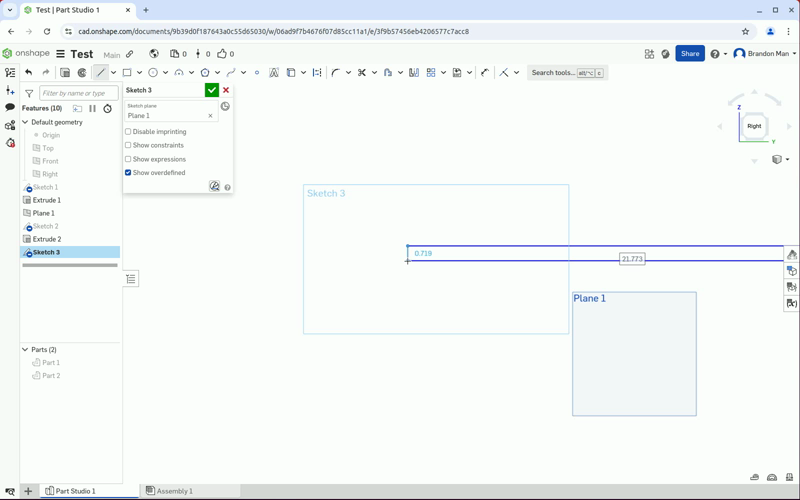
scroll(6)
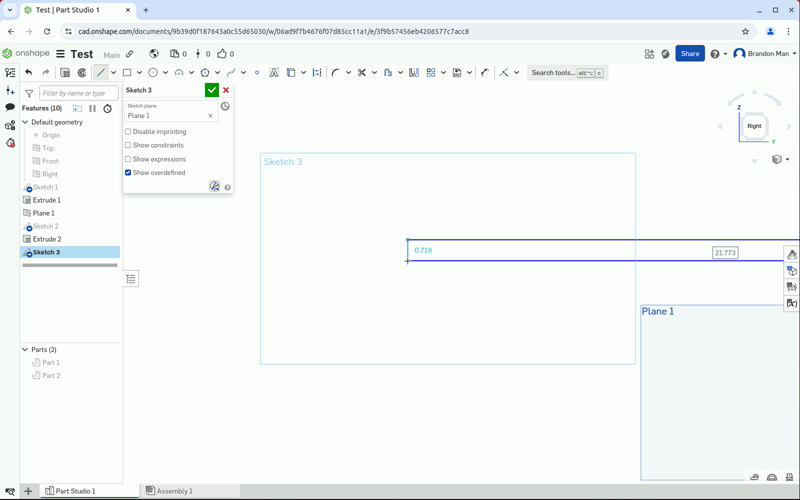
scroll(6)
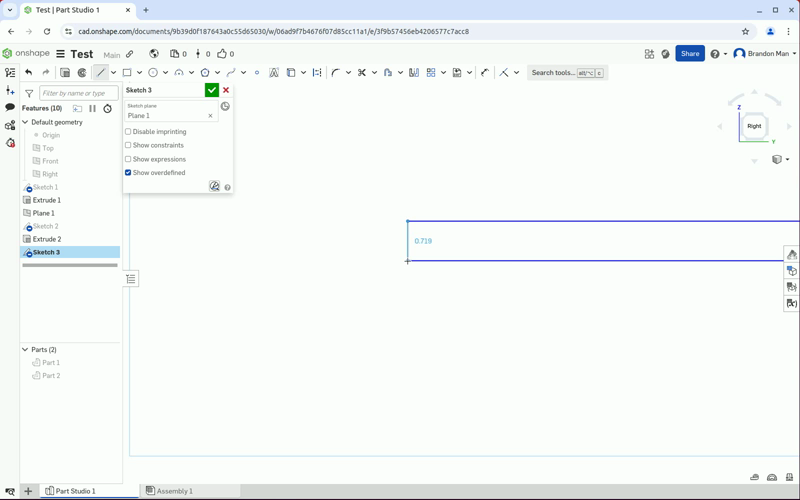
key_up(shift)
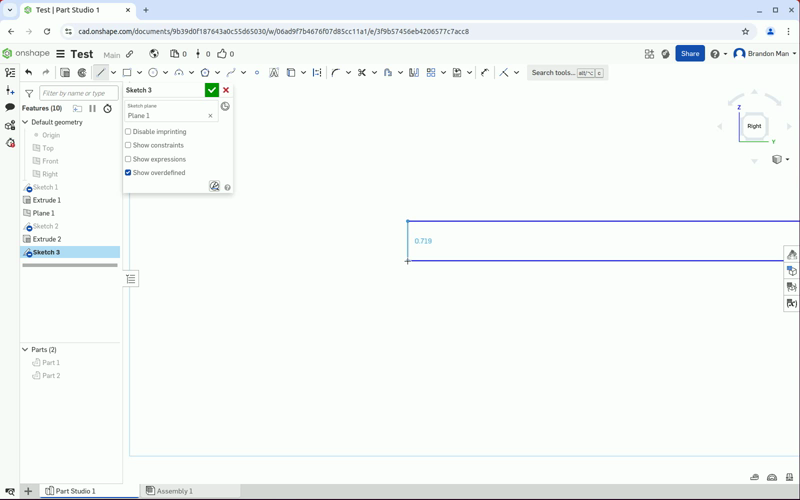
click(407, 260)
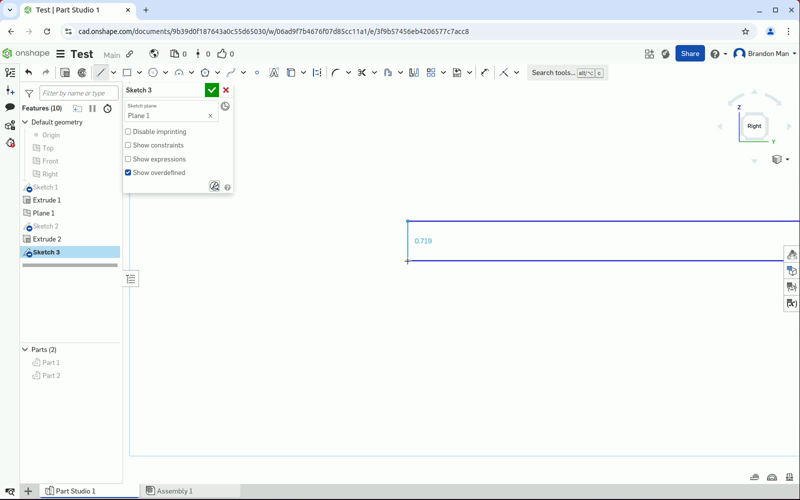
scroll(-6)
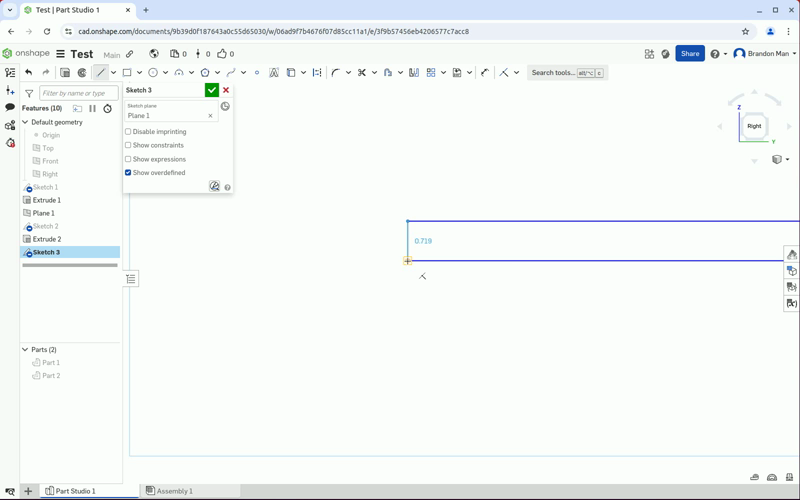
scroll(-6)
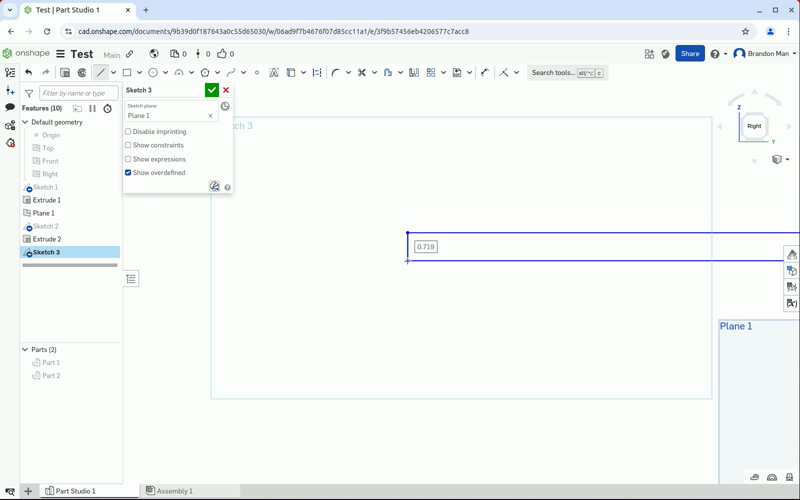
scroll(-6)
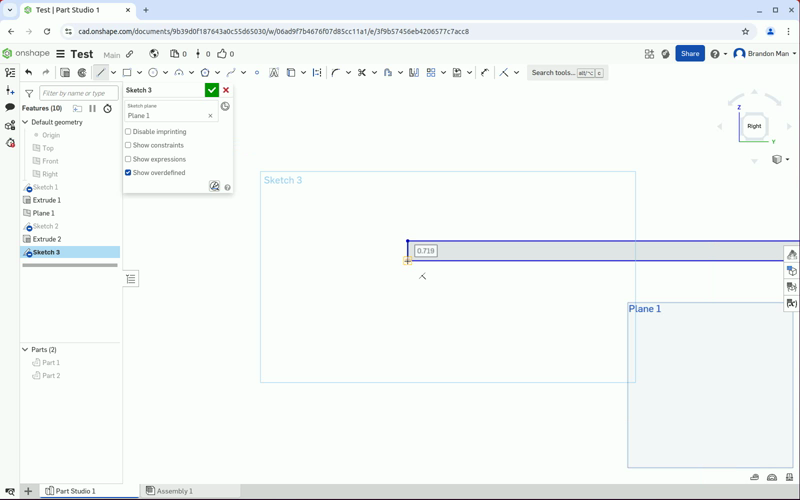
scroll(-6)
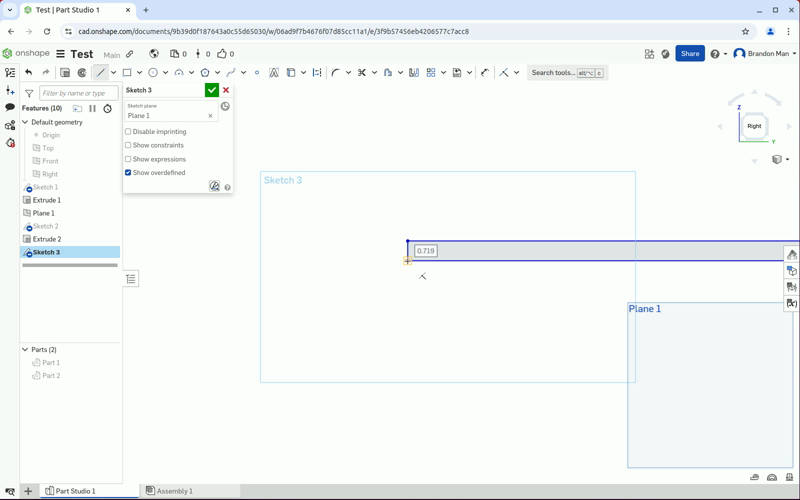
scroll(-6)
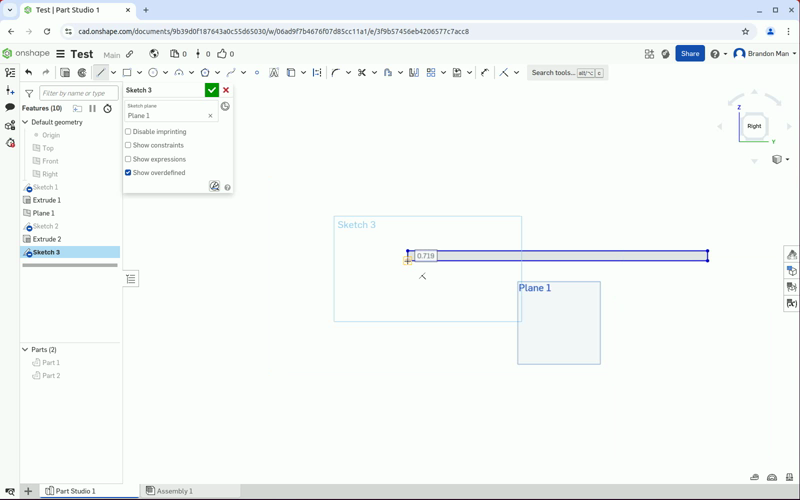
scroll(-6)
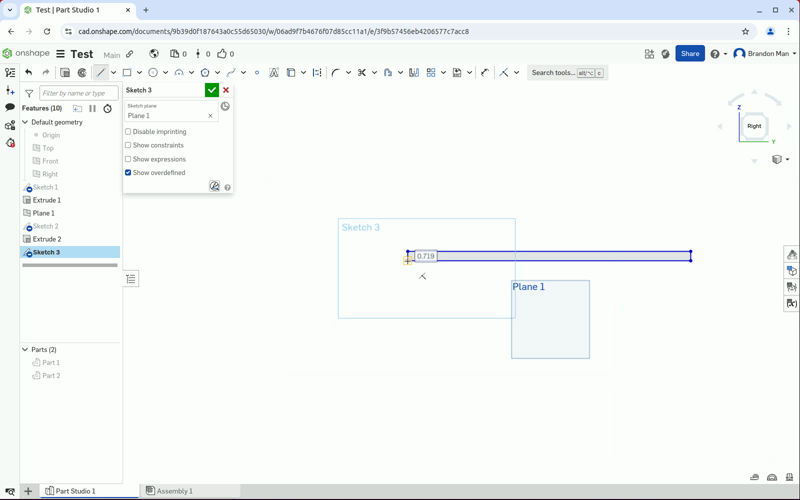
scroll(-6)
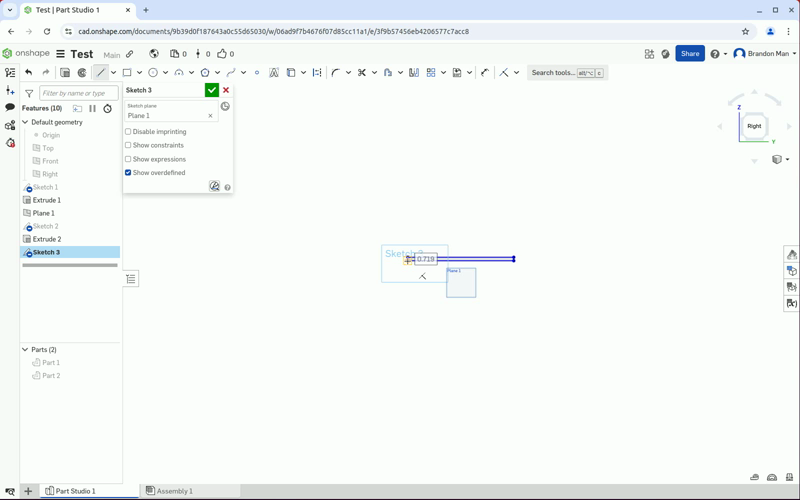
key(esc)
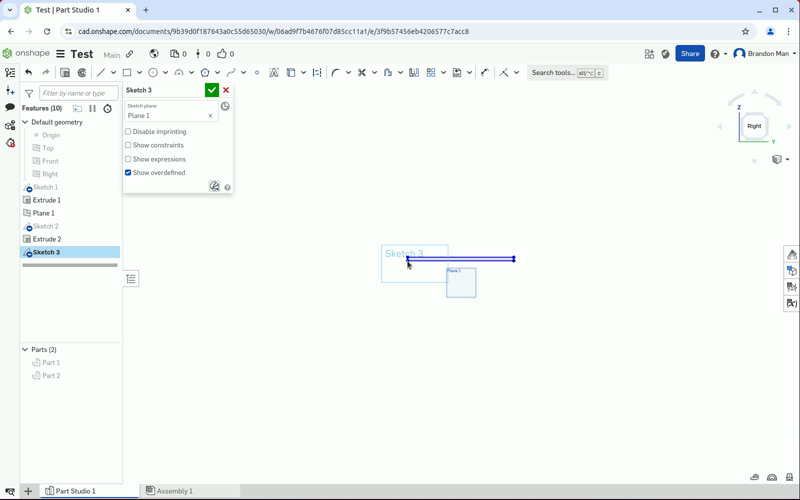
mouse_move(454, 257)
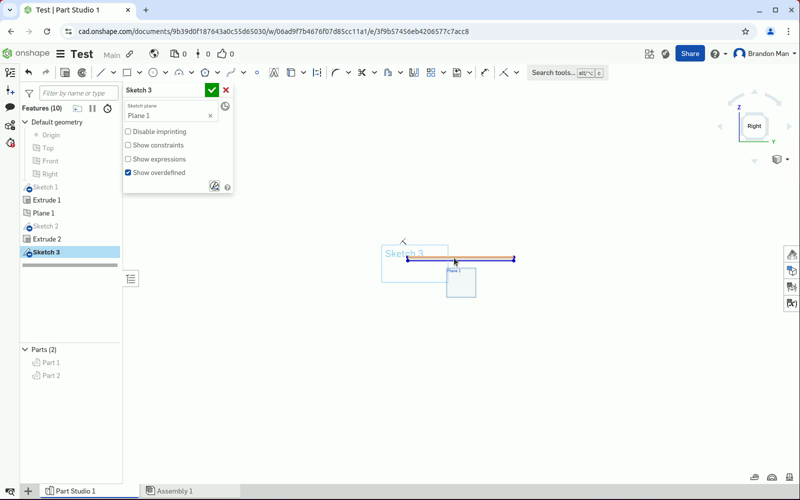
scroll(6)
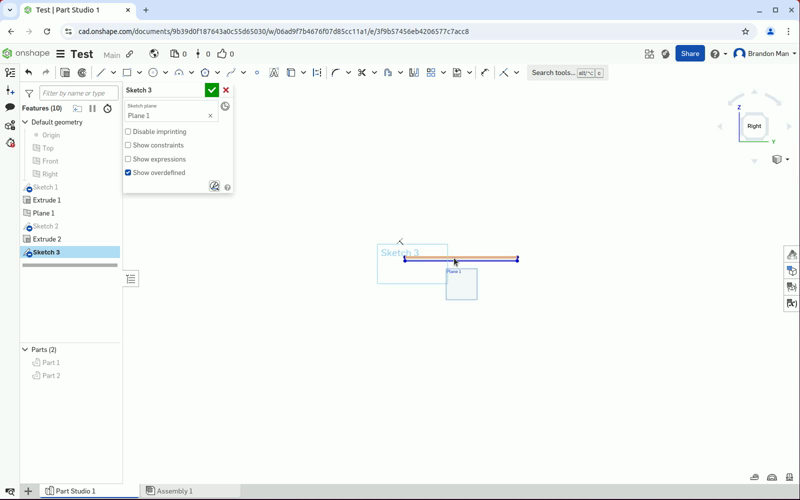
scroll(6)
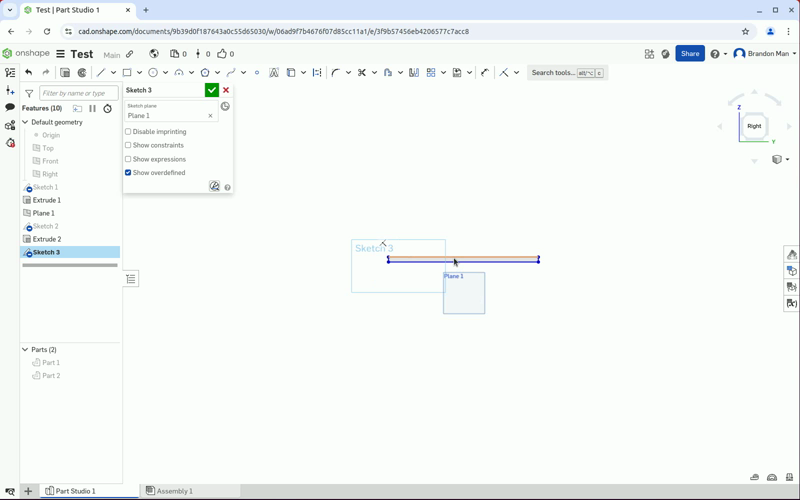
scroll(6)
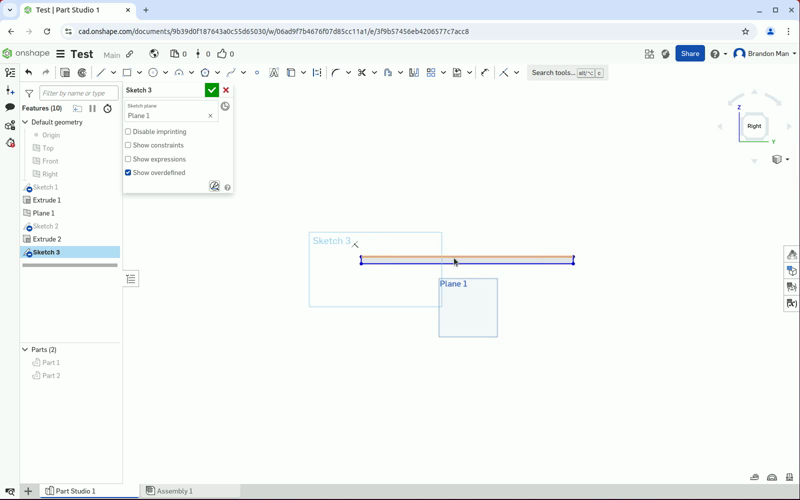
scroll(6)
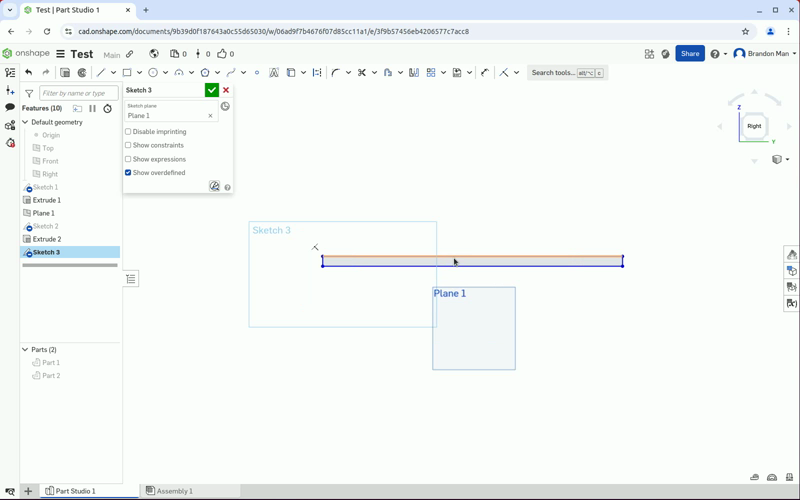
scroll(6)
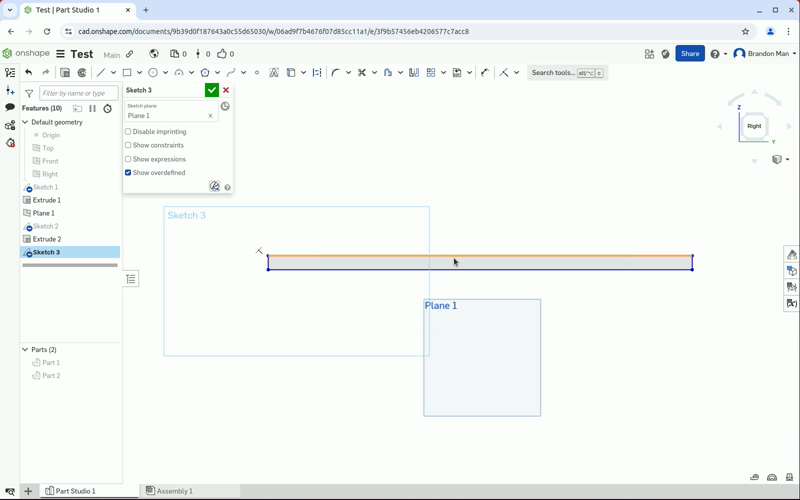
scroll(6)
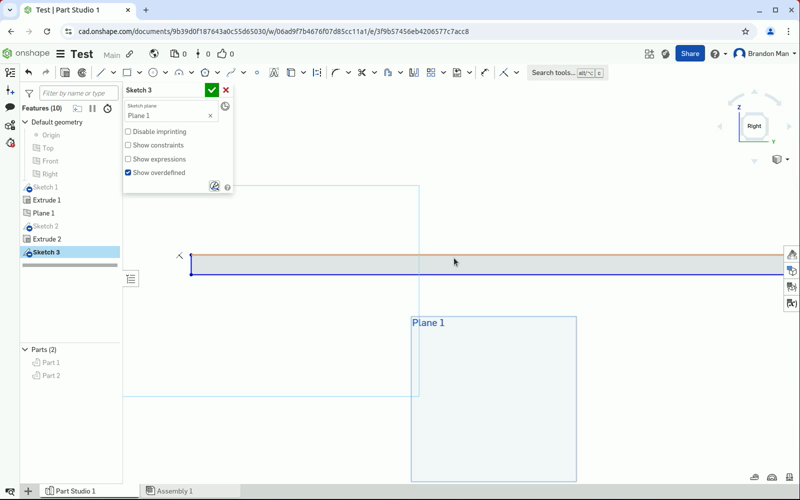
scroll(6)
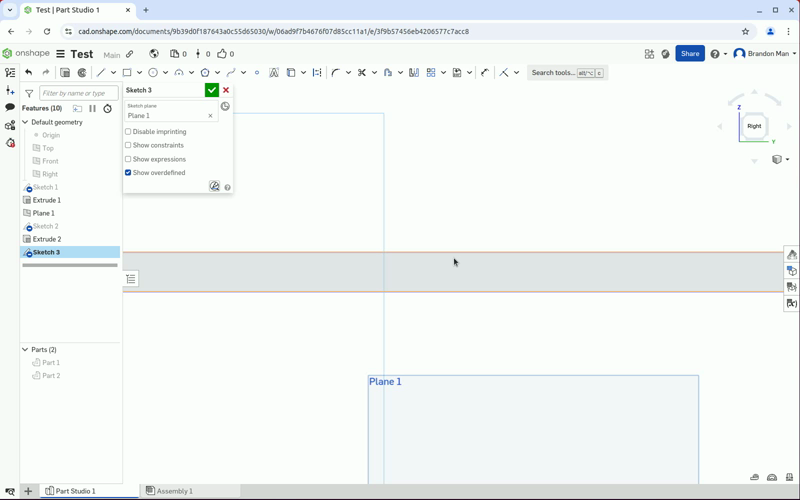
click(454, 257)
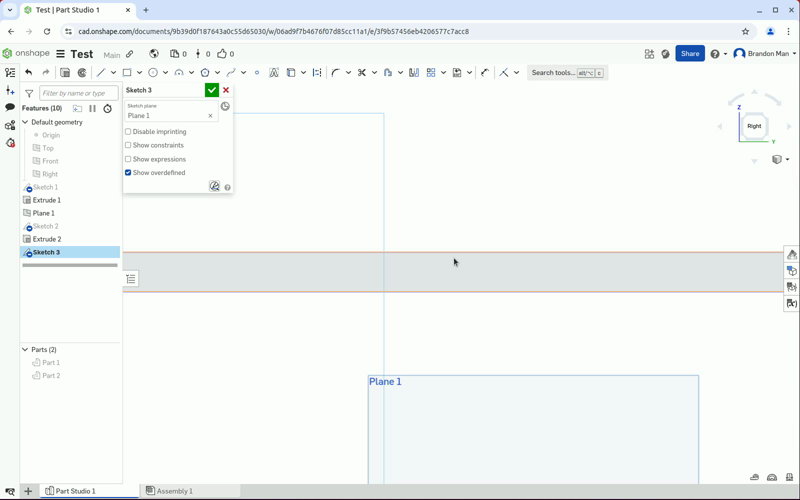
scroll(-6)
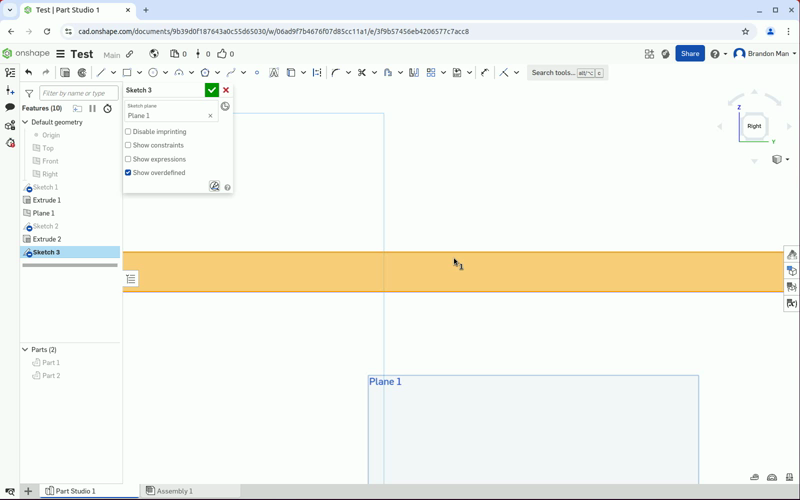
scroll(-6)
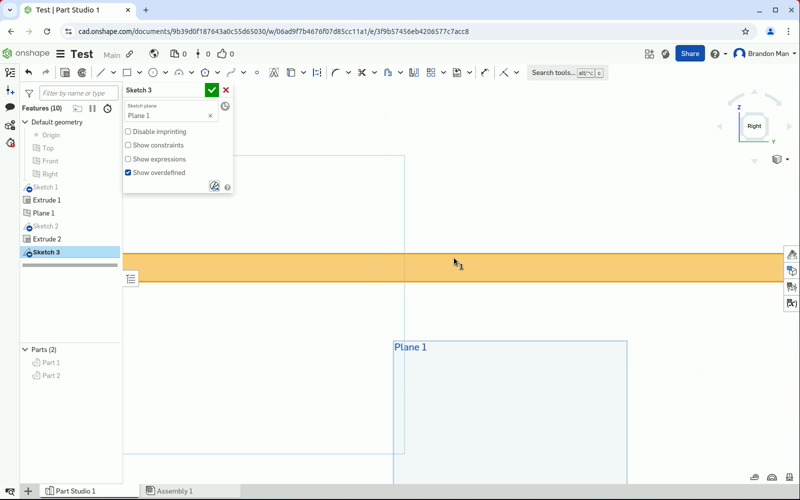
scroll(-6)
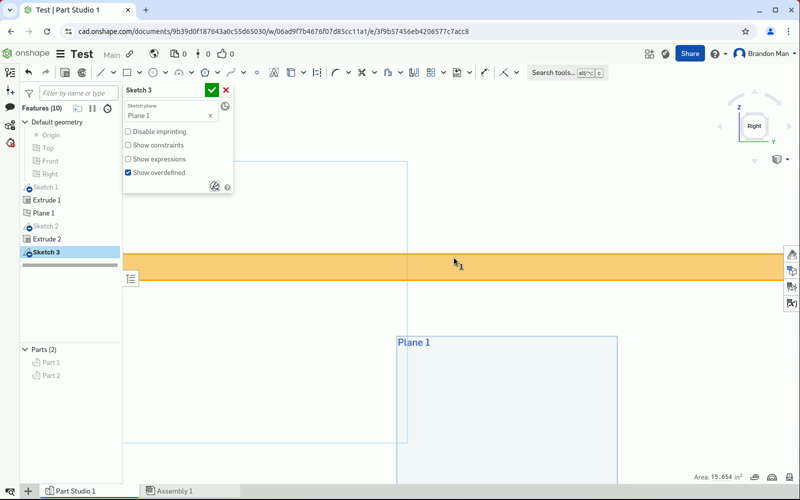
scroll(-6)
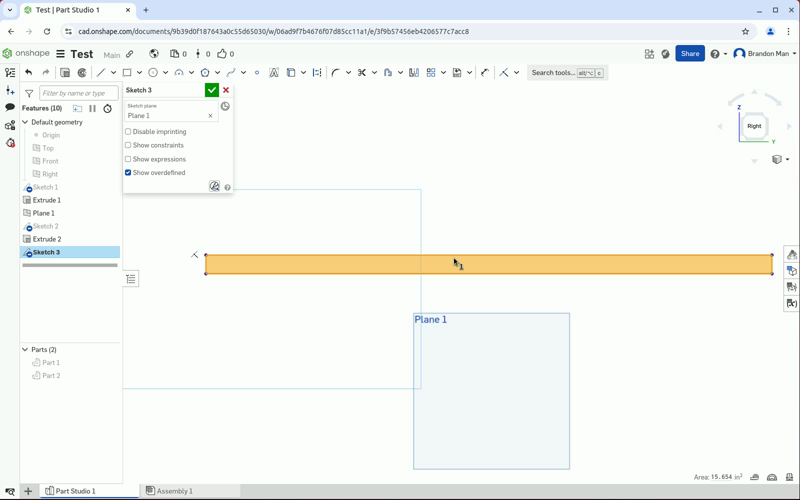
scroll(-6)
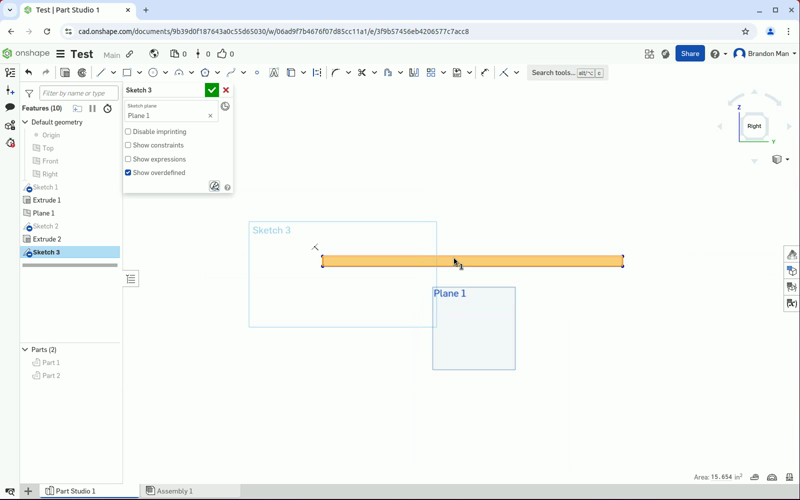
scroll(-6)
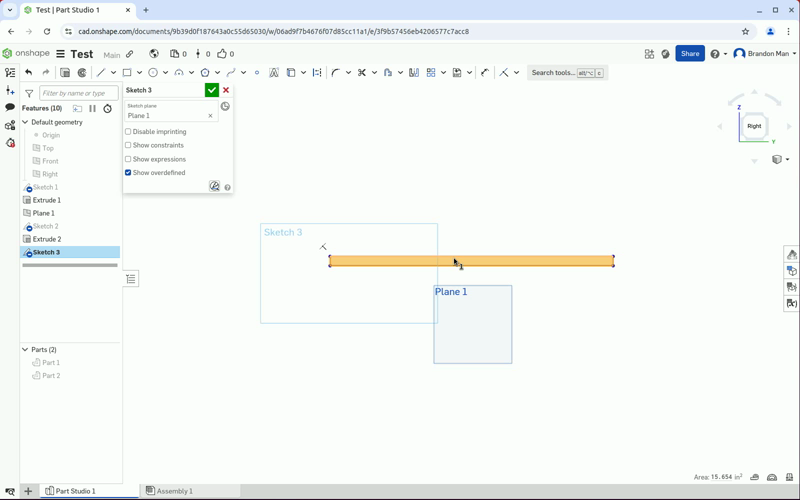
scroll(-6)
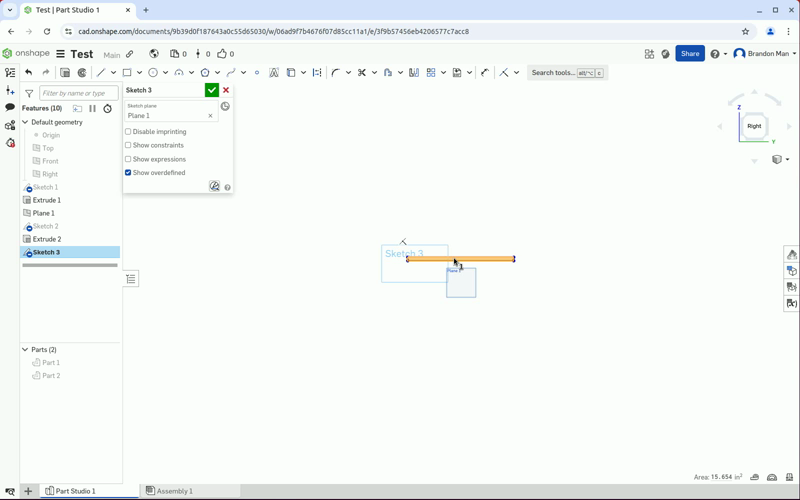
mouse_move(73, 352)
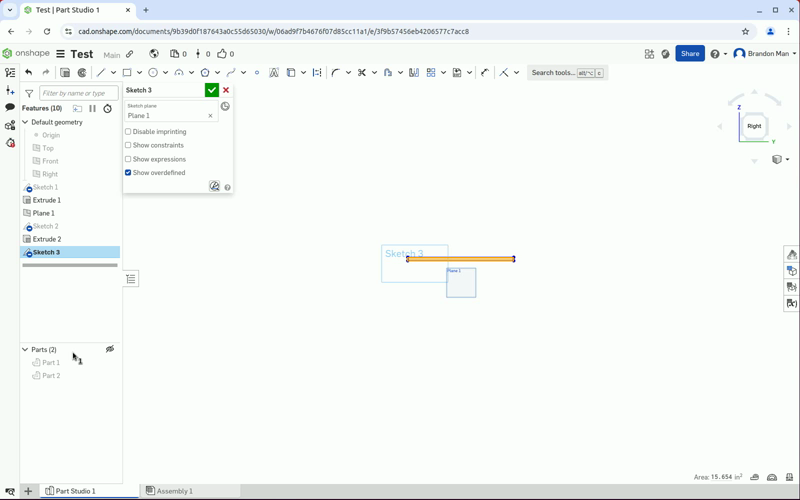
key(shift+y)
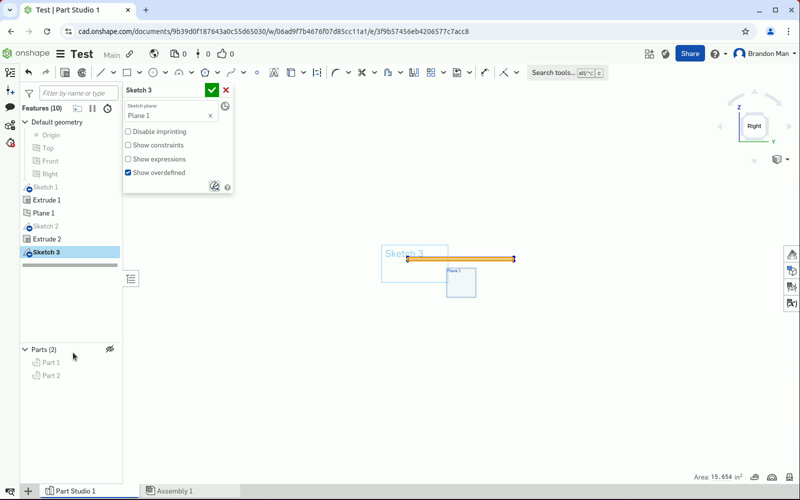
key(shift+e)
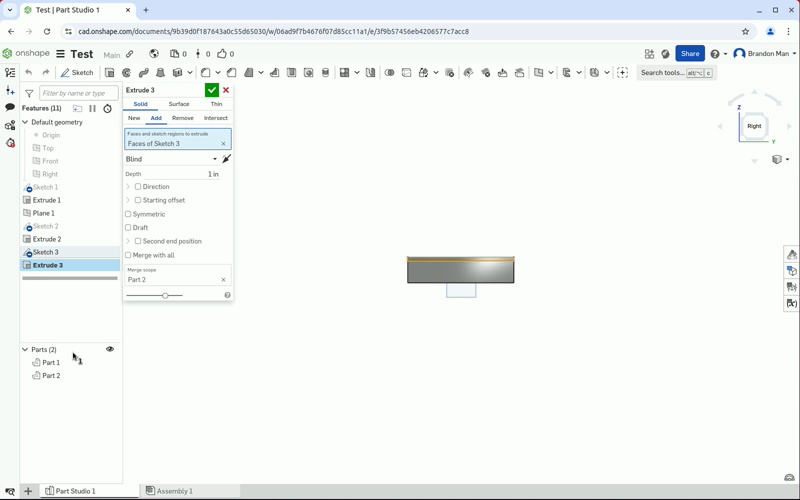
mouse_move(143, 106)
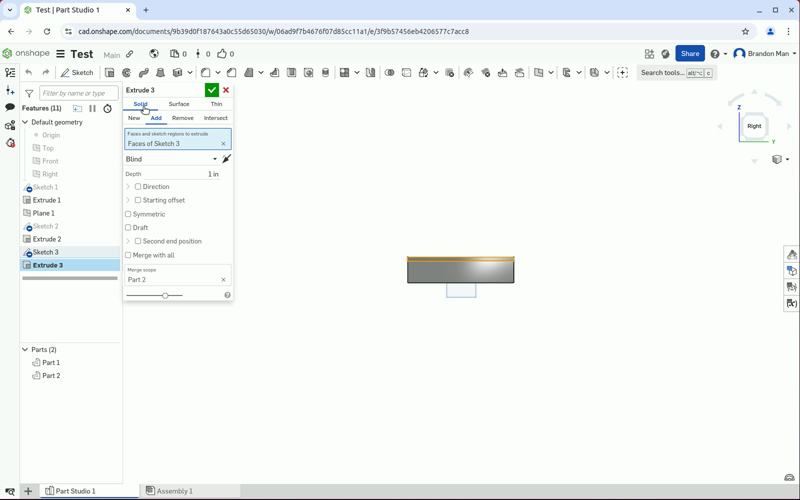
click(143, 106)
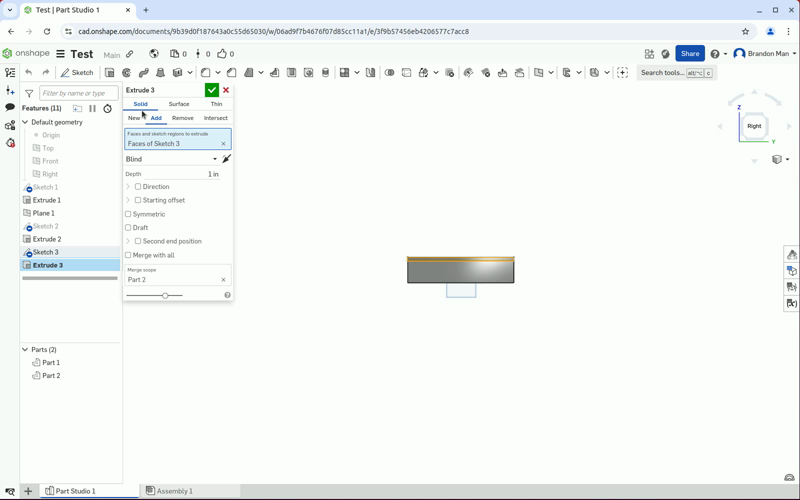
mouse_move(137, 120)
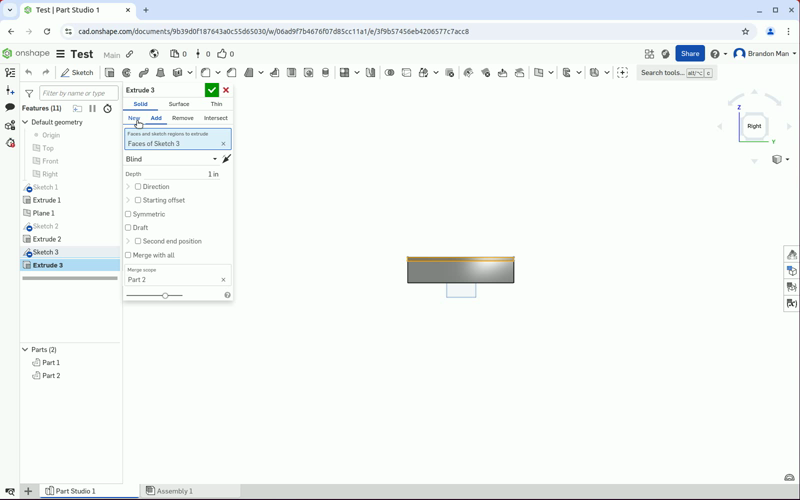
click(137, 120)
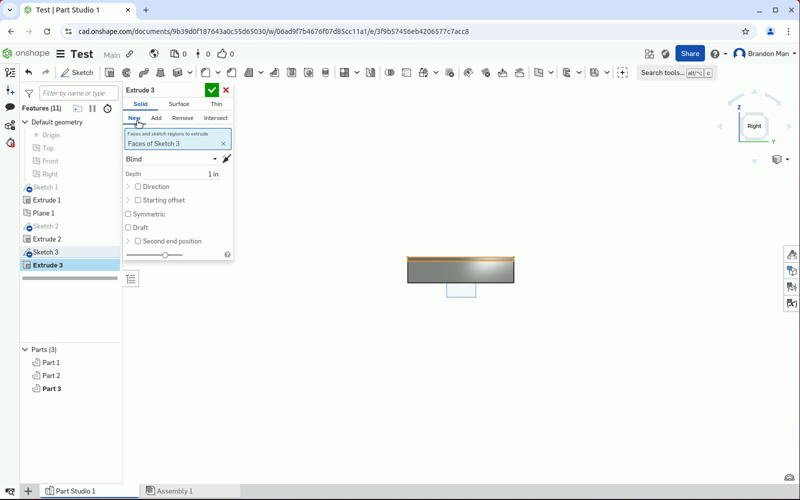
key(tab, 4)
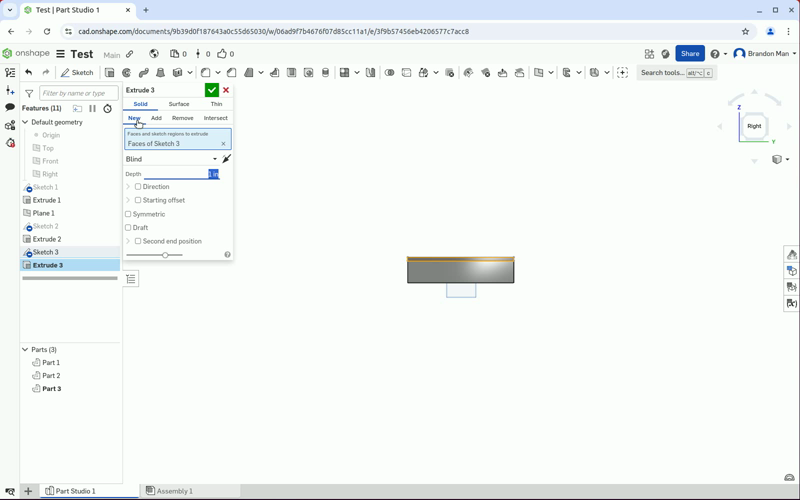
text(0.722)
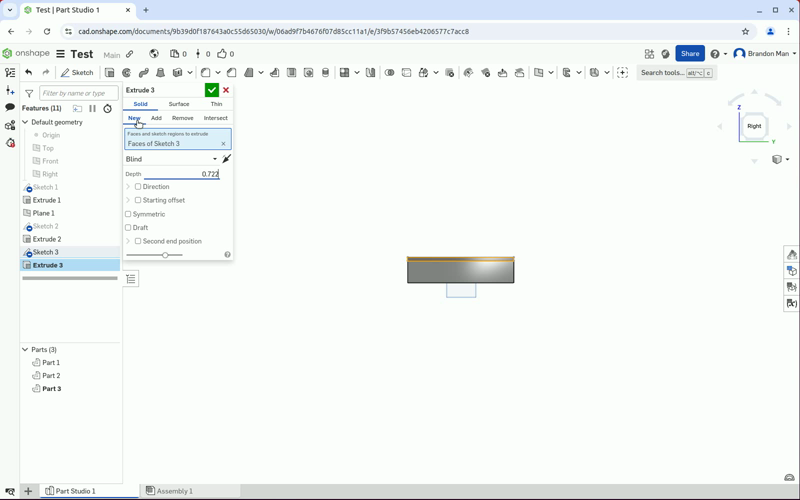
key(enter)
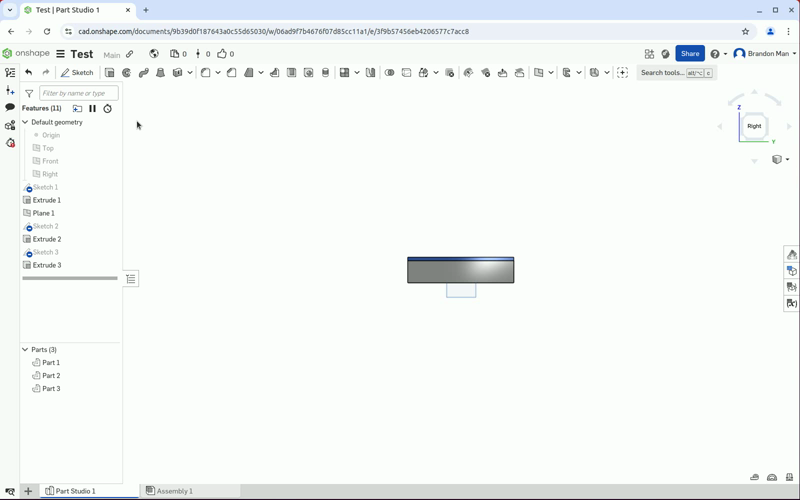
key(shift+h)
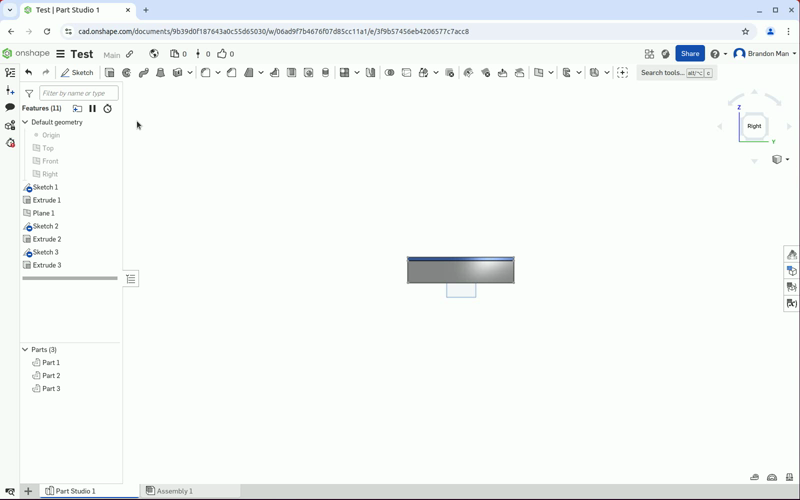
key(shift+h)
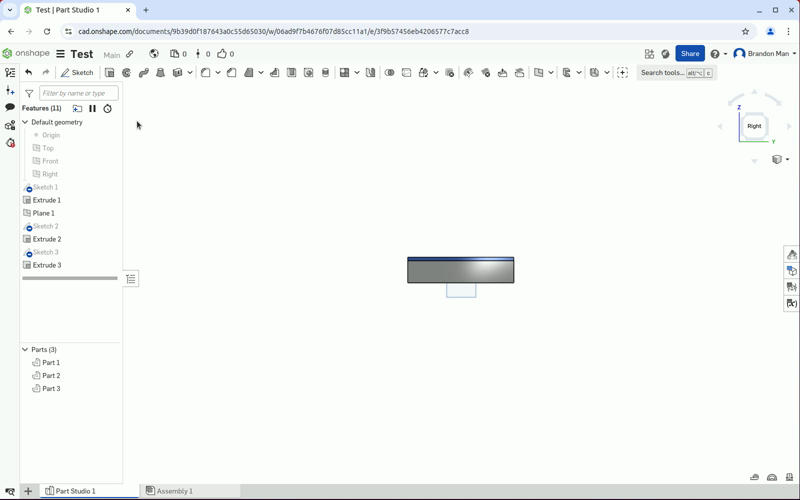
mouse_move(73, 189)
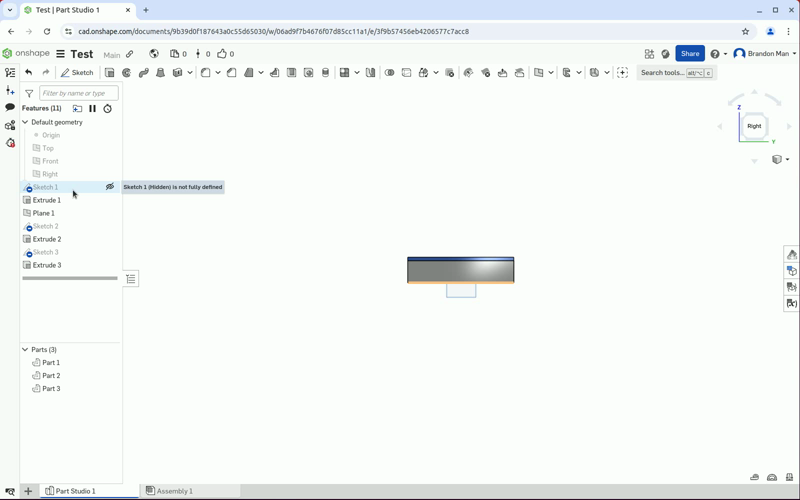
click(73, 189)
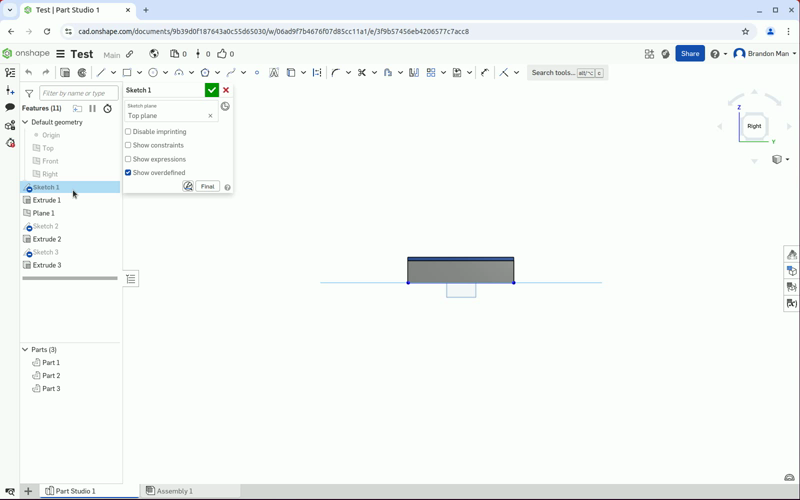
mouse_move(229, 92)
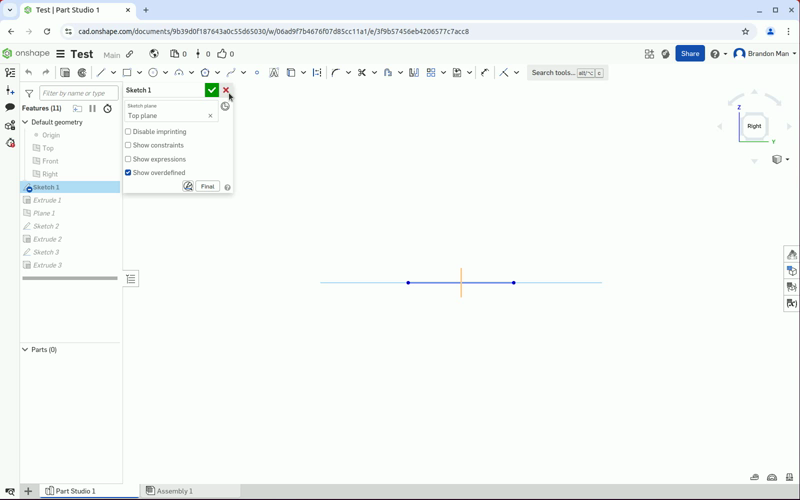
click(229, 92)
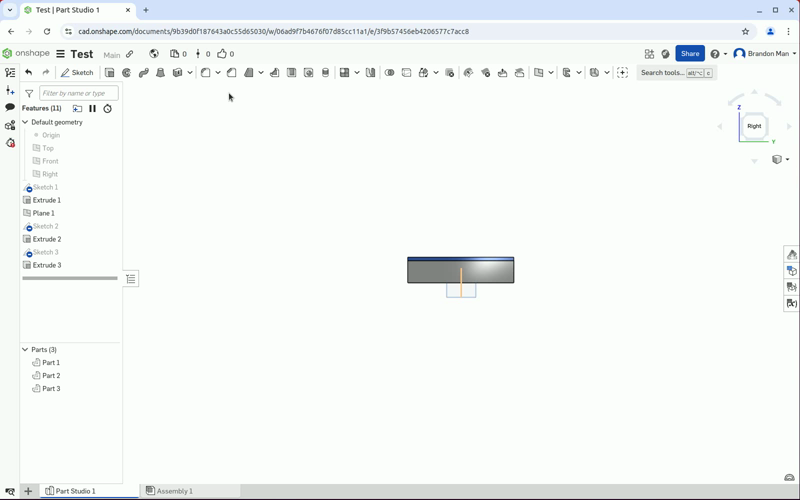
mouse_move(73, 352)
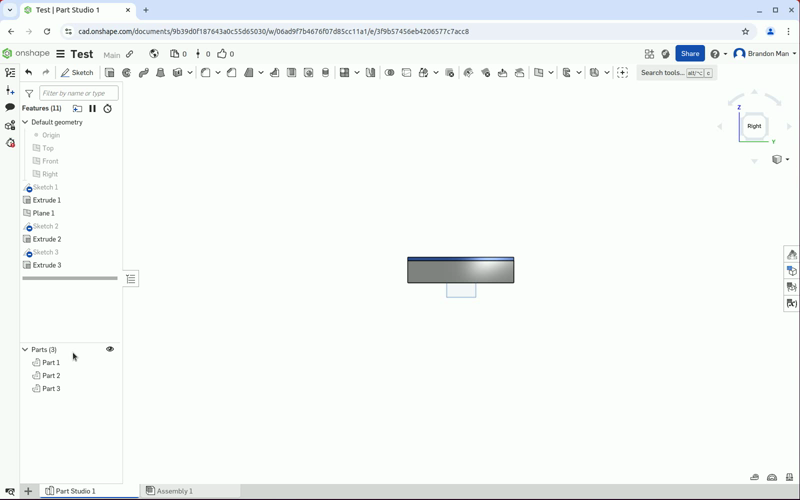
key(y)
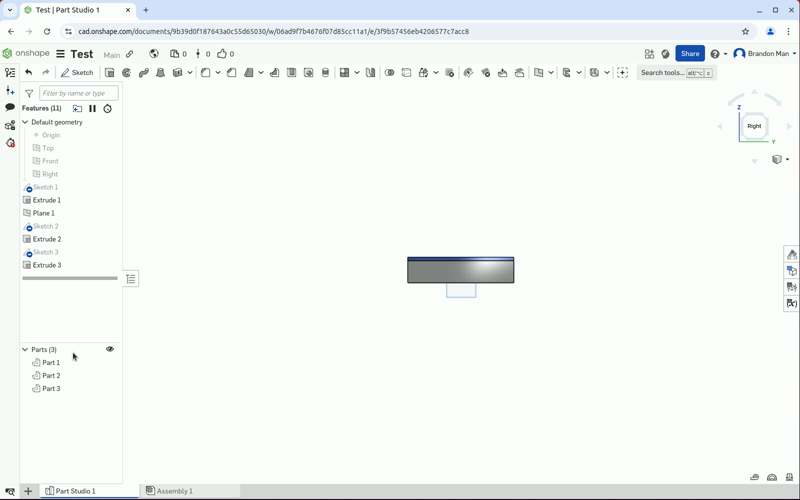
key(shift+p)
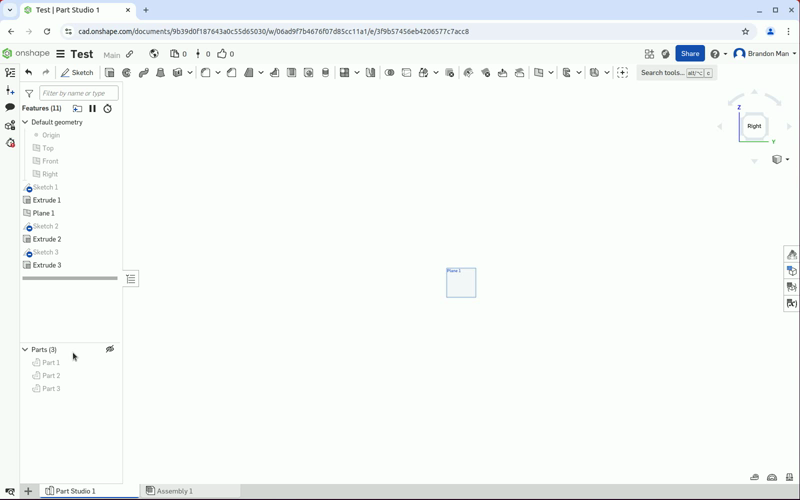
key(space)
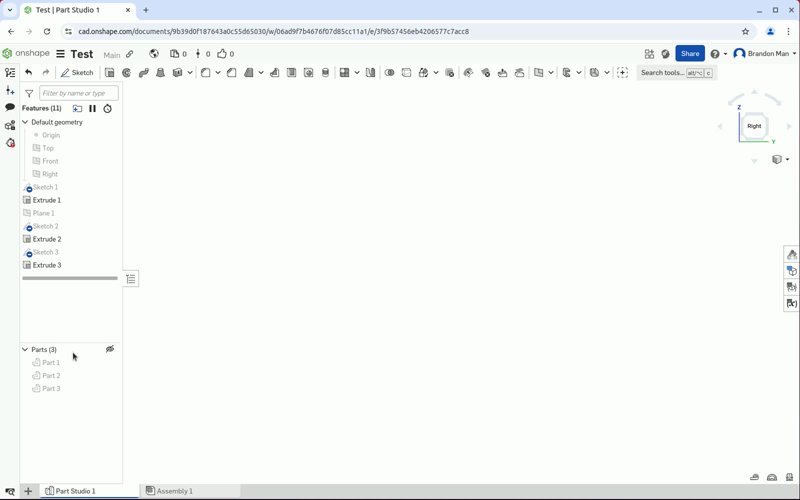
key_down(shift)
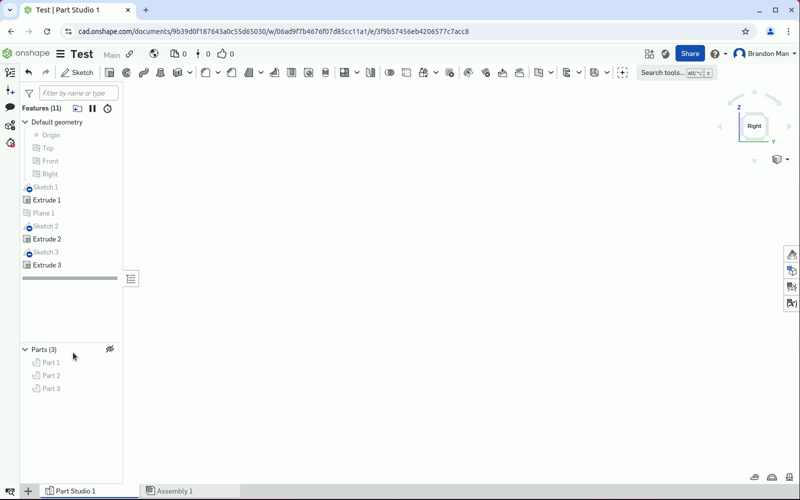
key(right)
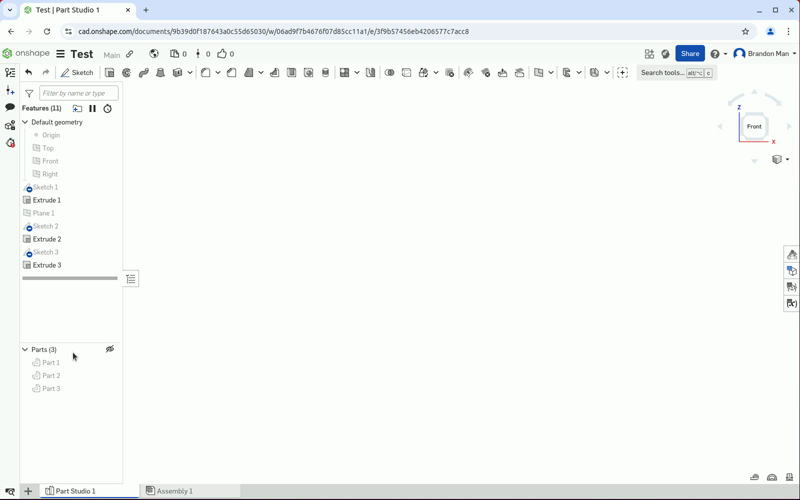
key_up(shift)
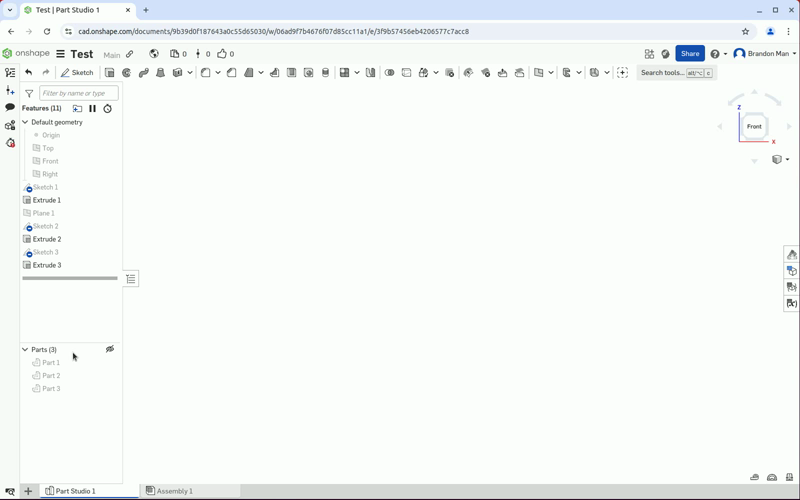
mouse_move(73, 352)
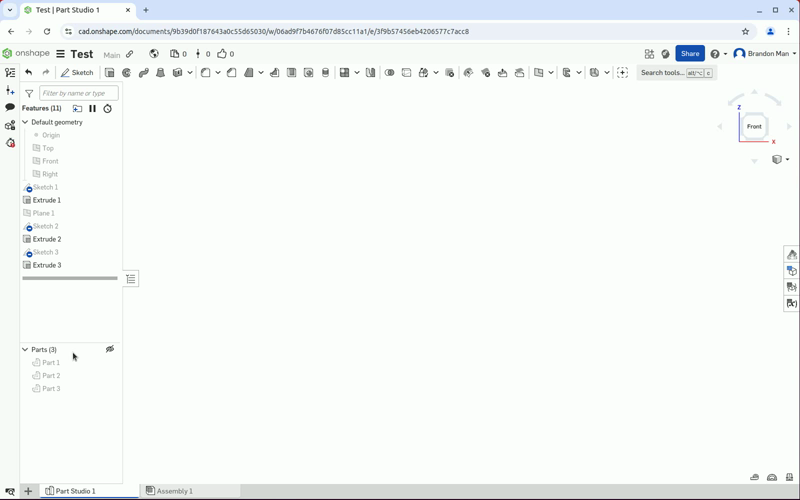
key(shift+y)
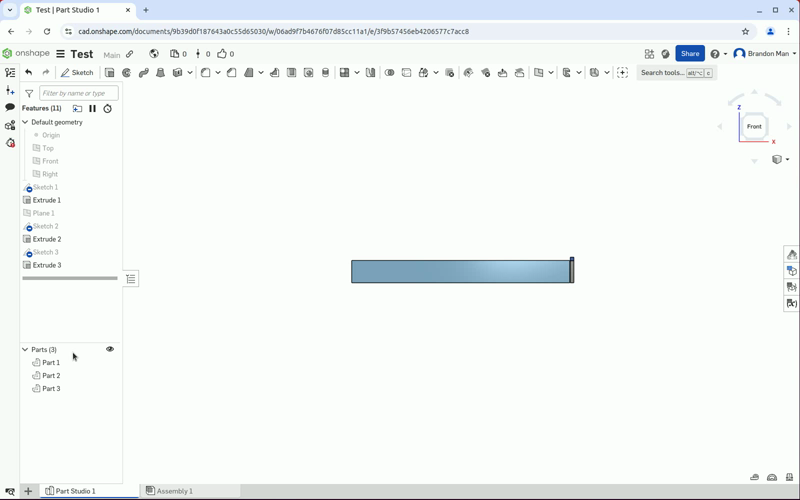
mouse_move(541, 75)
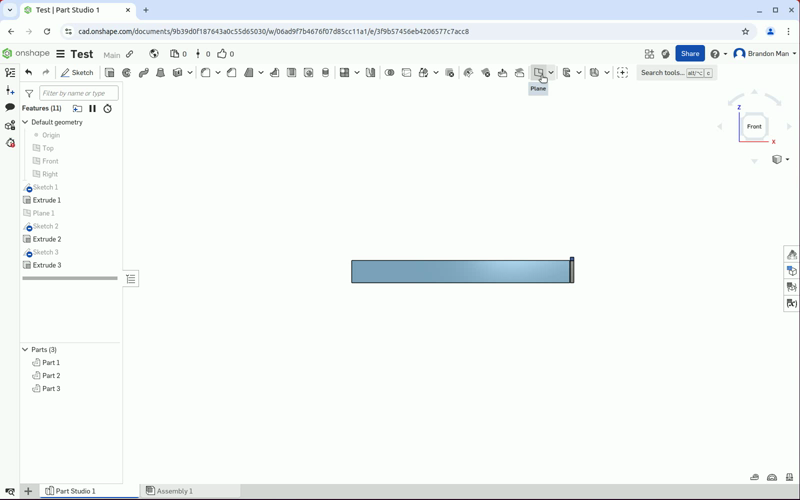
click(541, 75)
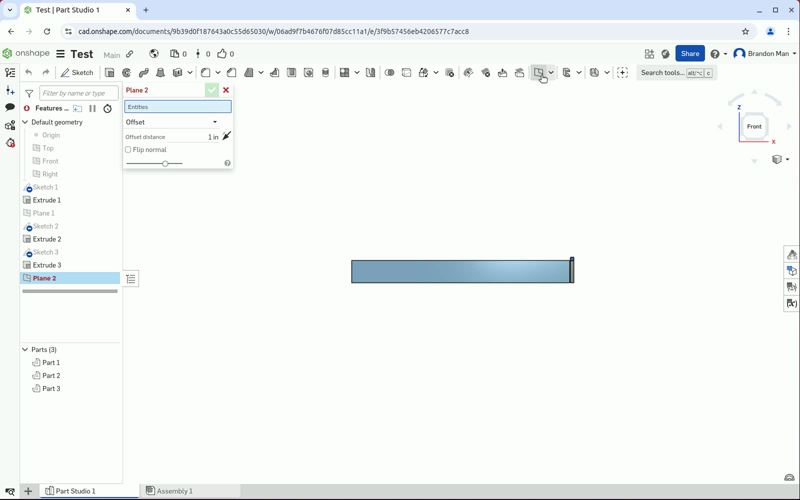
mouse_move(73, 163)
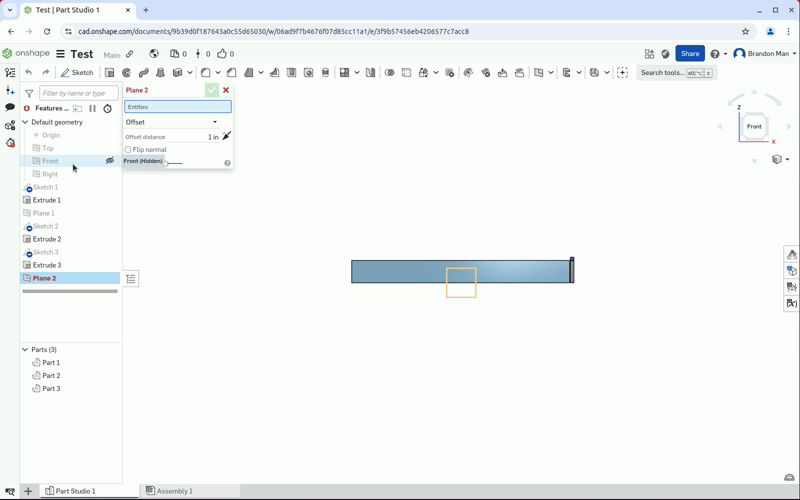
click(73, 163)
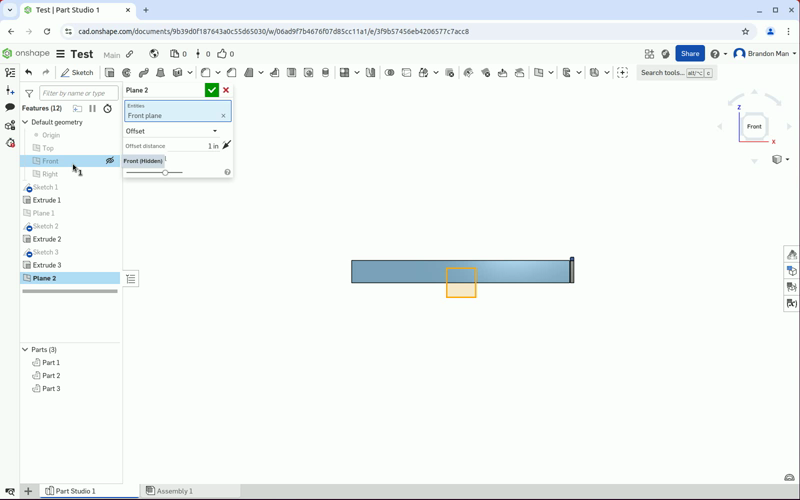
key(tab, 2)
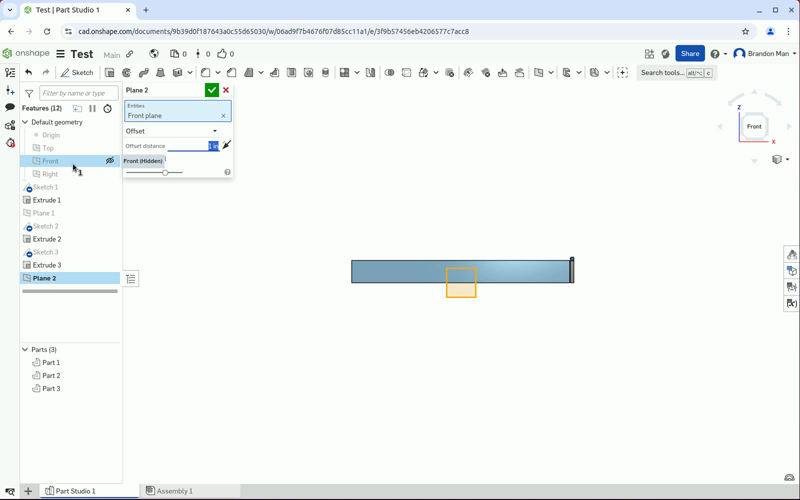
text(10.845)
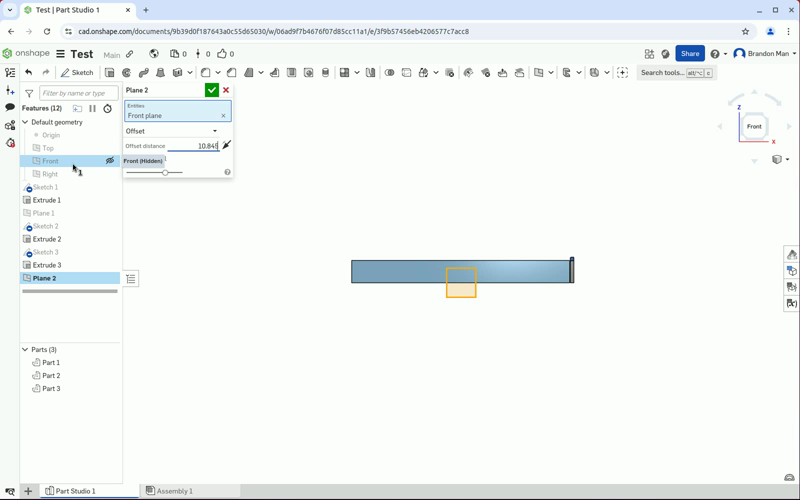
key(enter, 2)
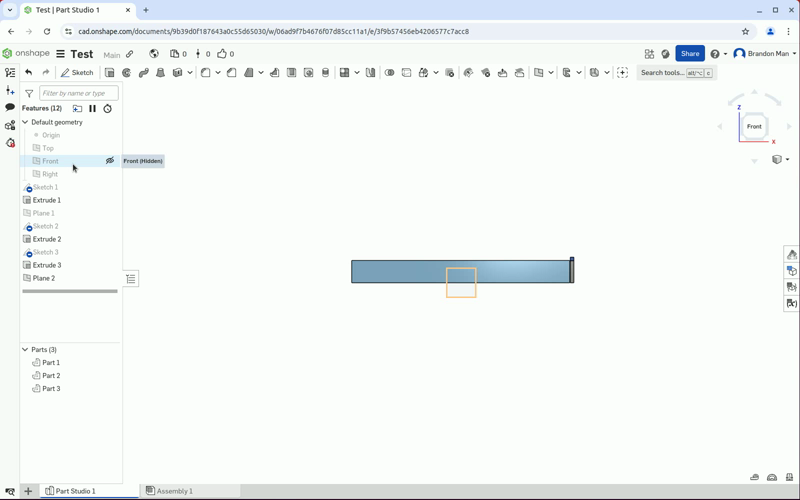
key(shift+s)
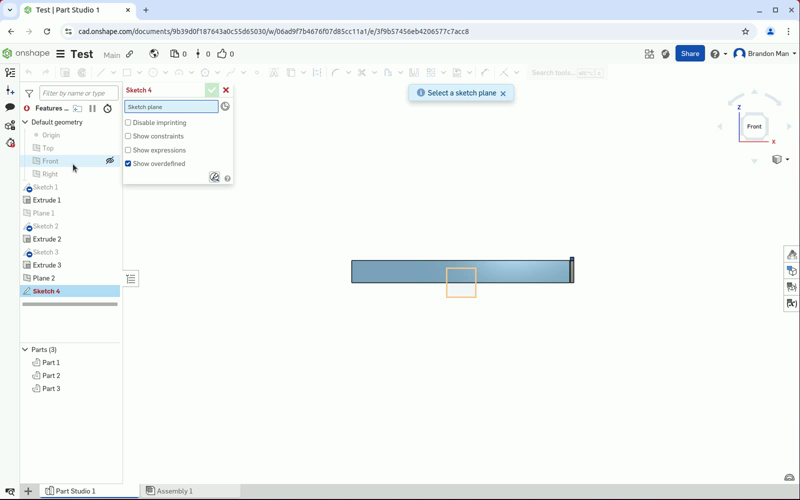
mouse_move(73, 280)
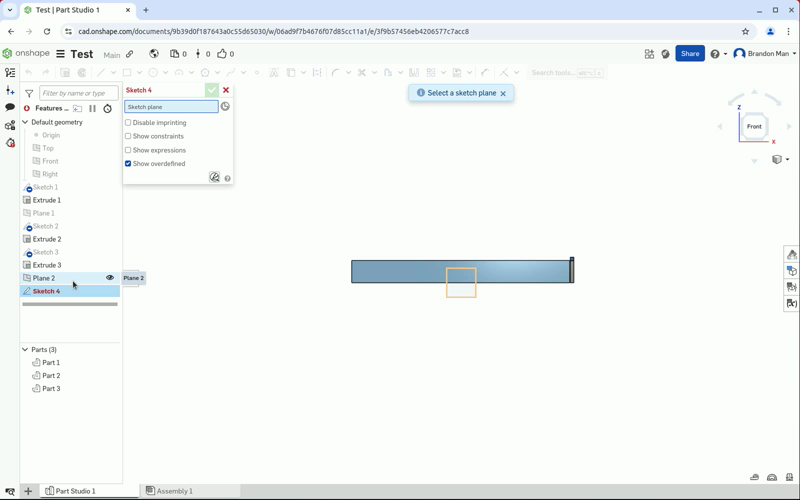
click(73, 280)
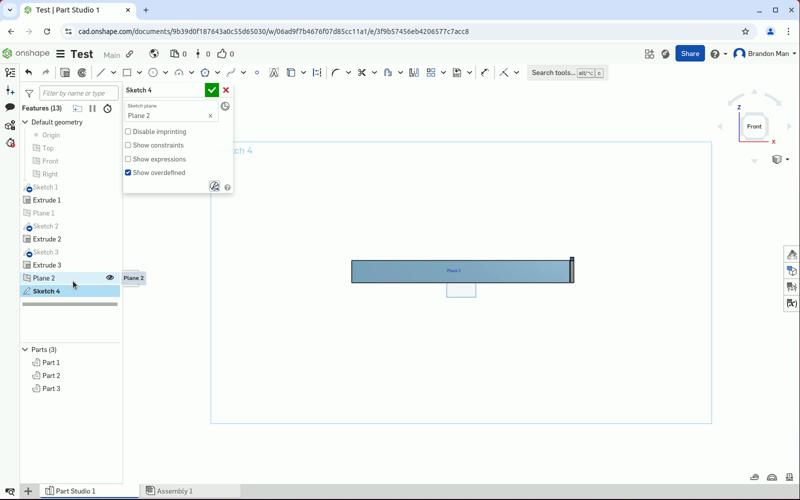
mouse_move(73, 352)
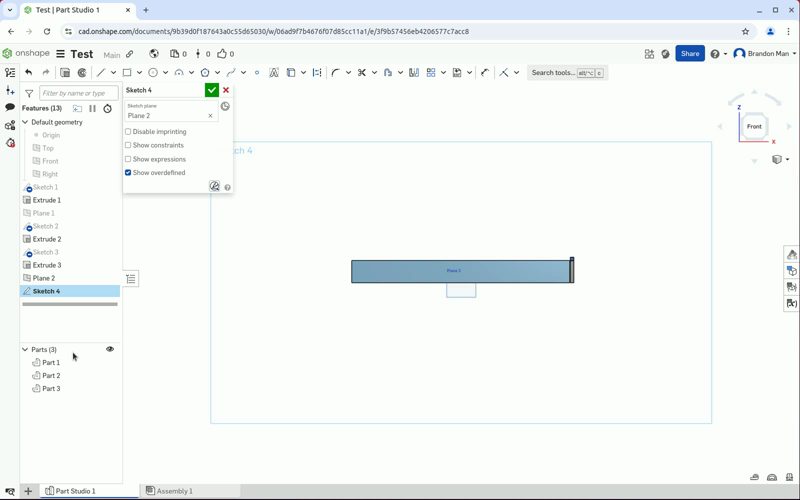
key(y)
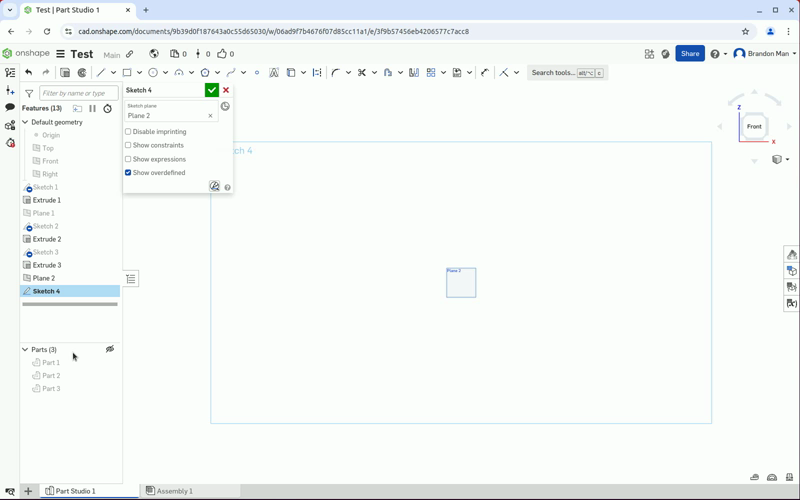
key(l)
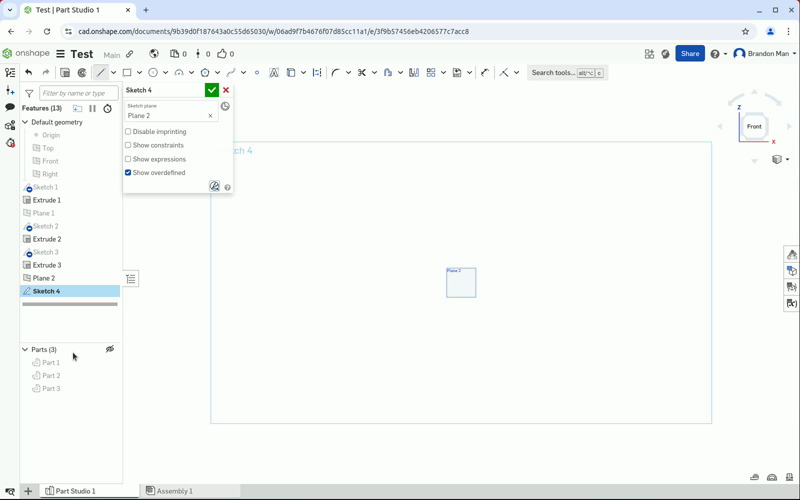
key_down(shift)
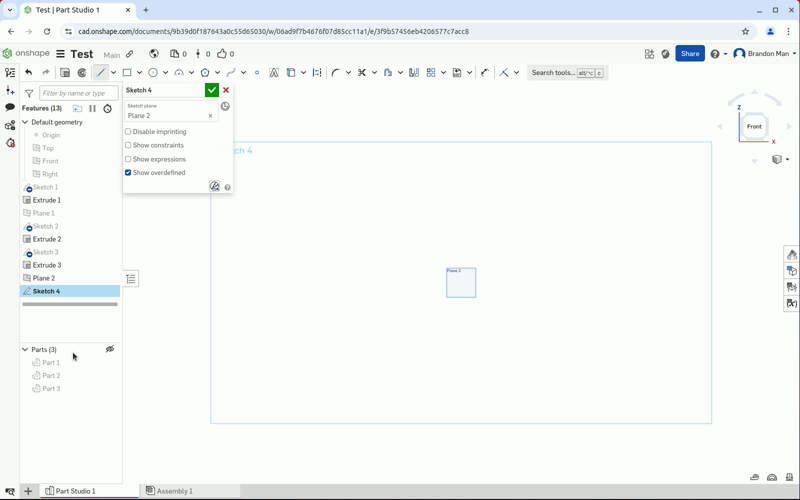
mouse_move(348, 282)
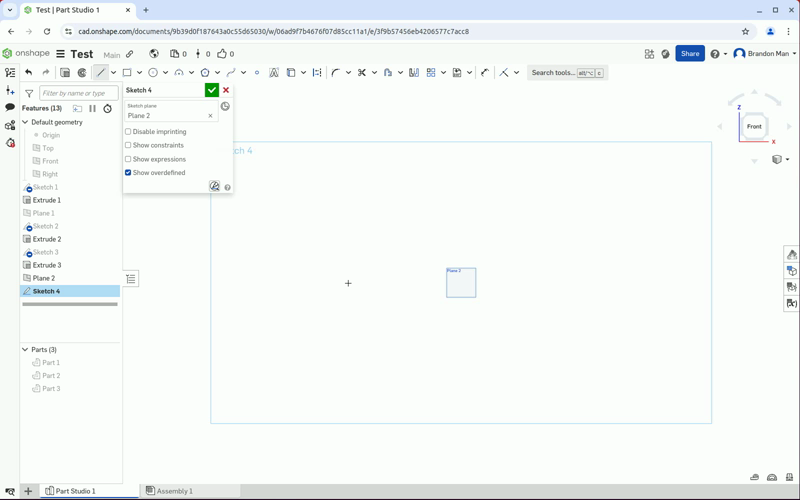
click(348, 282)
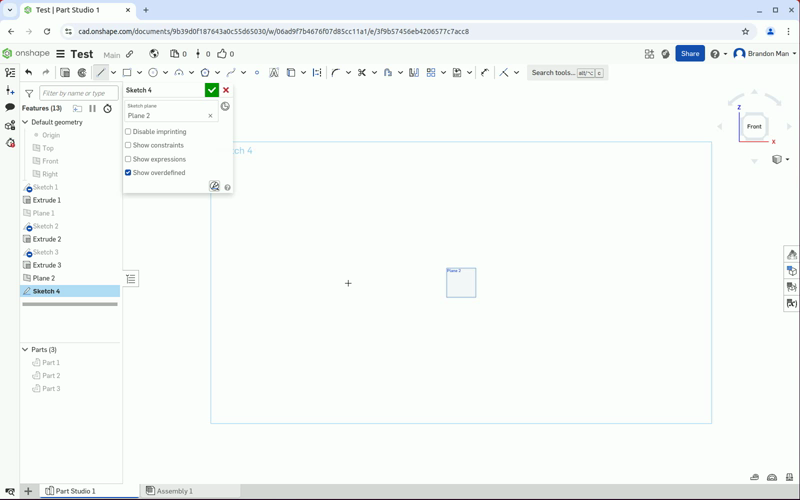
key_up(shift)
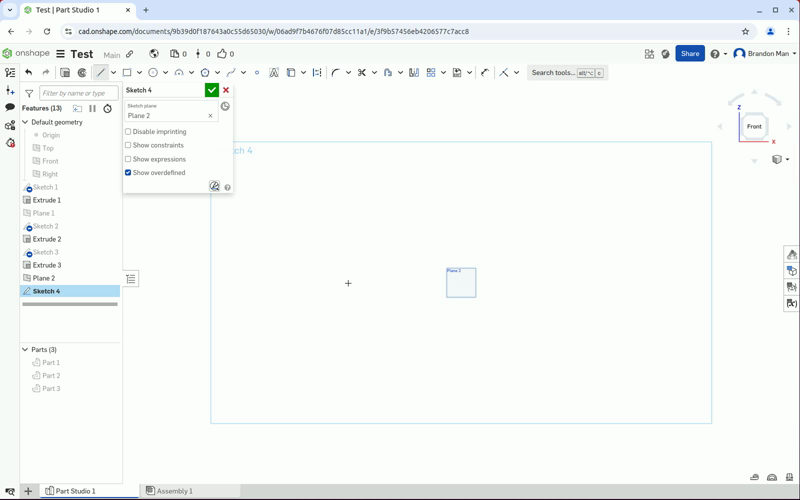
key_down(shift)
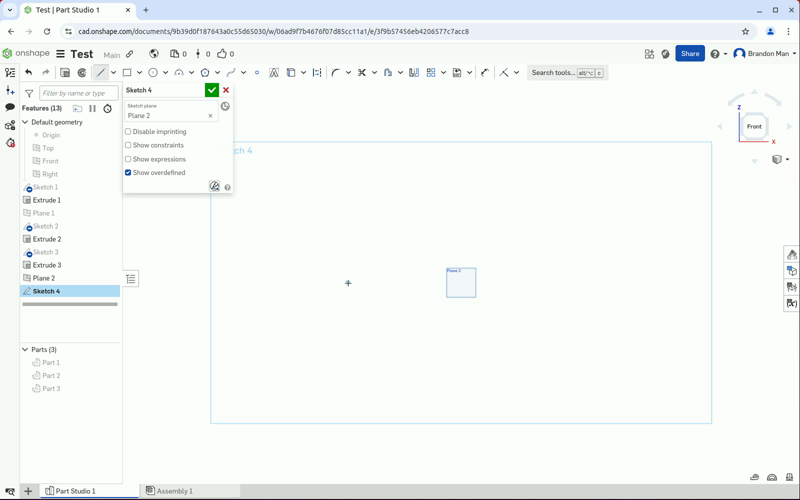
mouse_move(378, 282)
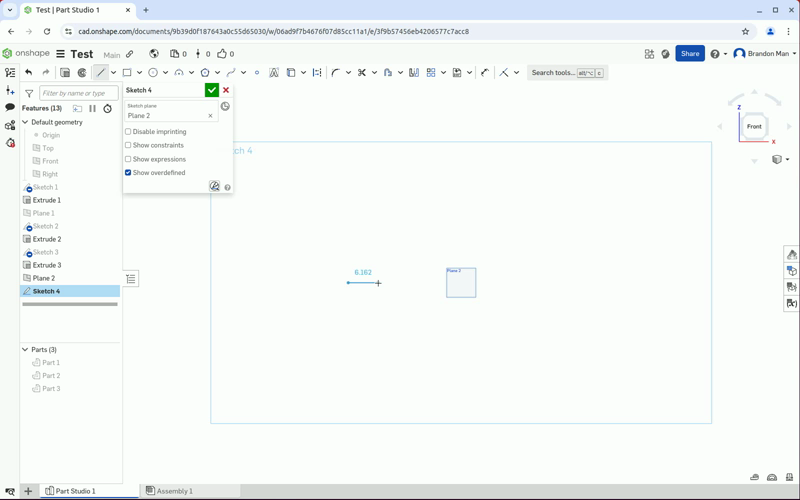
mouse_move(350, 282)
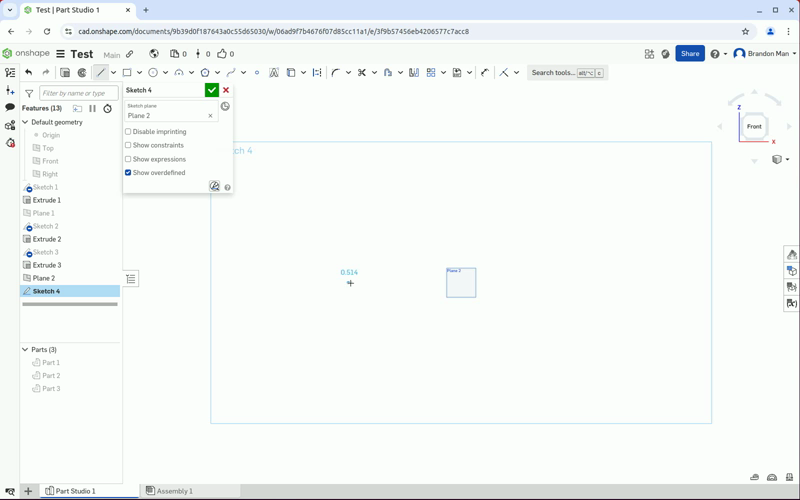
scroll(6)
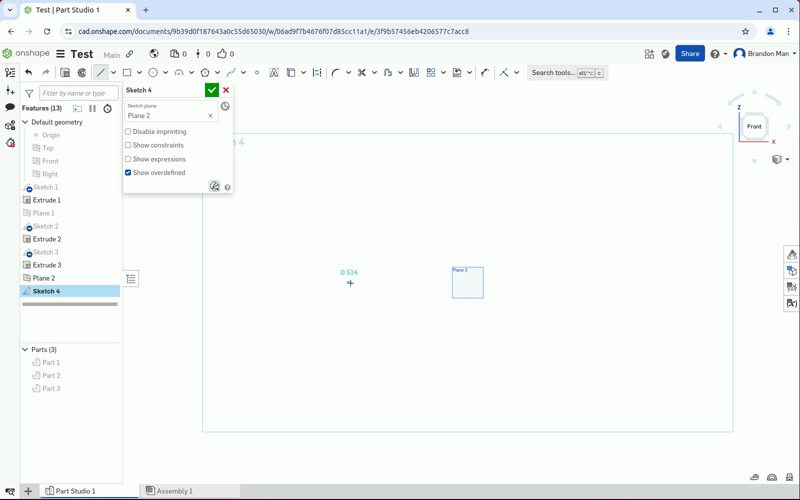
scroll(6)
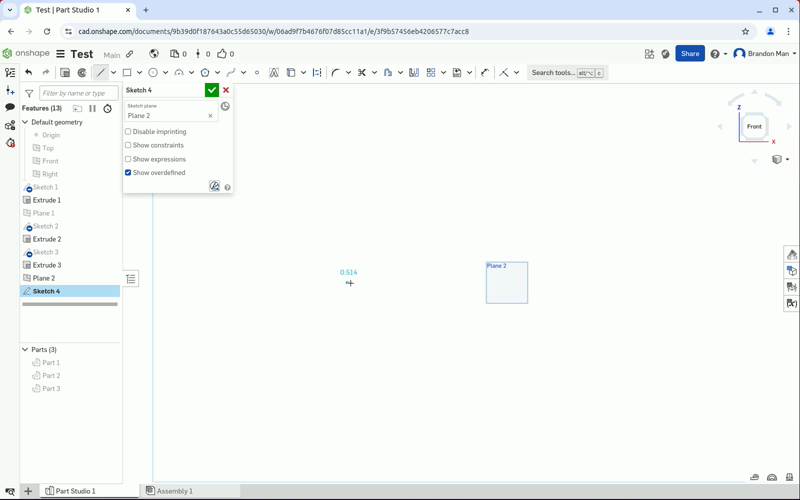
scroll(6)
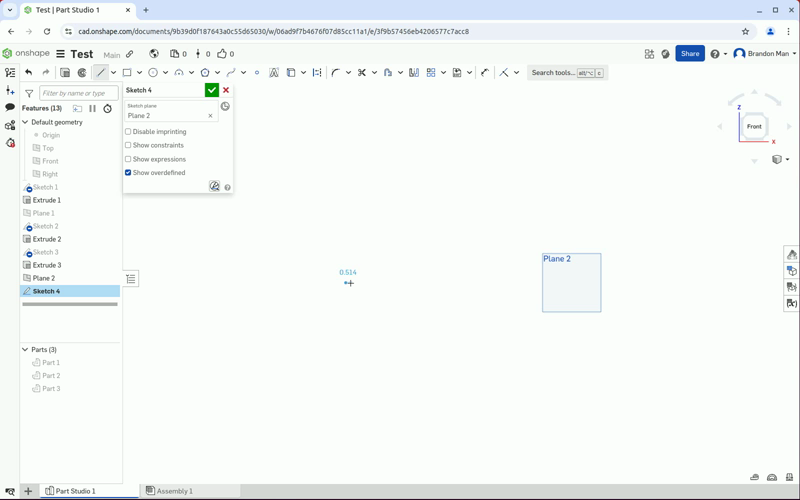
scroll(6)
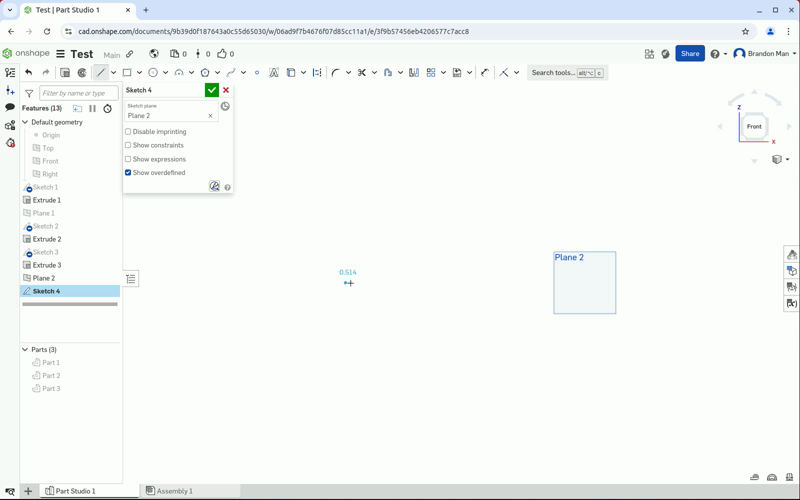
scroll(6)
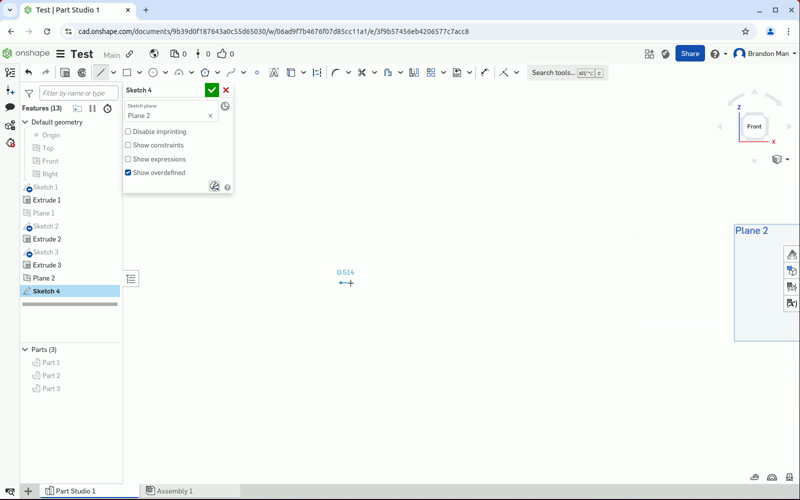
scroll(6)
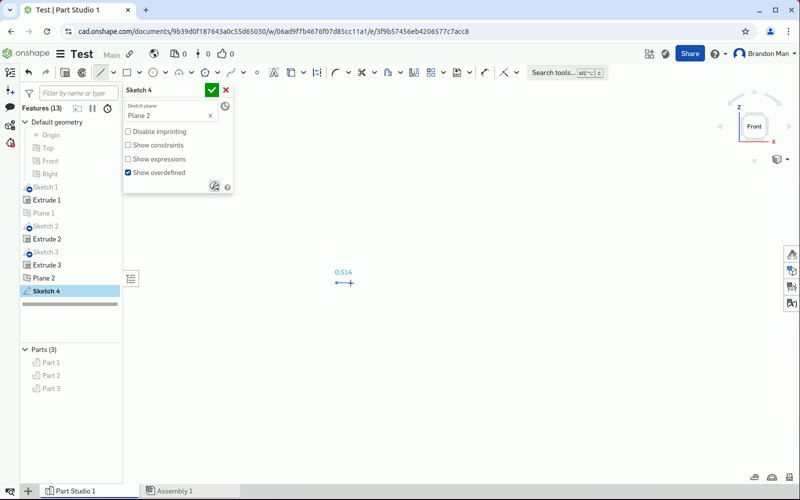
scroll(6)
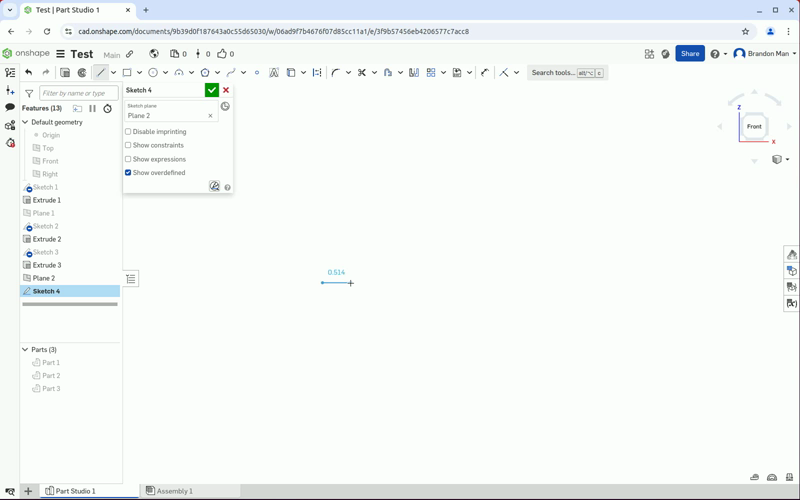
click(350, 282)
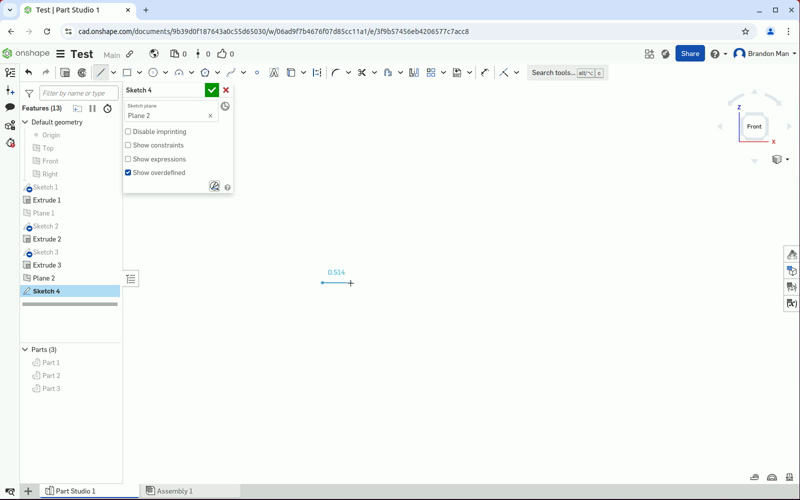
scroll(-6)
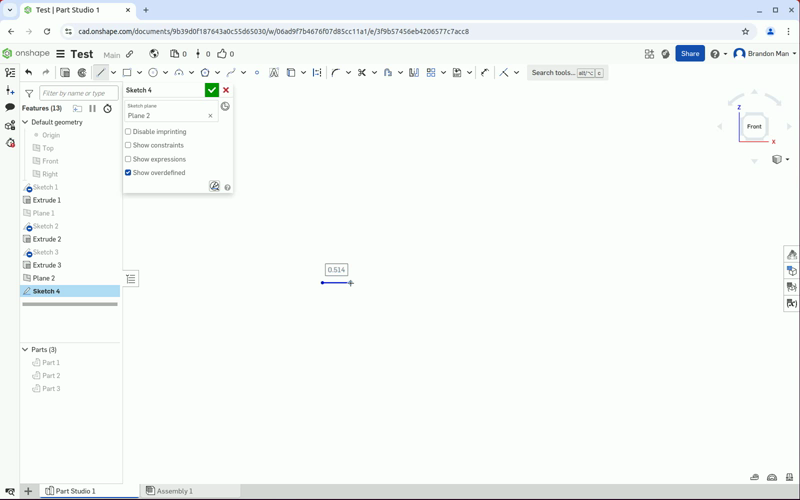
scroll(-6)
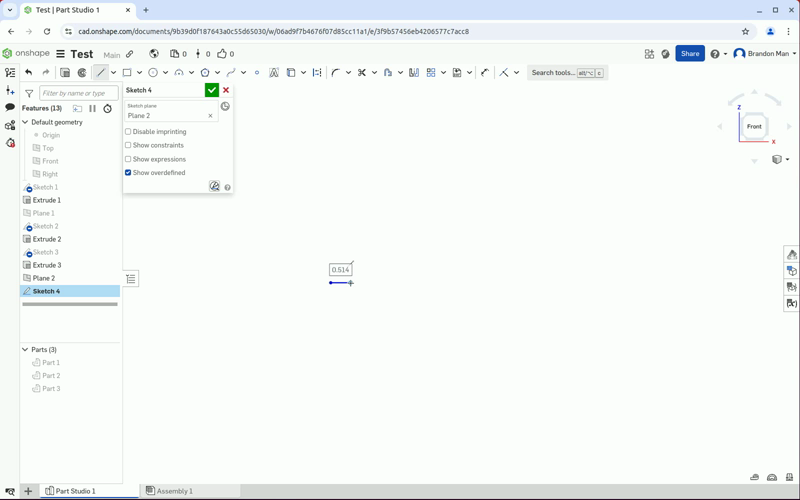
scroll(-6)
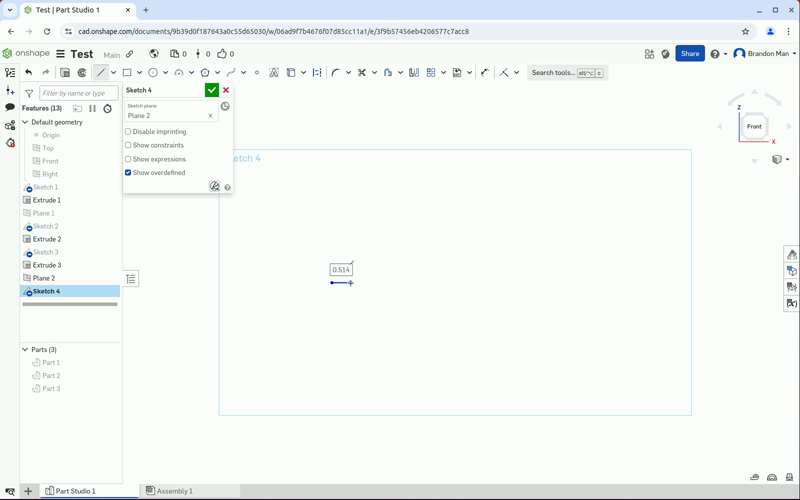
scroll(-6)
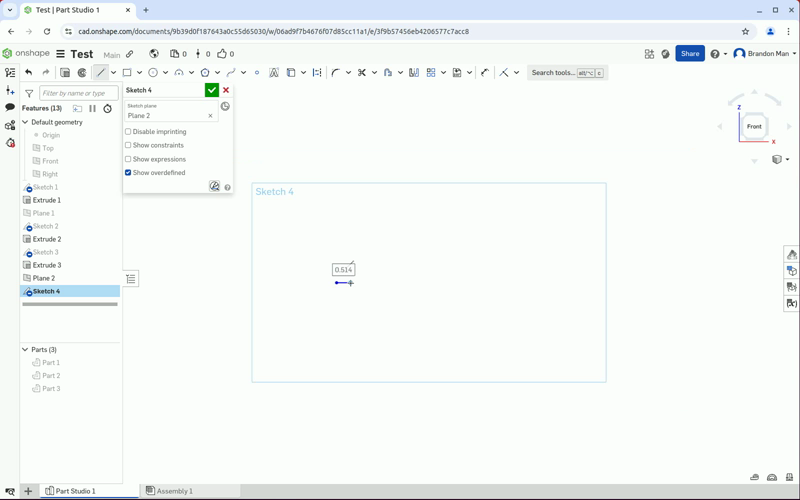
scroll(-6)
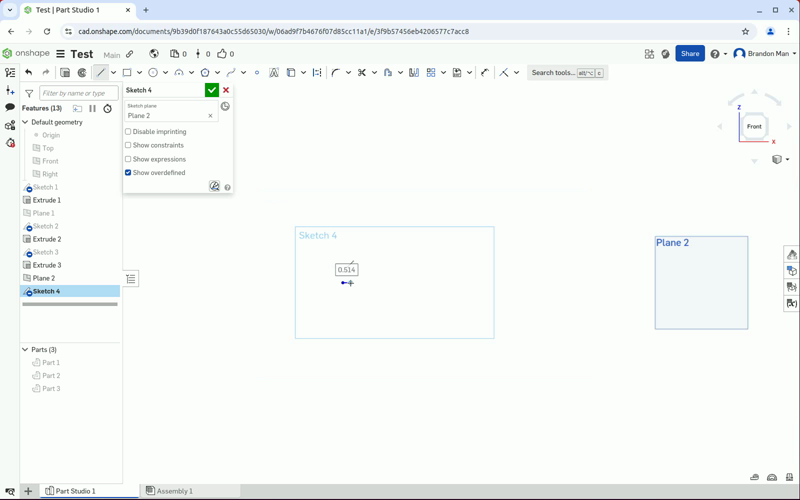
scroll(-6)
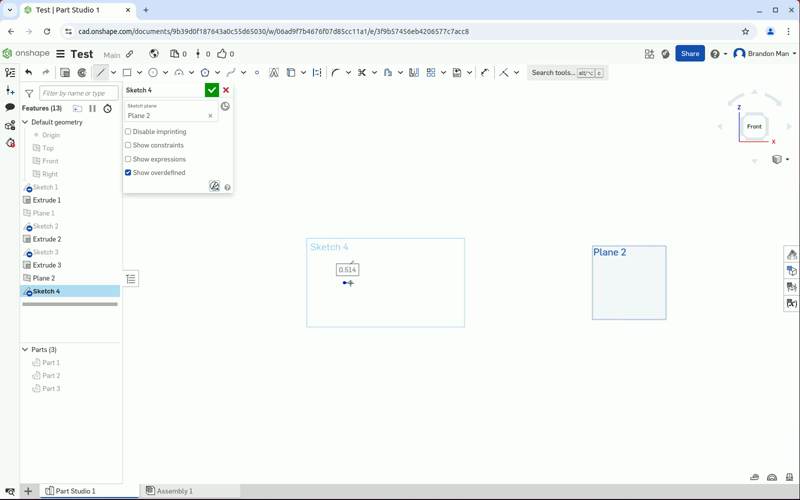
scroll(-6)
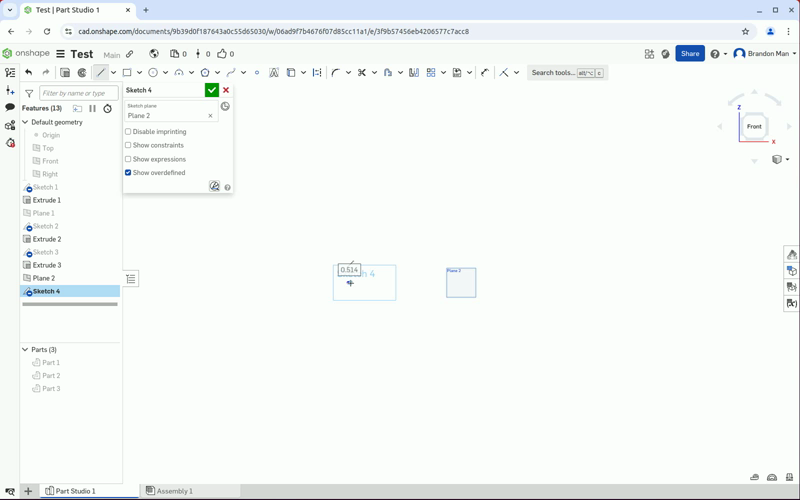
key_up(shift)
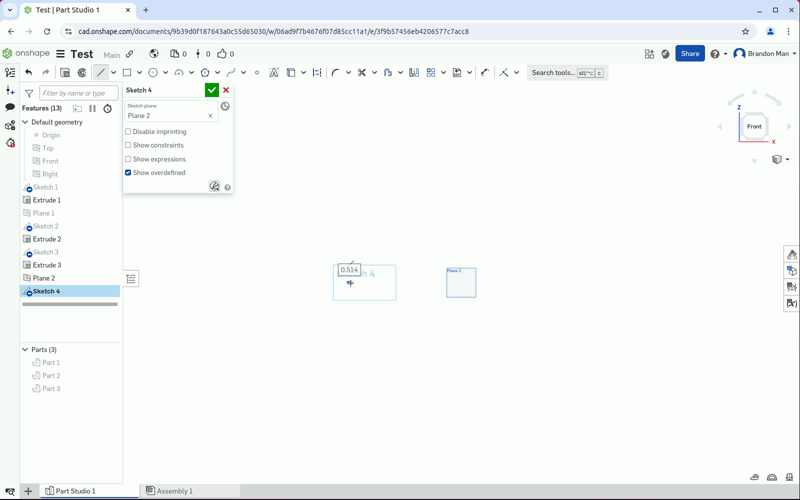
key_down(shift)
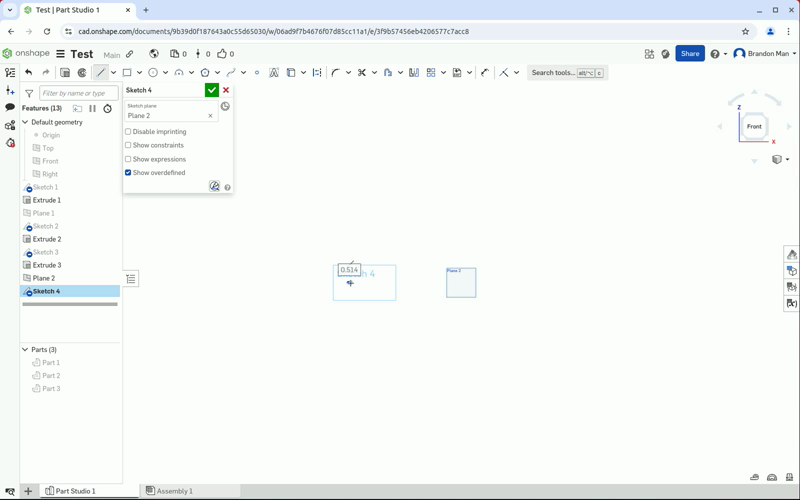
mouse_move(380, 282)
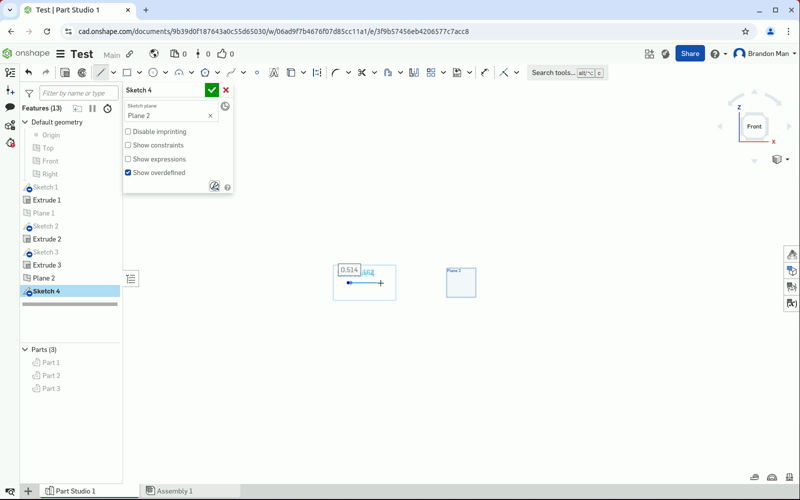
mouse_move(350, 259)
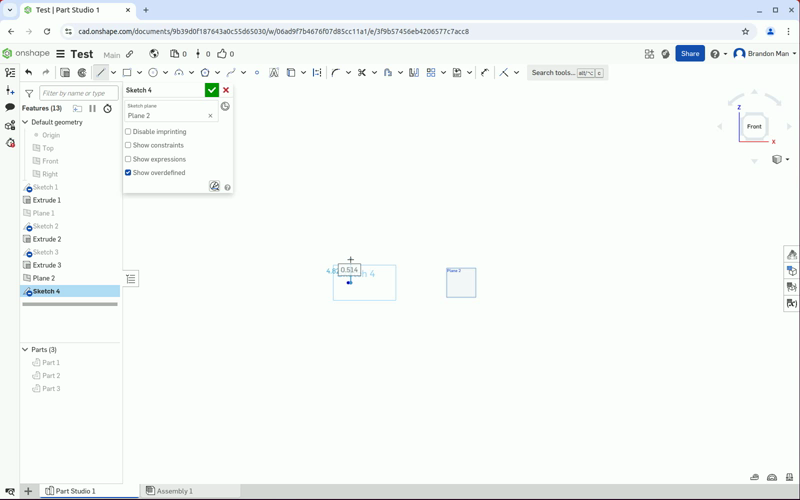
click(350, 259)
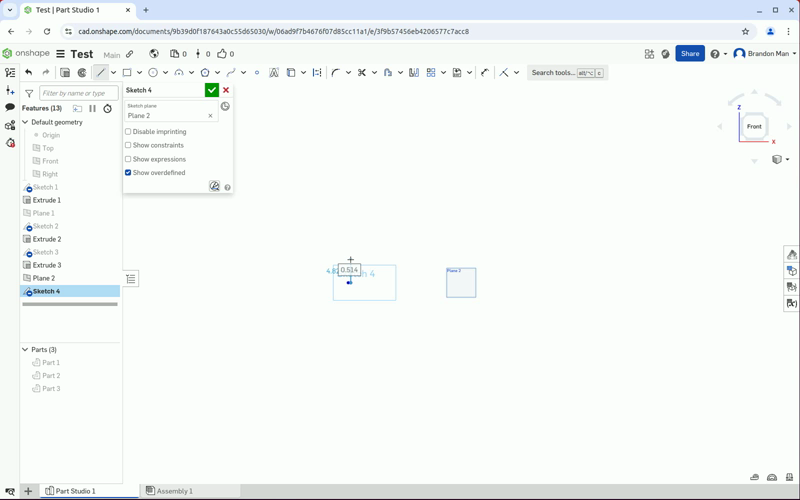
key_up(shift)
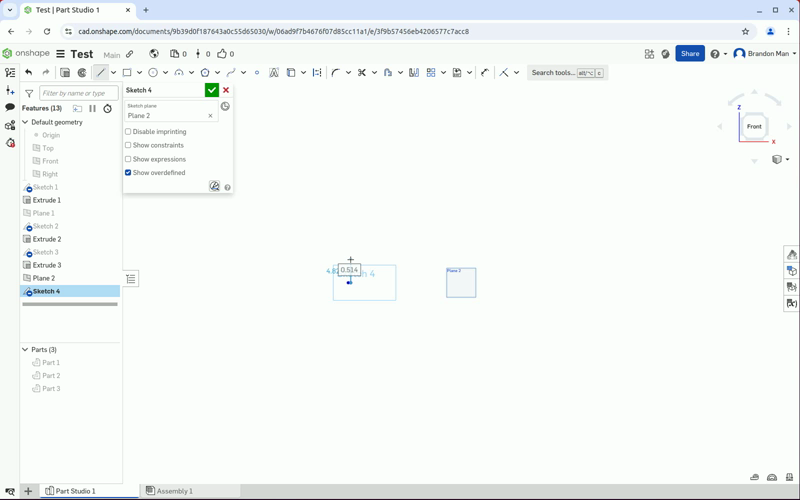
key_down(shift)
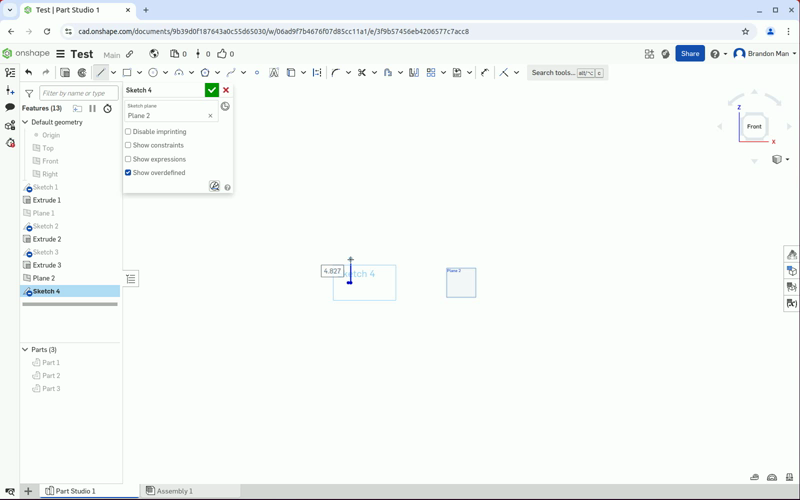
mouse_move(569, 259)
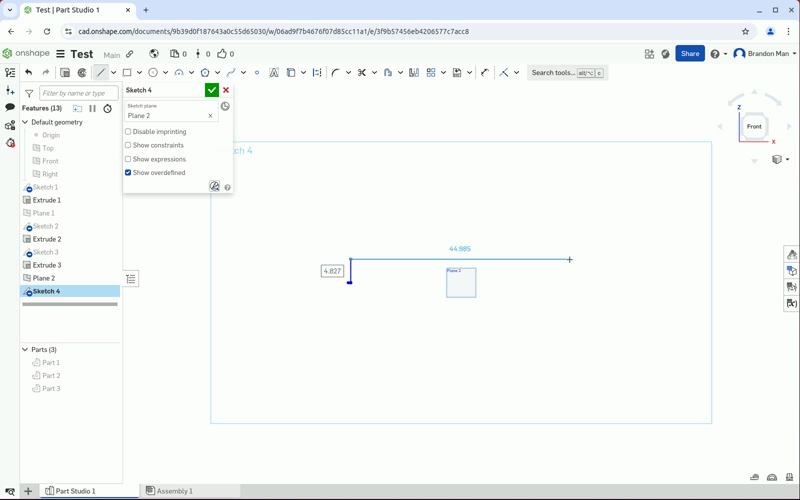
click(569, 259)
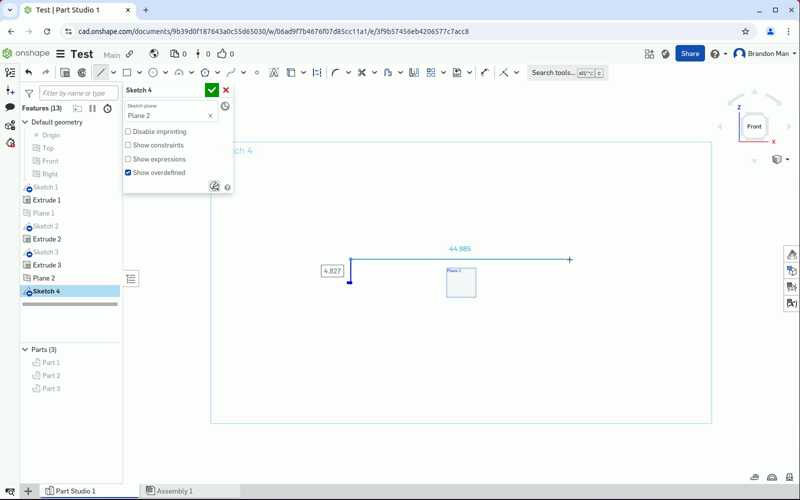
key_up(shift)
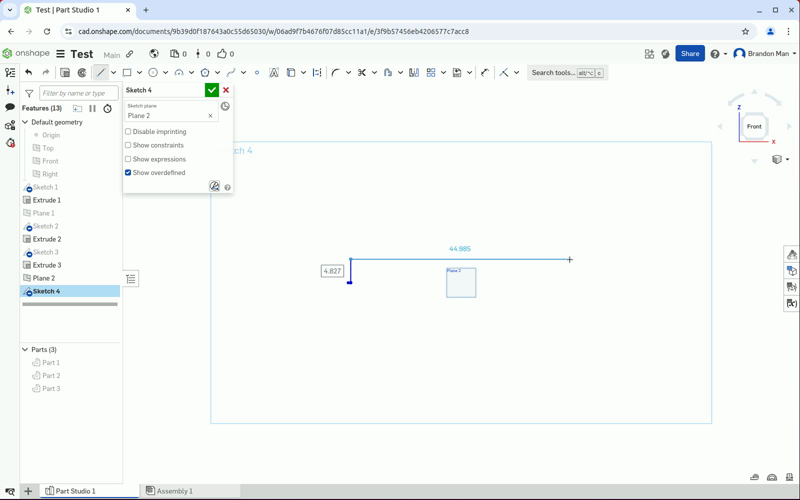
key_down(shift)
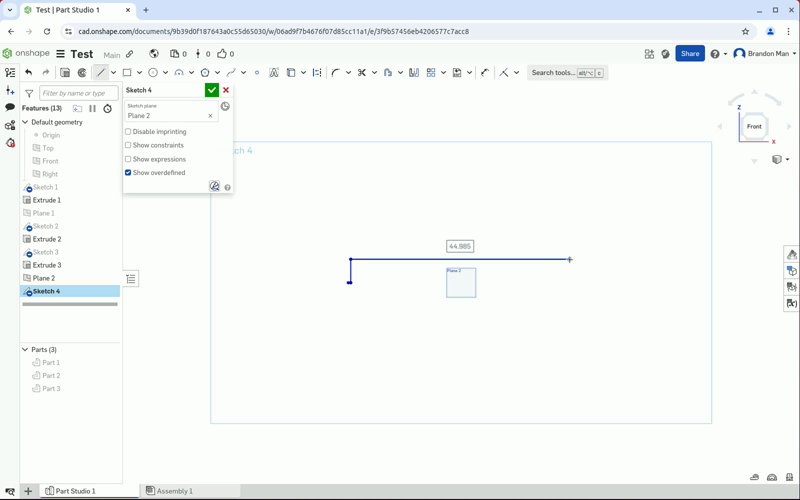
mouse_move(589, 259)
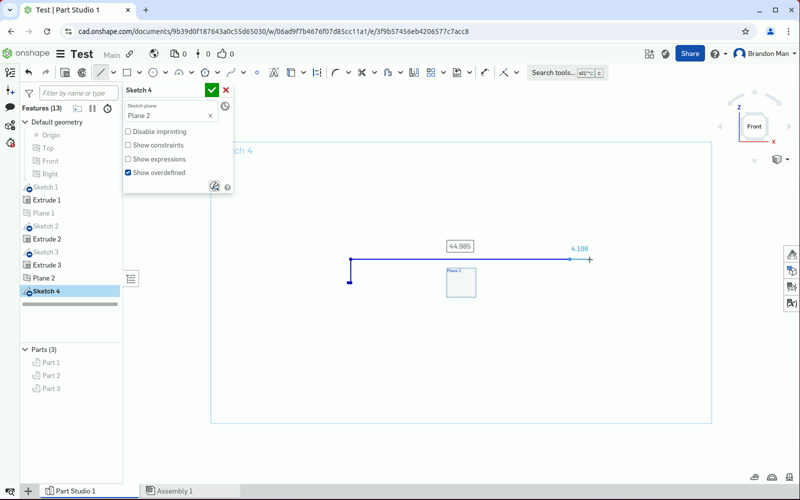
mouse_move(569, 282)
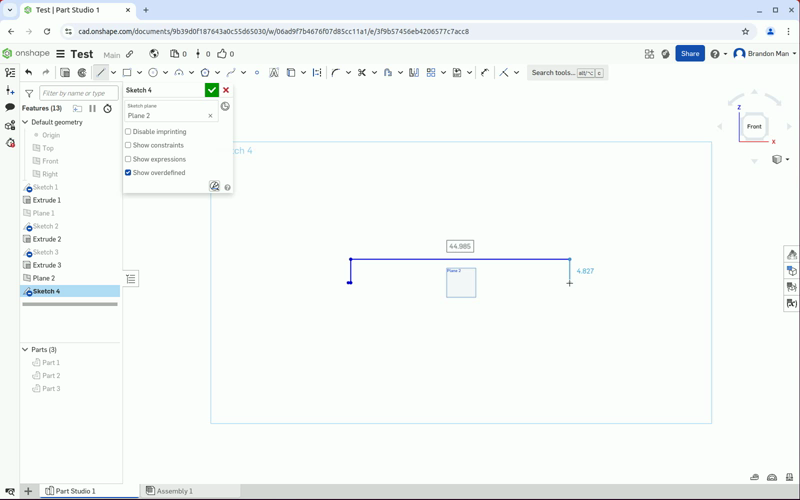
click(569, 282)
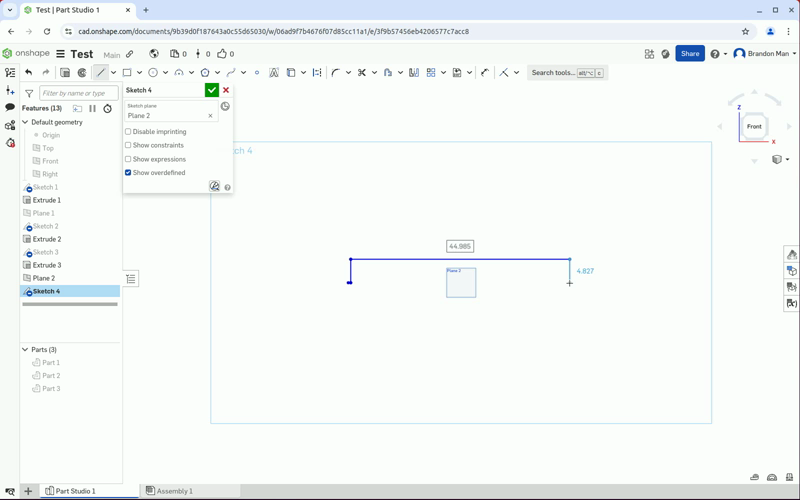
key_up(shift)
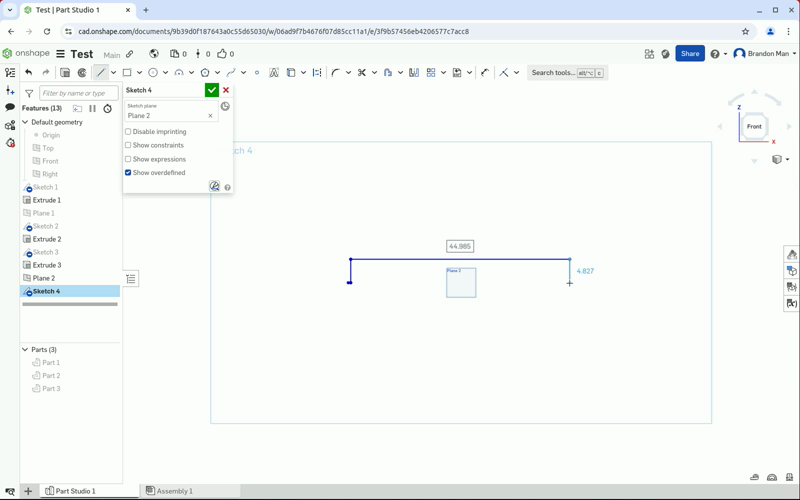
key_down(shift)
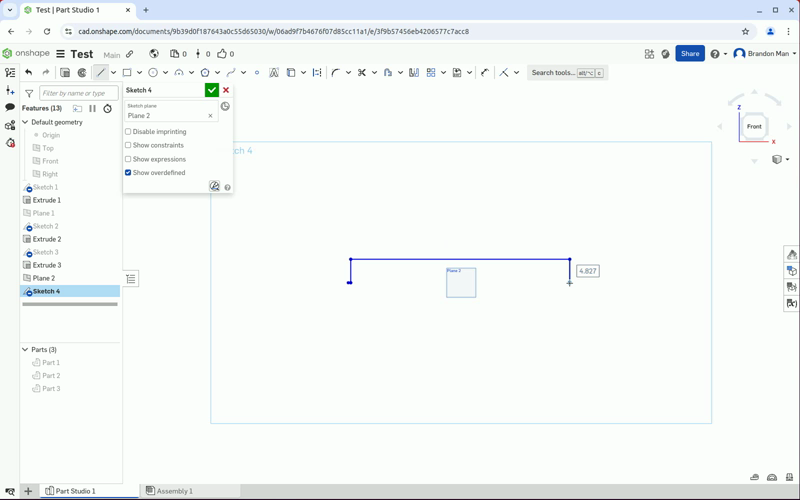
mouse_move(589, 282)
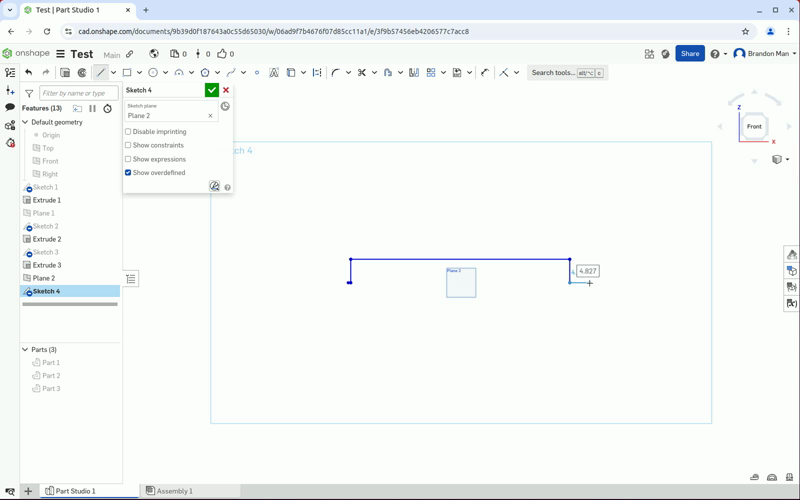
mouse_move(572, 282)
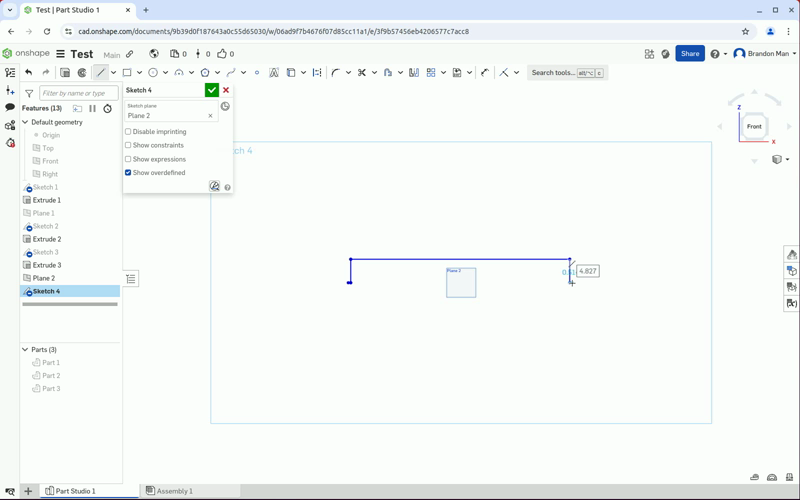
scroll(6)
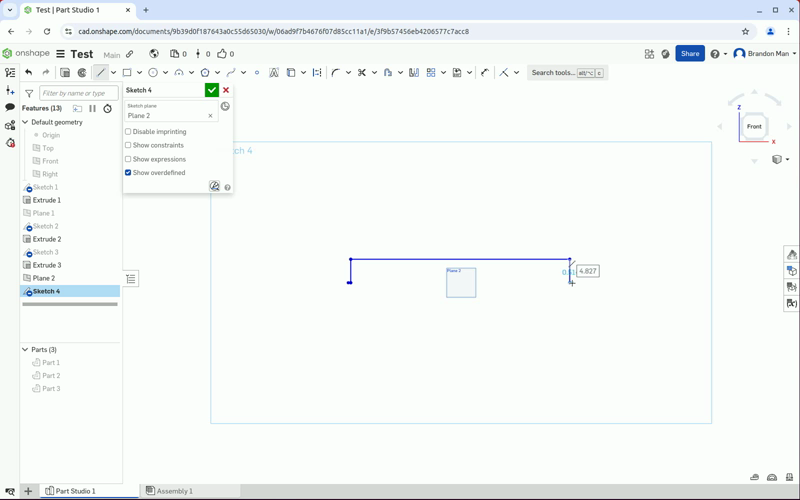
scroll(6)
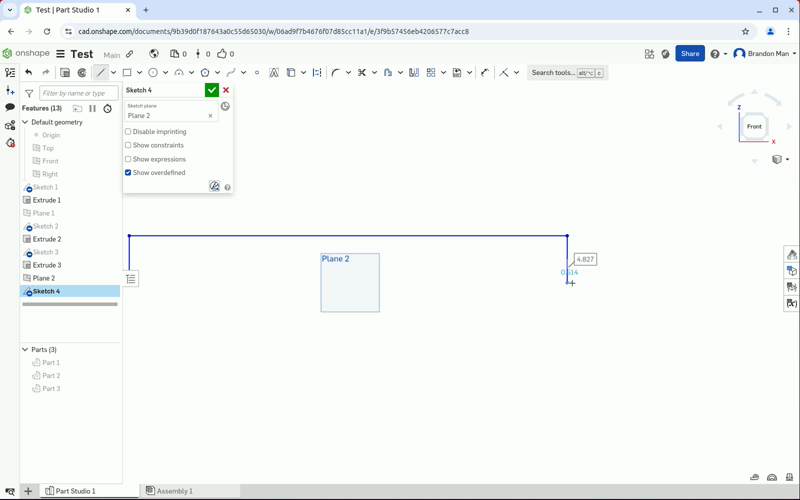
scroll(6)
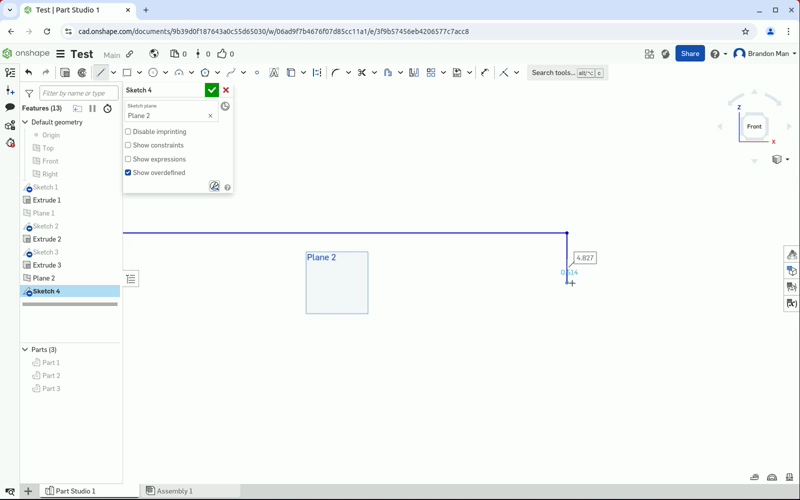
scroll(6)
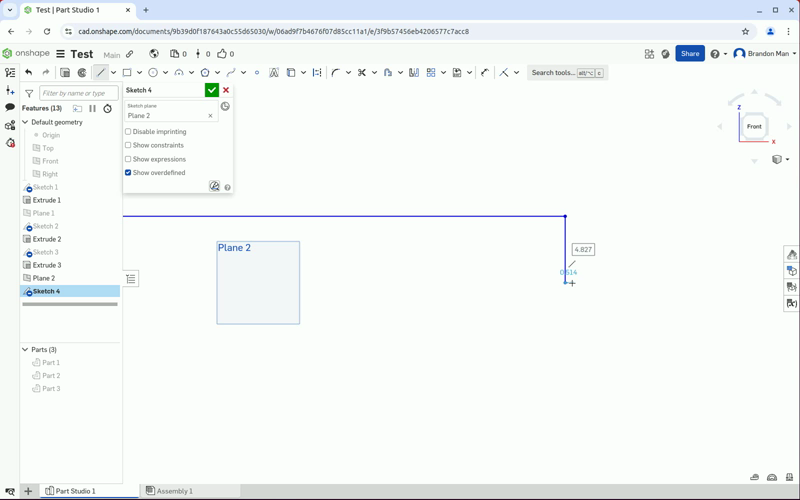
scroll(6)
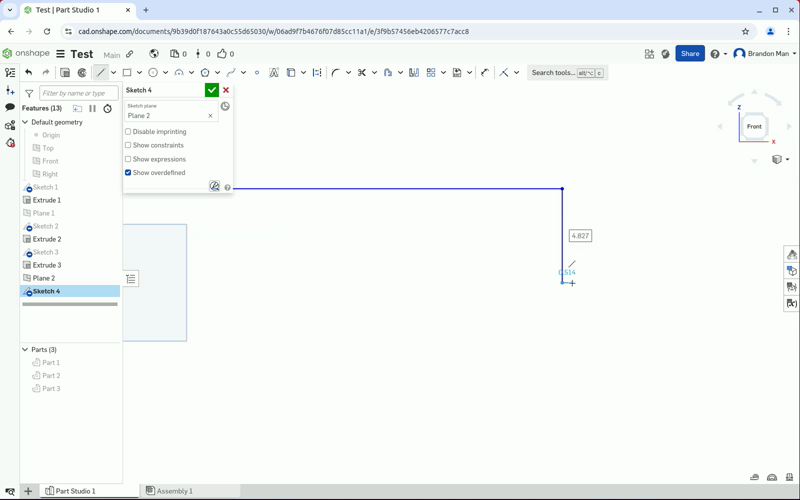
scroll(6)
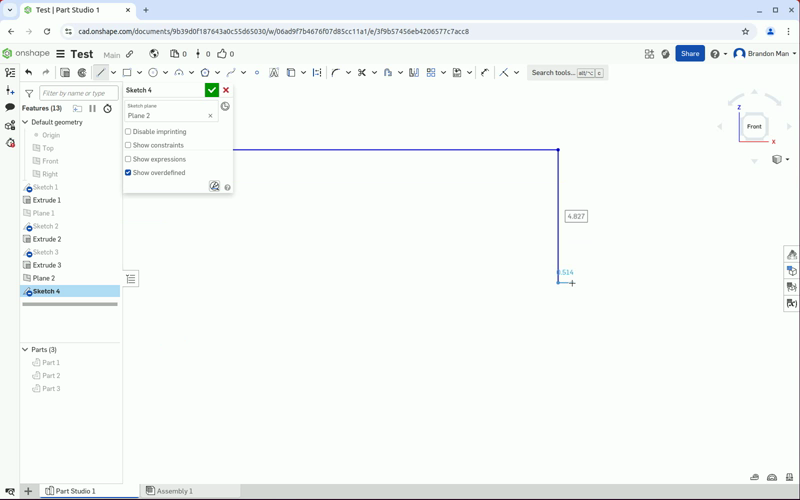
scroll(6)
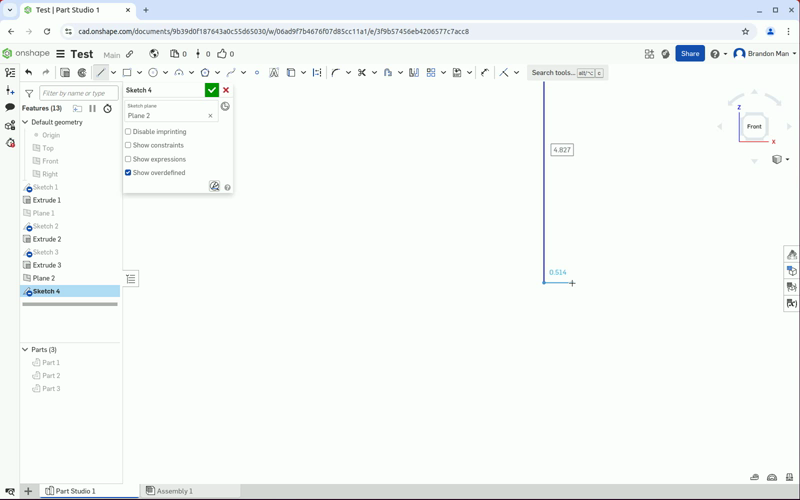
click(572, 282)
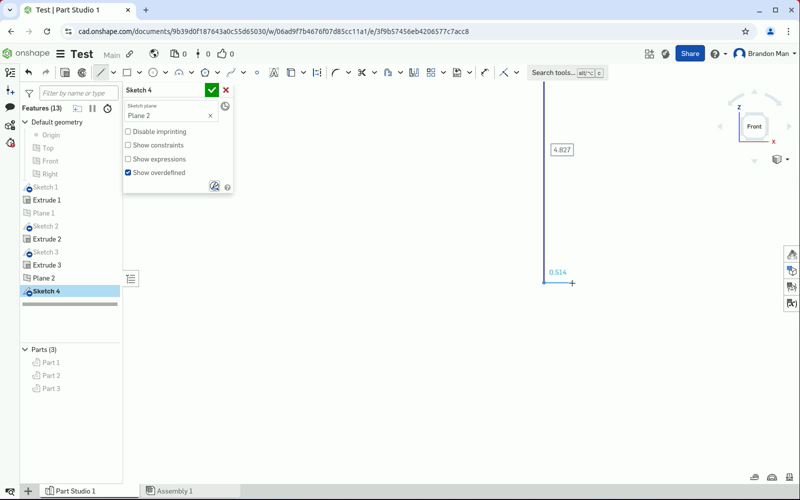
scroll(-6)
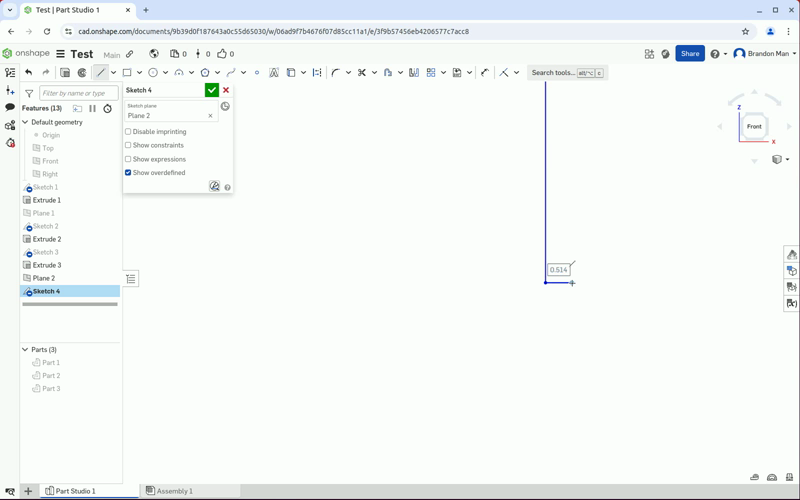
scroll(-6)
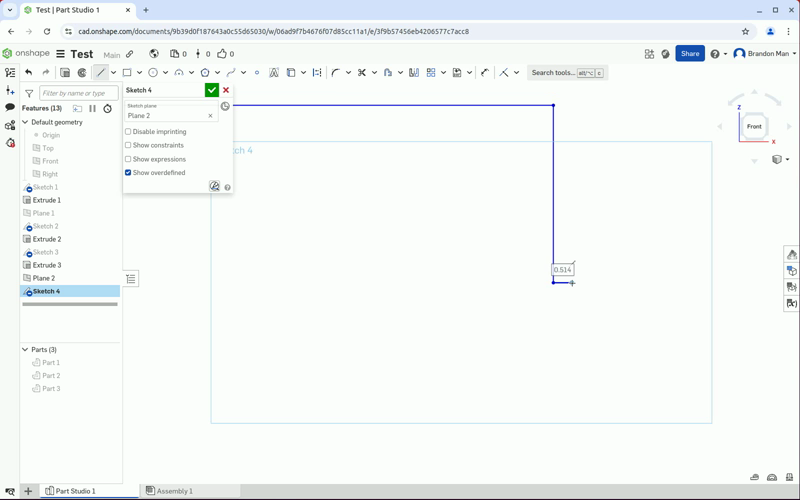
scroll(-6)
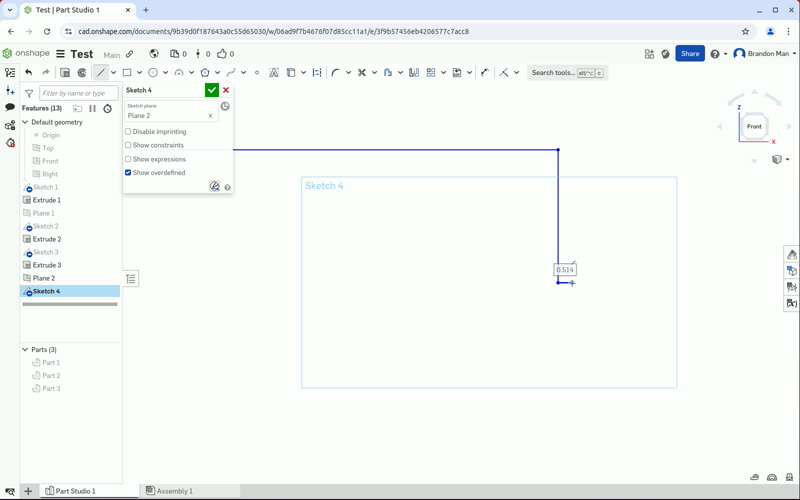
scroll(-6)
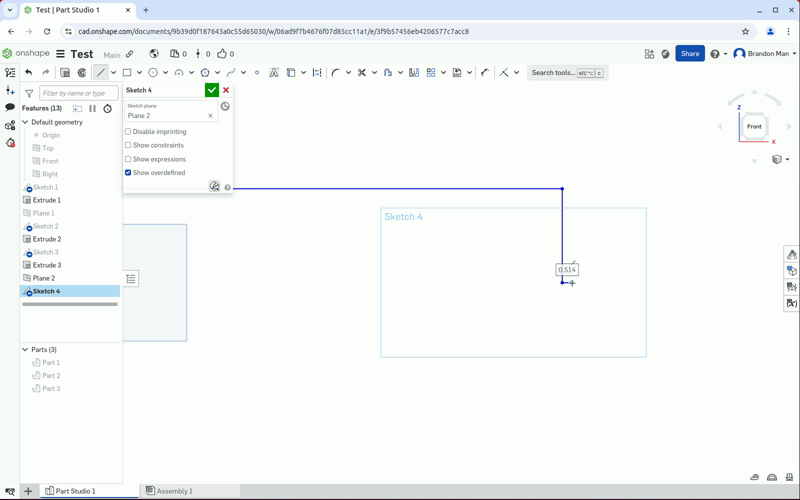
scroll(-6)
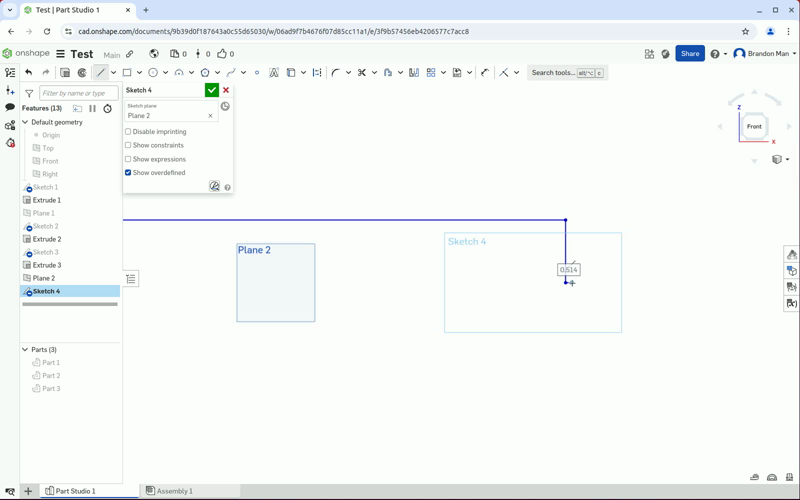
scroll(-6)
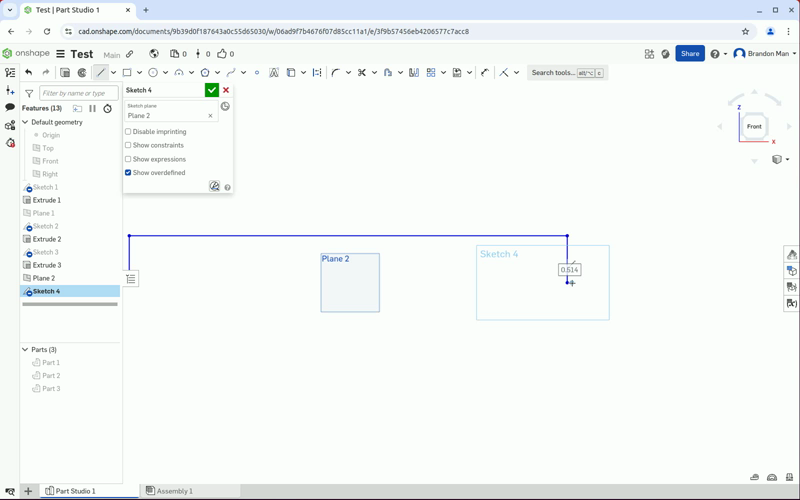
scroll(-6)
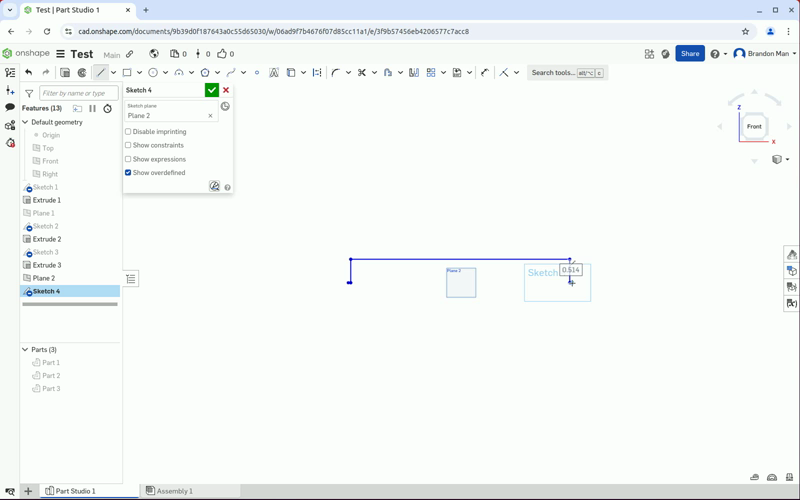
key_up(shift)
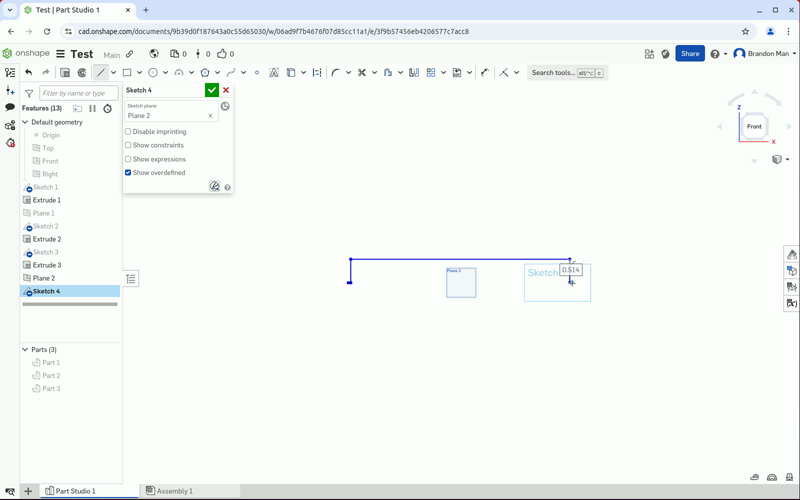
key_down(shift)
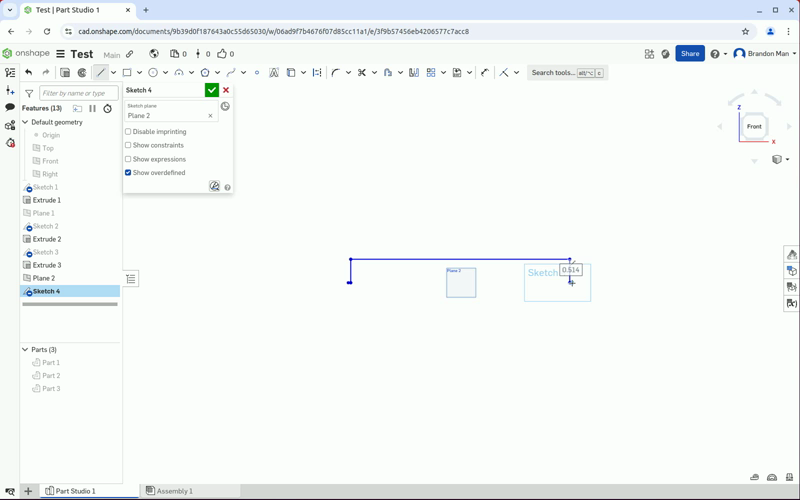
mouse_move(589, 282)
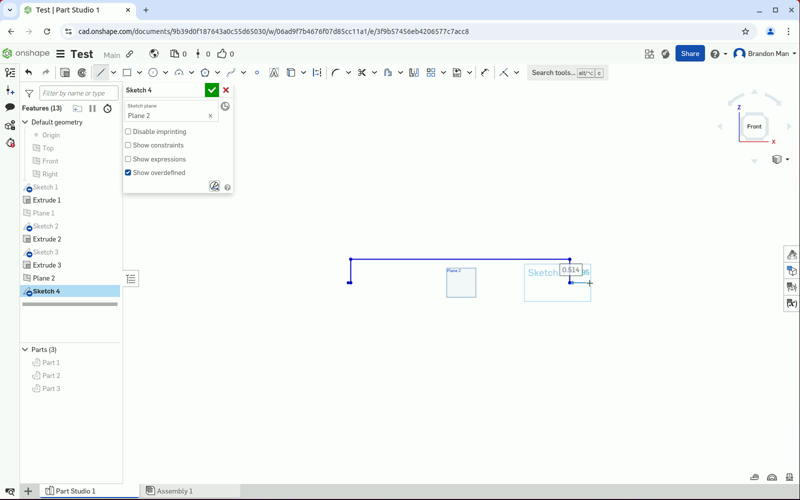
mouse_move(572, 257)
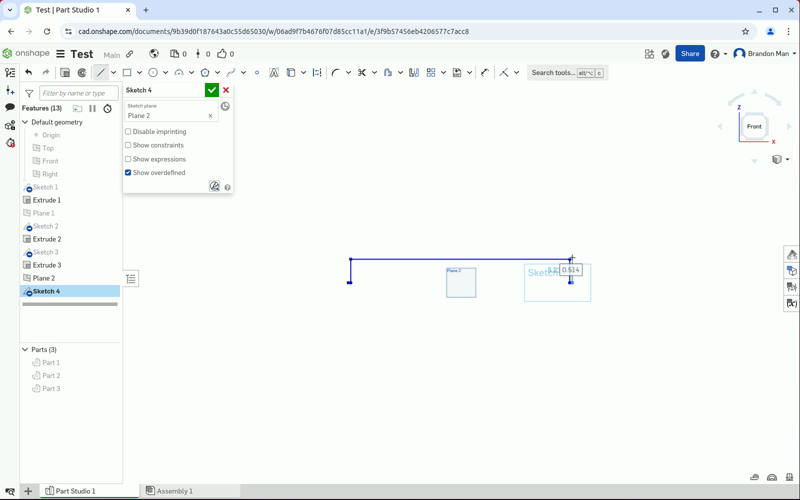
scroll(6)
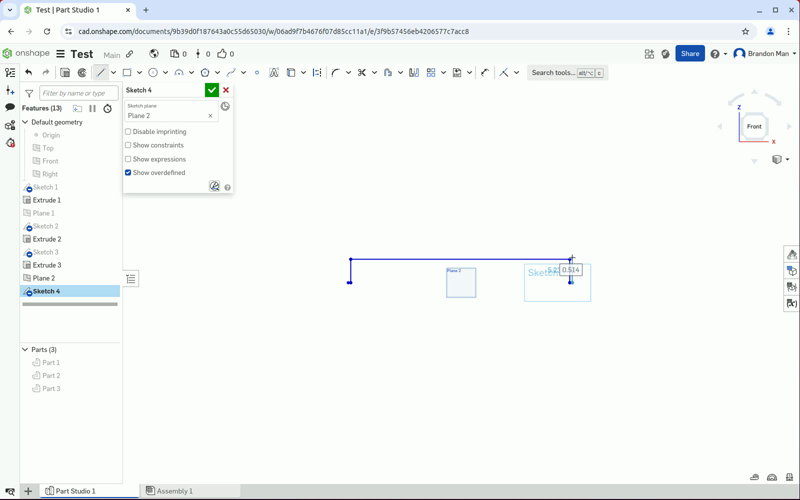
scroll(6)
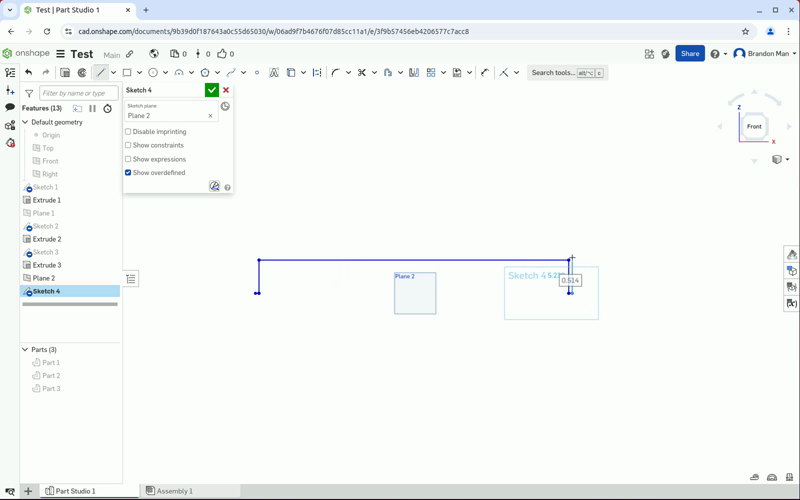
scroll(6)
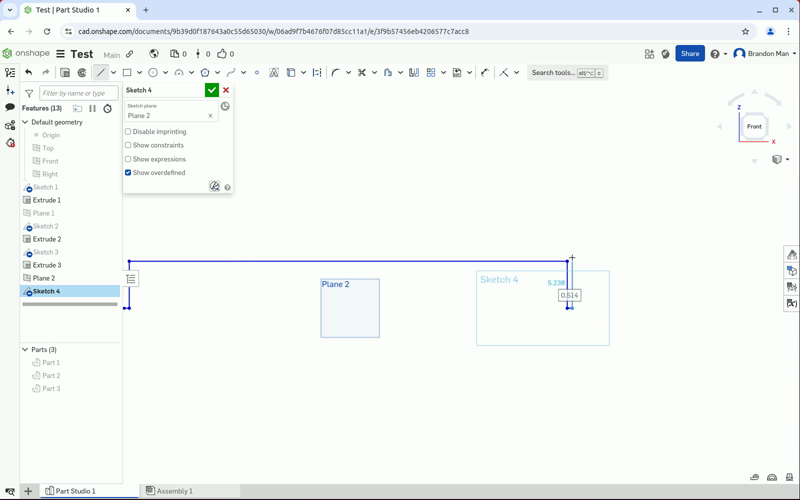
scroll(6)
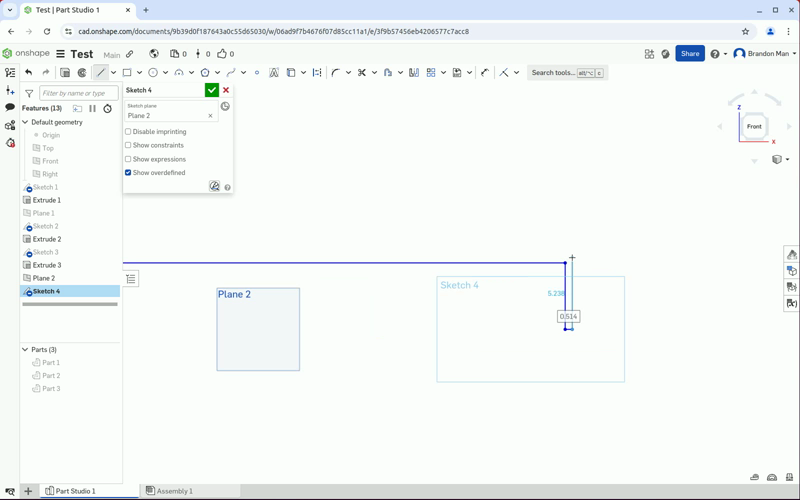
scroll(6)
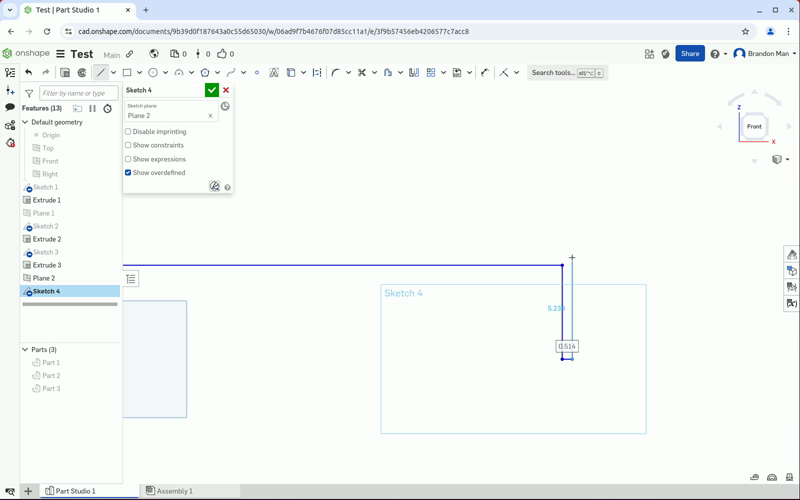
scroll(6)
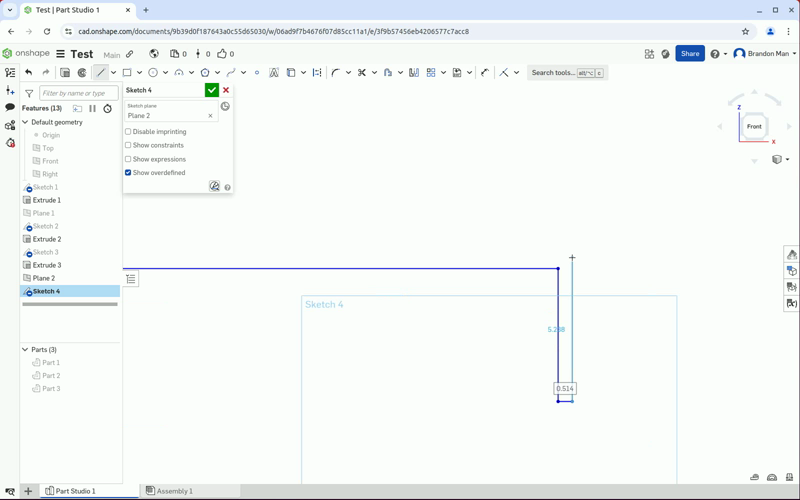
scroll(6)
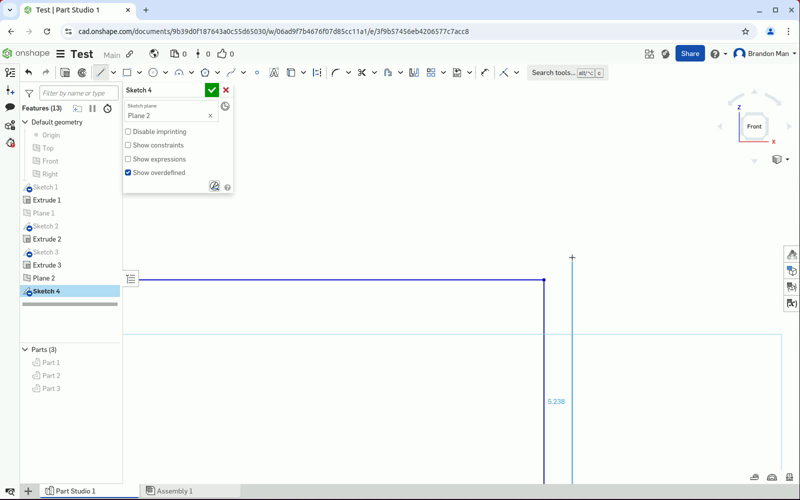
click(572, 257)
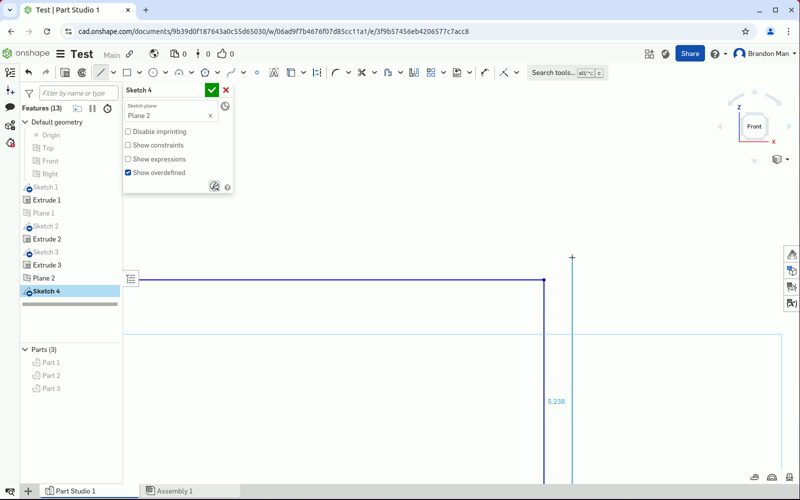
scroll(-6)
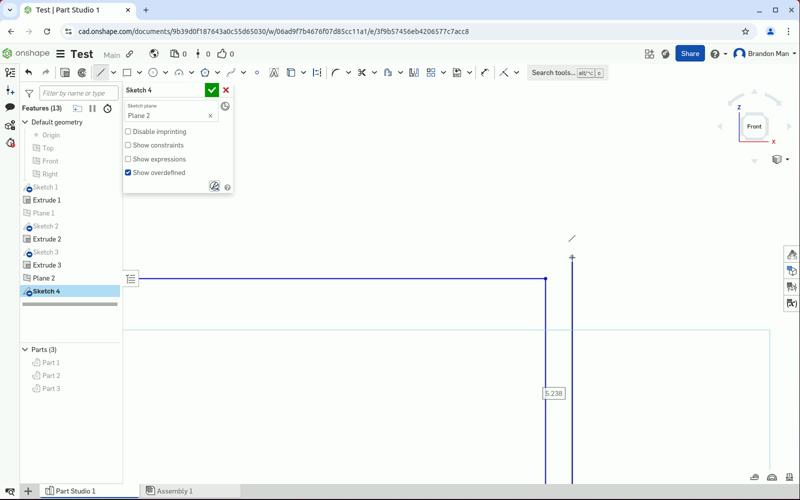
scroll(-6)
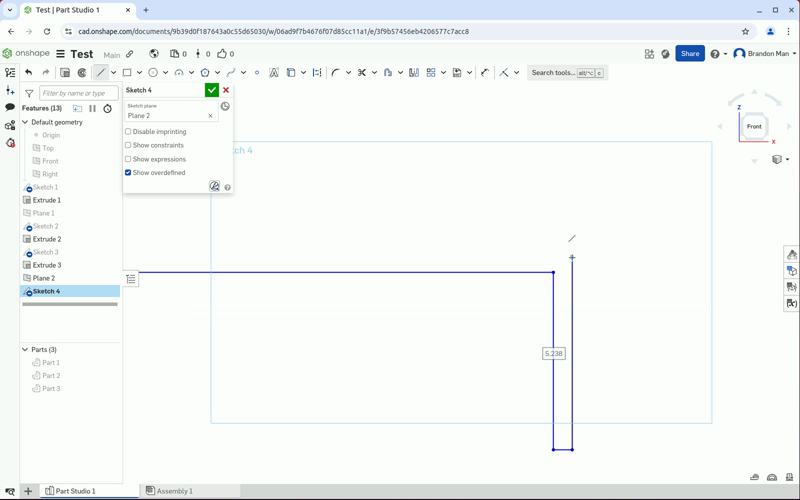
scroll(-6)
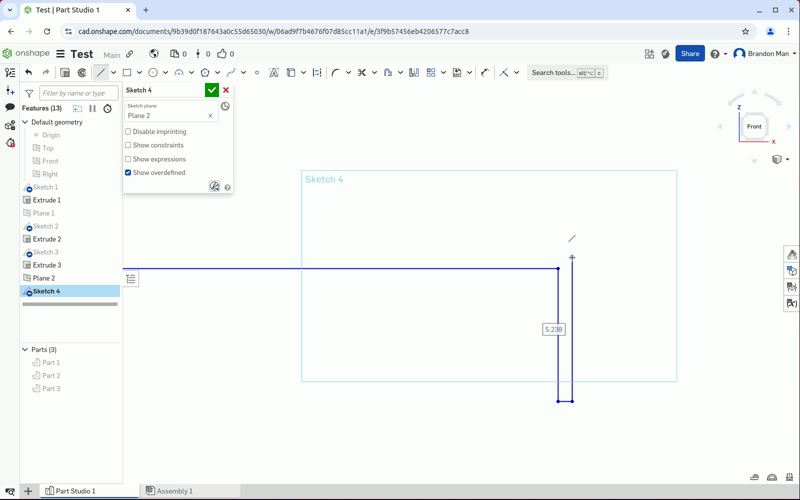
scroll(-6)
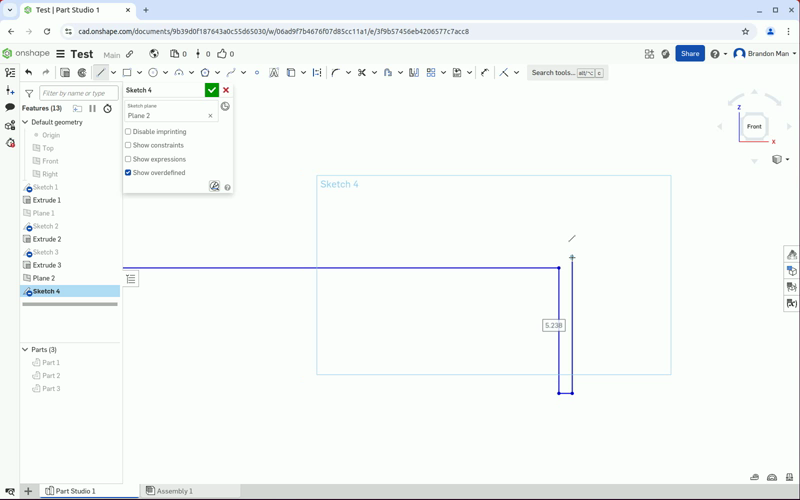
scroll(-6)
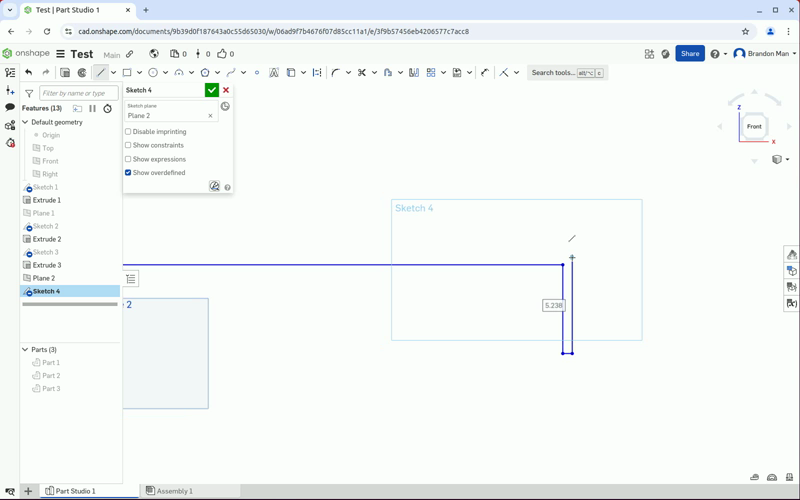
scroll(-6)
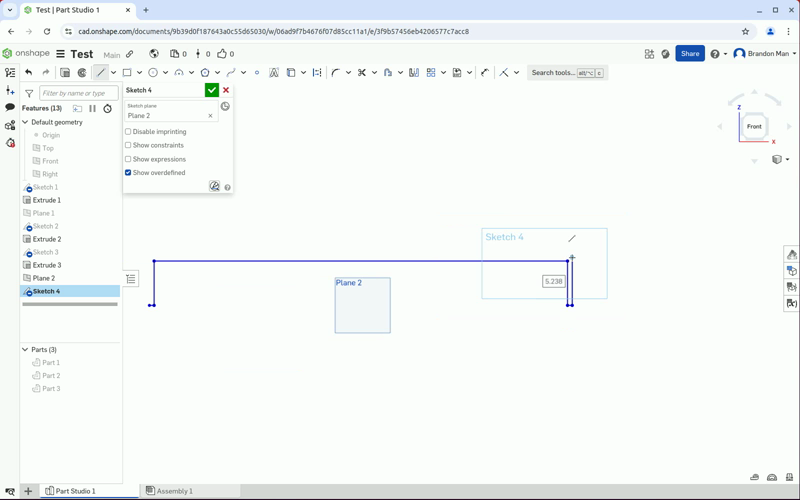
scroll(-6)
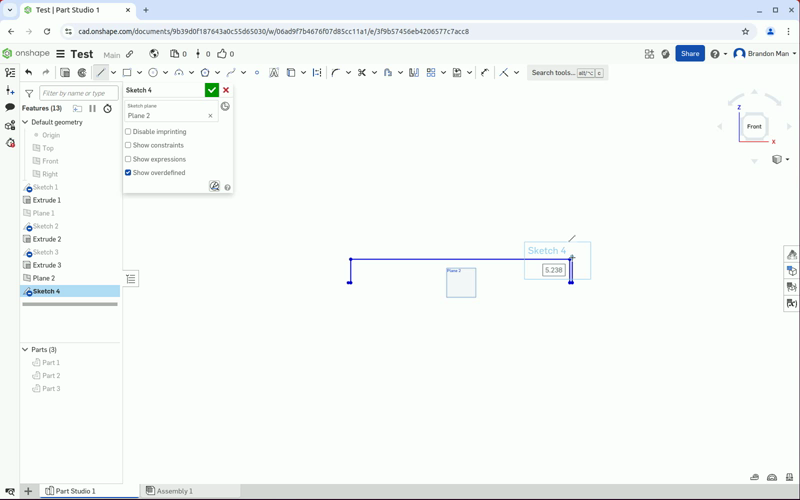
key_up(shift)
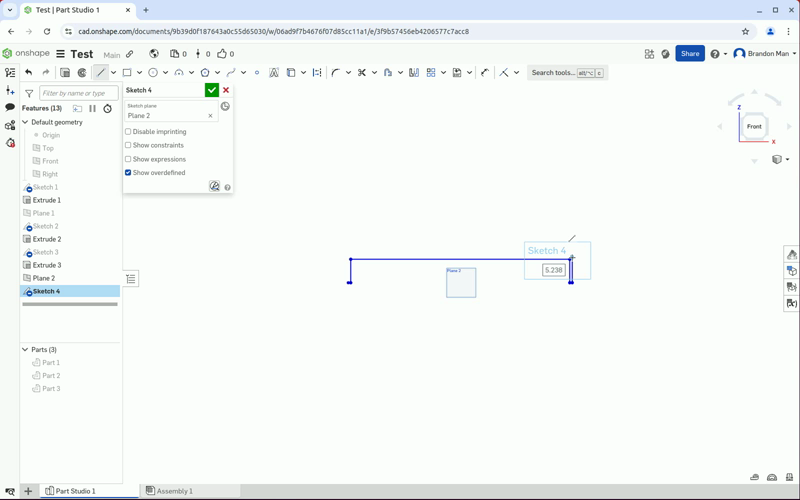
key_down(shift)
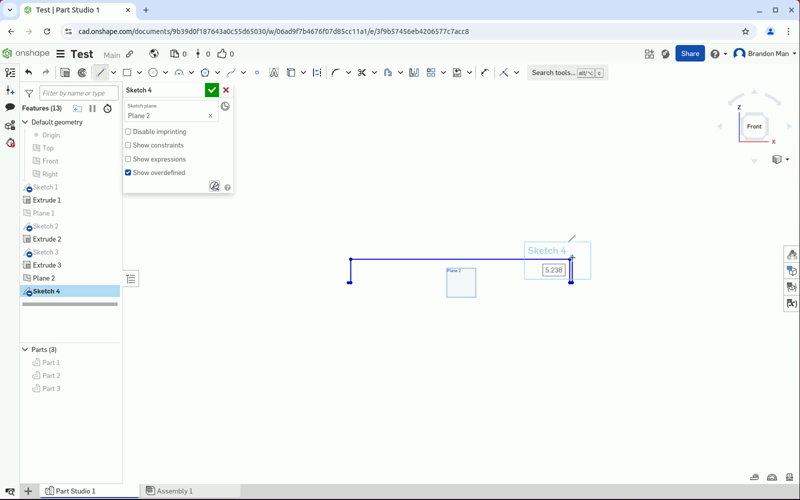
mouse_move(348, 257)
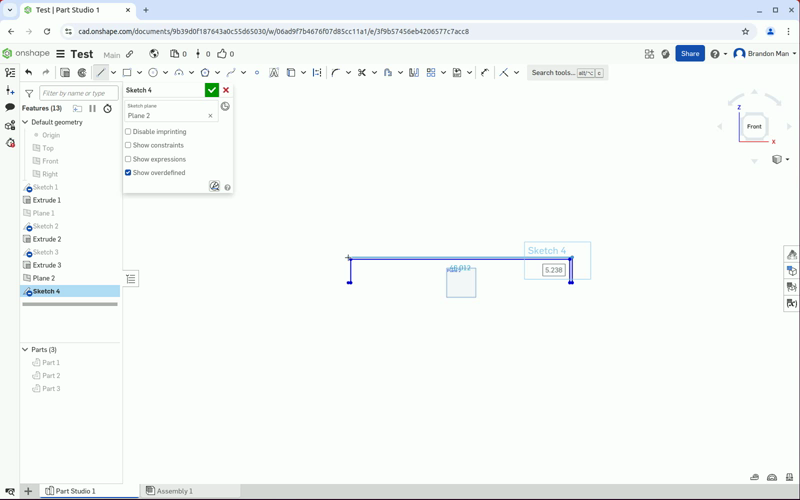
scroll(6)
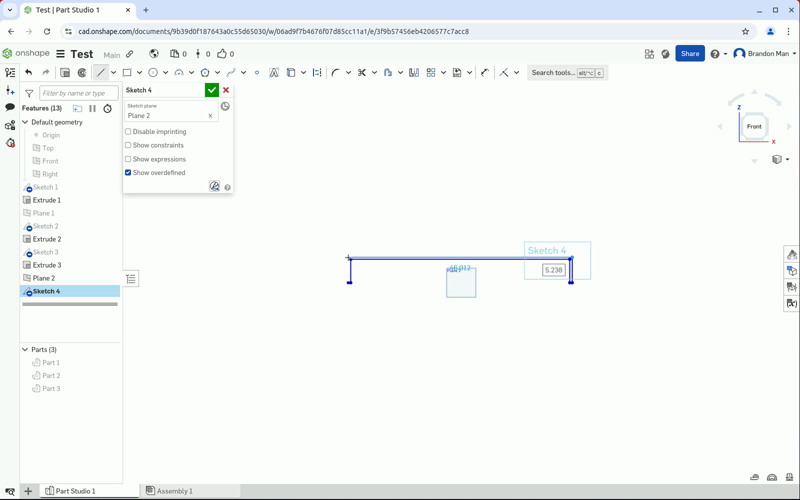
scroll(6)
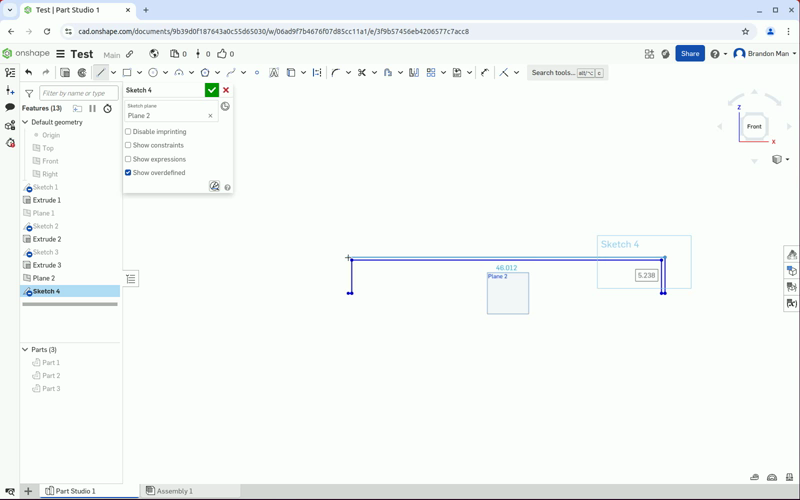
scroll(6)
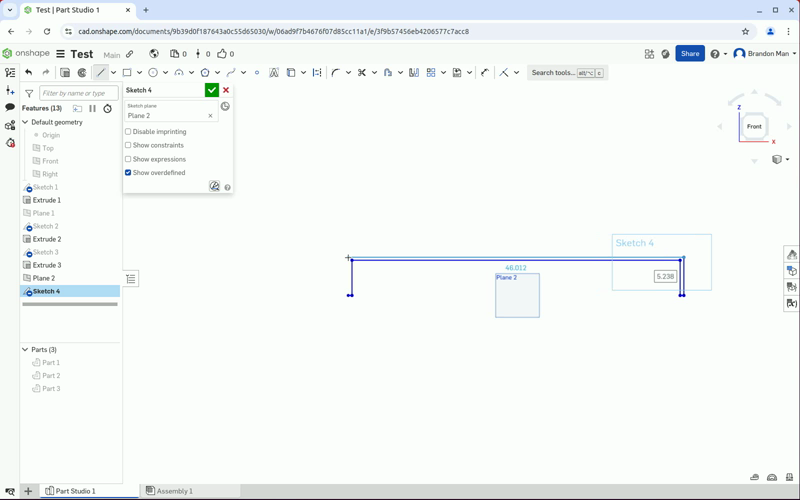
scroll(6)
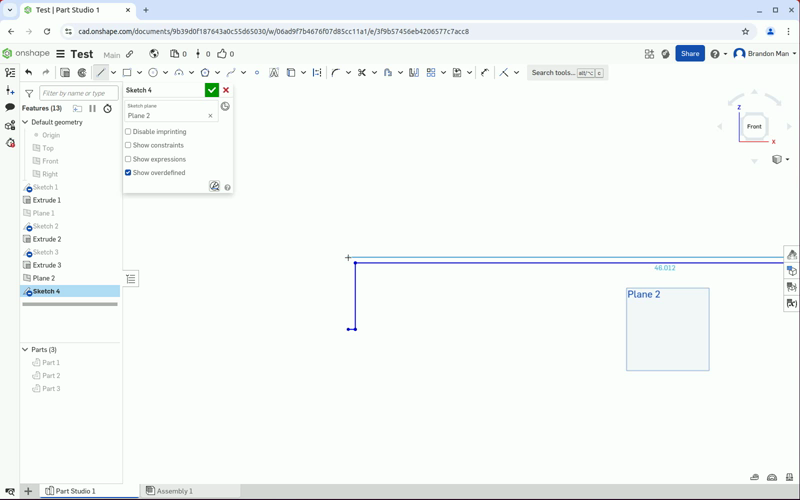
scroll(6)
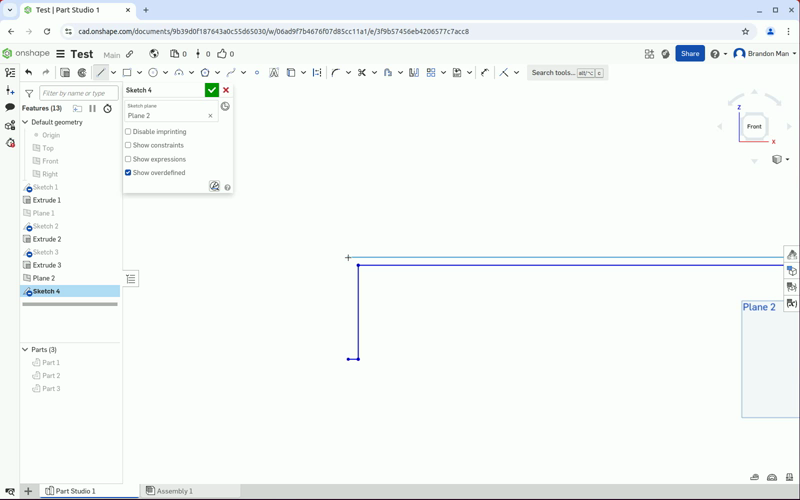
scroll(6)
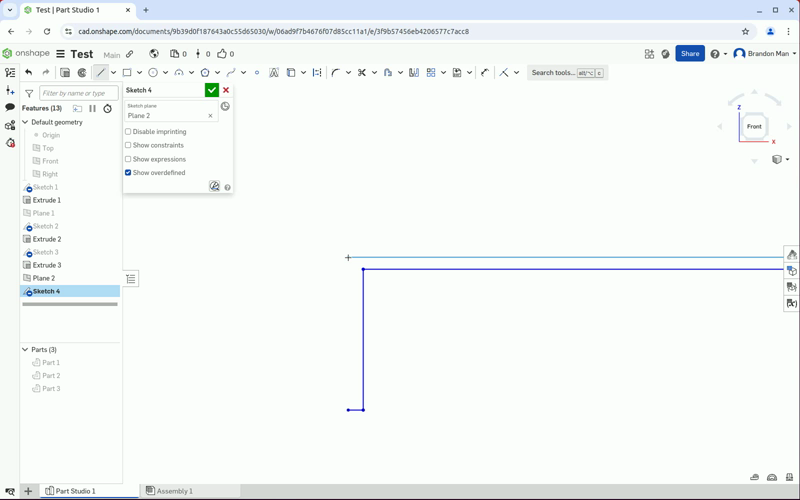
scroll(6)
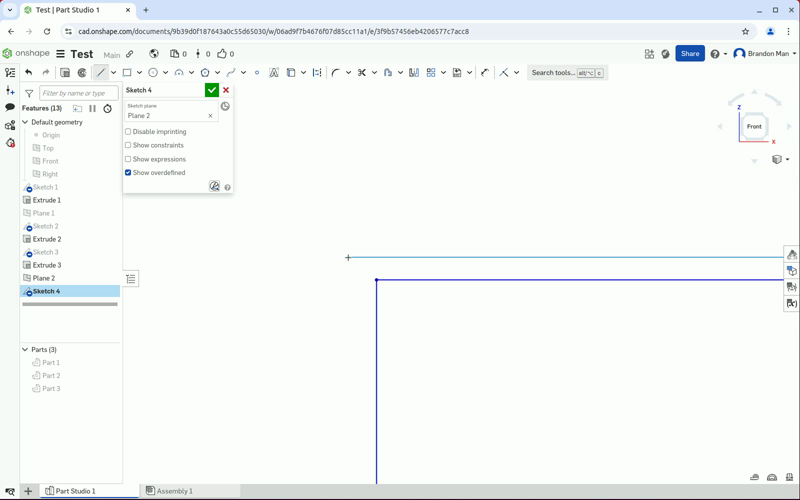
click(348, 257)
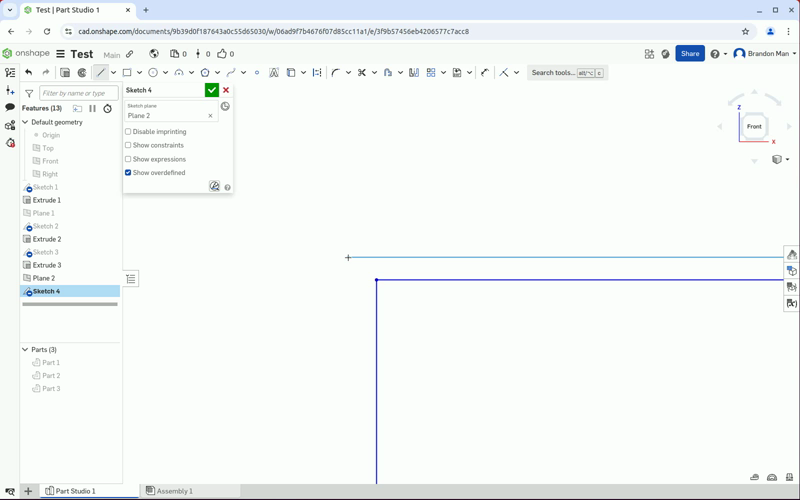
scroll(-6)
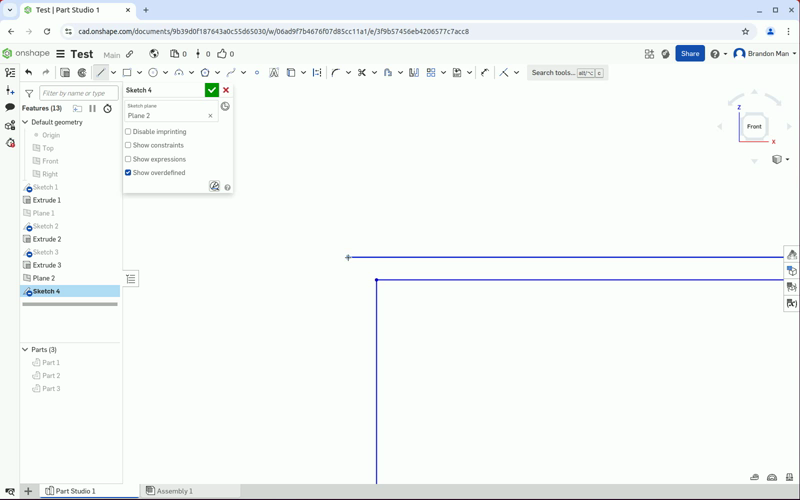
scroll(-6)
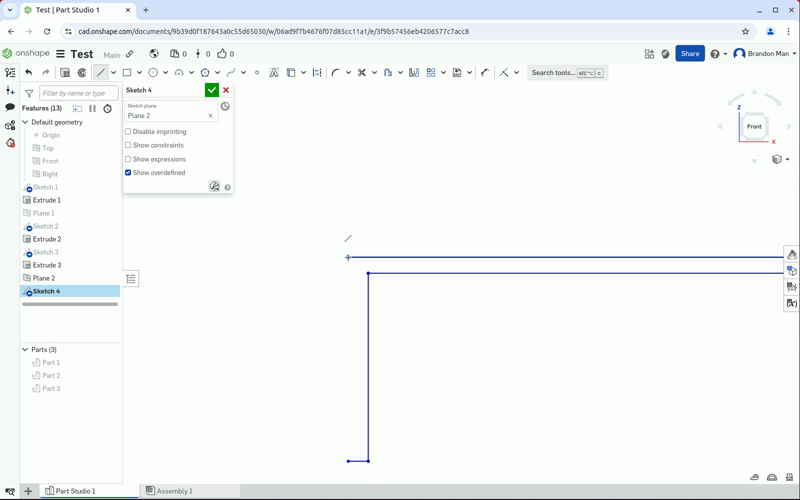
scroll(-6)
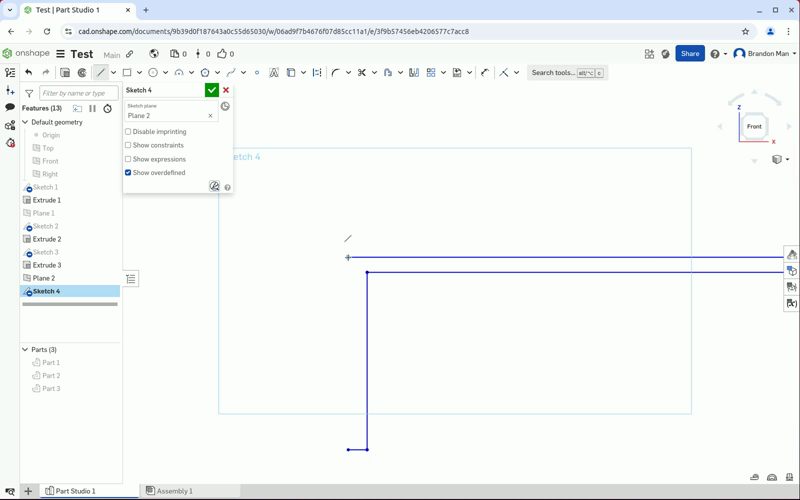
scroll(-6)
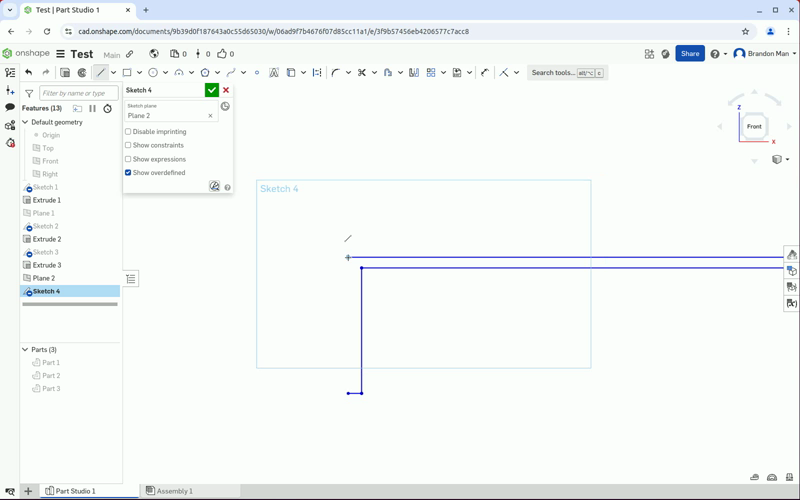
scroll(-6)
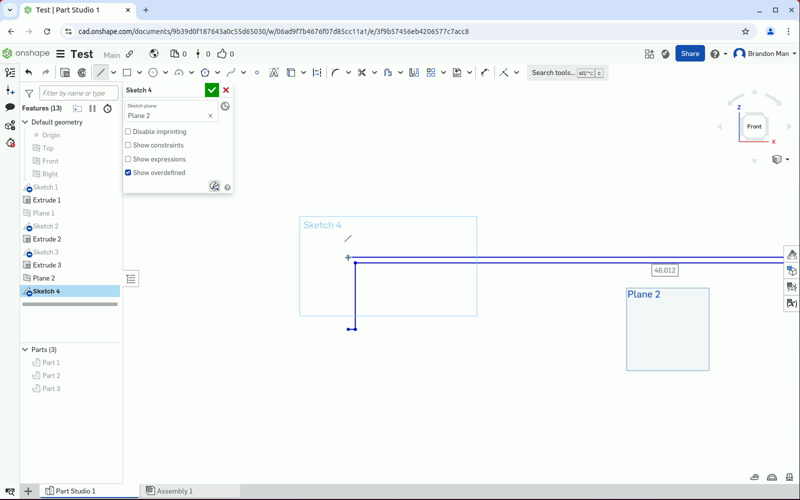
scroll(-6)
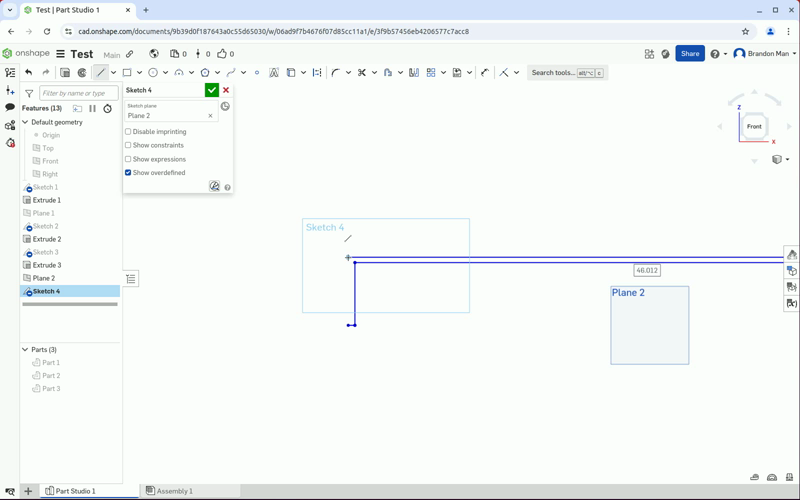
scroll(-6)
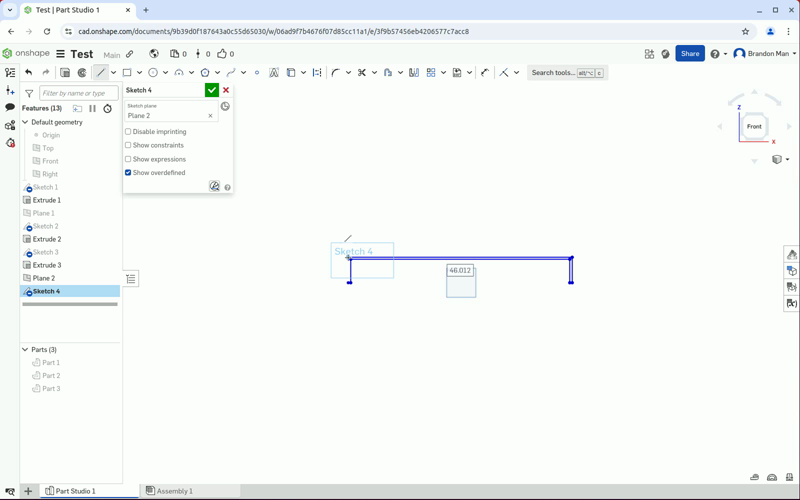
key_up(shift)
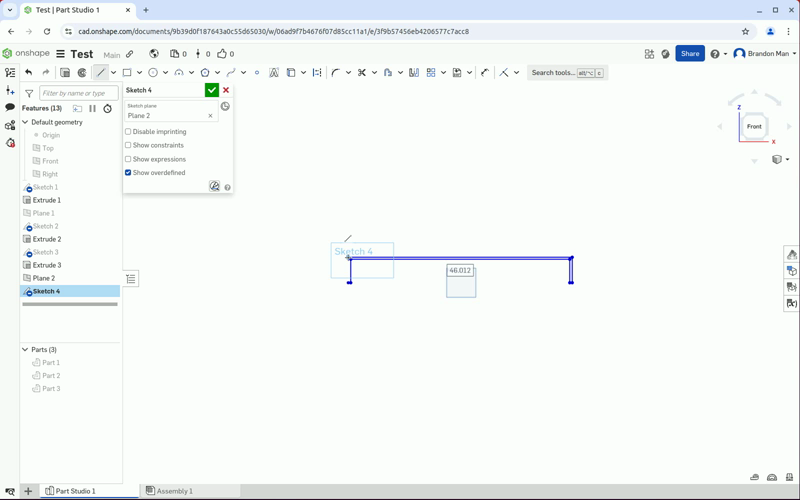
mouse_move(378, 257)
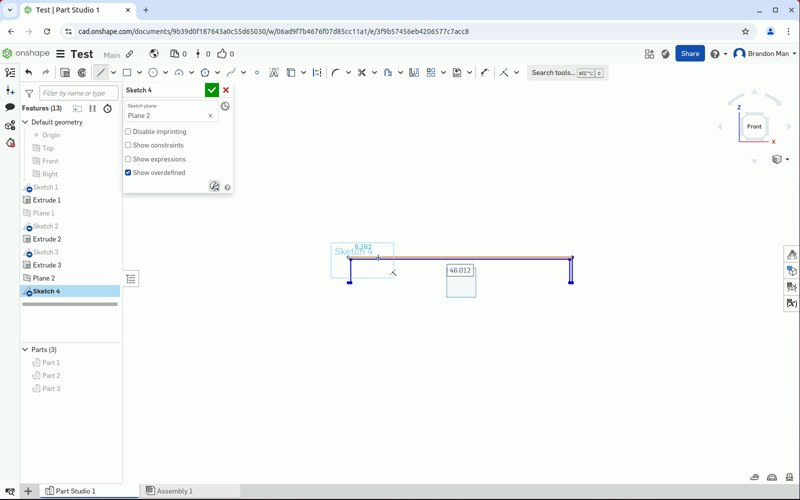
key_down(shift)
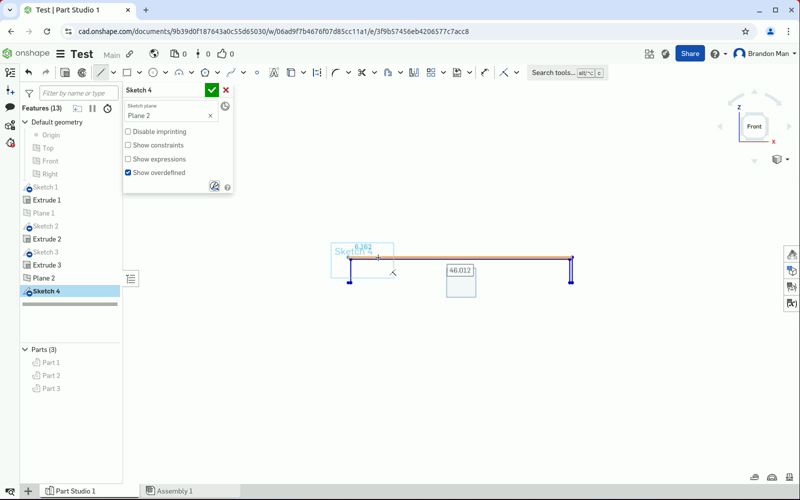
mouse_move(348, 282)
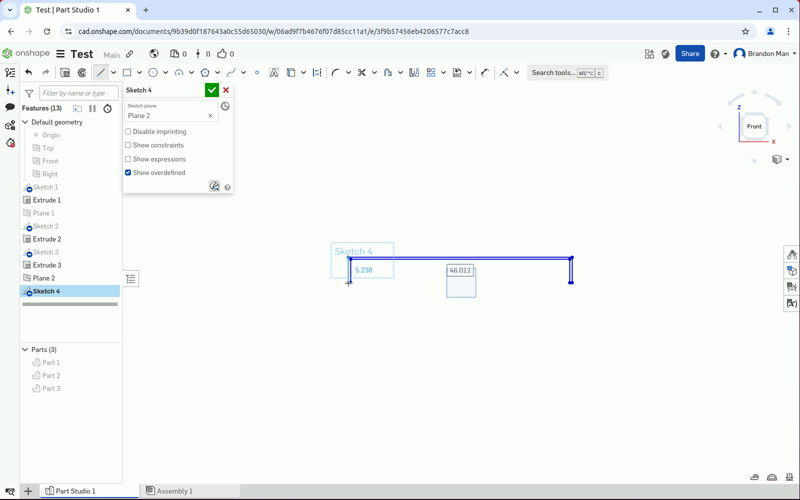
scroll(6)
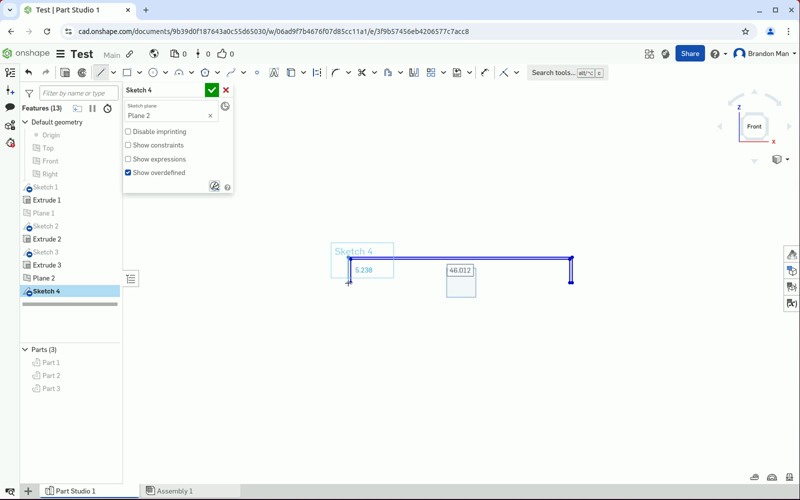
scroll(6)
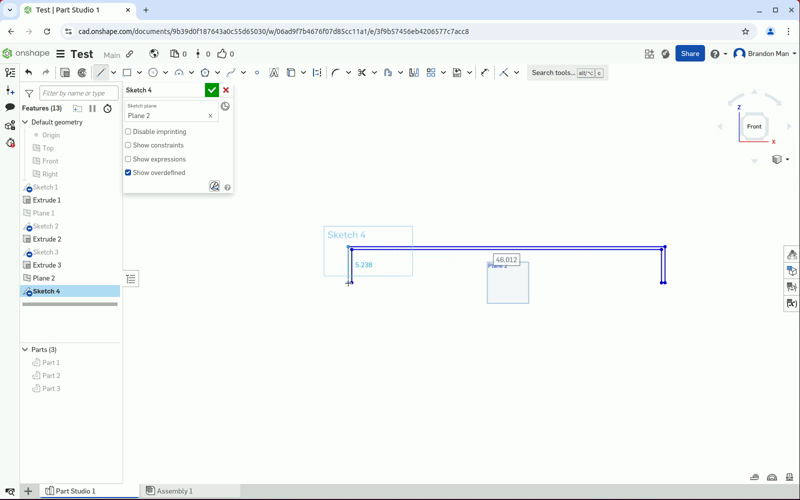
scroll(6)
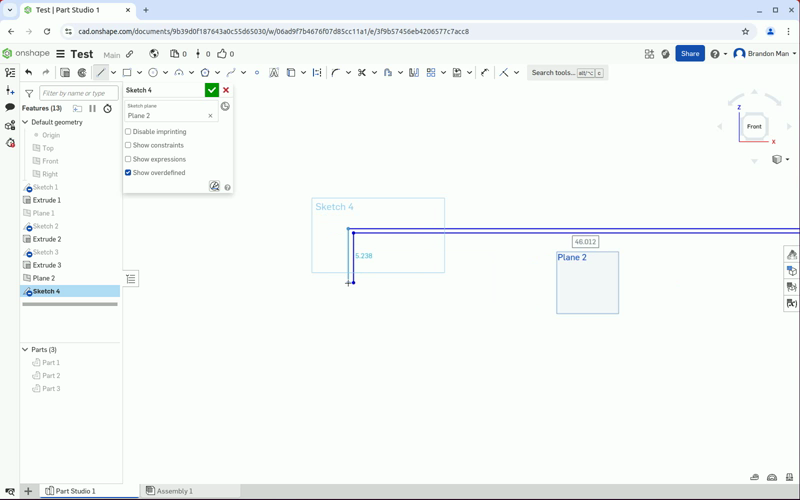
scroll(6)
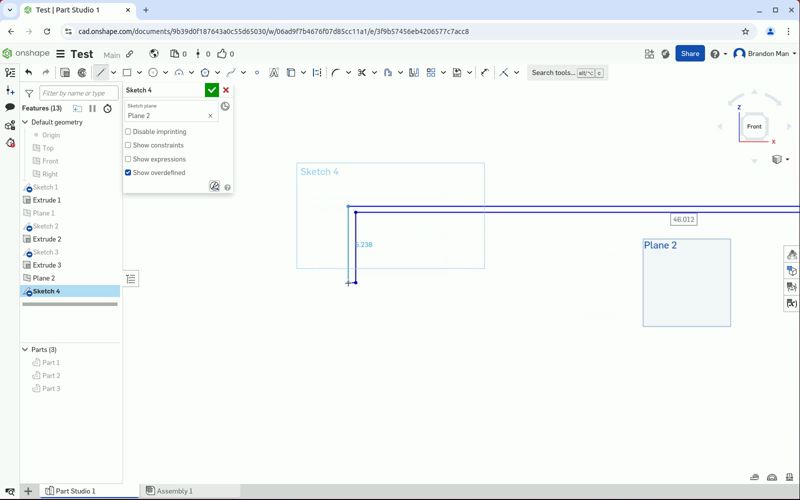
scroll(6)
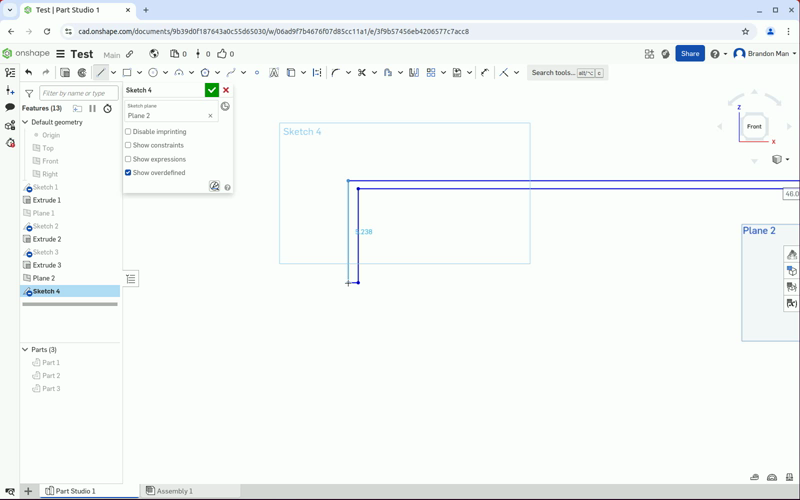
scroll(6)
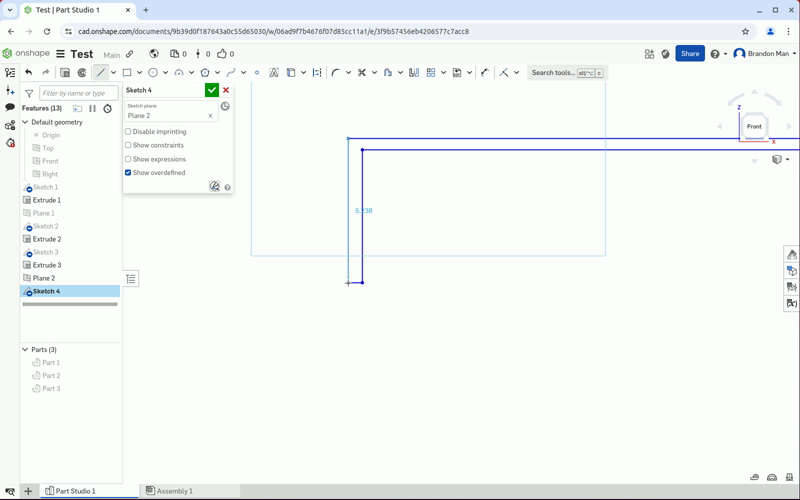
scroll(6)
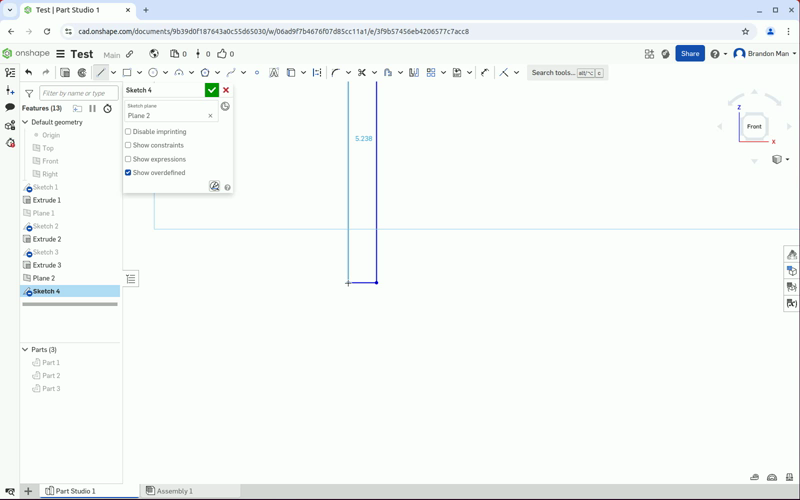
key_up(shift)
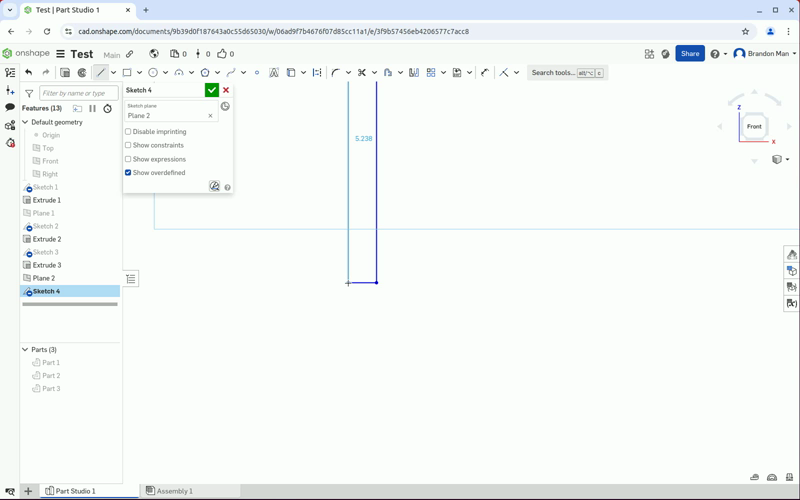
click(348, 282)
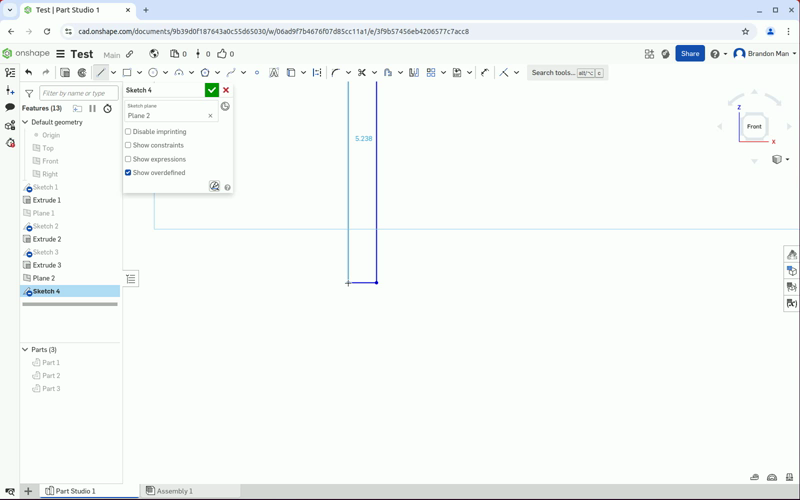
scroll(-6)
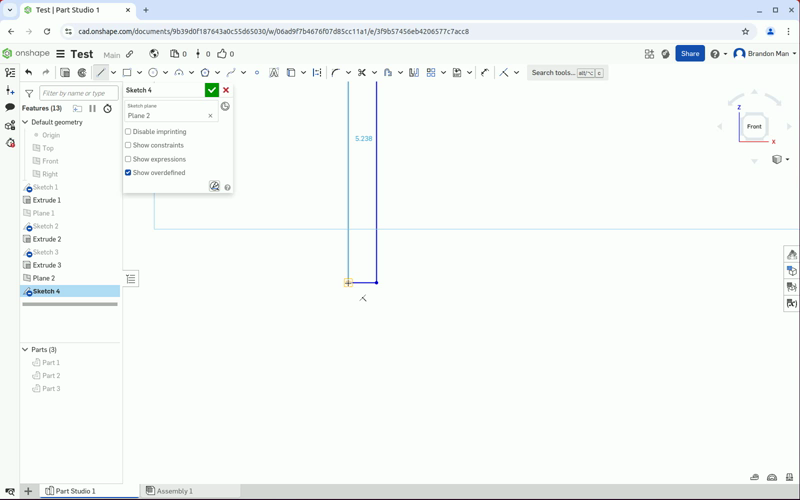
scroll(-6)
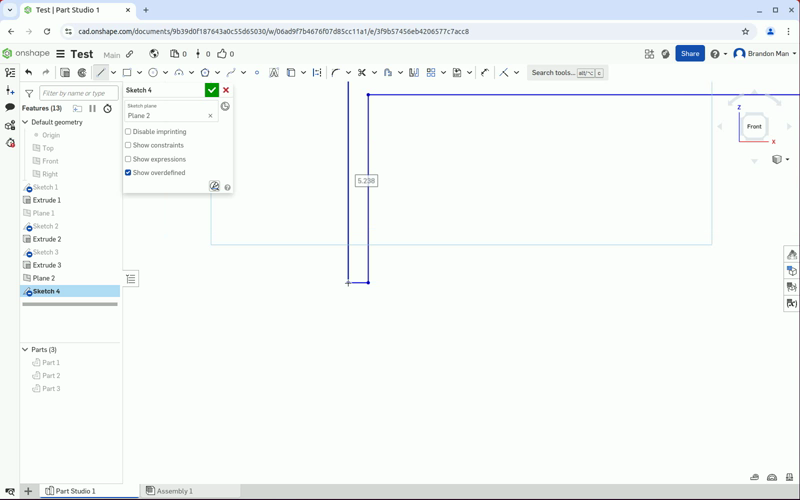
scroll(-6)
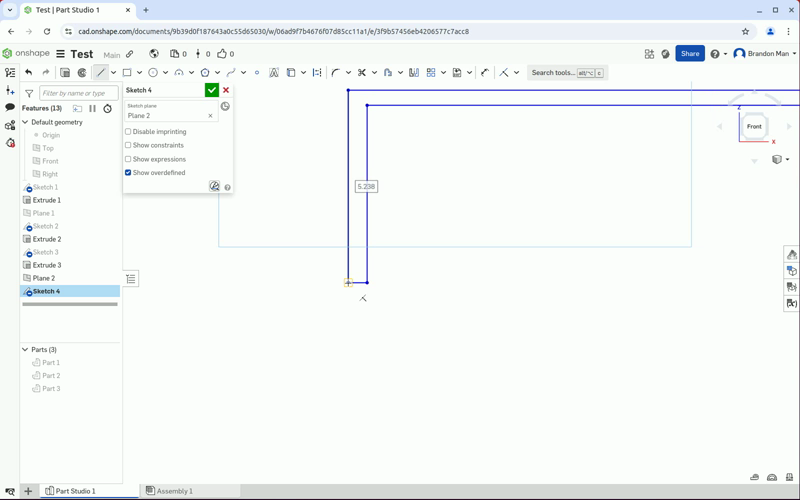
scroll(-6)
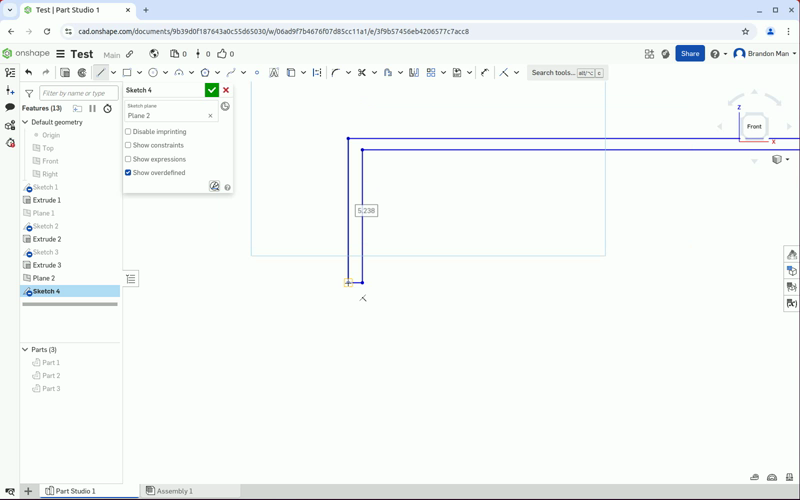
scroll(-6)
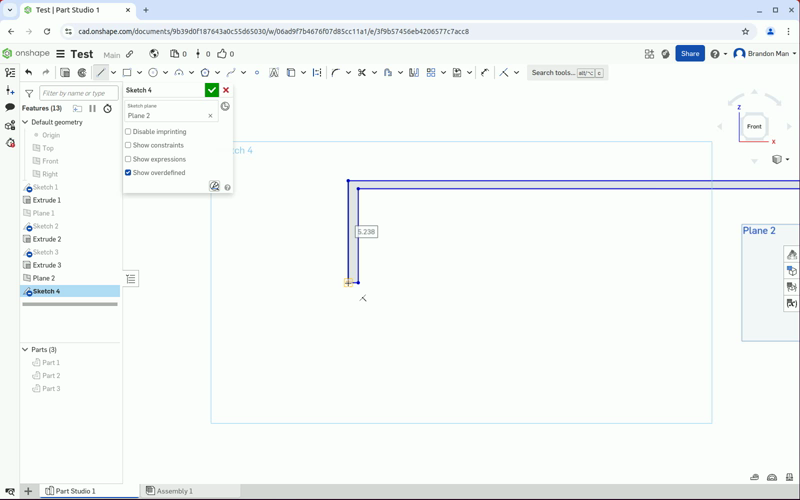
scroll(-6)
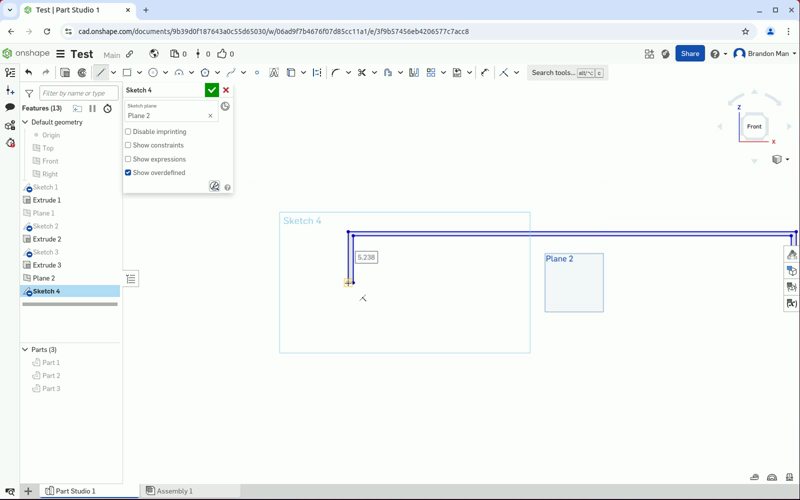
scroll(-6)
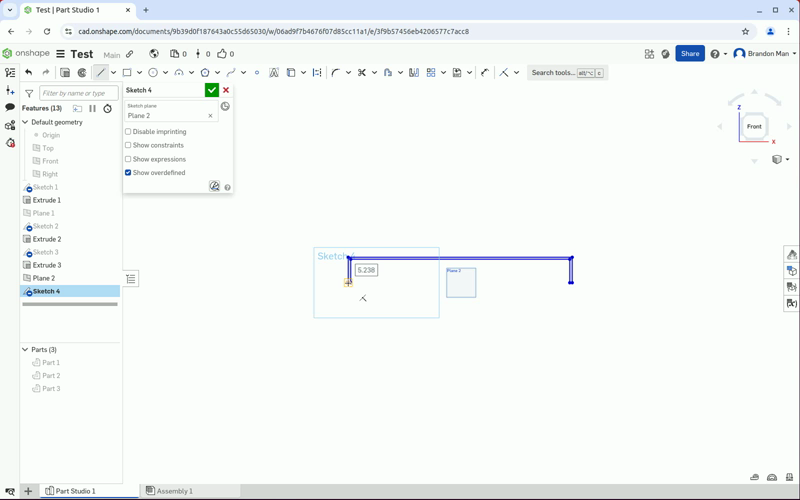
key(esc)
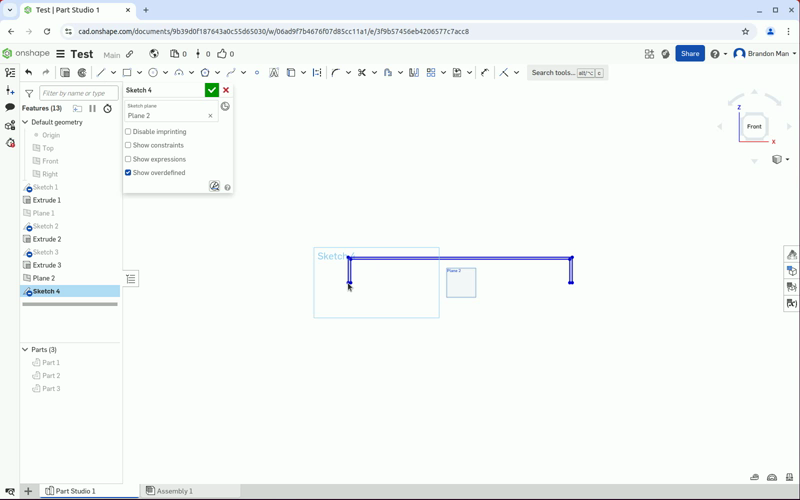
mouse_move(349, 270)
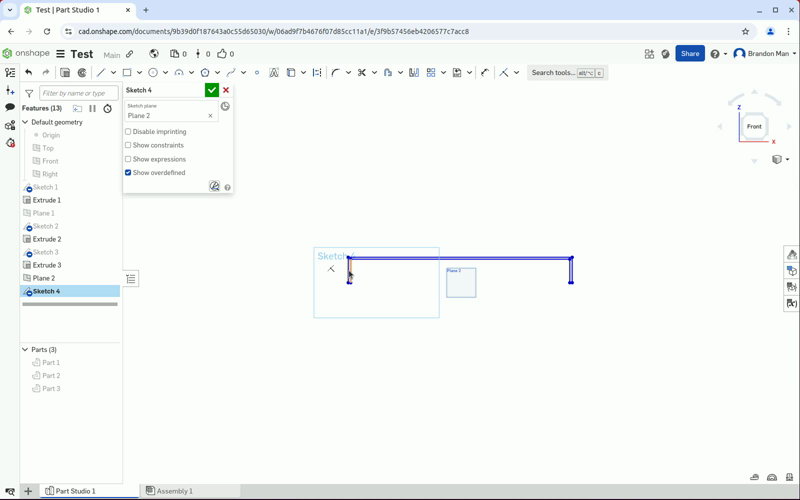
scroll(6)
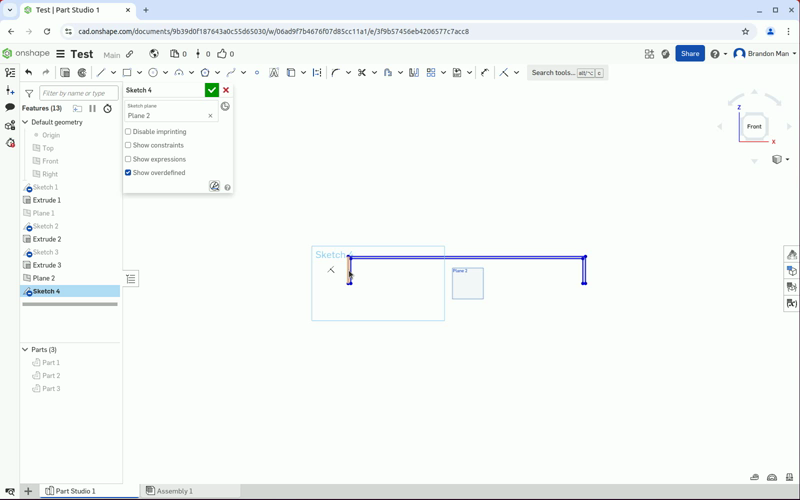
scroll(6)
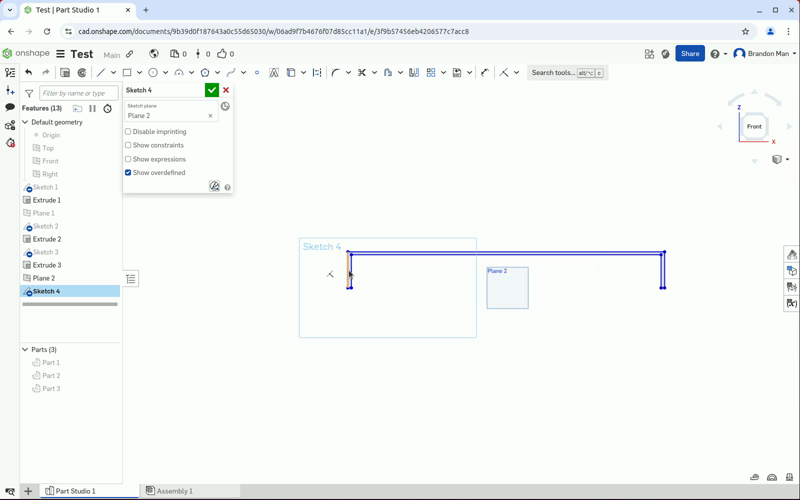
scroll(6)
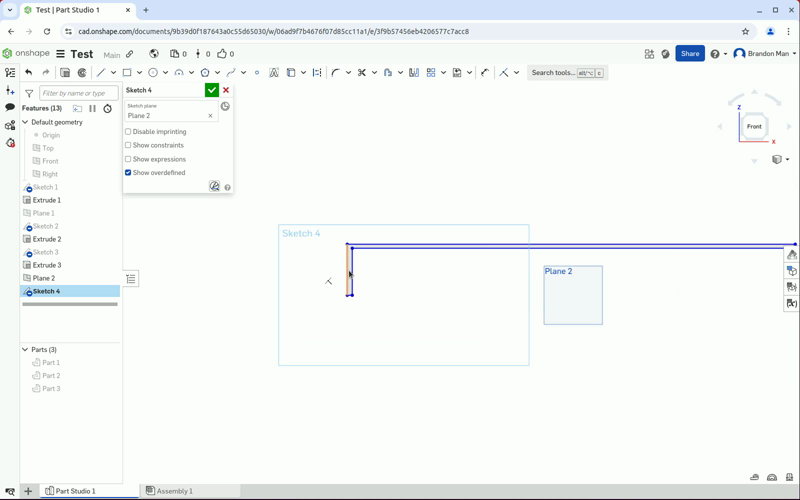
scroll(6)
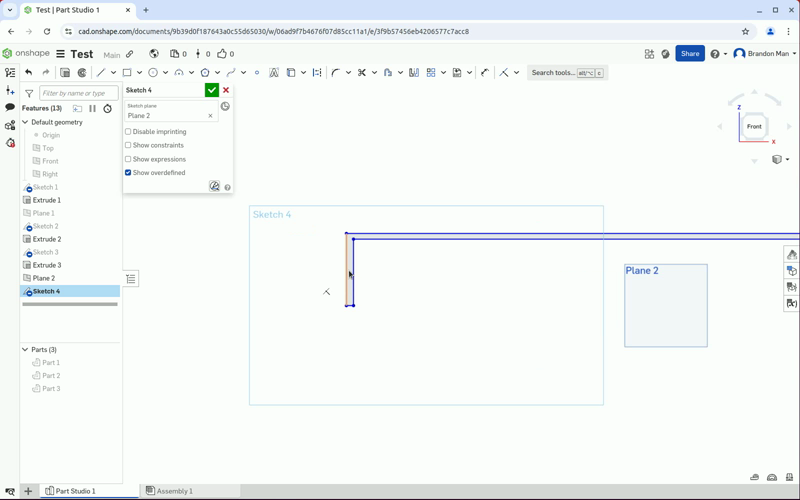
scroll(6)
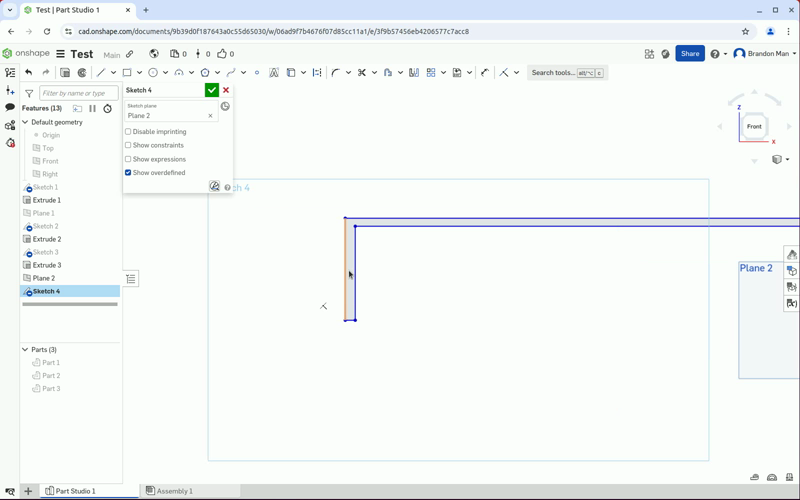
scroll(6)
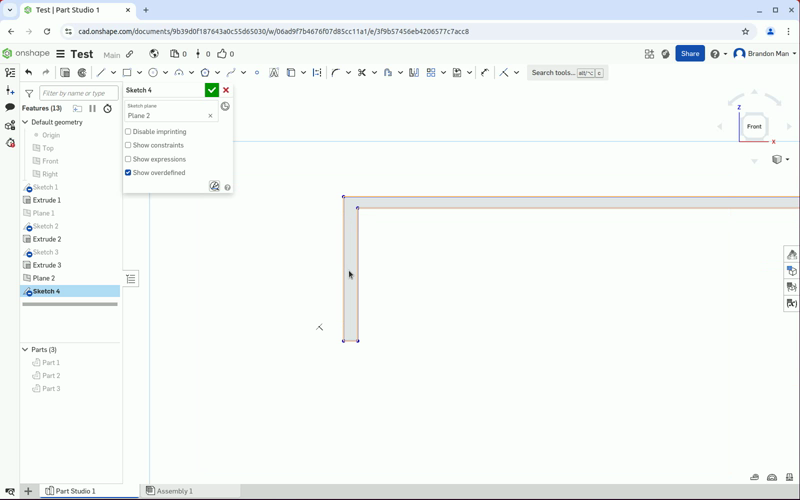
scroll(6)
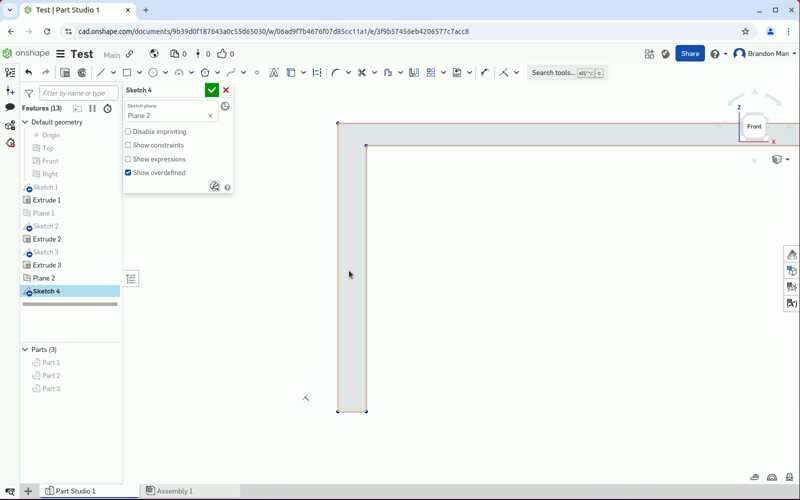
click(349, 270)
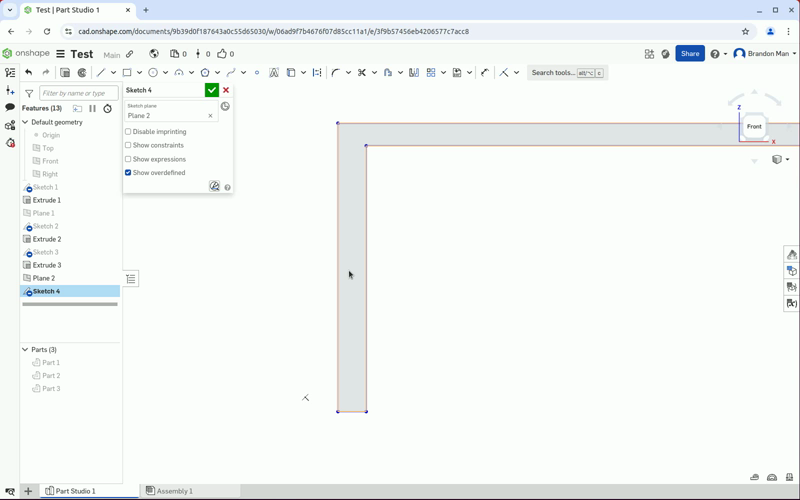
scroll(-6)
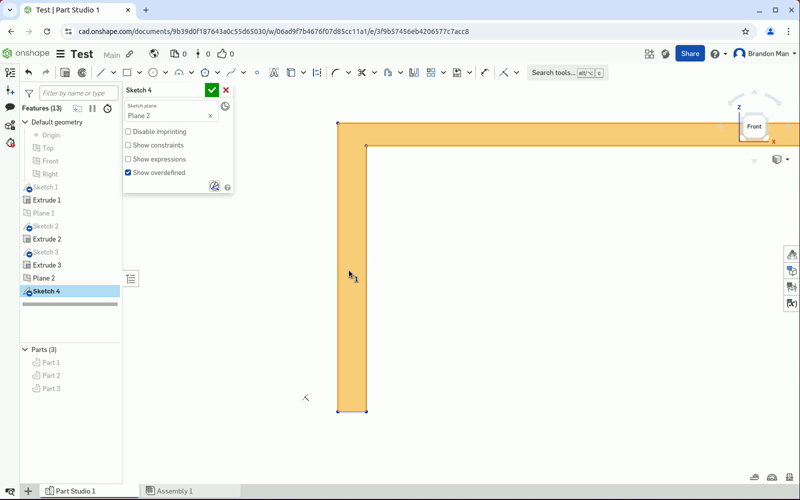
scroll(-6)
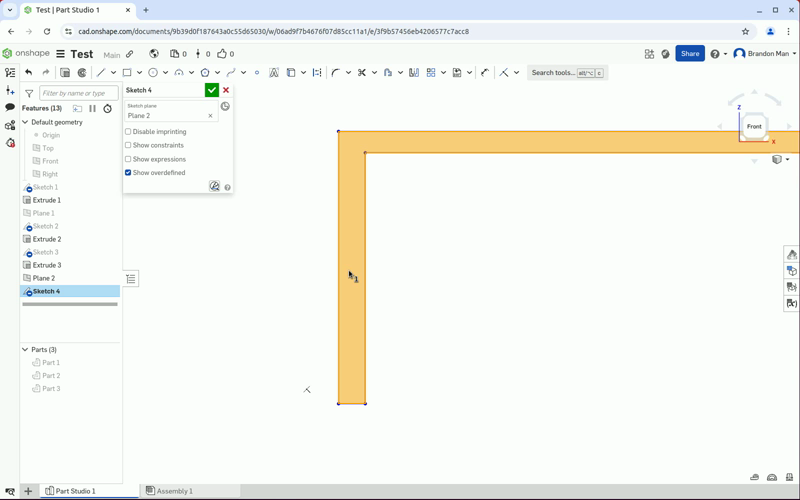
scroll(-6)
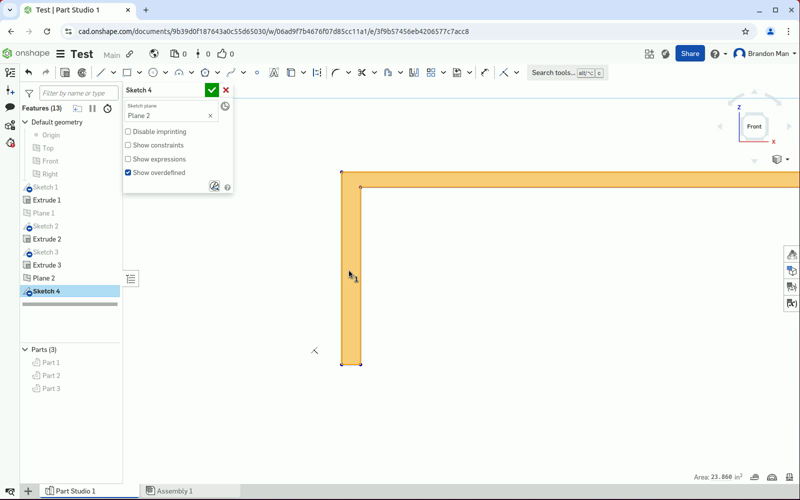
scroll(-6)
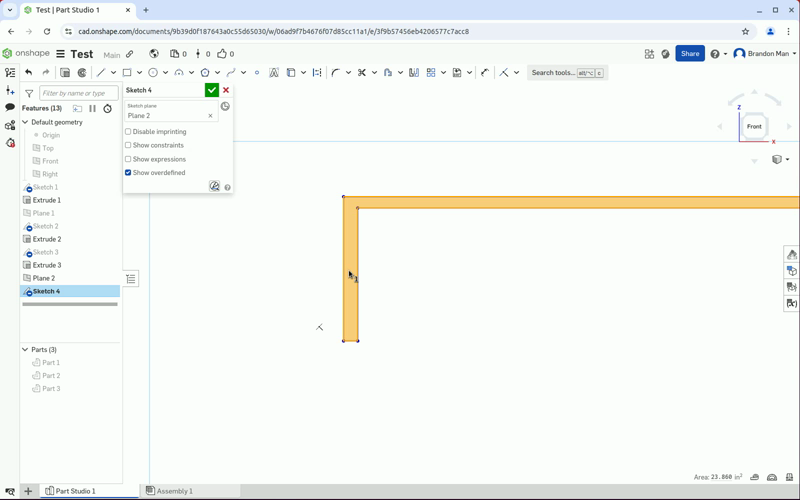
scroll(-6)
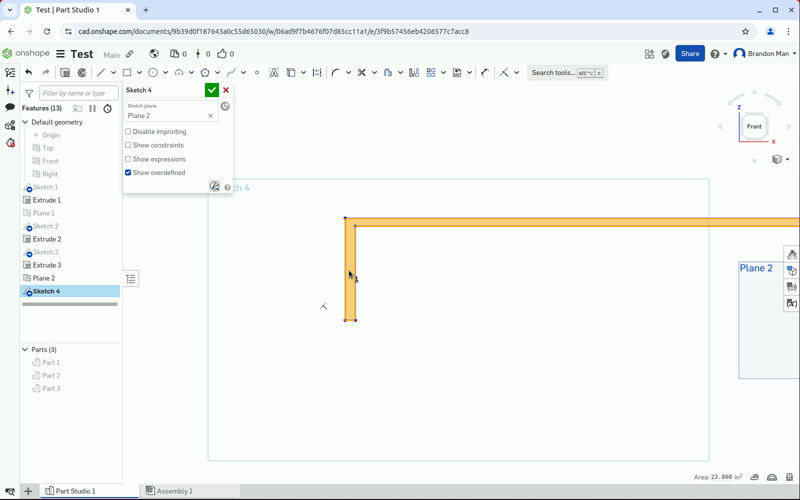
scroll(-6)
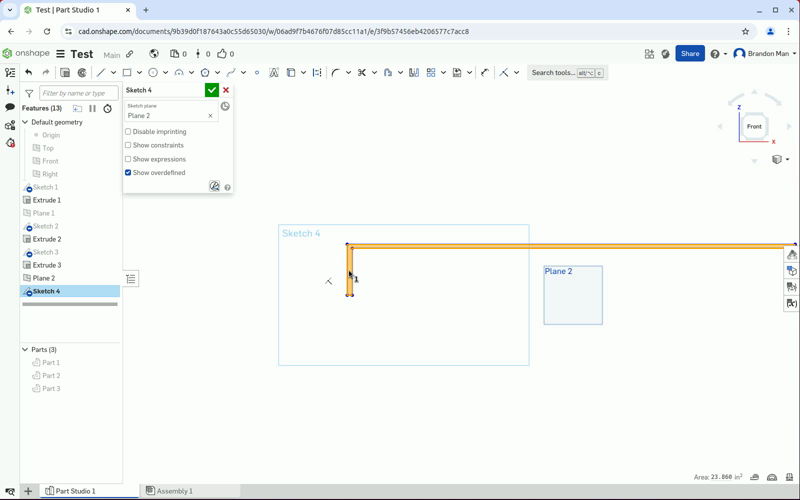
scroll(-6)
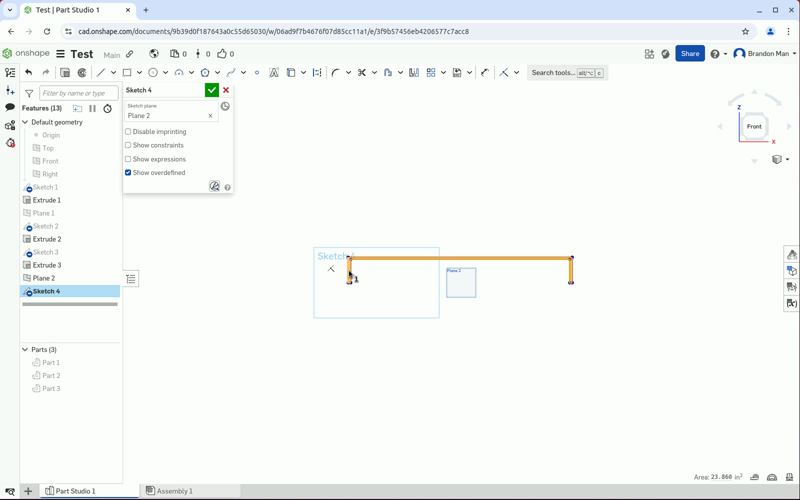
mouse_move(73, 352)
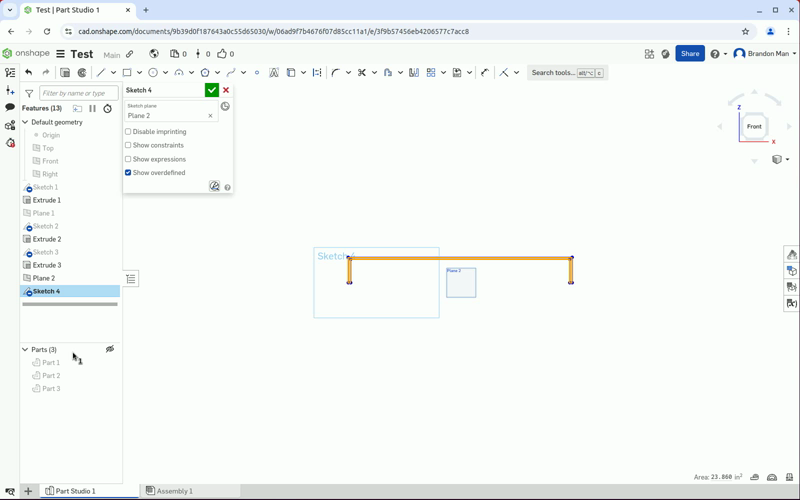
key(shift+y)
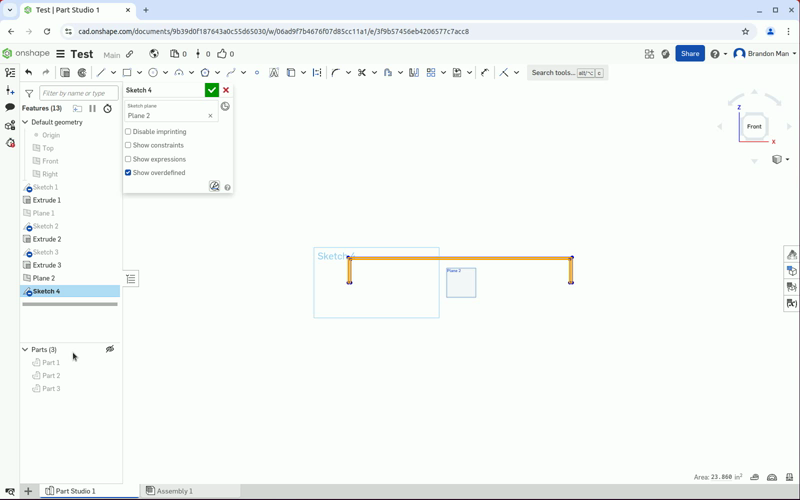
key(shift+e)
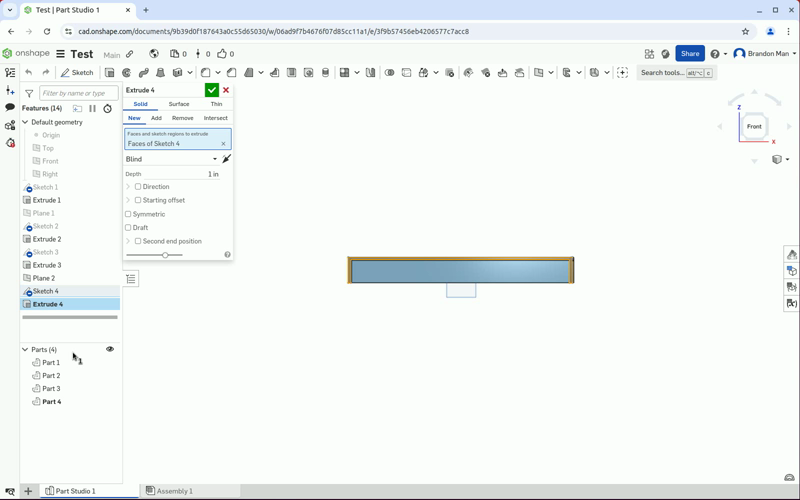
mouse_move(143, 106)
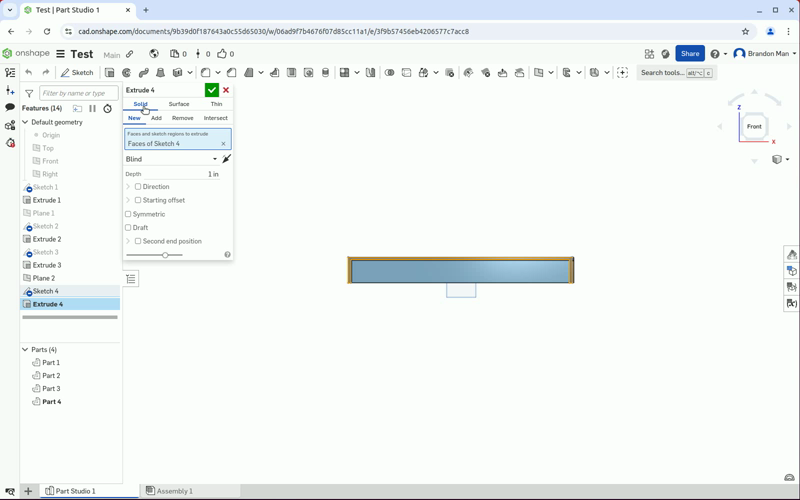
click(143, 106)
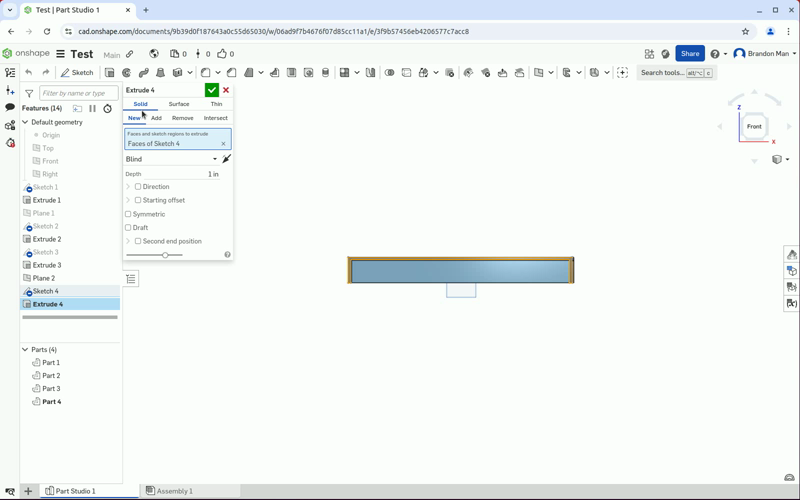
mouse_move(137, 120)
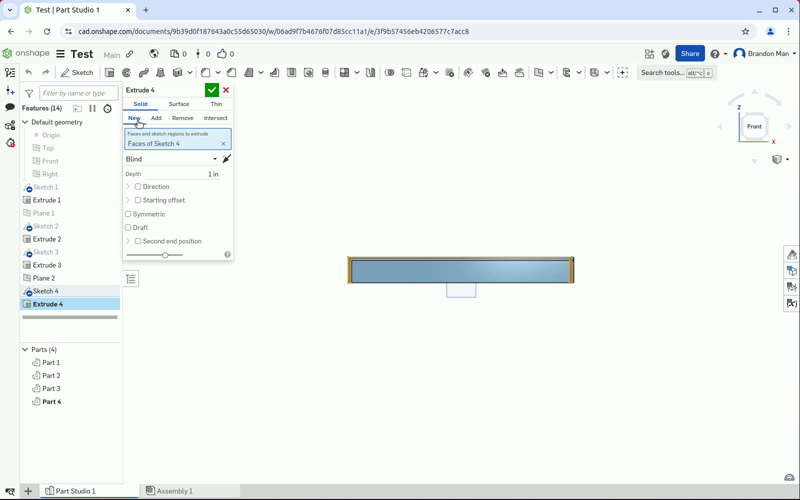
click(137, 120)
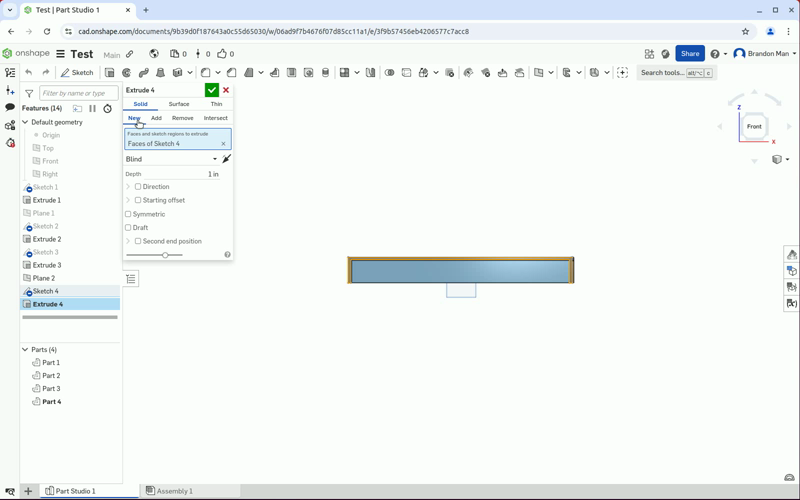
key(tab, 4)
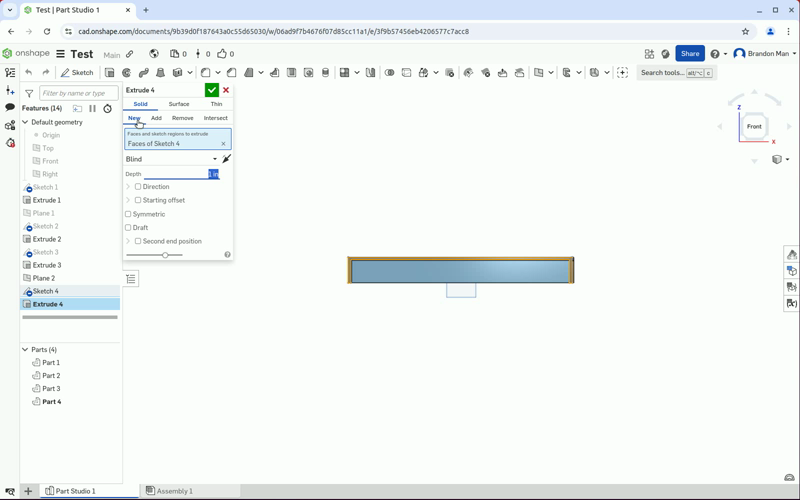
text(0.722)
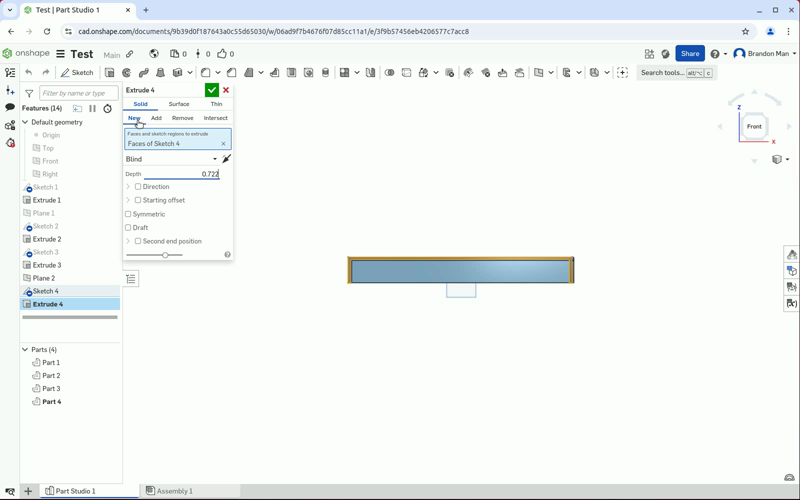
key(enter)
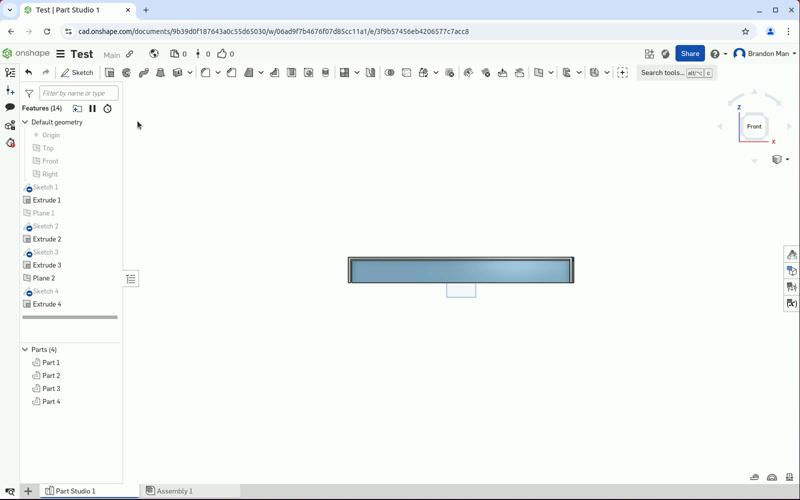
key(shift+h)
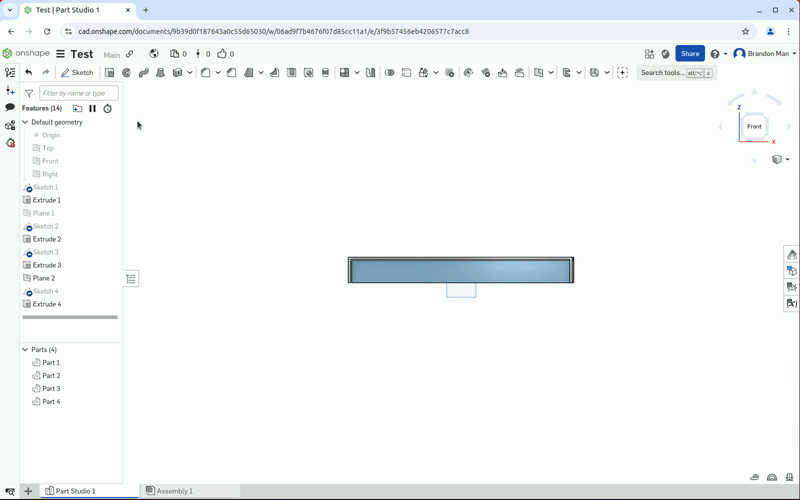
key(shift+h)
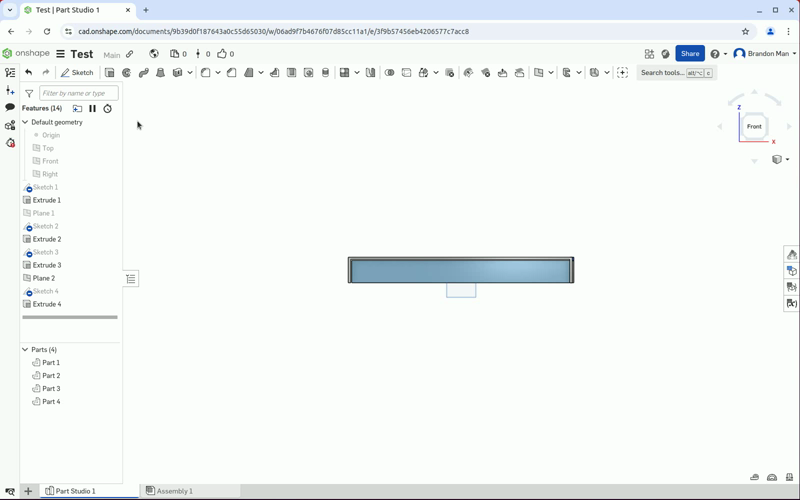
mouse_move(73, 189)
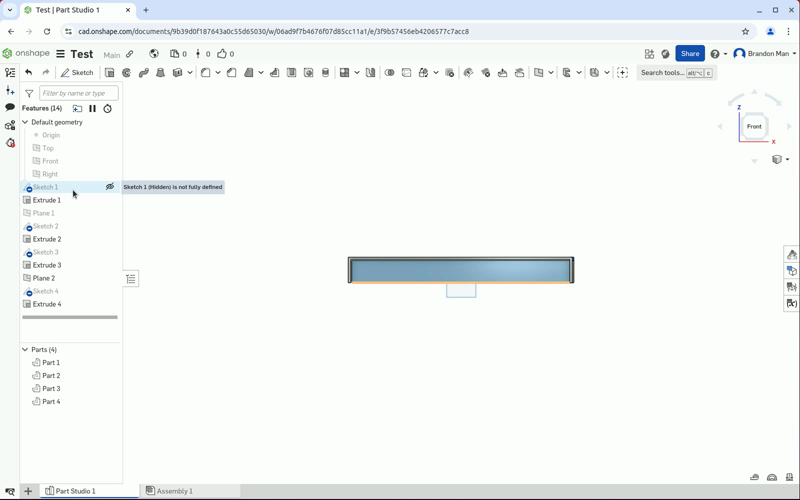
click(73, 189)
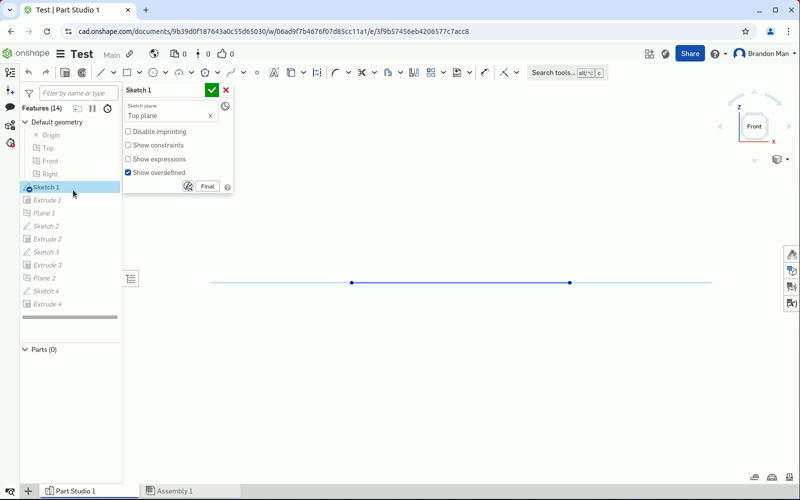
mouse_move(229, 92)
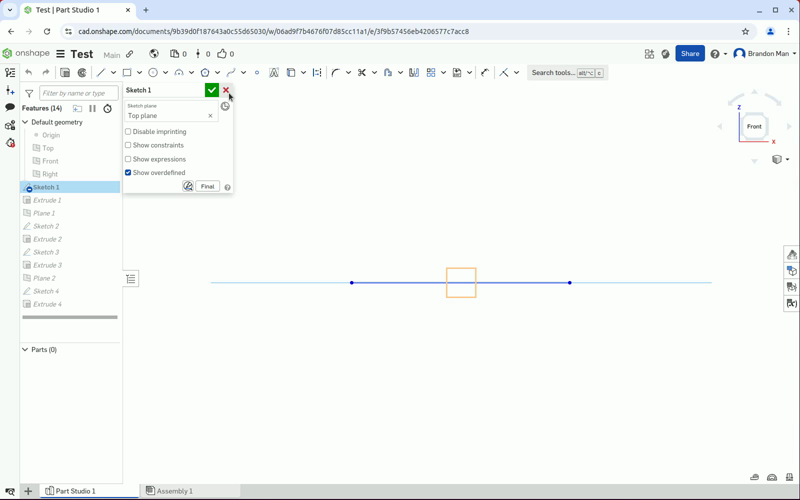
click(229, 92)
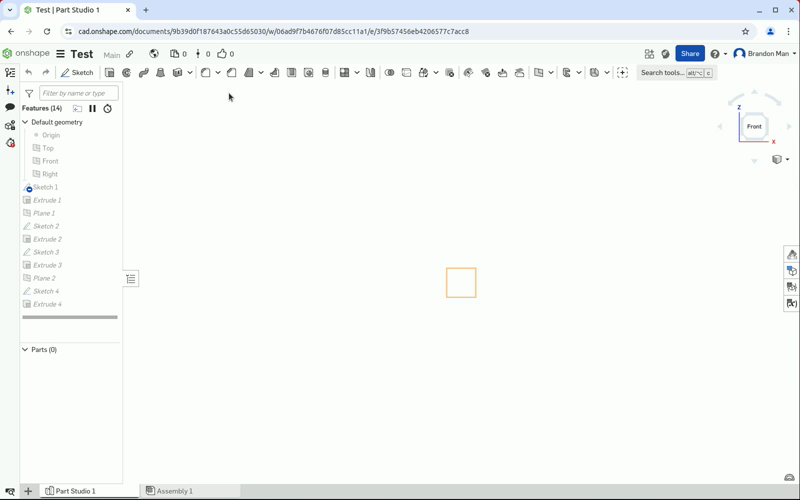
key(shift+s)
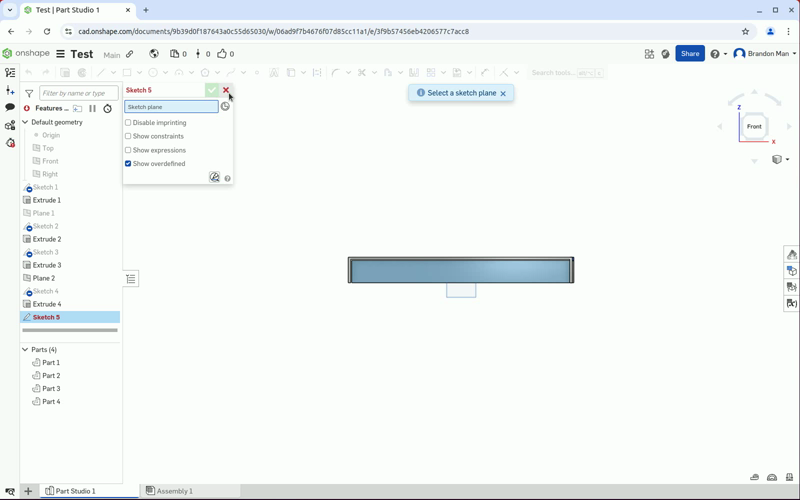
mouse_move(73, 280)
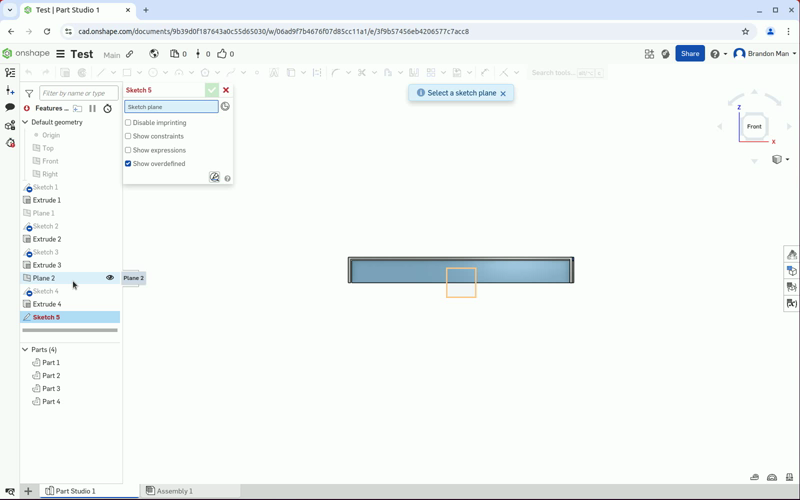
click(73, 280)
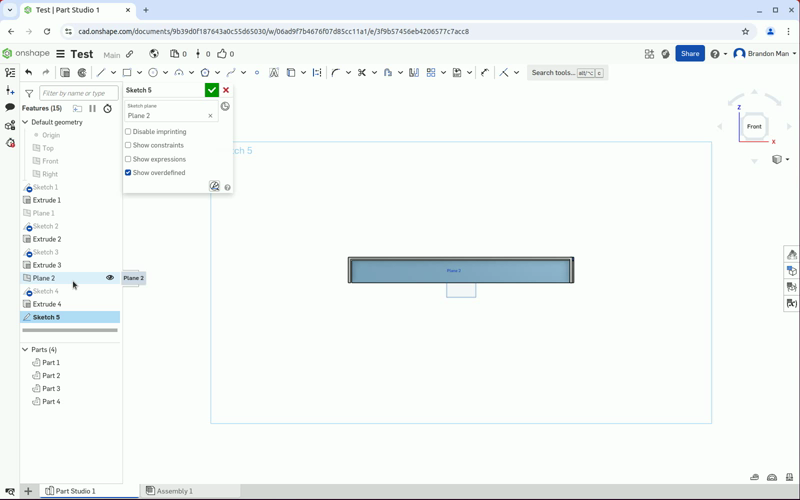
mouse_move(73, 352)
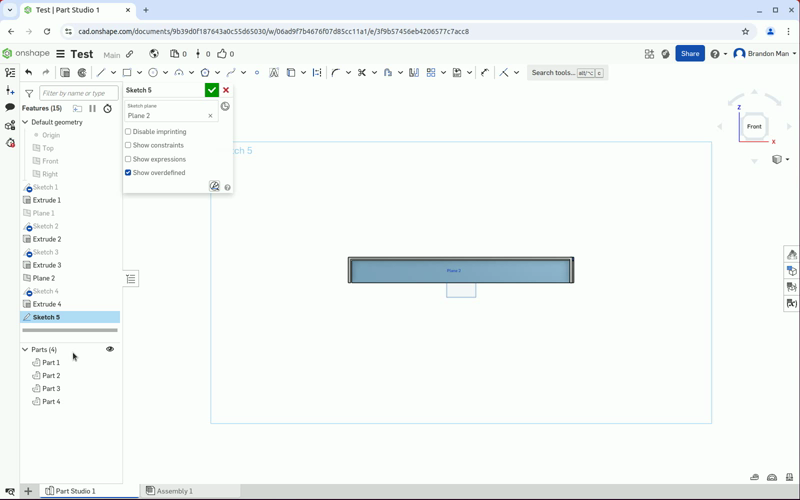
key(y)
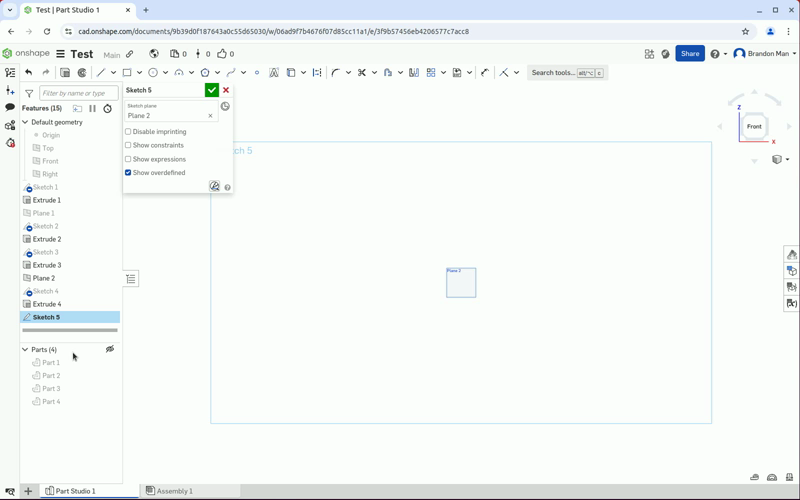
key(l)
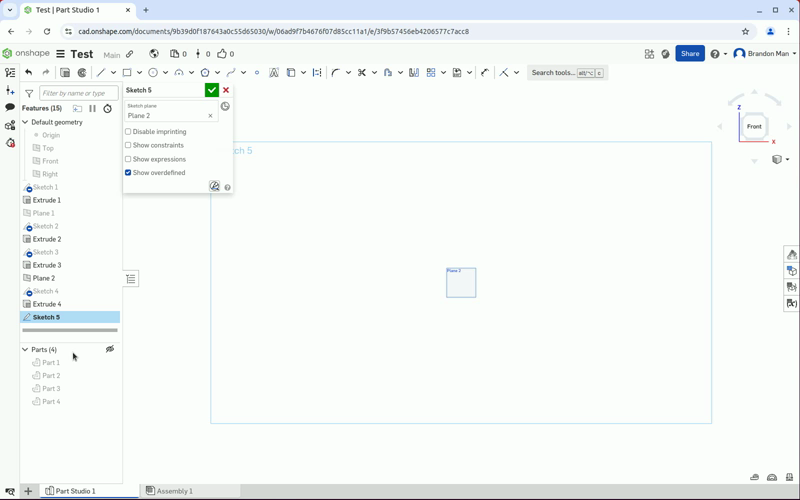
key_down(shift)
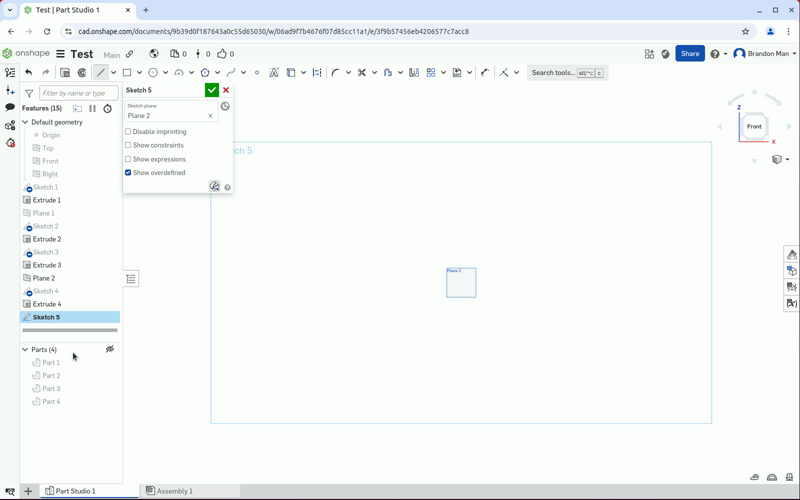
mouse_move(351, 282)
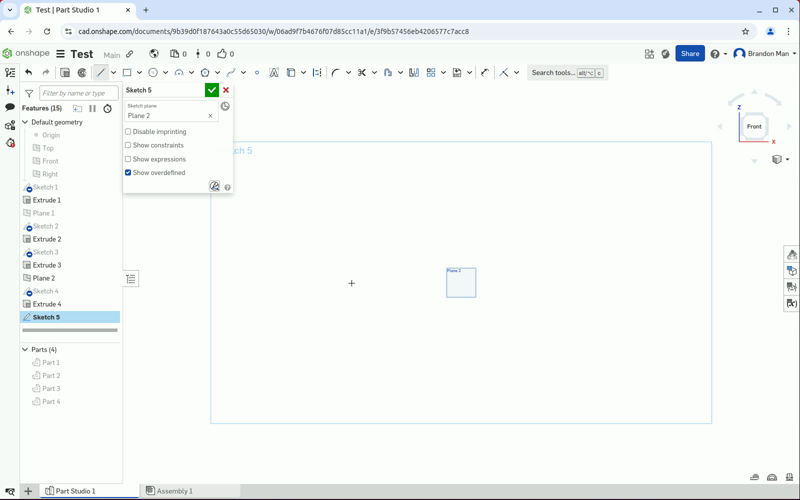
click(351, 282)
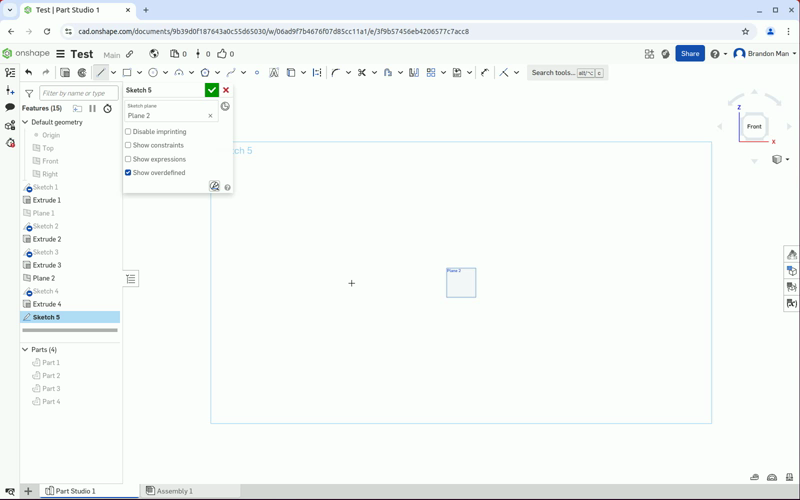
key_up(shift)
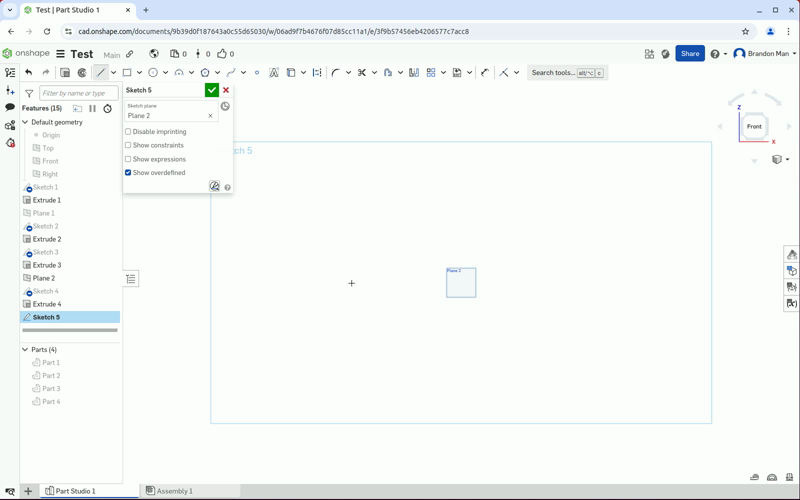
key_down(shift)
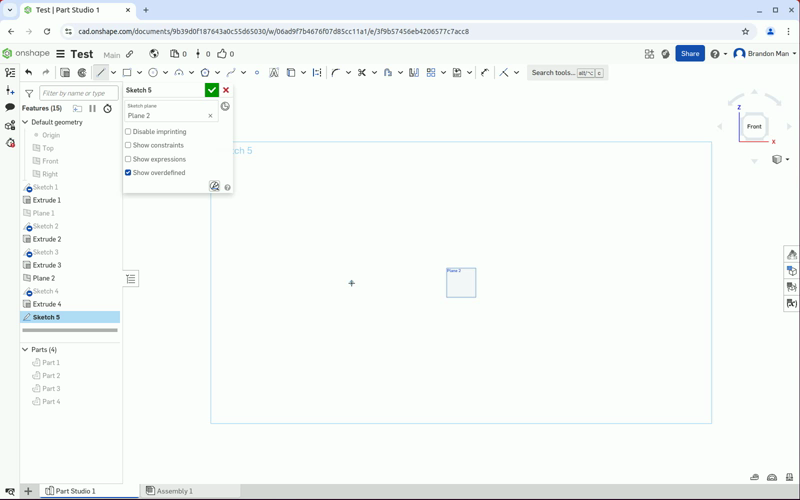
mouse_move(569, 282)
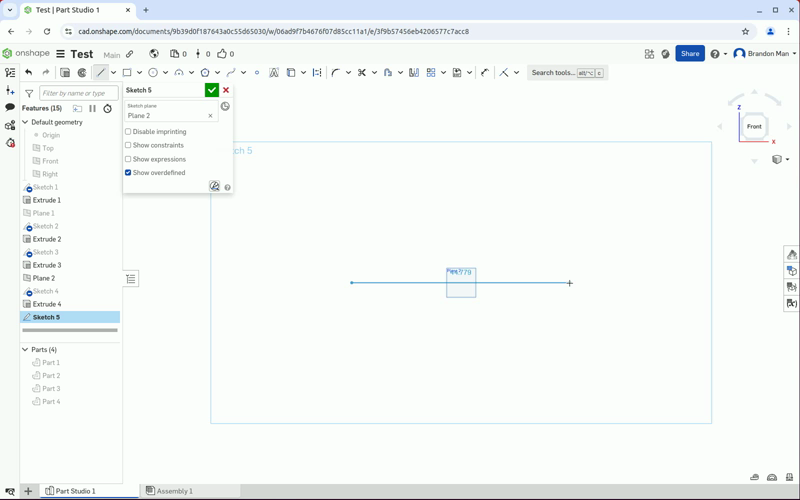
click(569, 282)
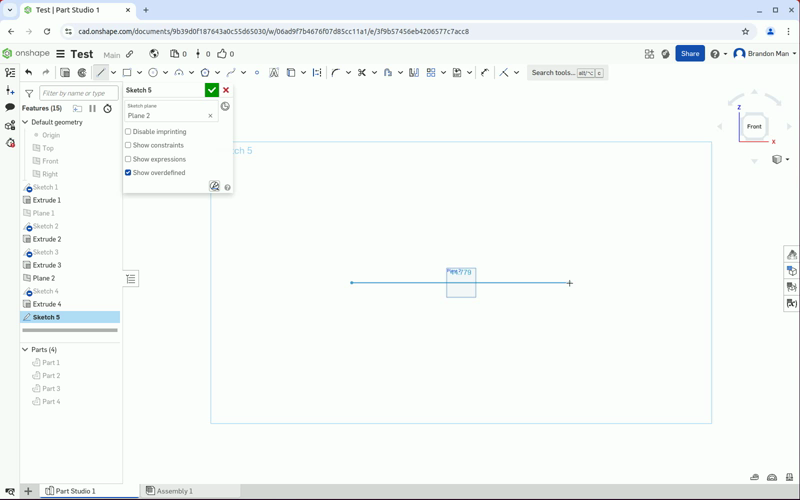
key_up(shift)
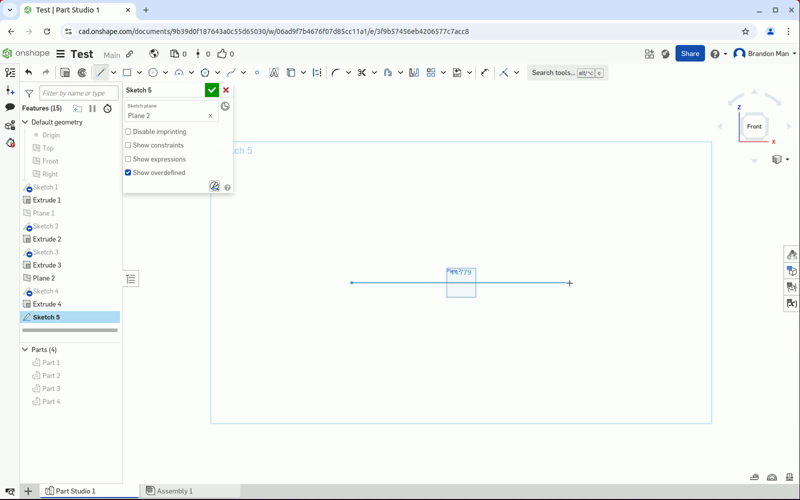
key_down(shift)
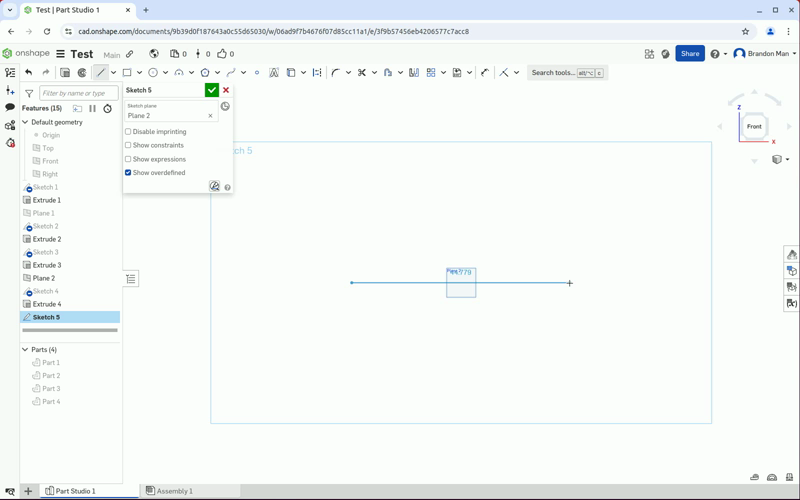
mouse_move(589, 282)
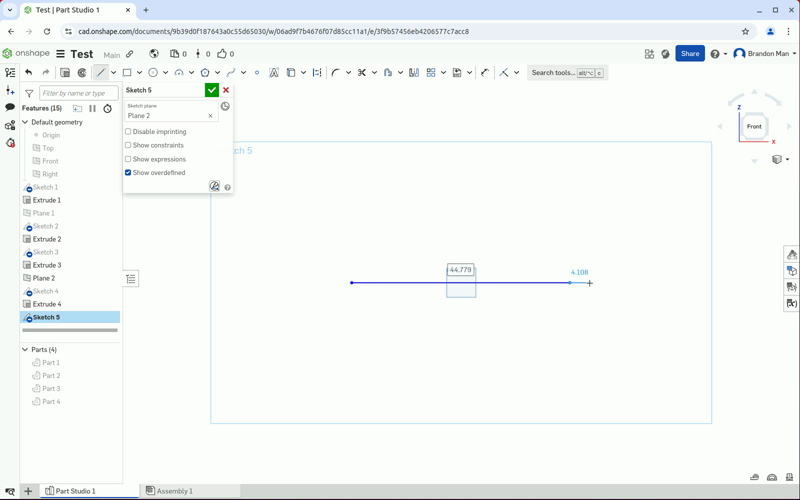
mouse_move(569, 260)
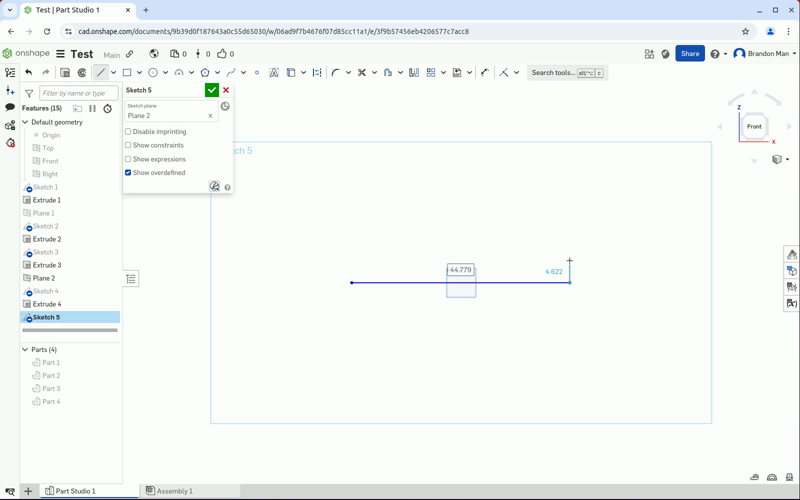
click(569, 260)
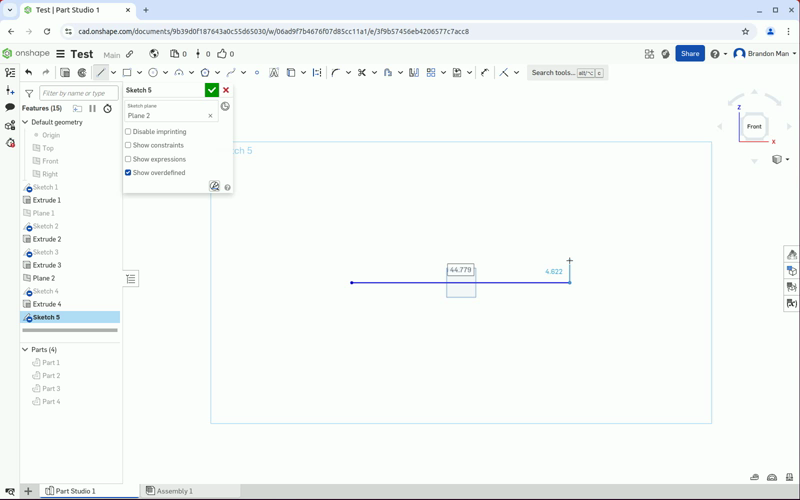
key_up(shift)
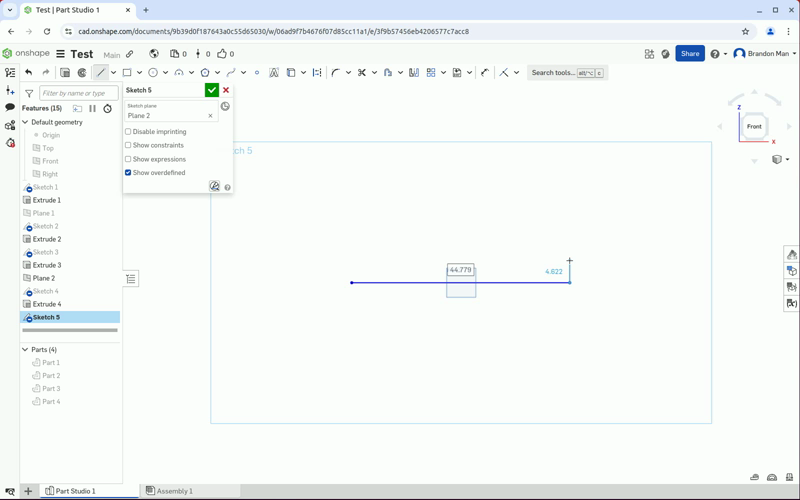
key_down(shift)
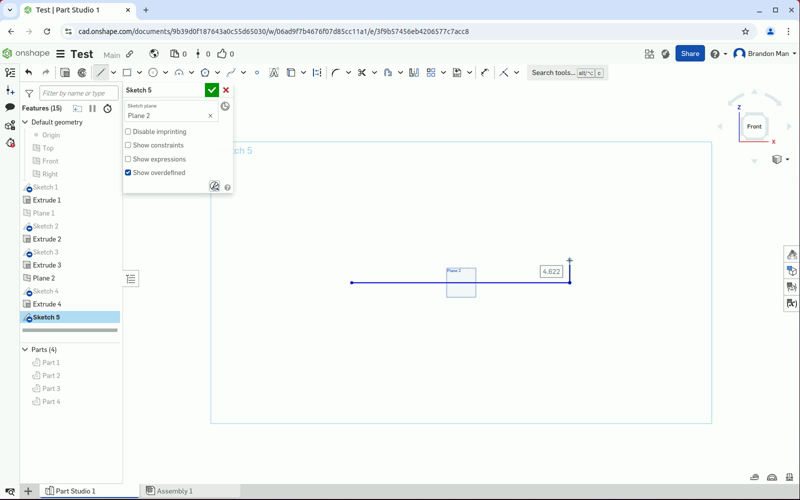
mouse_move(351, 260)
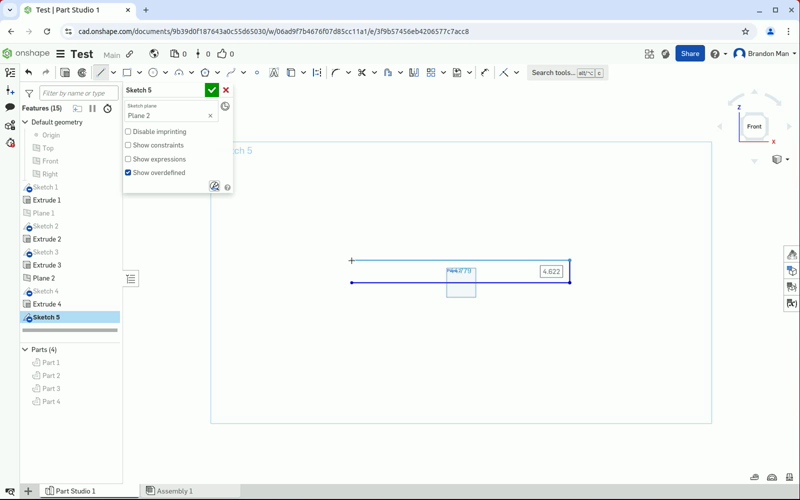
click(351, 260)
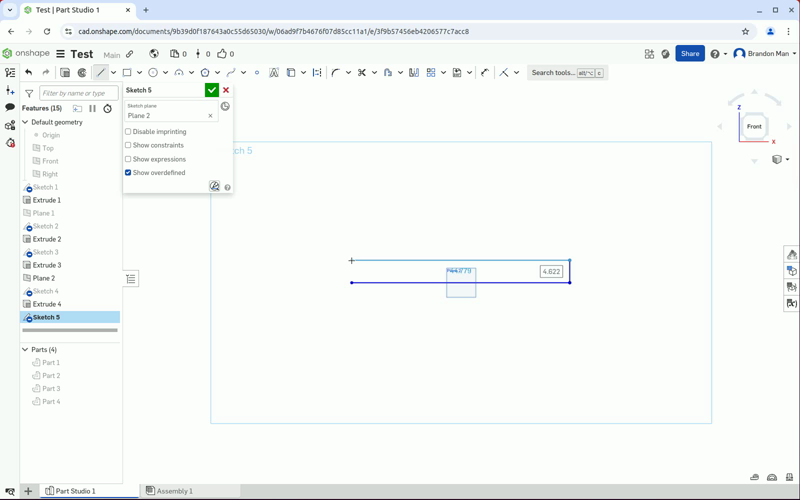
key_up(shift)
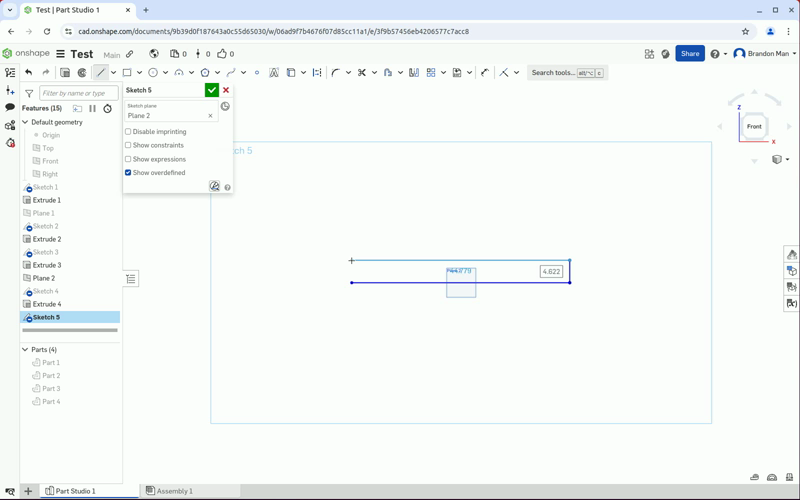
mouse_move(381, 260)
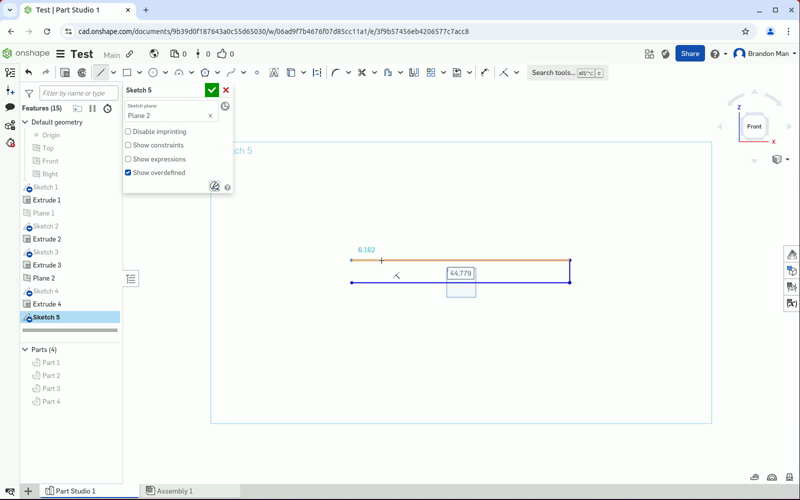
key_down(shift)
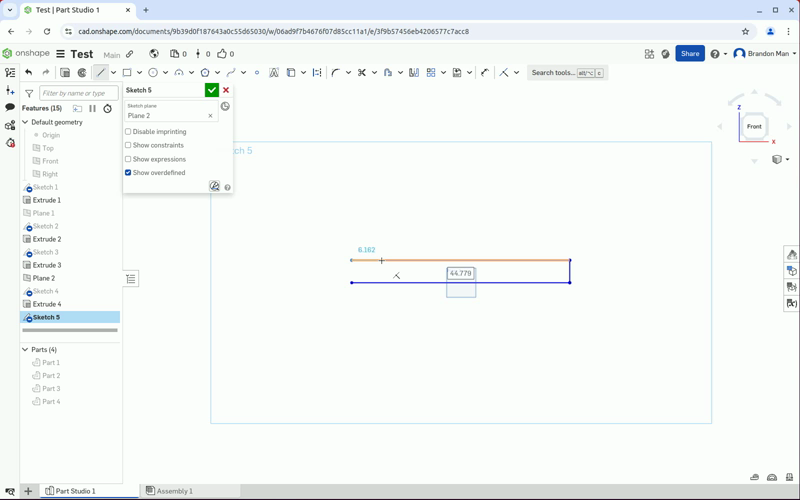
mouse_move(351, 282)
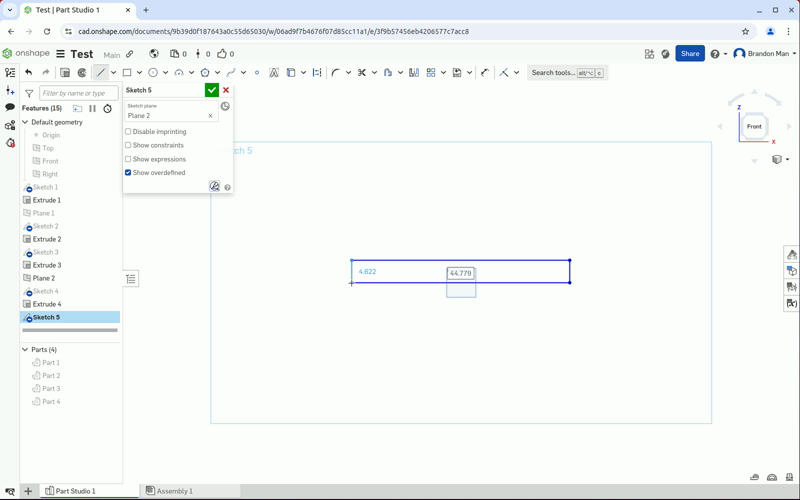
key_up(shift)
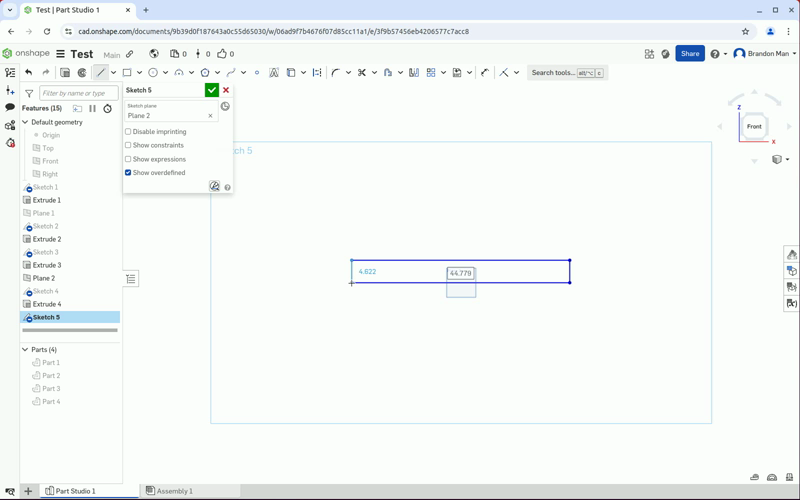
click(351, 282)
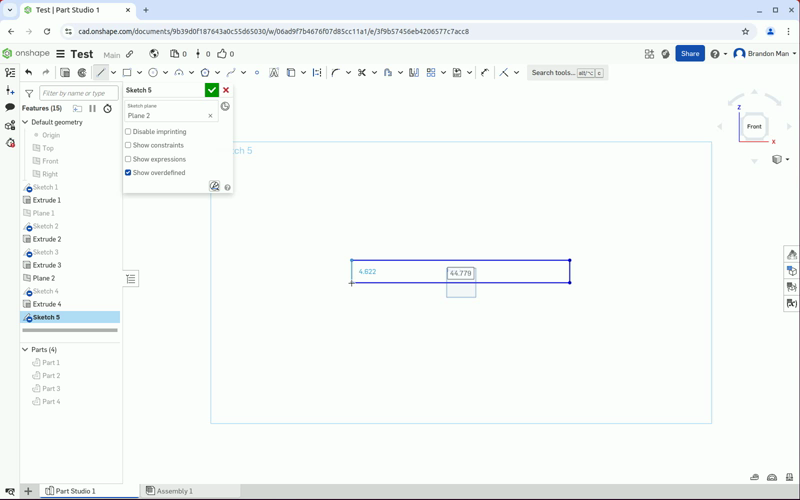
key(esc)
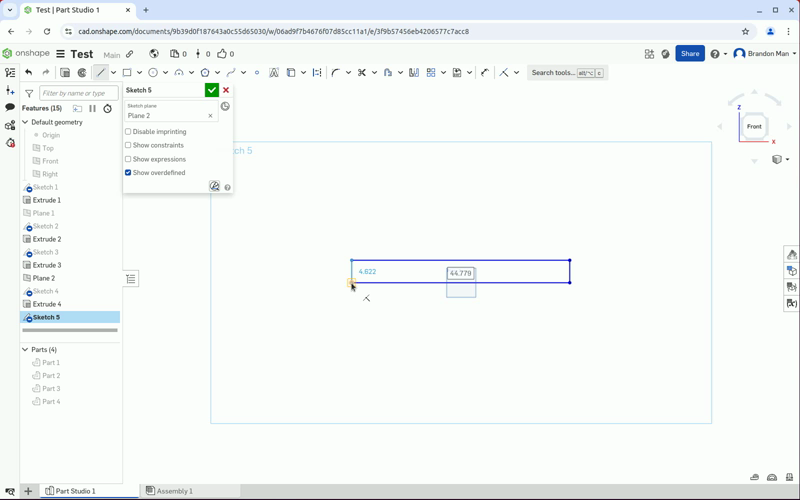
mouse_move(392, 272)
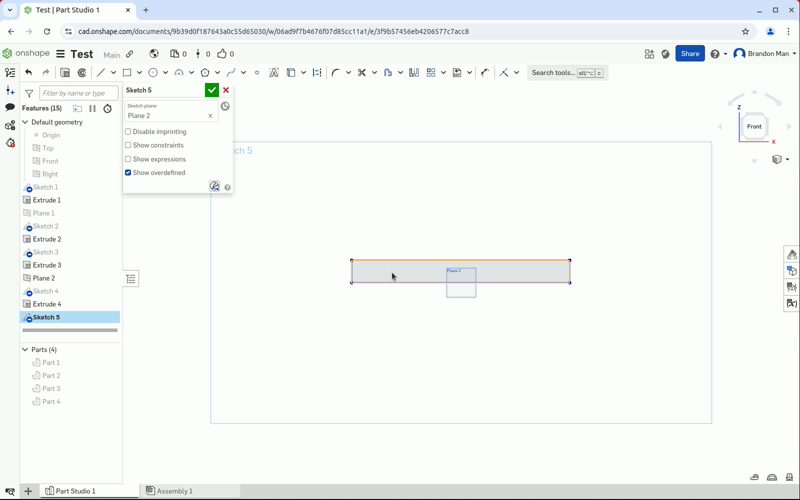
click(392, 272)
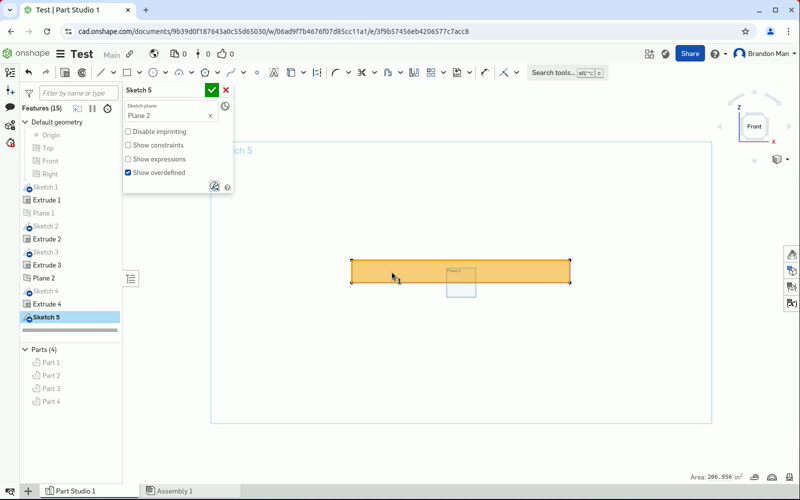
mouse_move(73, 352)
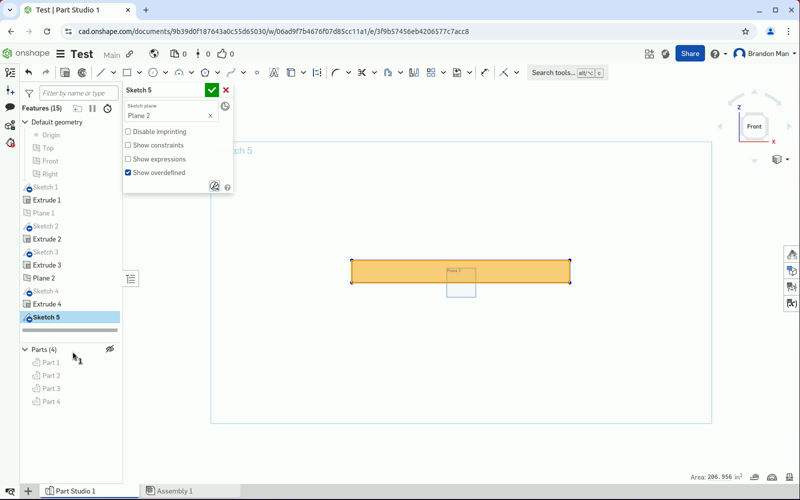
key(shift+y)
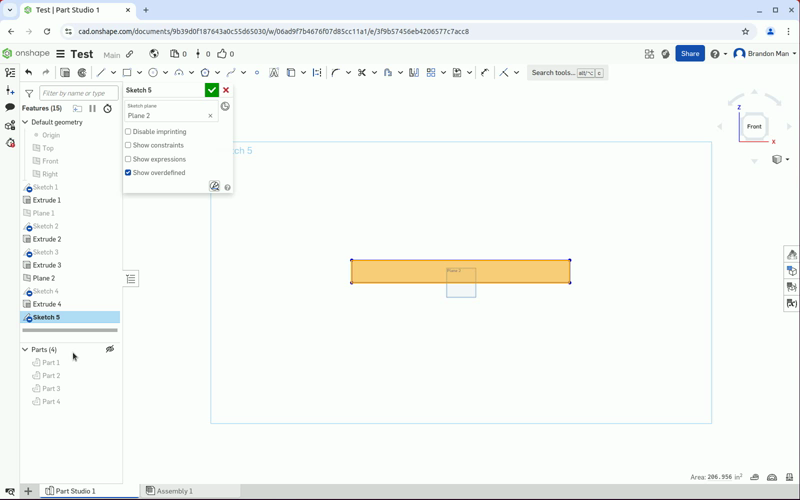
key(shift+e)
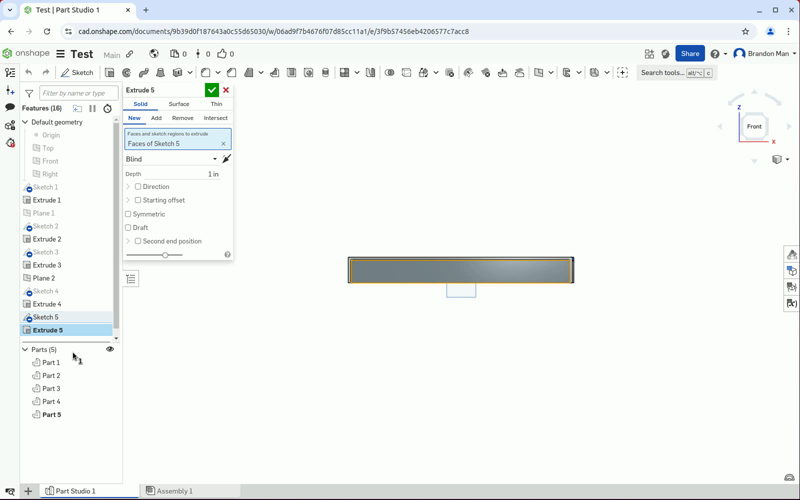
mouse_move(143, 106)
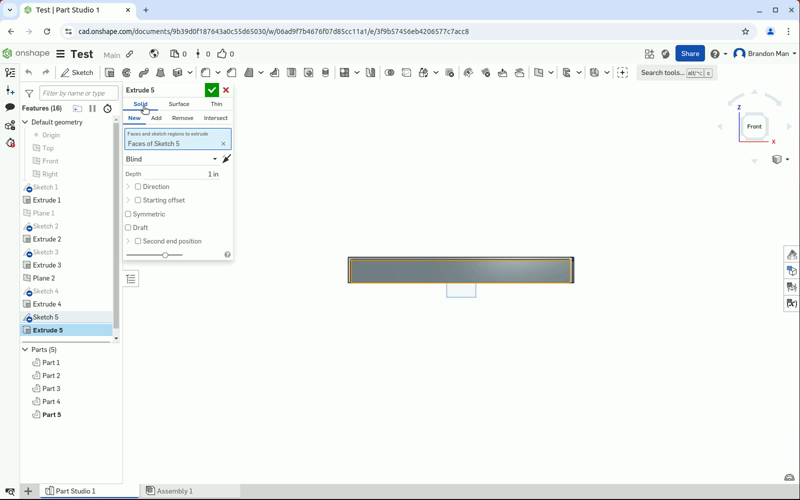
click(143, 106)
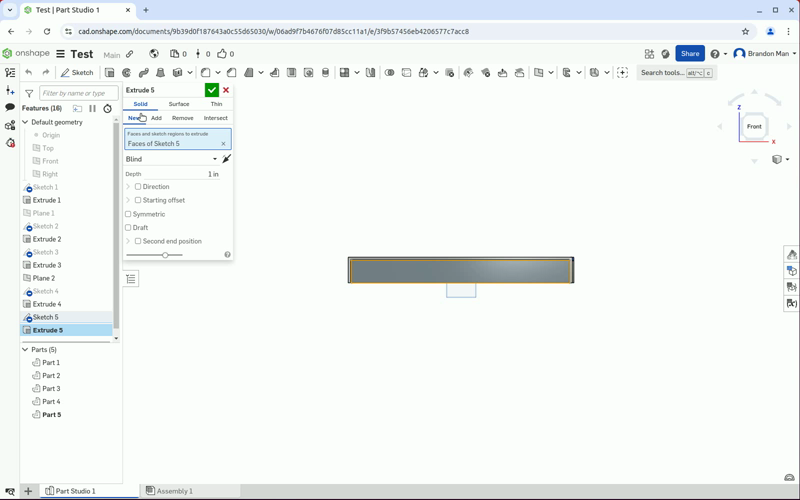
mouse_move(137, 120)
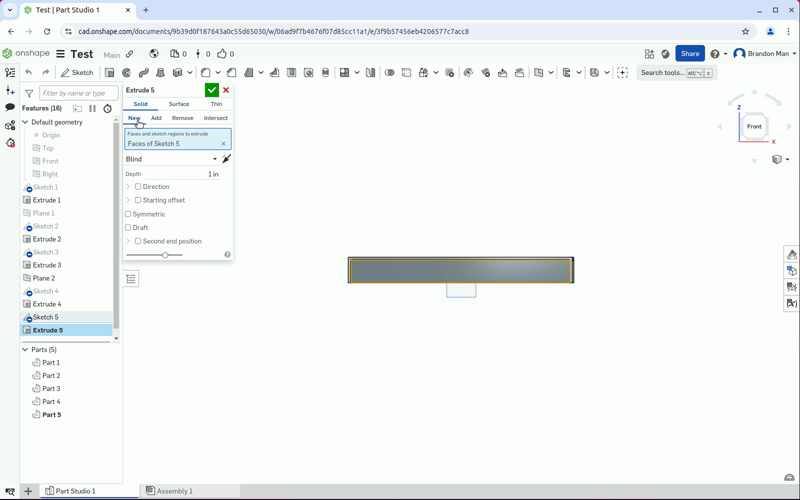
click(137, 120)
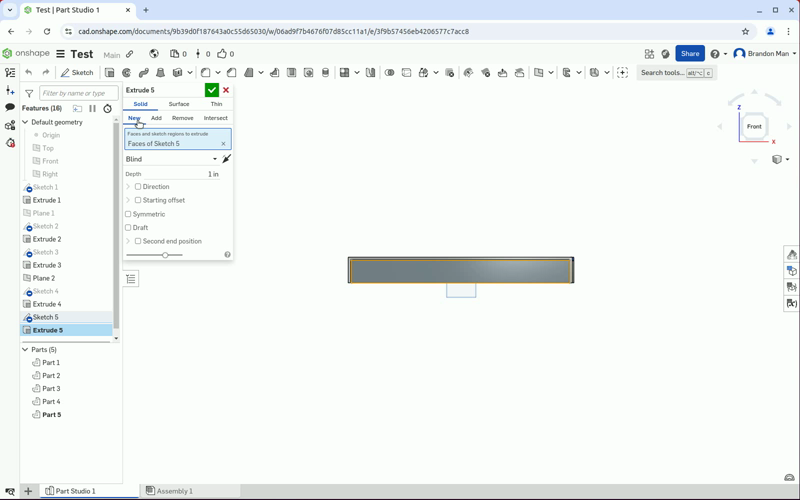
key(tab, 4)
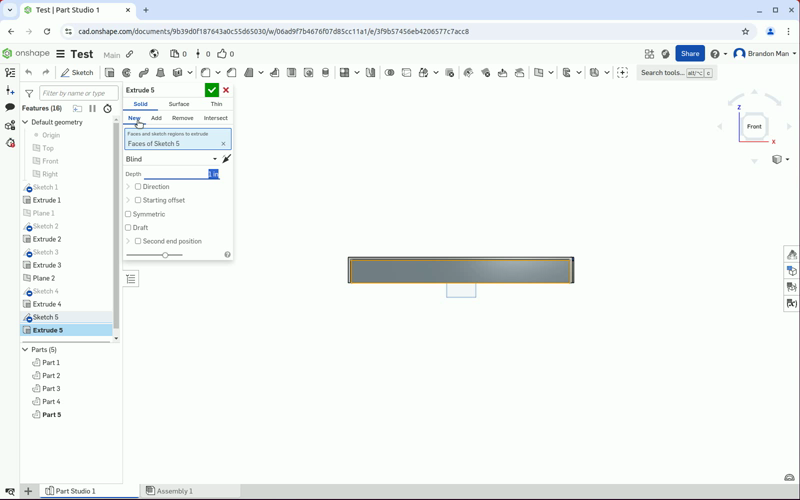
text(0.722)
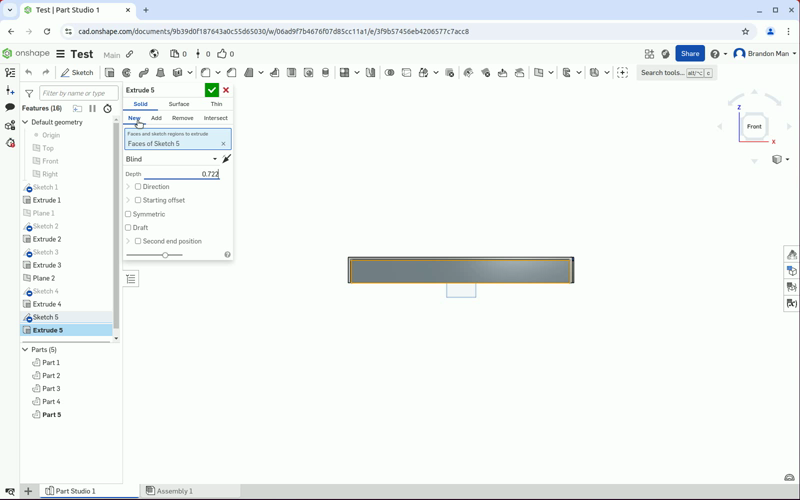
key(enter)
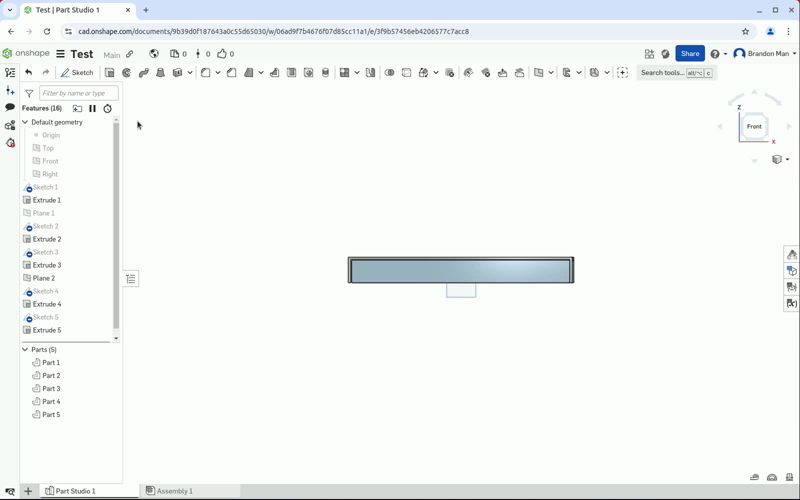
key(shift+h)
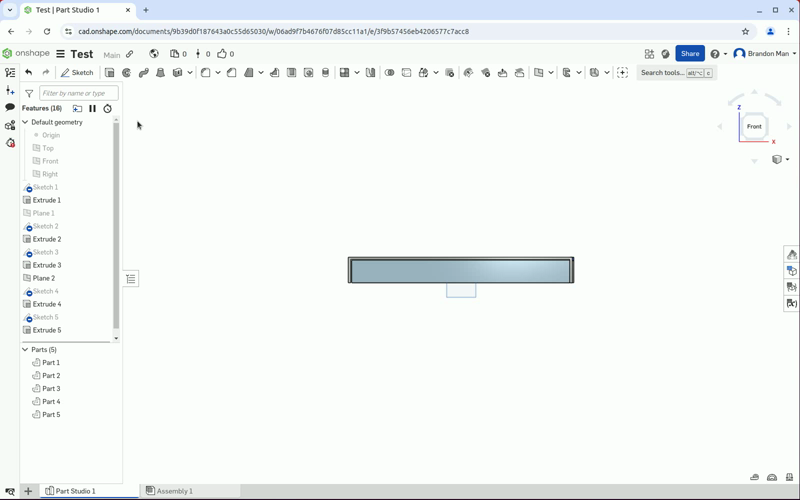
key(shift+h)
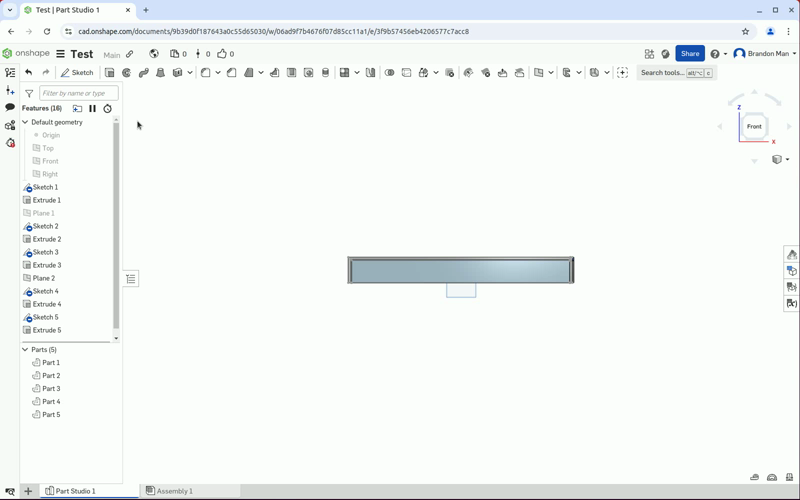
key(shift+7)
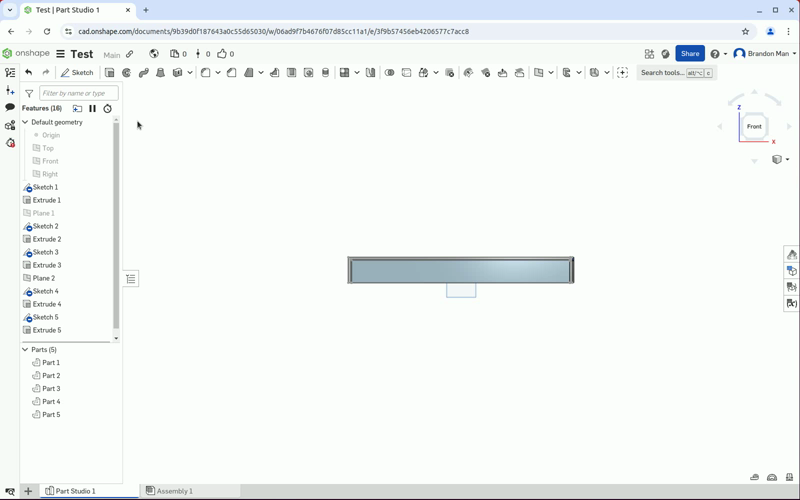
key(left, 2)
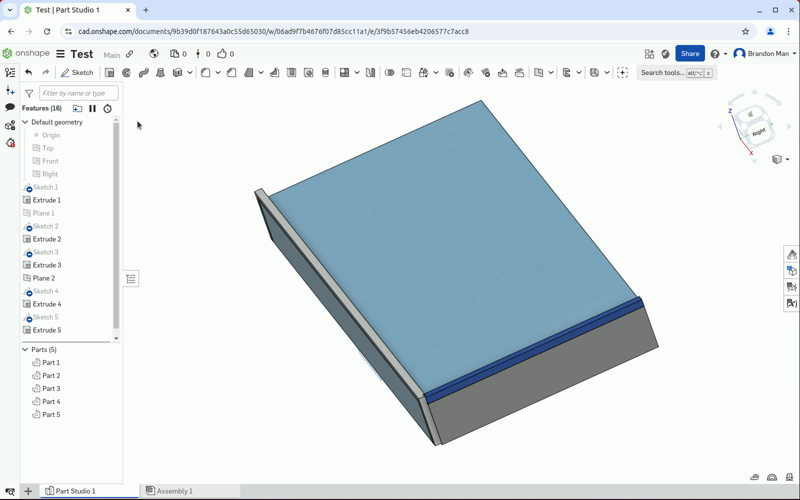
key(down, 2)
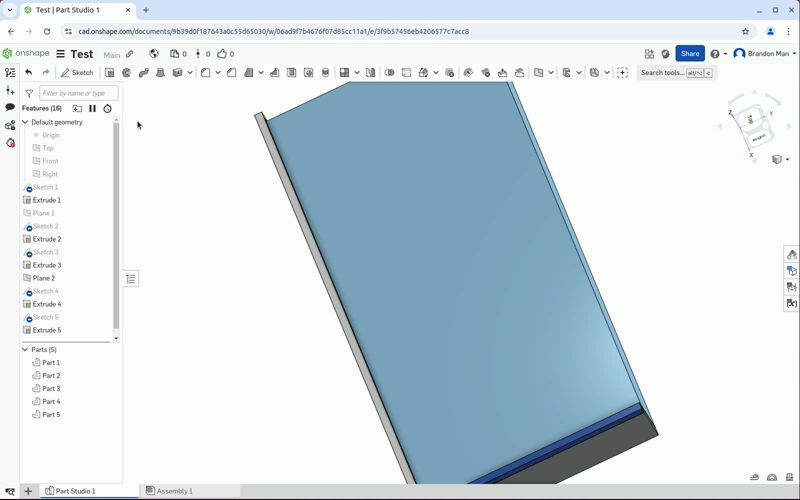
key(up, 2)
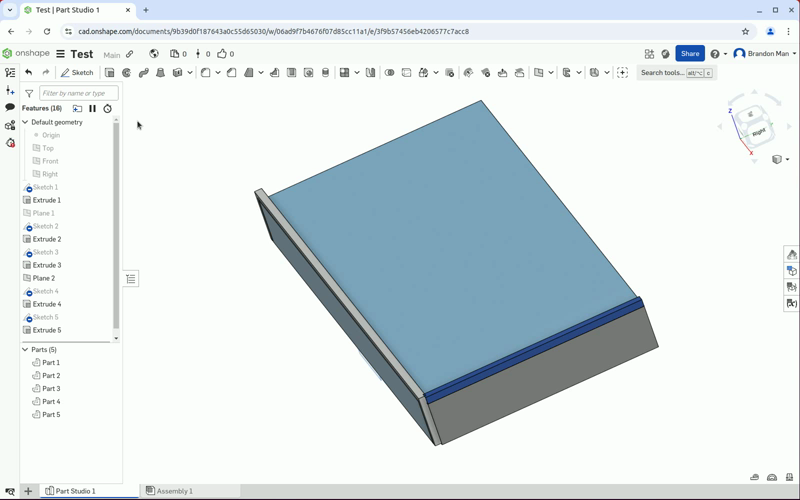
key(right, 2)
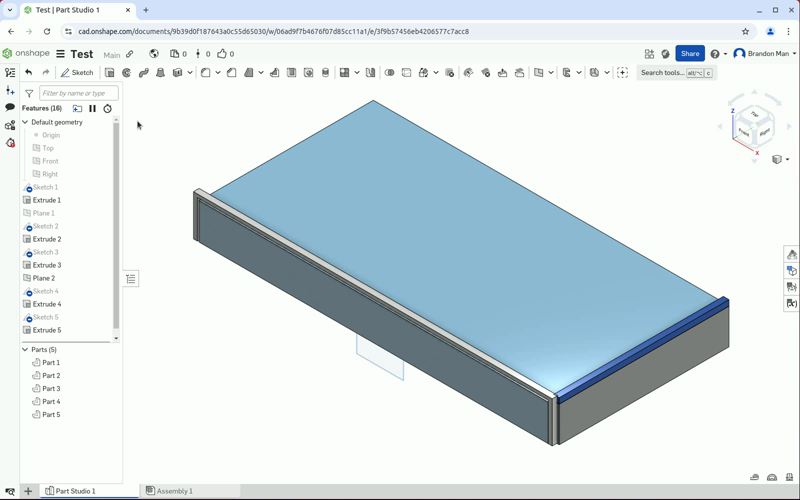
mouse_move(69, 189)
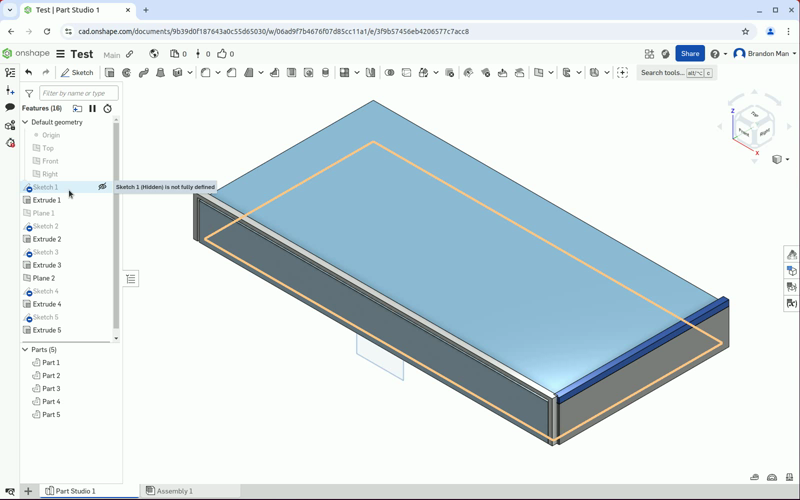
click(69, 189)